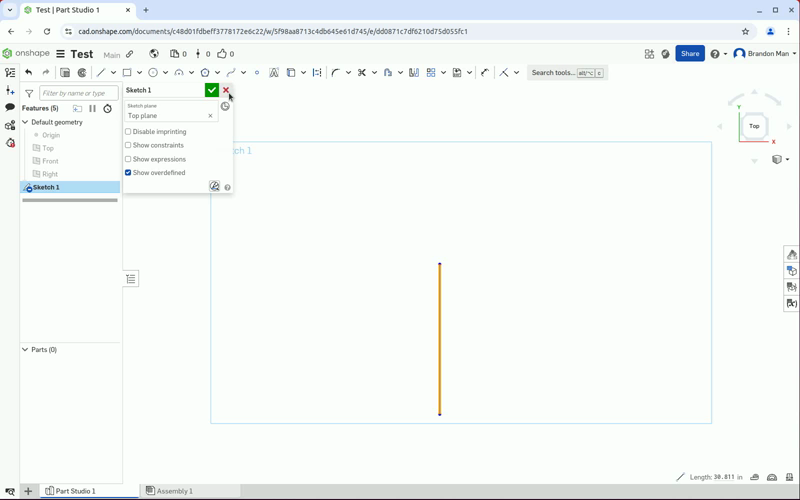
key(shift+h)
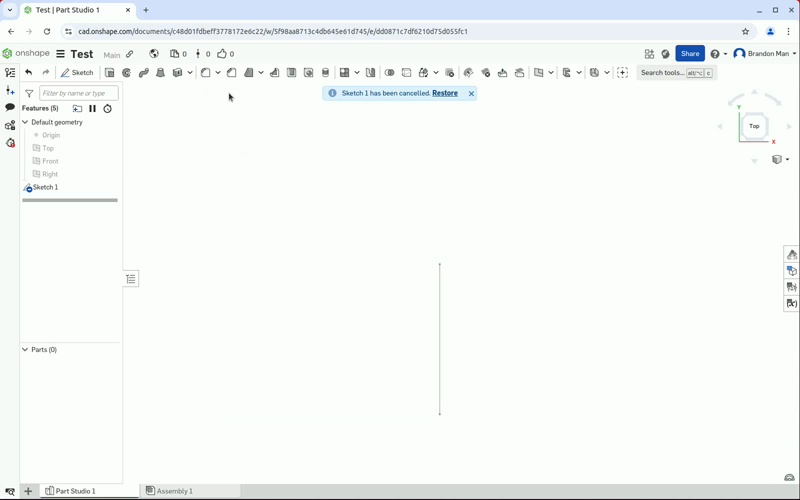
key(shift+s)
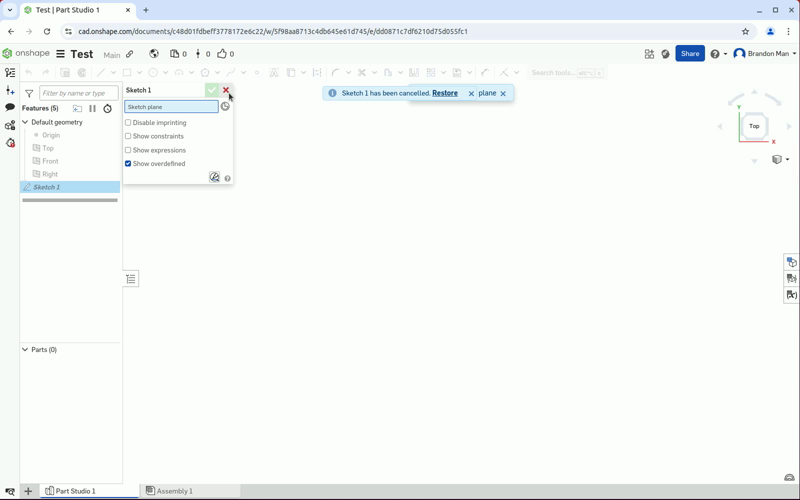
mouse_move(73, 150)
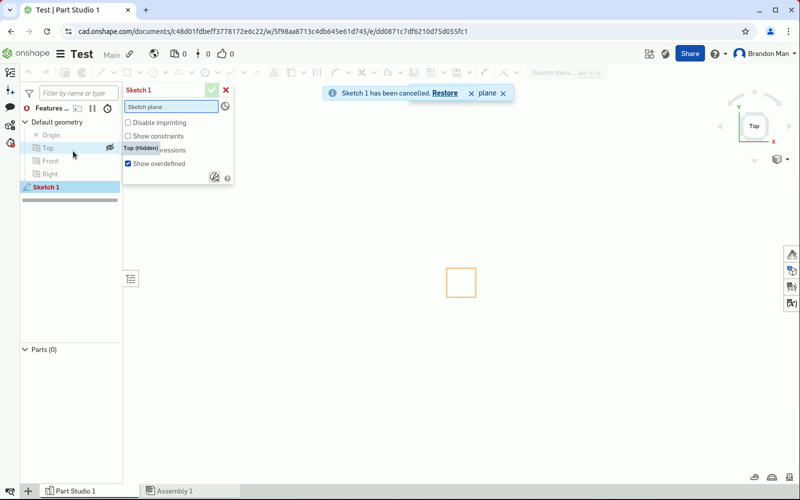
click(73, 150)
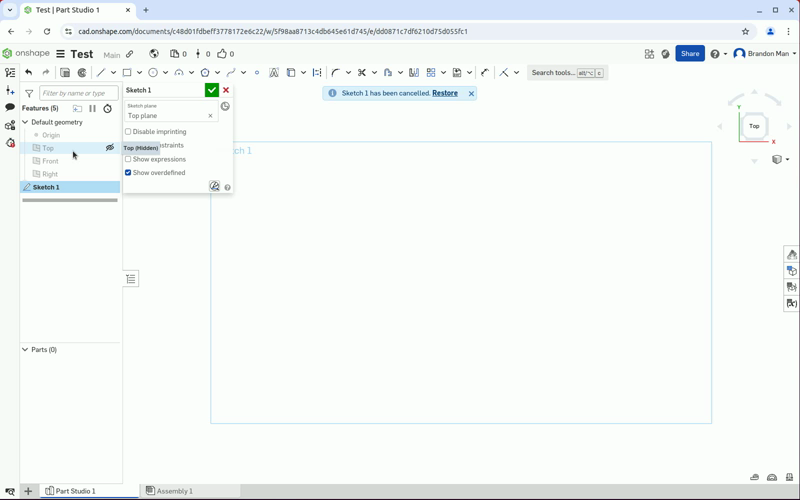
mouse_move(73, 352)
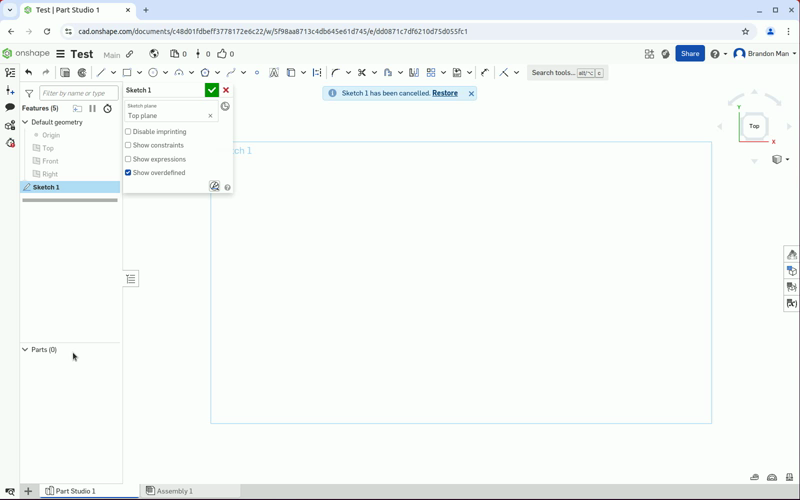
key(y)
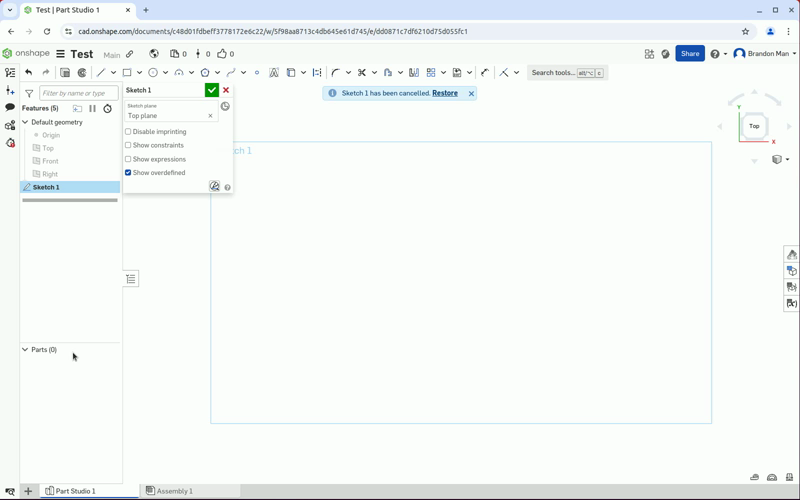
key(l)
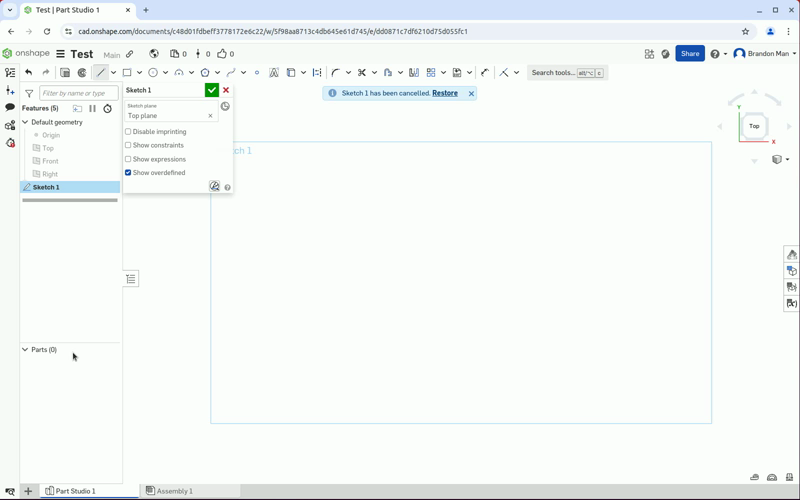
key_down(shift)
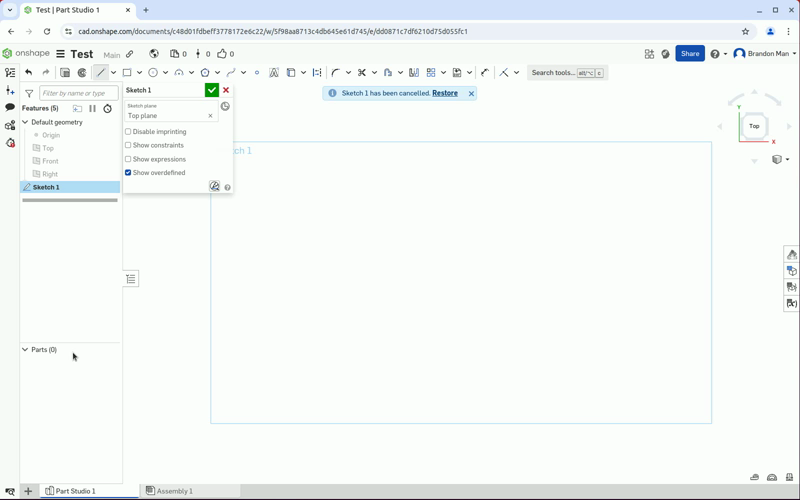
mouse_move(434, 312)
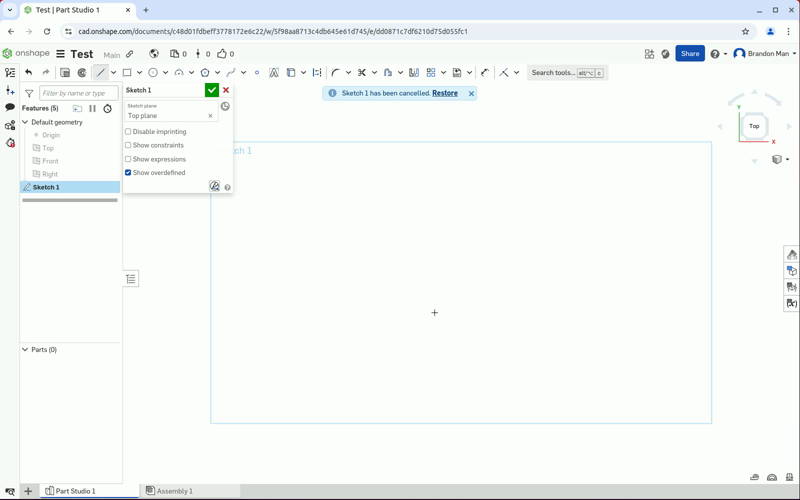
click(434, 312)
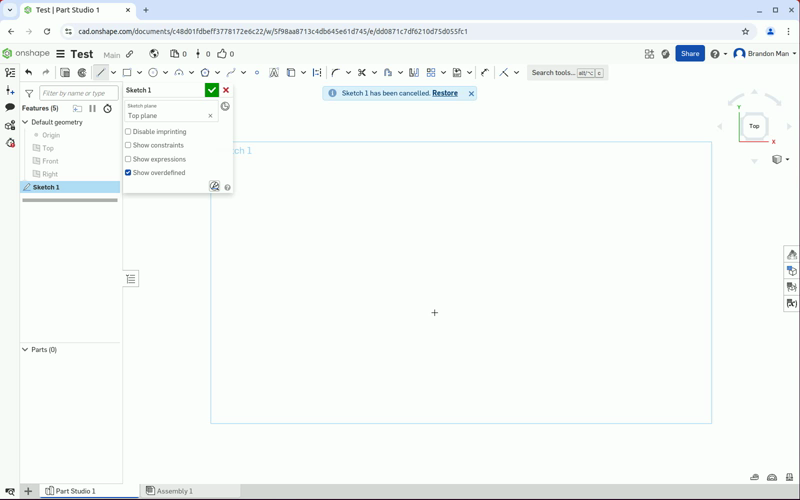
key_up(shift)
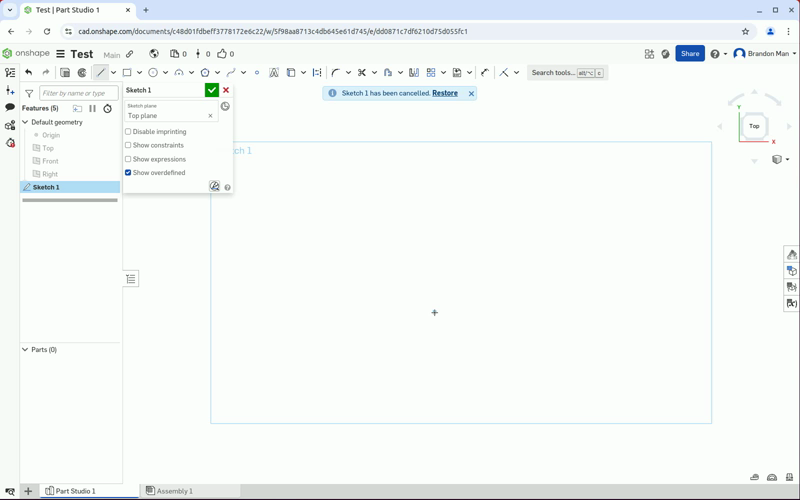
key_down(shift)
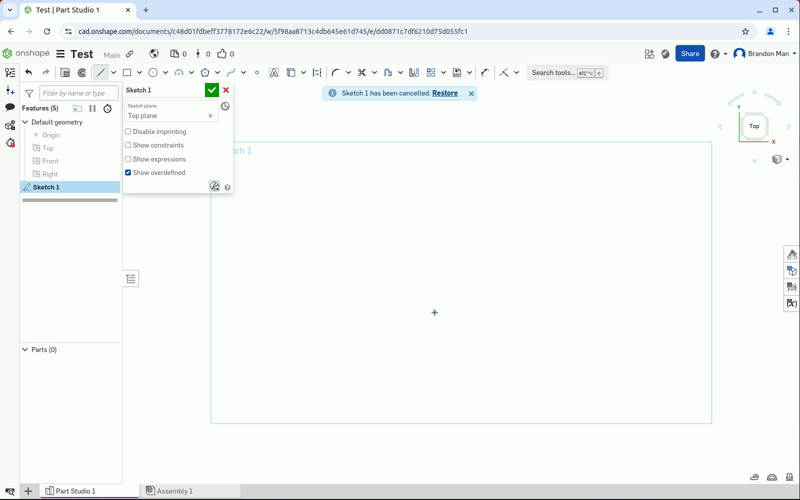
mouse_move(516, 312)
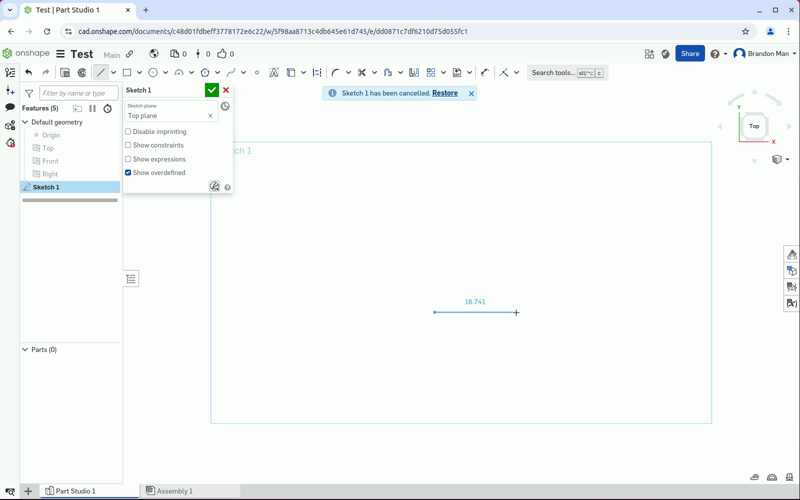
click(516, 312)
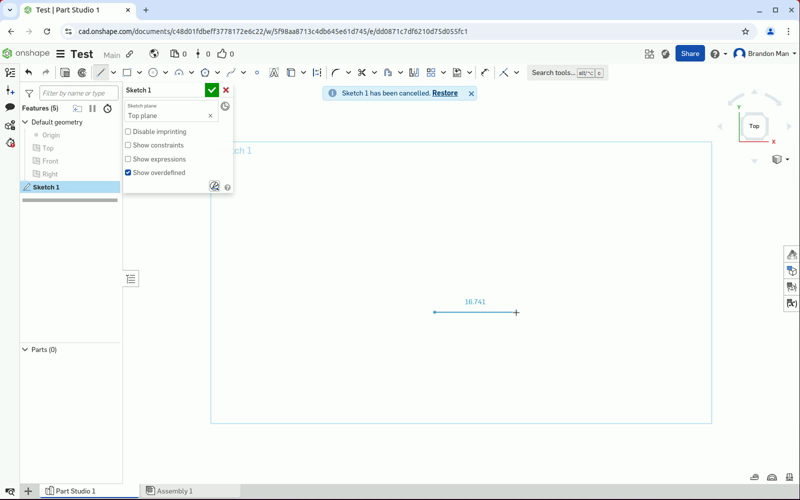
key_up(shift)
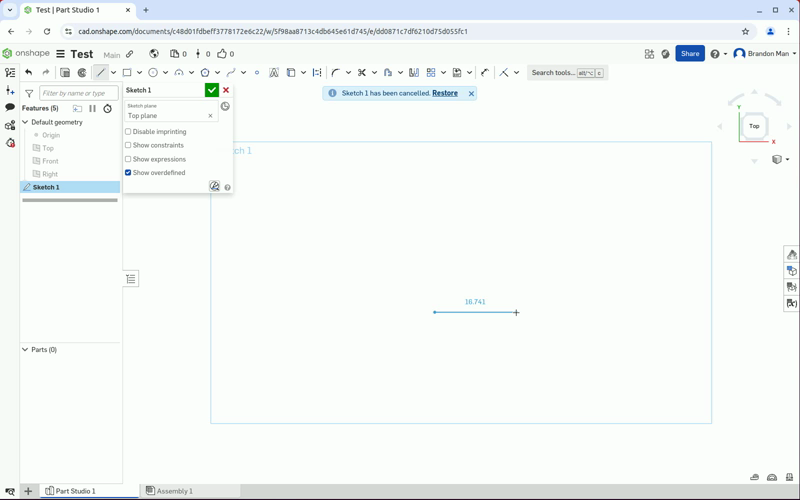
key_down(shift)
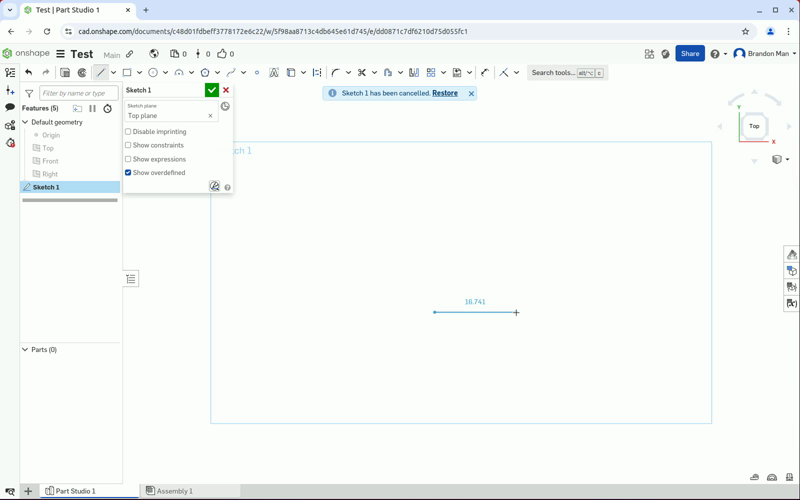
mouse_move(546, 312)
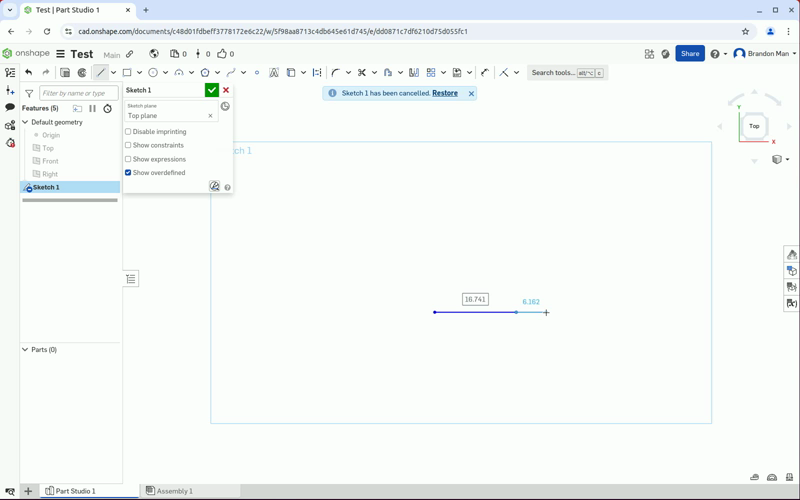
mouse_move(516, 253)
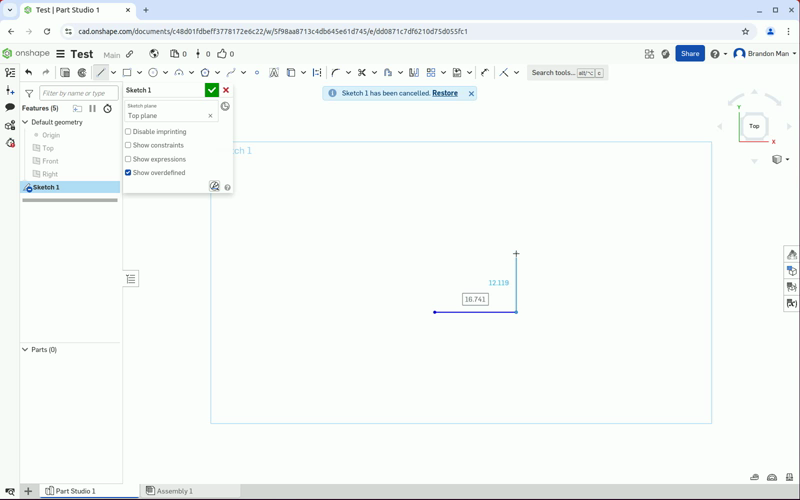
click(516, 253)
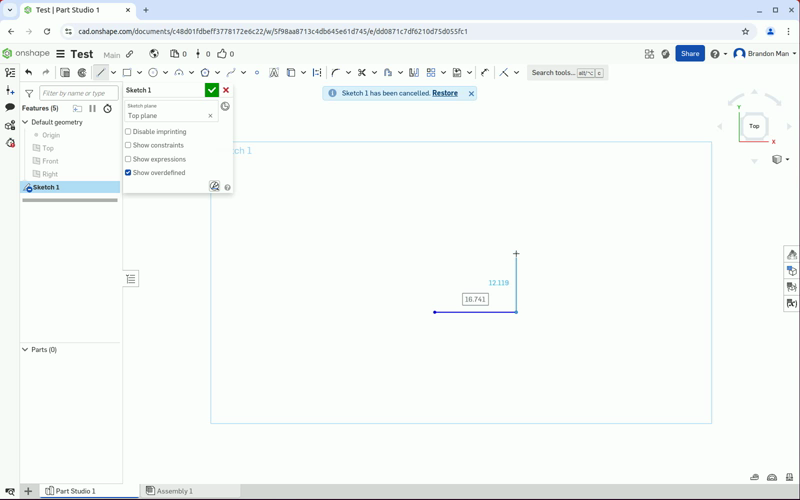
key_up(shift)
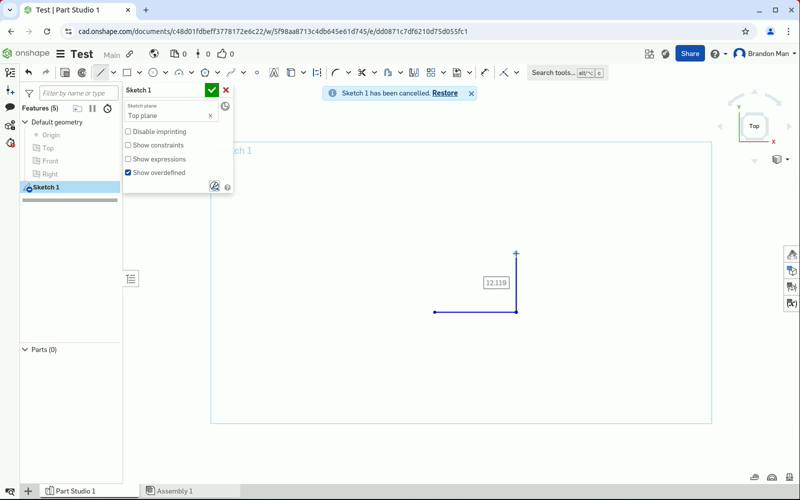
key_down(shift)
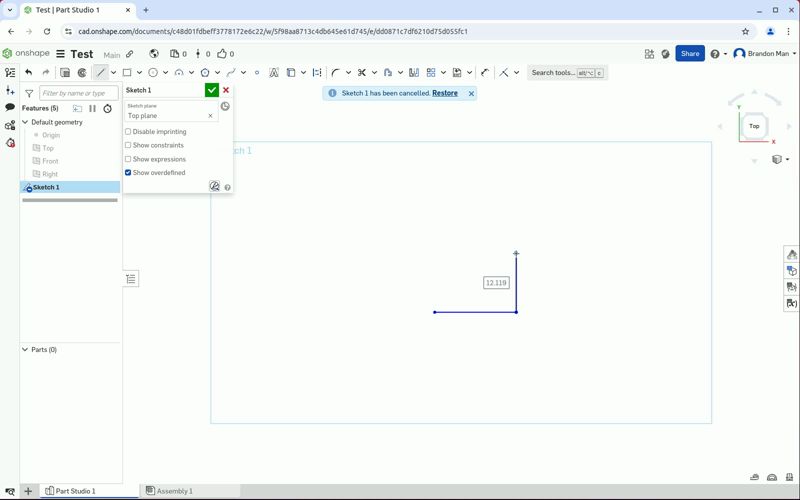
mouse_move(434, 253)
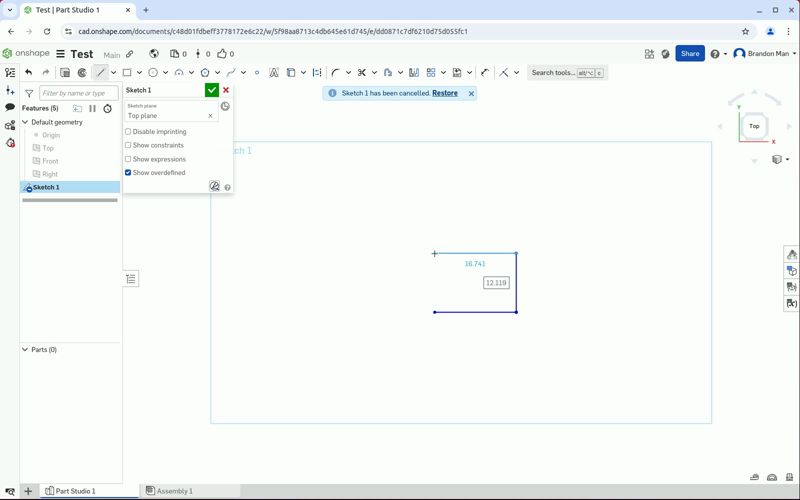
click(434, 253)
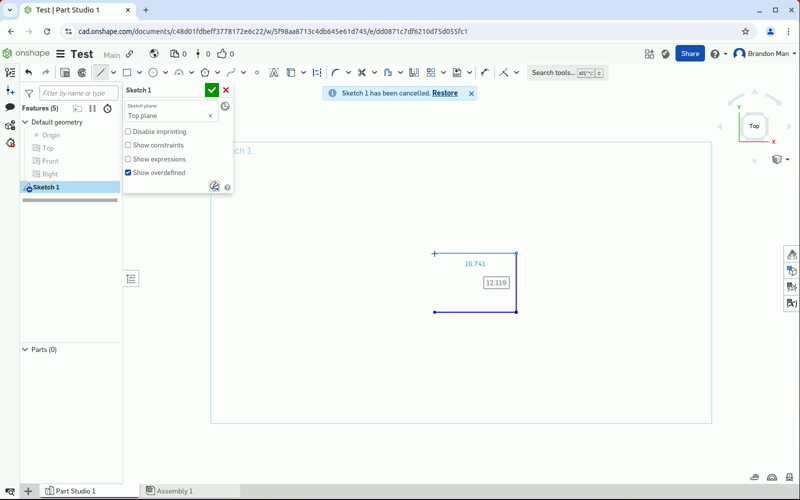
key_up(shift)
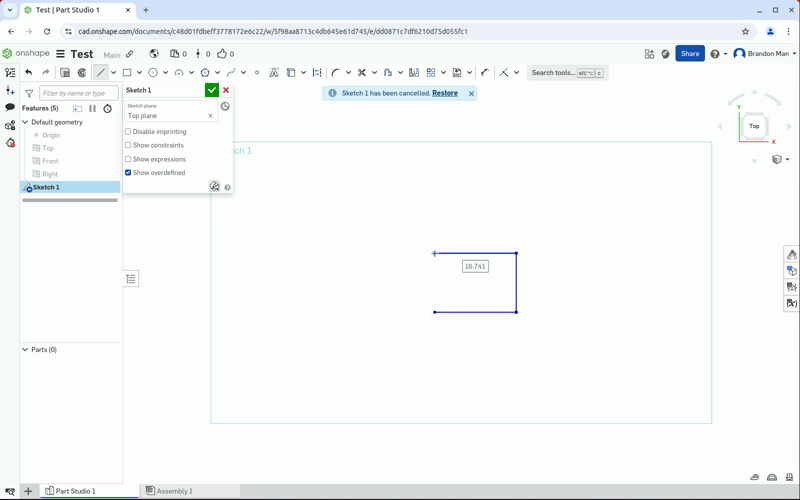
key(esc)
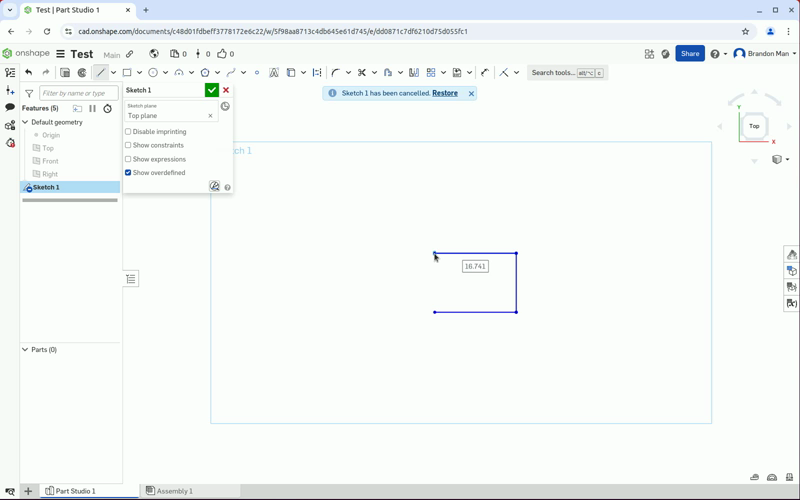
key(a)
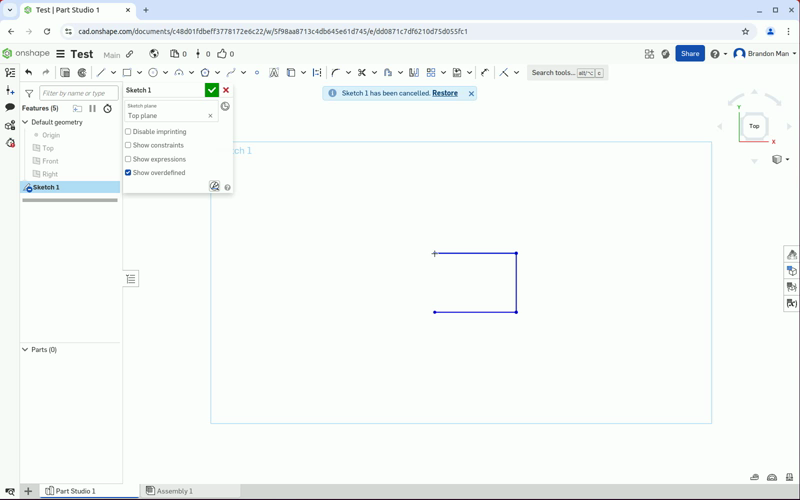
mouse_move(434, 253)
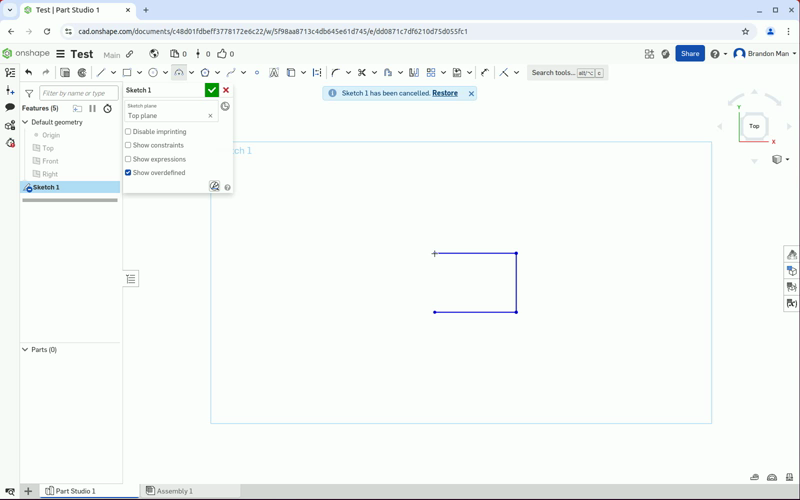
click(434, 253)
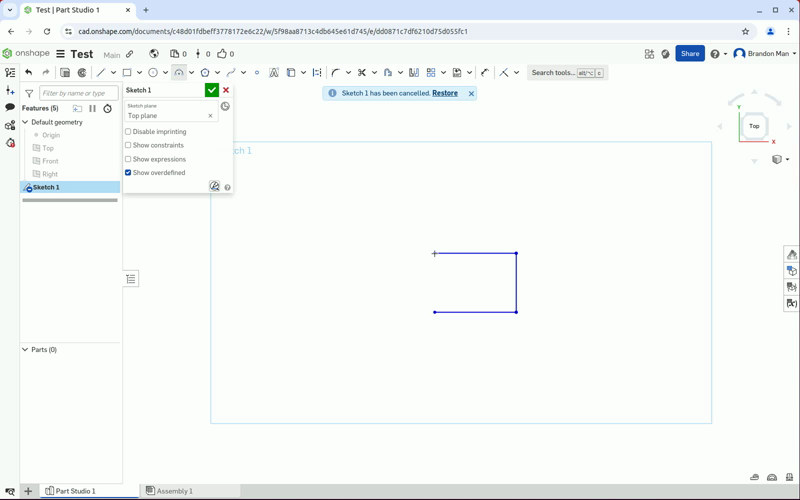
key_down(shift)
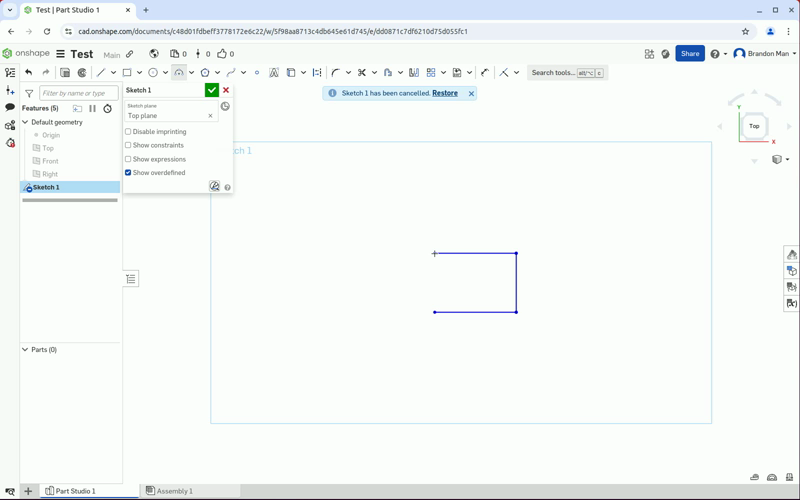
mouse_move(462, 270)
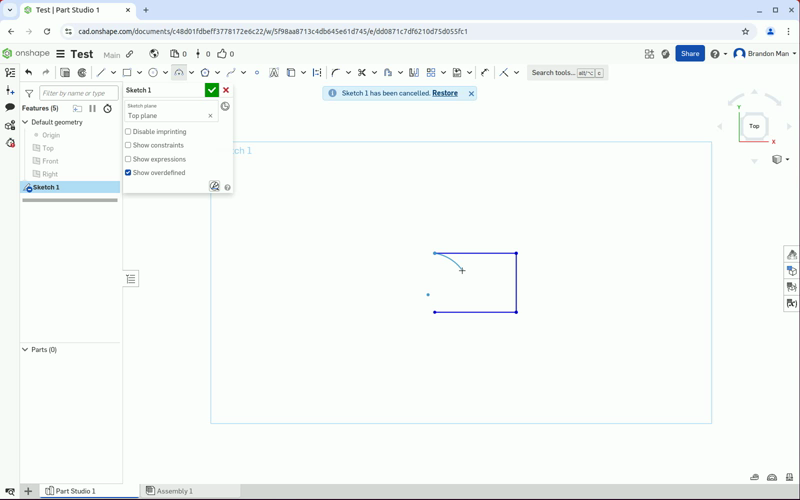
click(462, 270)
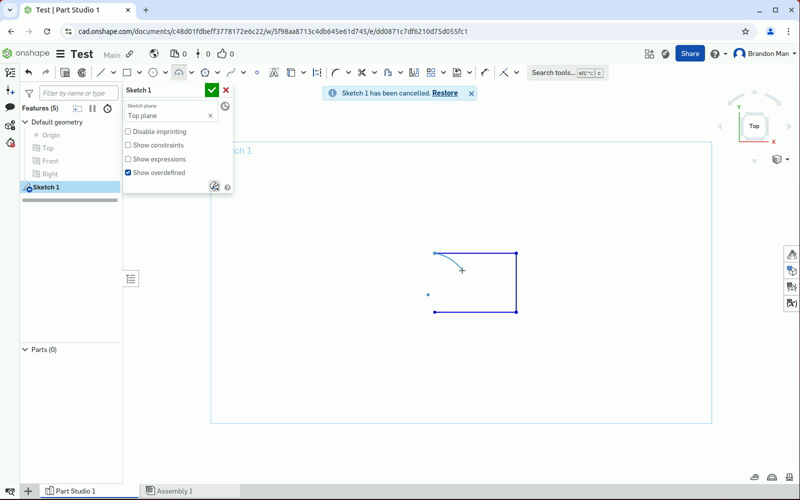
mouse_move(451, 257)
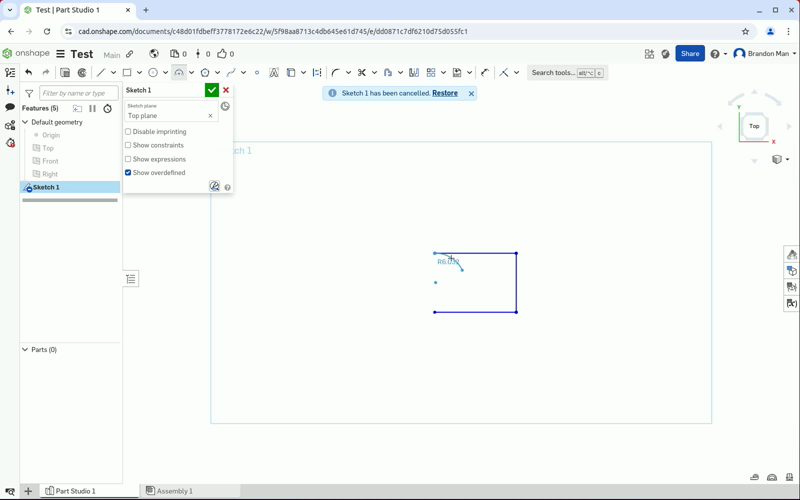
click(451, 257)
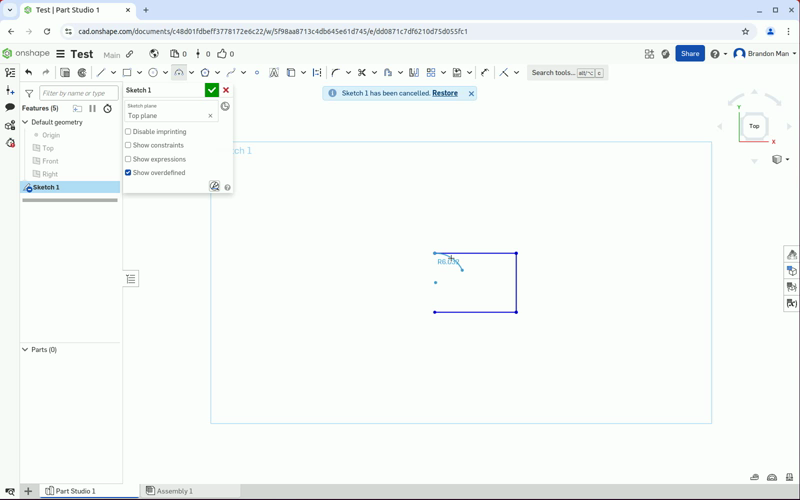
key_up(shift)
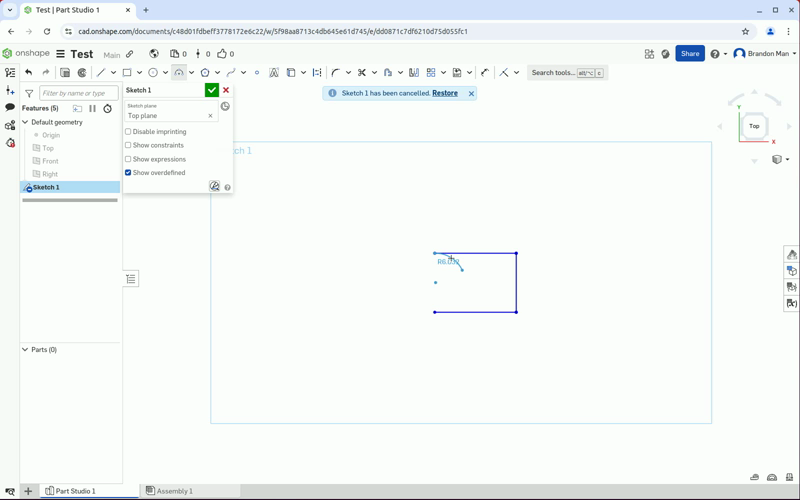
mouse_move(462, 270)
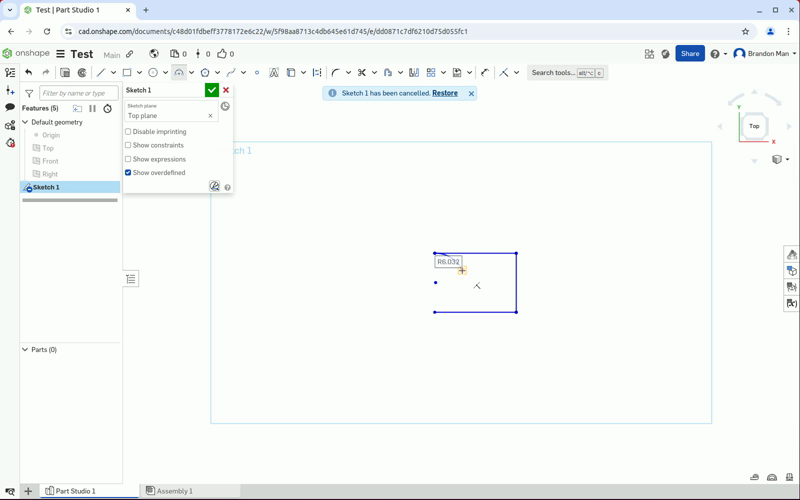
click(462, 270)
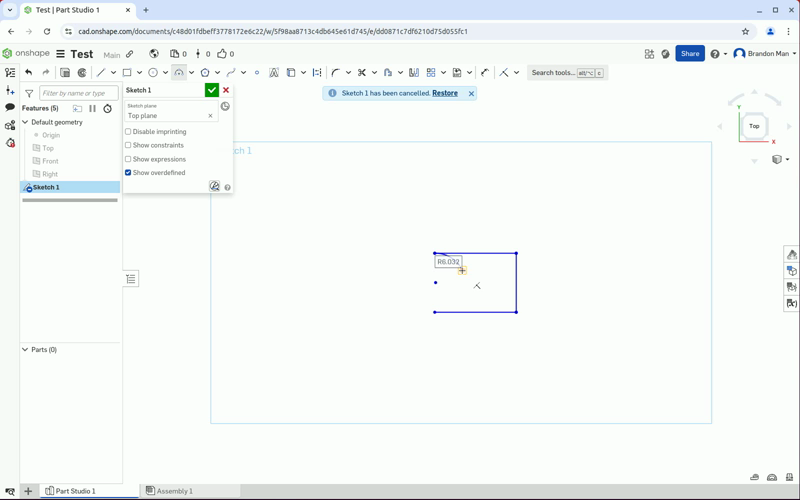
key_down(shift)
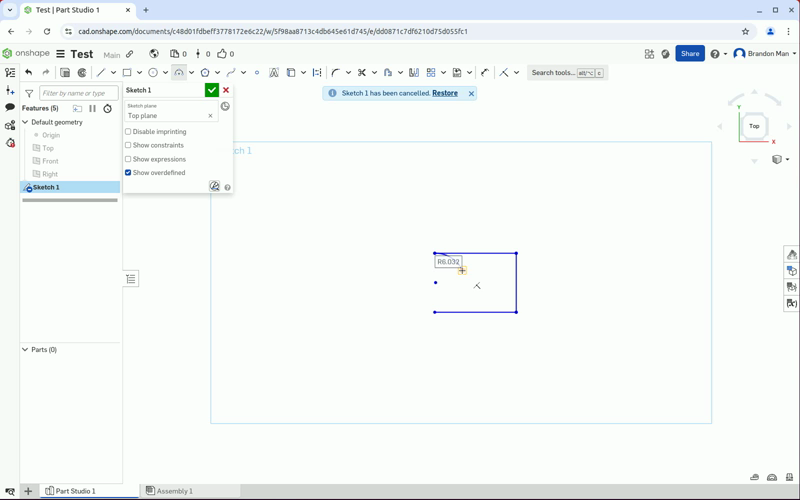
mouse_move(462, 294)
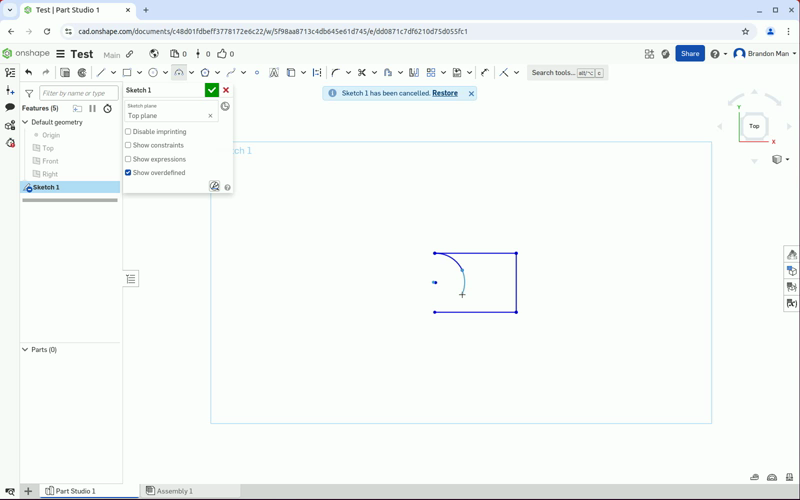
click(462, 294)
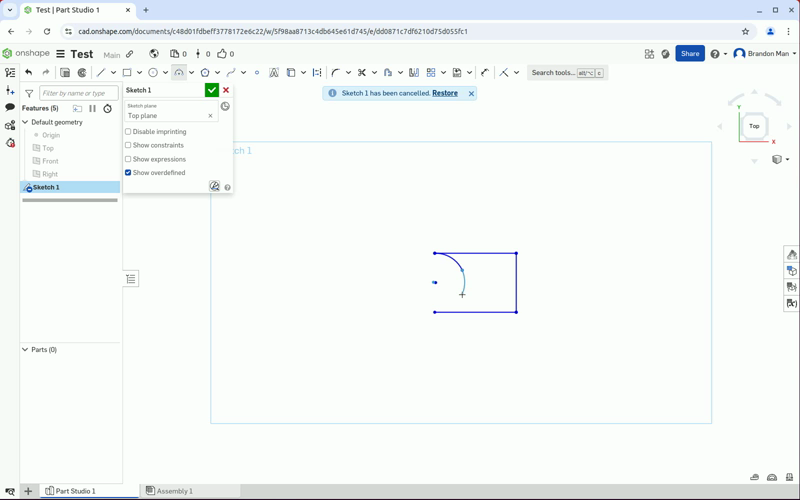
mouse_move(474, 282)
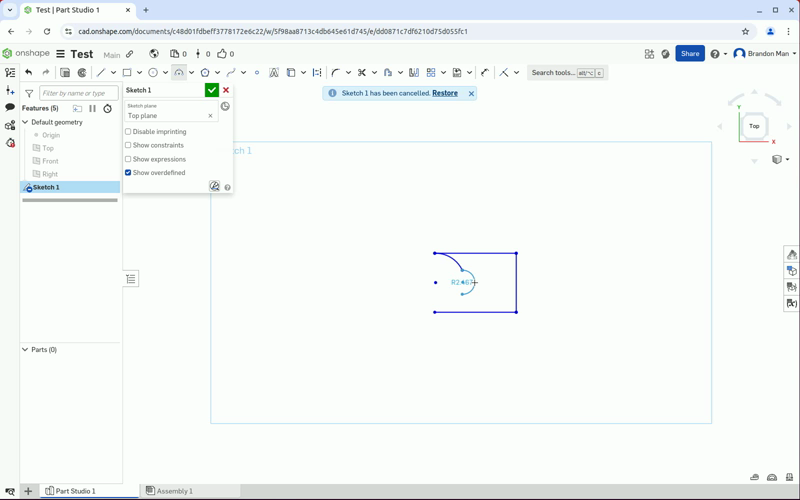
click(474, 282)
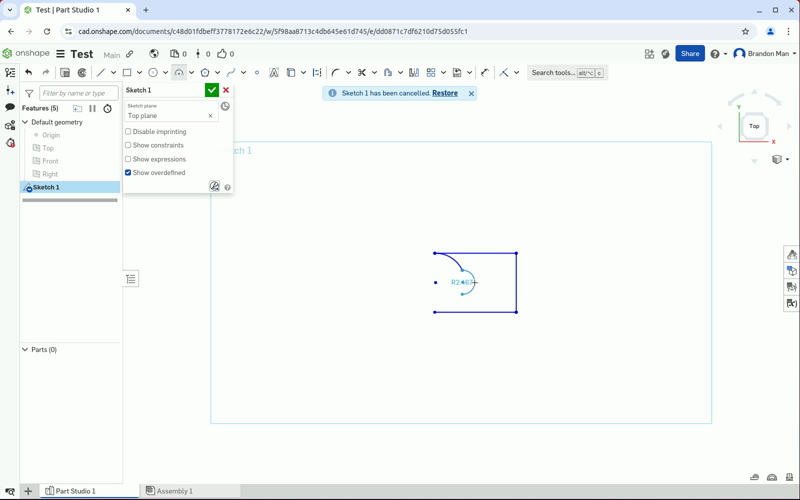
key_up(shift)
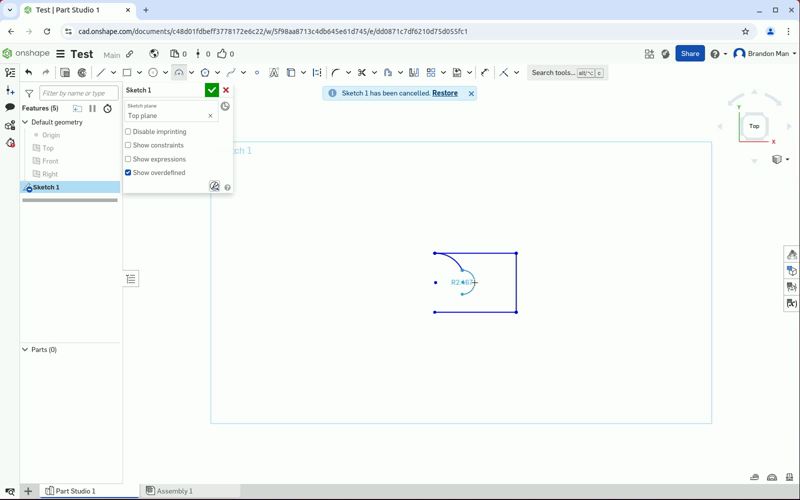
mouse_move(462, 294)
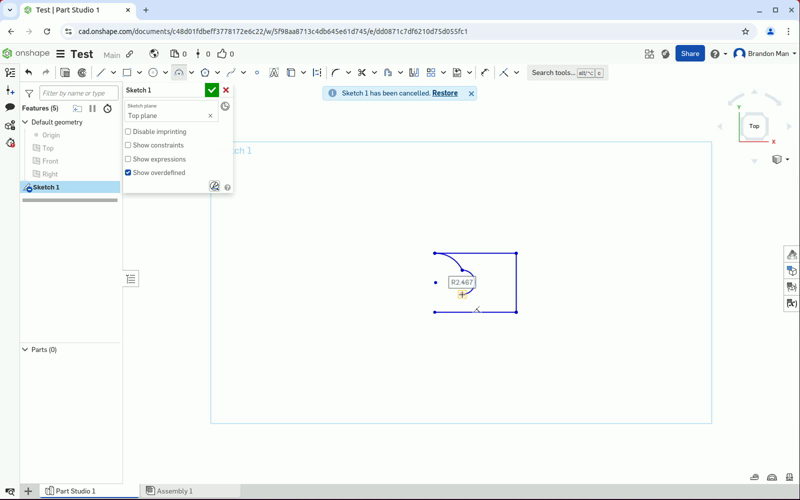
click(462, 294)
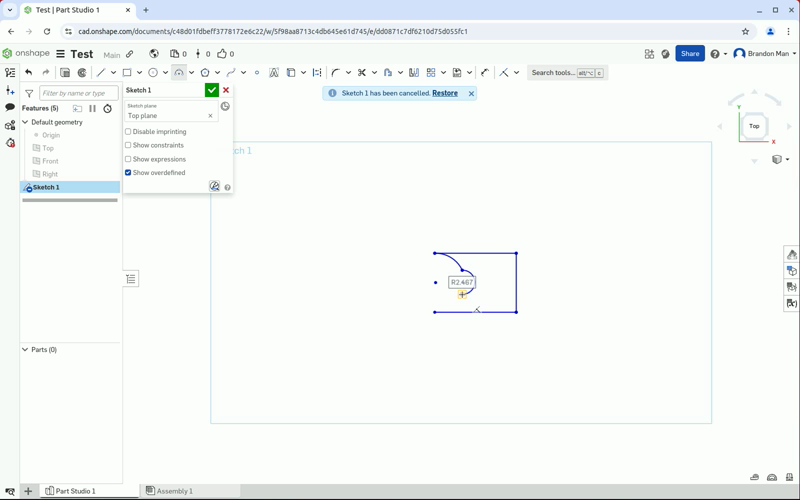
mouse_move(434, 312)
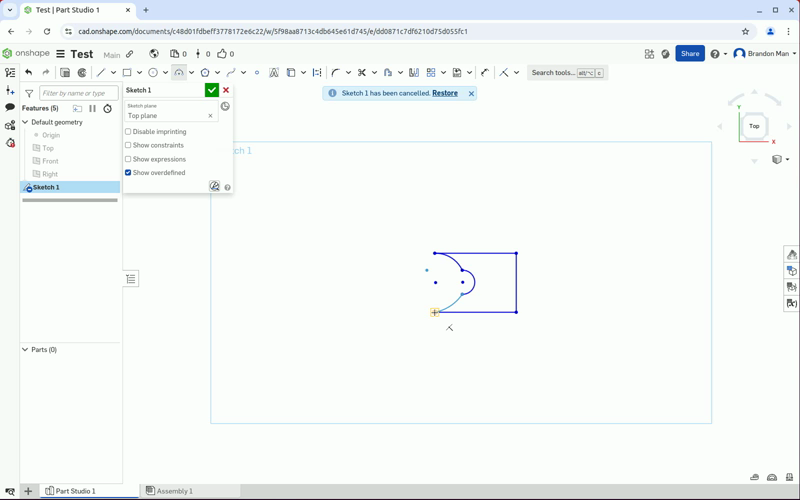
click(434, 312)
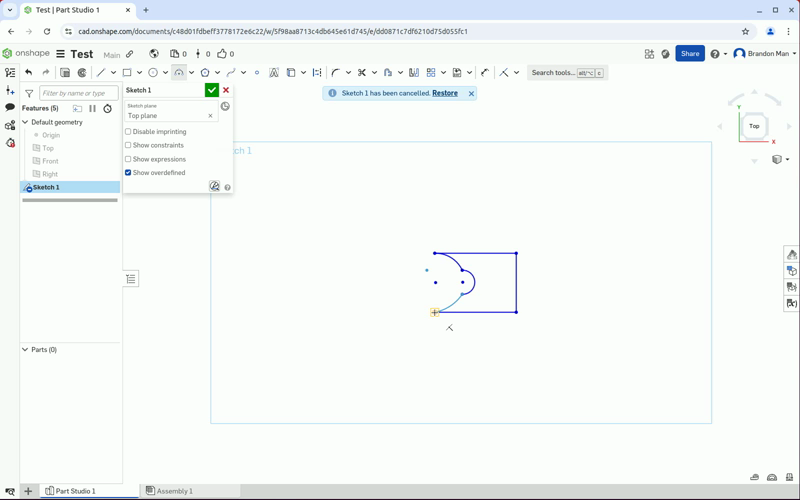
key_down(shift)
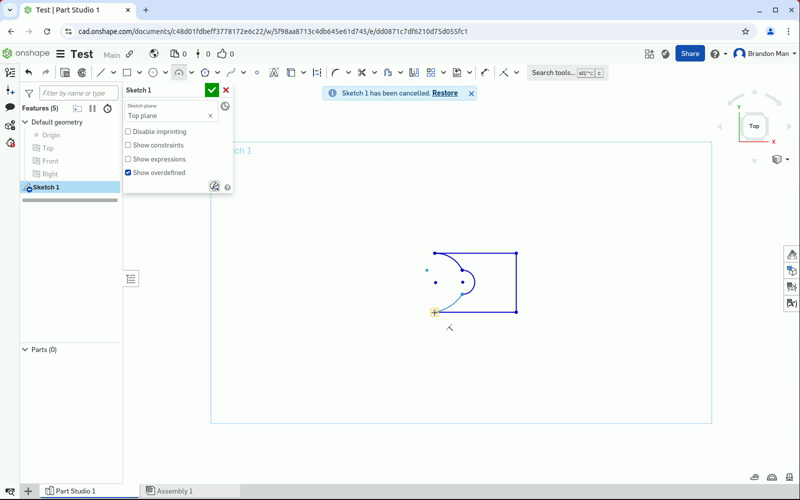
mouse_move(451, 307)
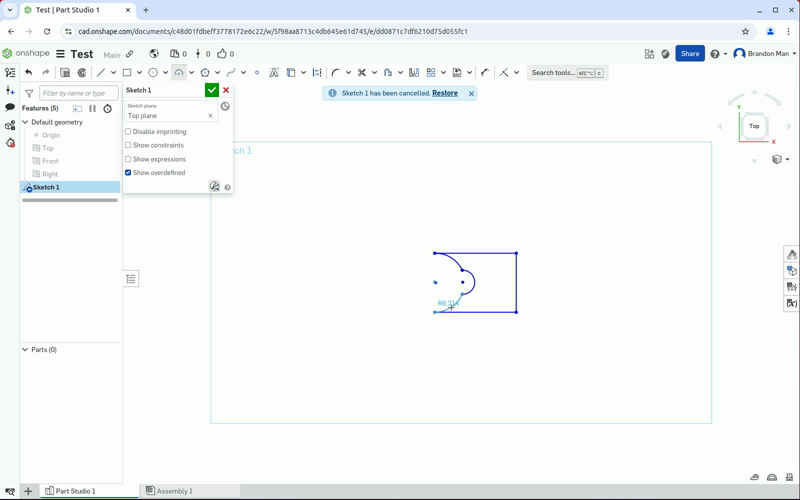
click(451, 307)
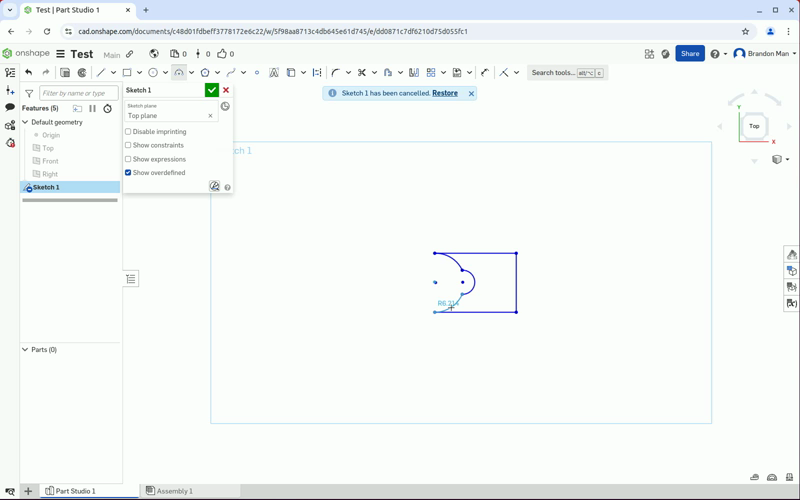
key_up(shift)
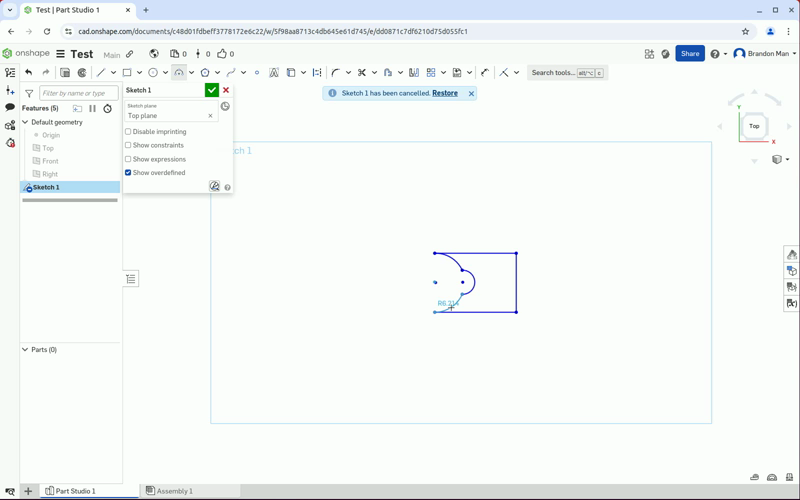
key(esc)
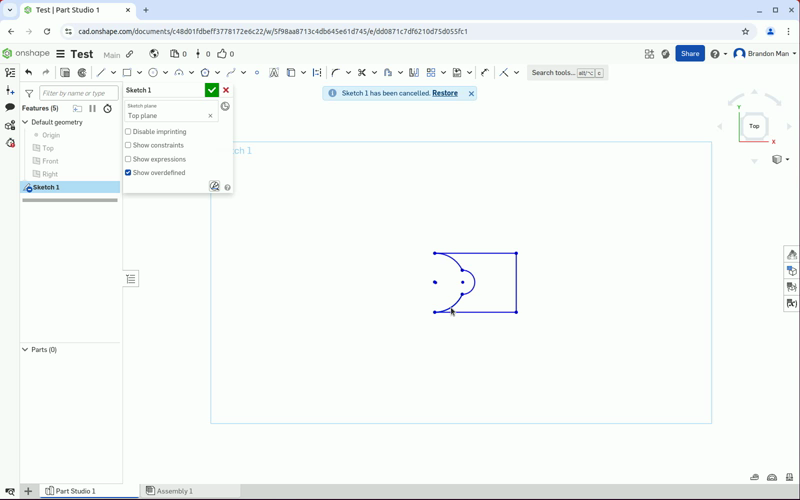
mouse_move(493, 271)
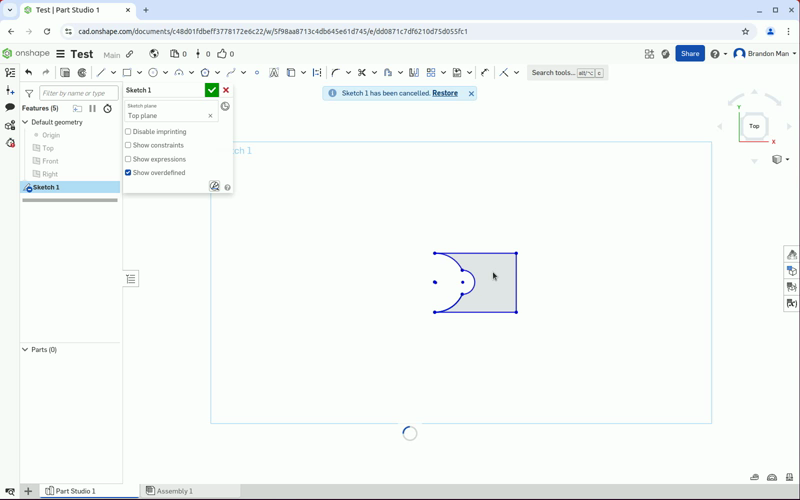
click(493, 271)
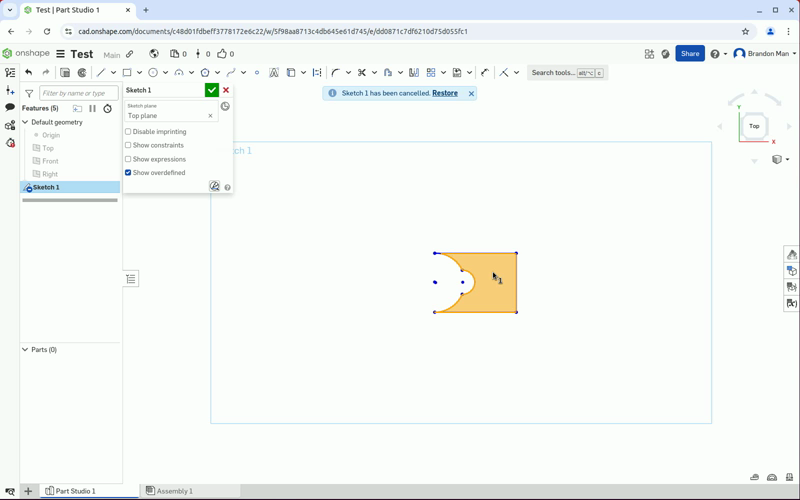
mouse_move(73, 352)
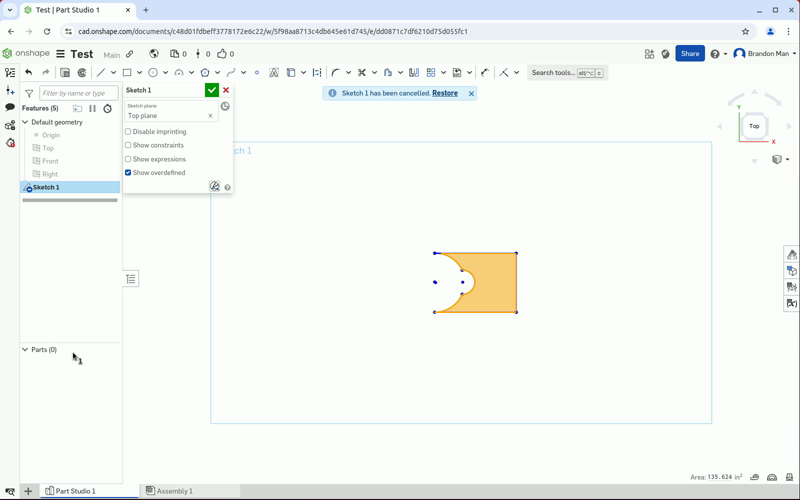
key(shift+y)
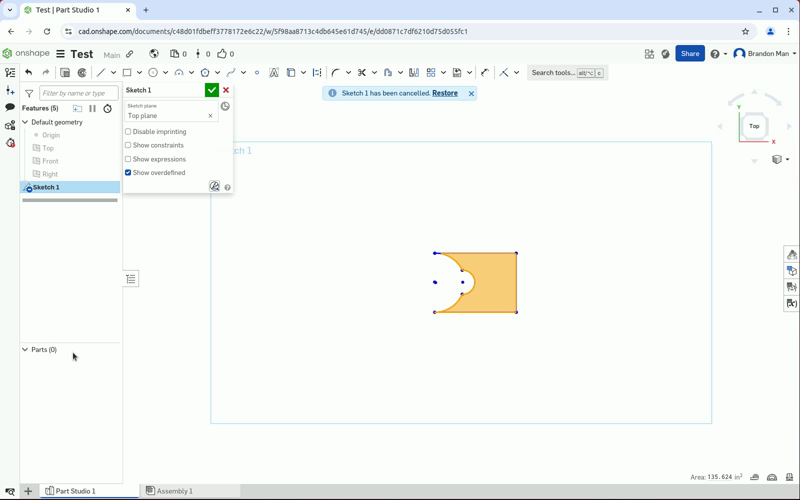
key(shift+e)
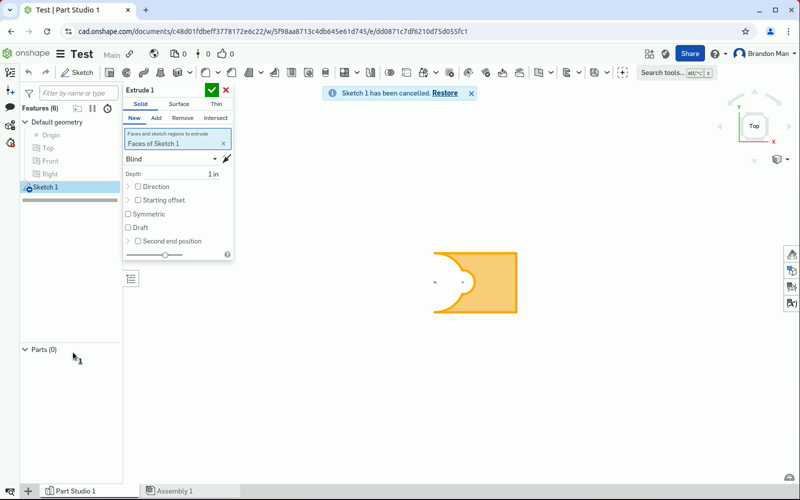
mouse_move(143, 106)
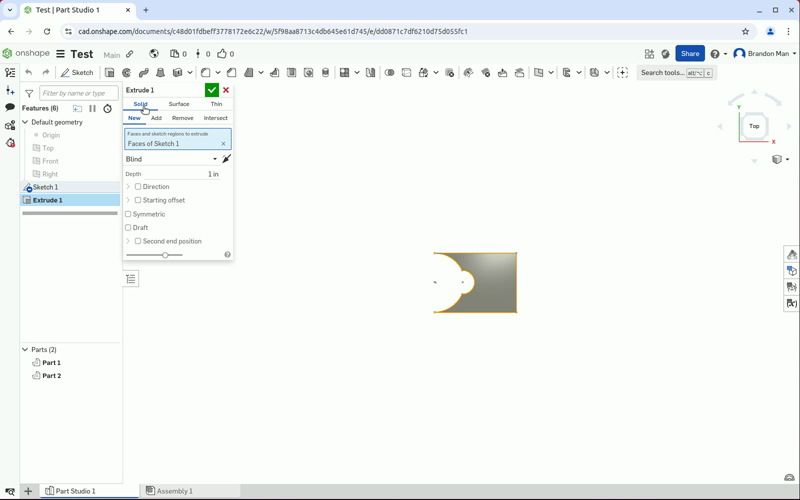
click(143, 106)
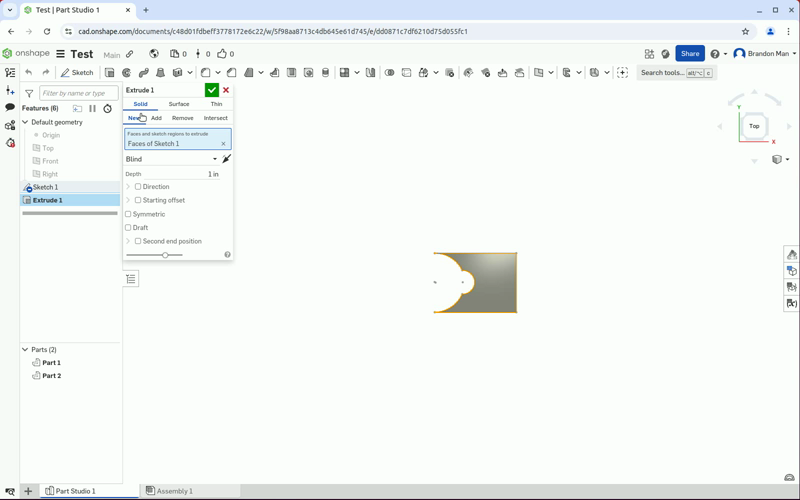
mouse_move(137, 120)
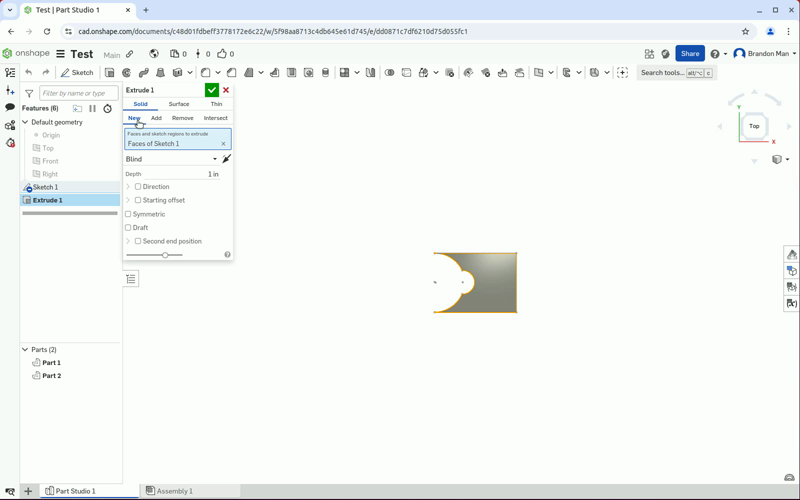
click(137, 120)
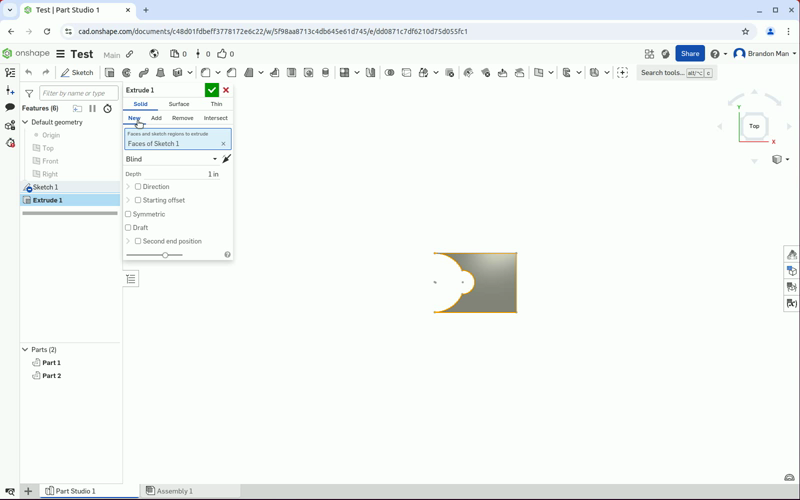
key(tab, 4)
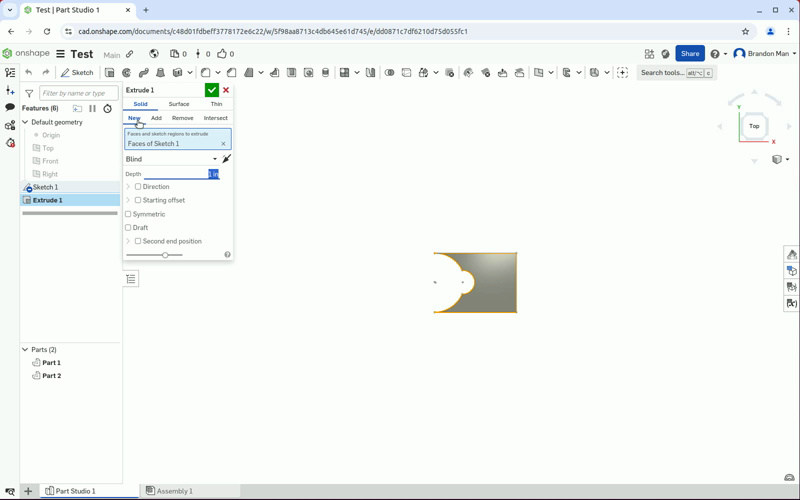
text(-23.108)
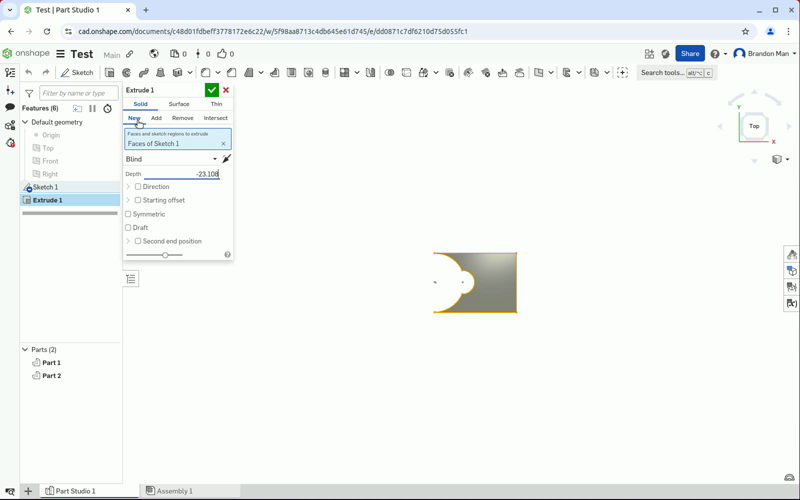
key(enter)
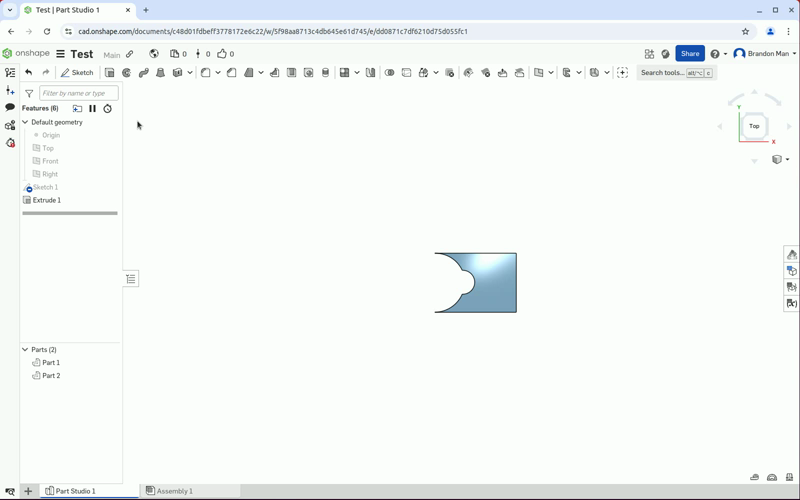
key(shift+h)
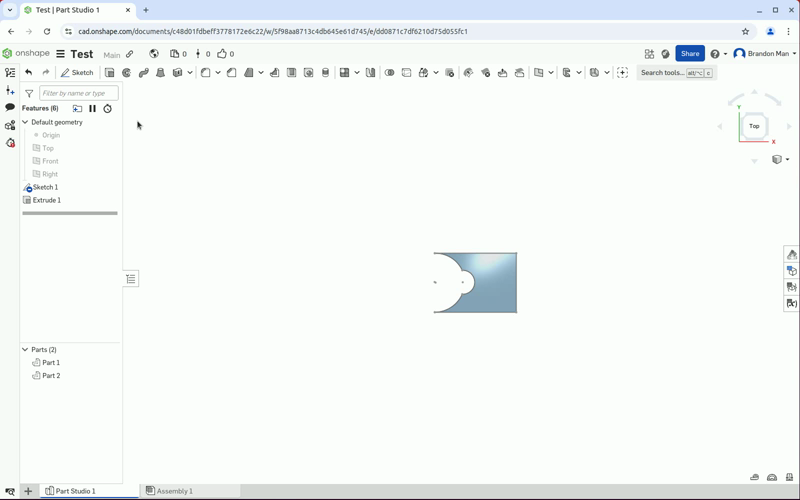
key(shift+h)
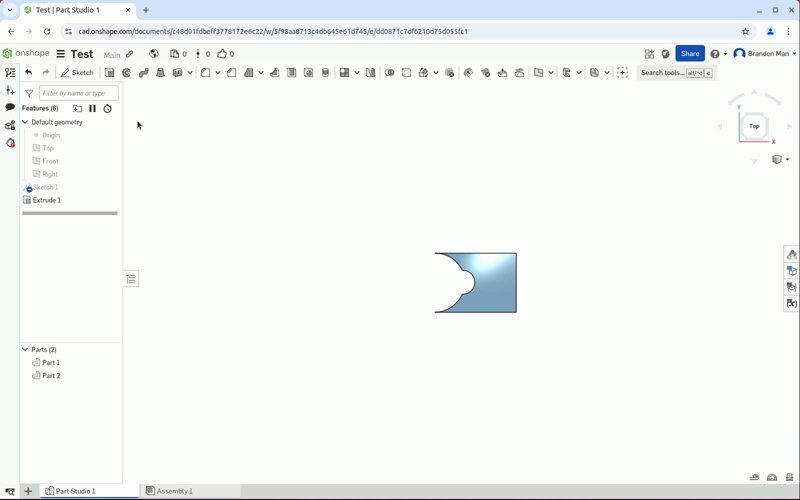
mouse_move(73, 189)
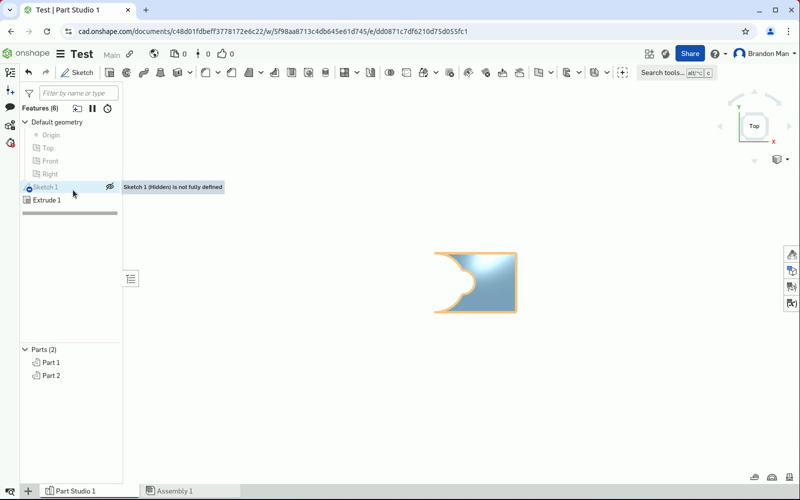
click(73, 189)
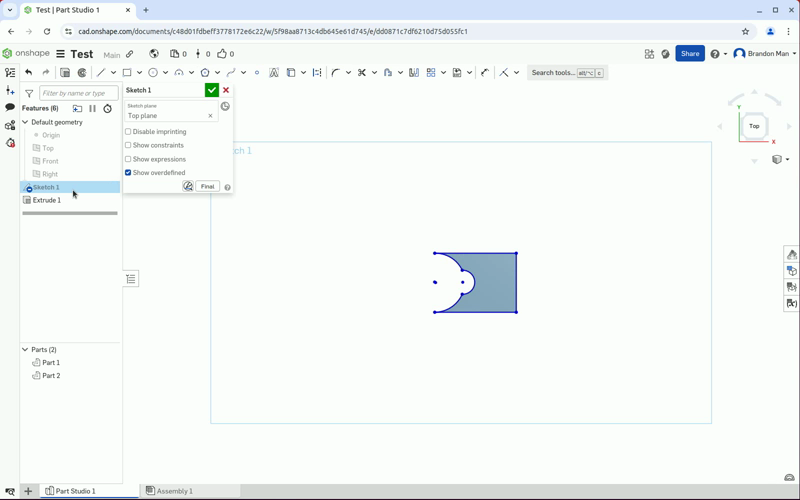
mouse_move(229, 92)
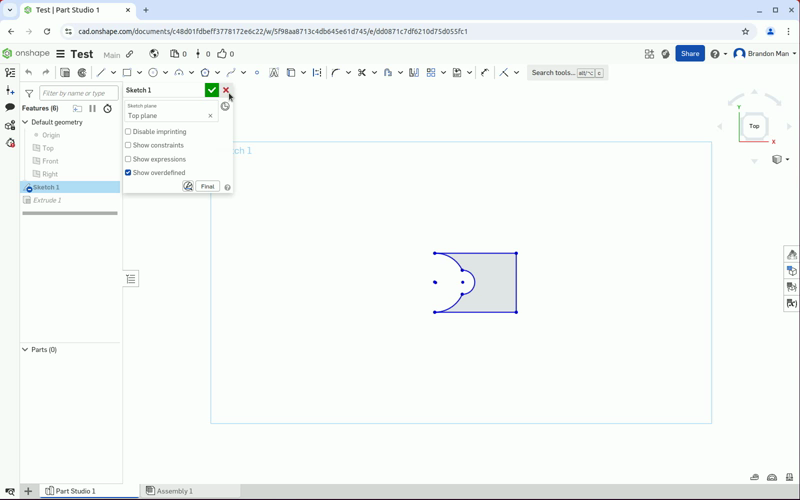
click(229, 92)
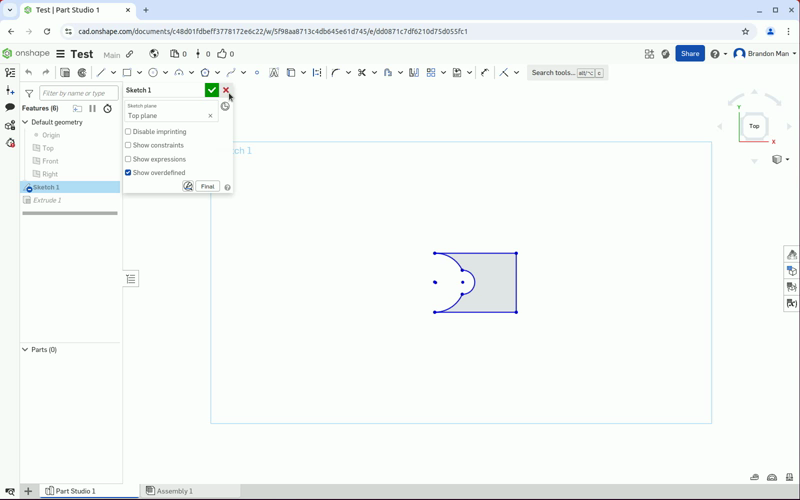
key(shift+s)
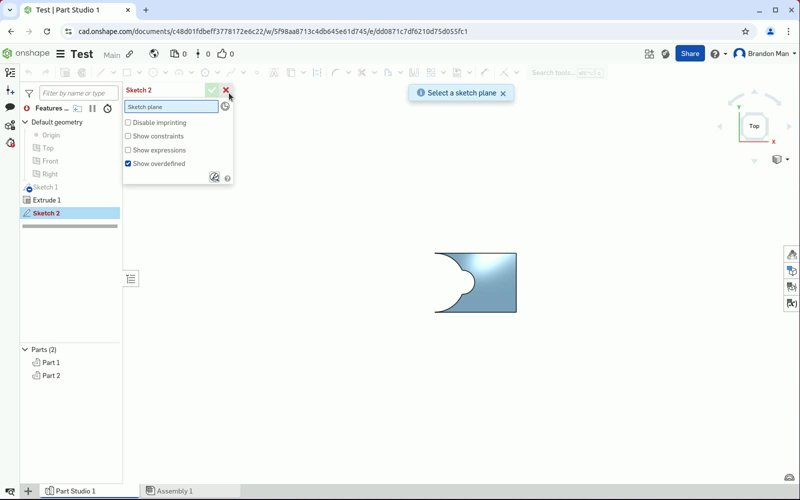
mouse_move(73, 150)
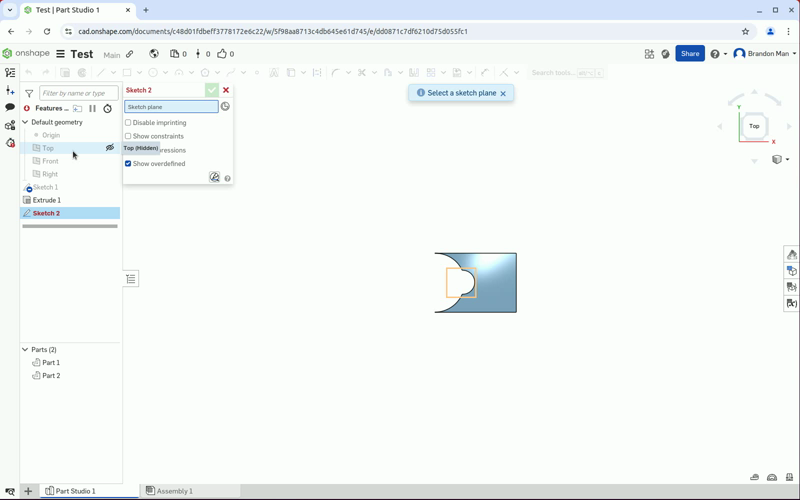
click(73, 150)
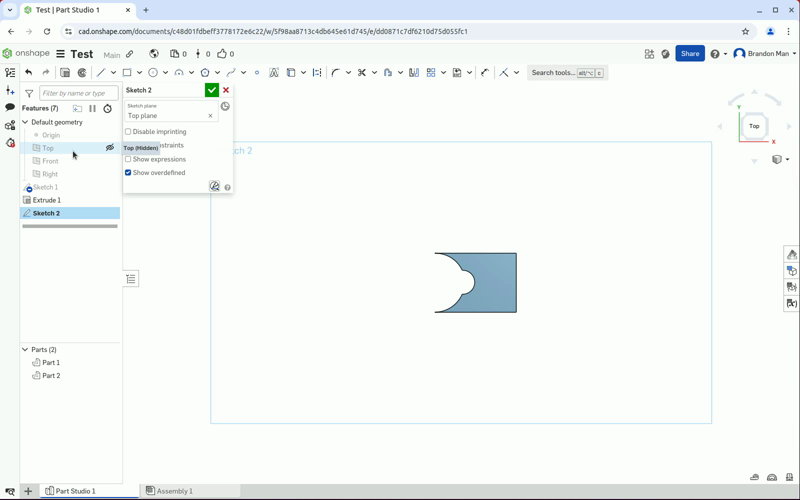
mouse_move(73, 352)
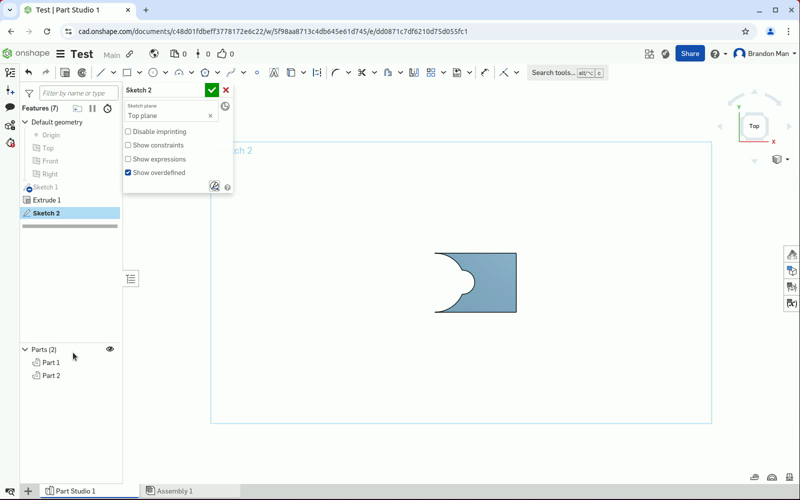
key(y)
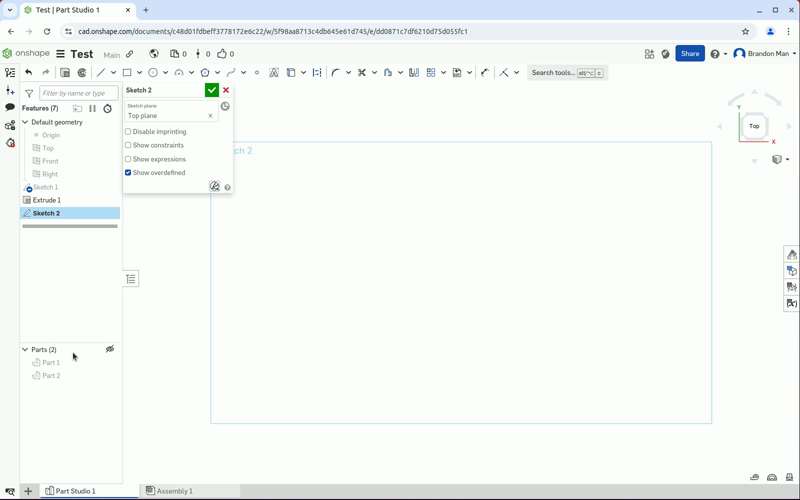
key(a)
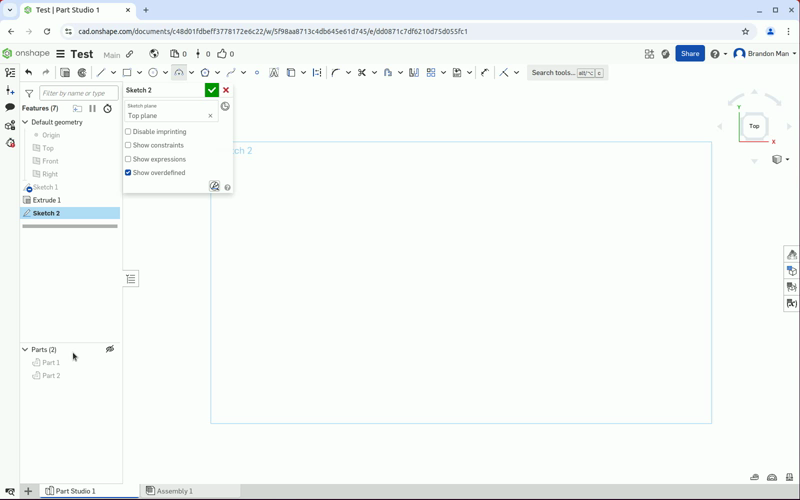
key_down(shift)
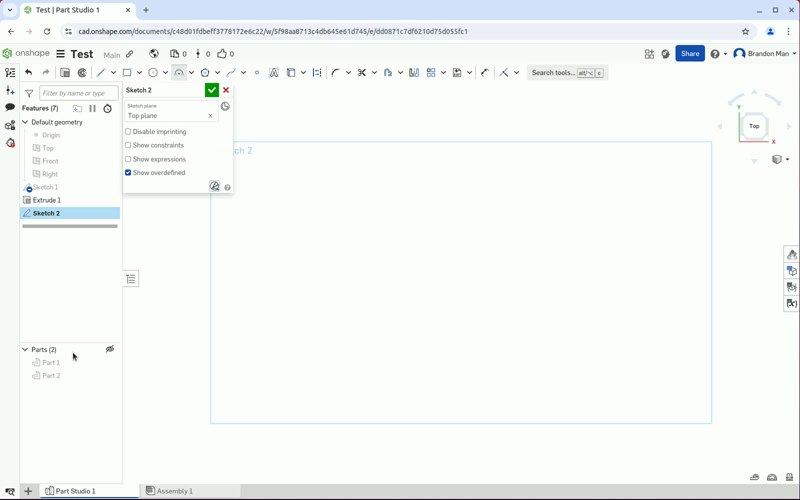
mouse_move(461, 294)
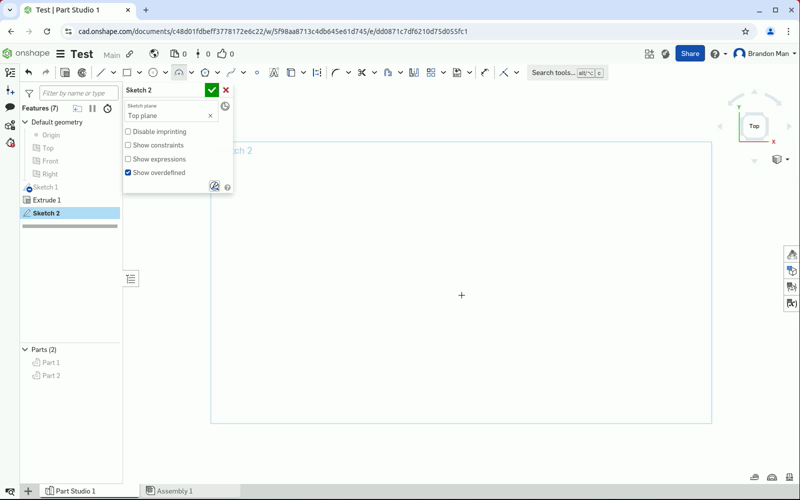
click(461, 294)
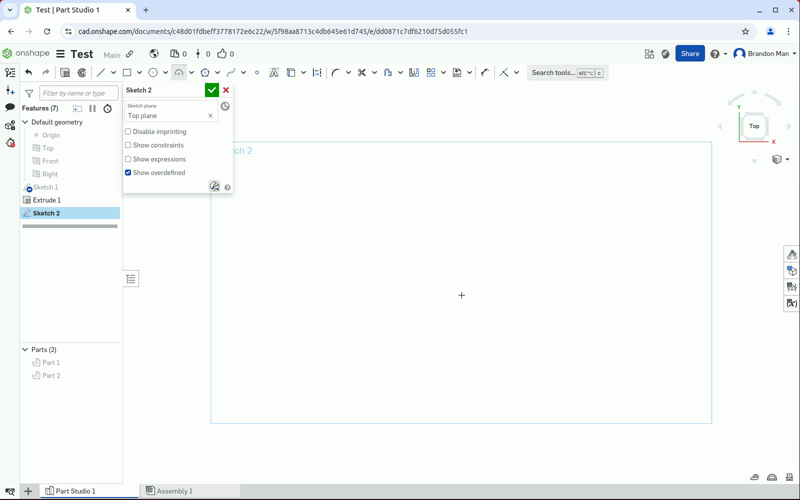
key_up(shift)
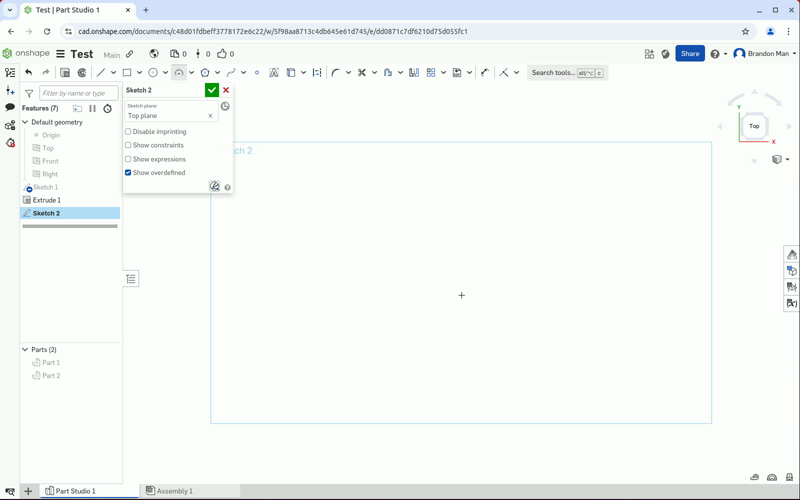
key_down(shift)
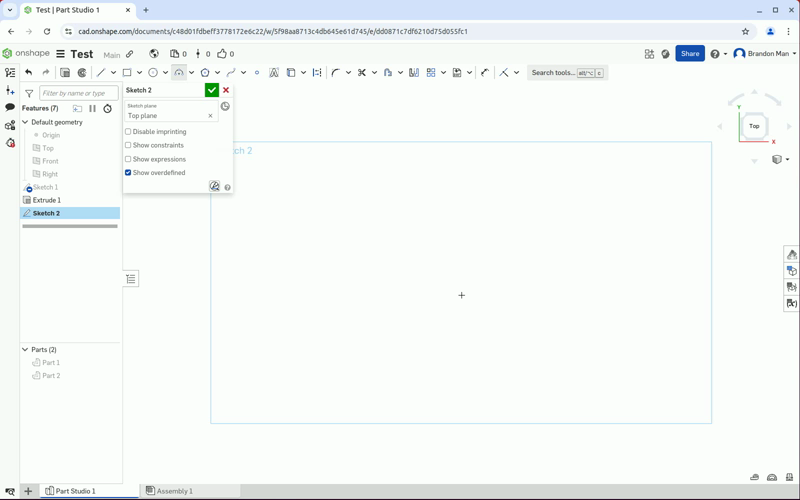
mouse_move(461, 270)
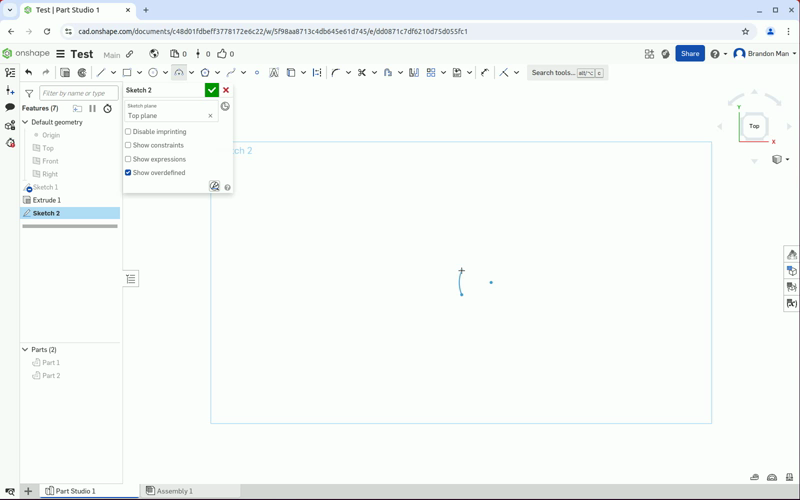
click(461, 270)
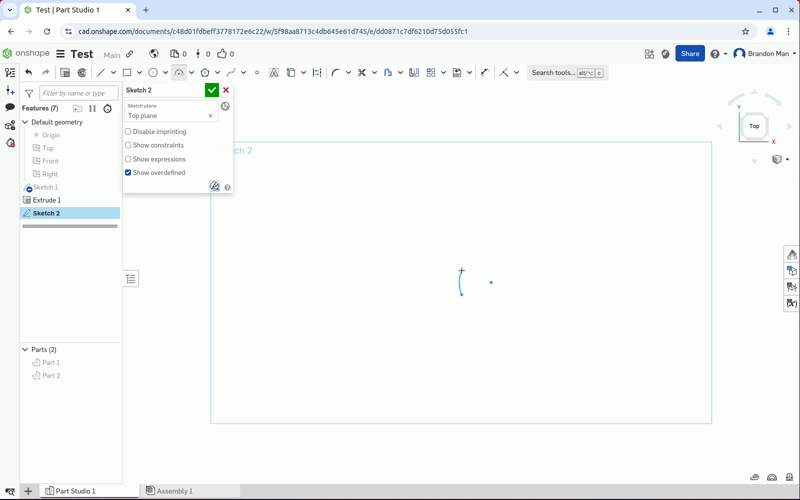
mouse_move(474, 282)
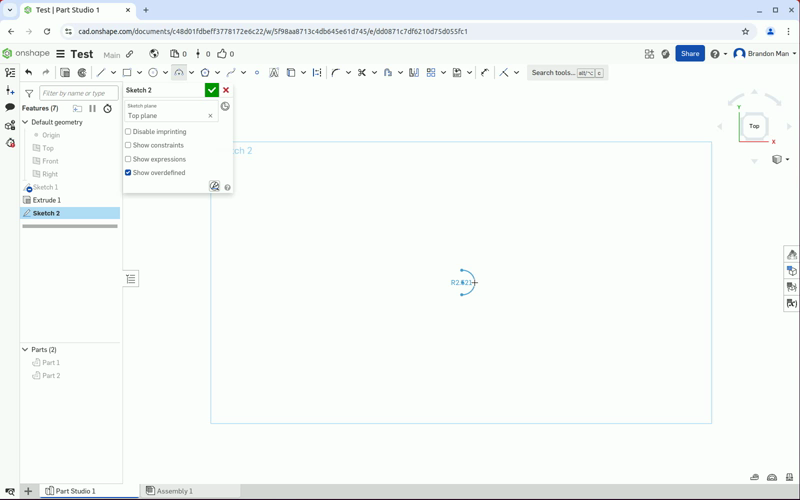
click(474, 282)
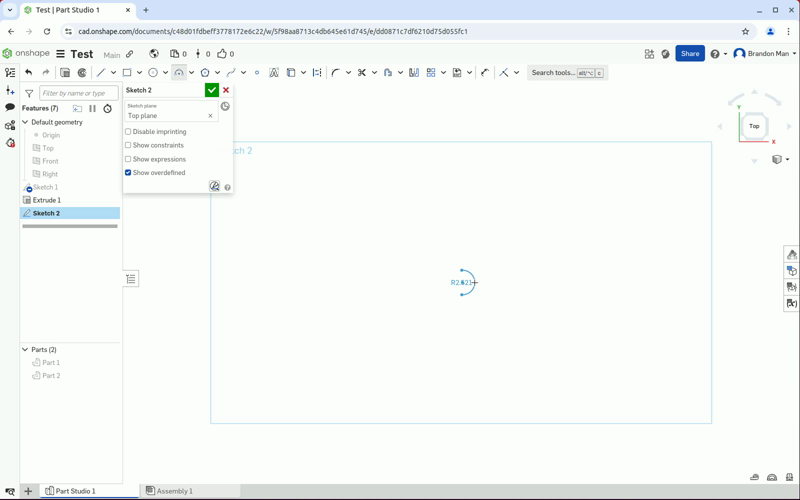
key_up(shift)
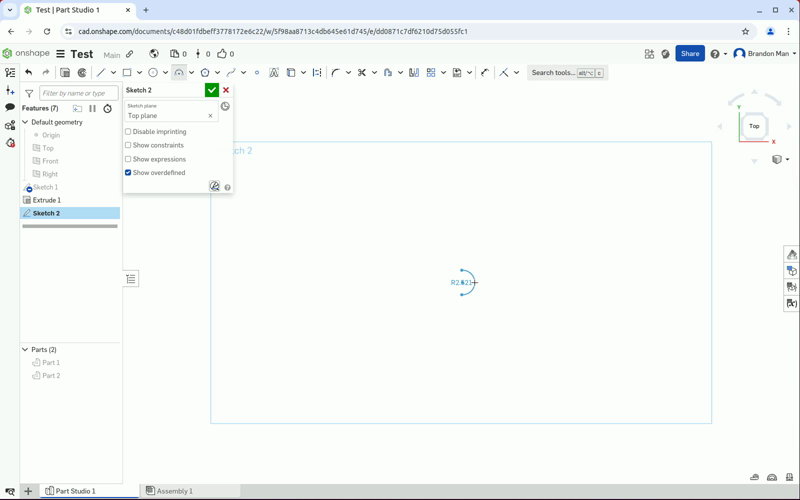
mouse_move(461, 270)
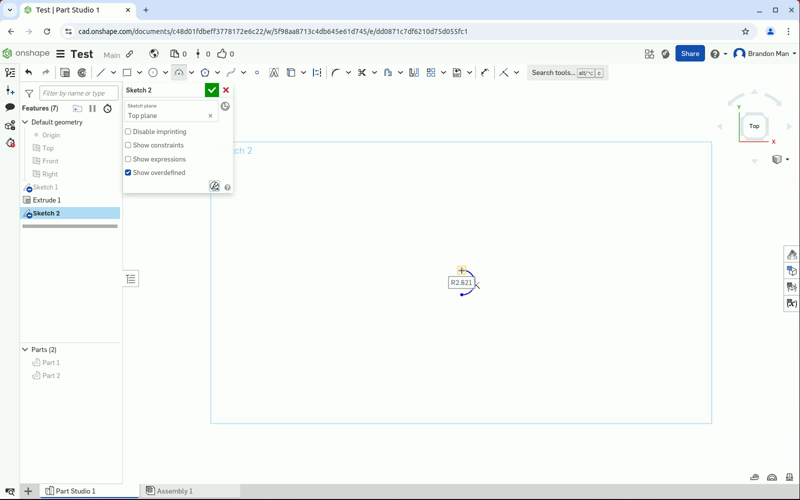
click(461, 270)
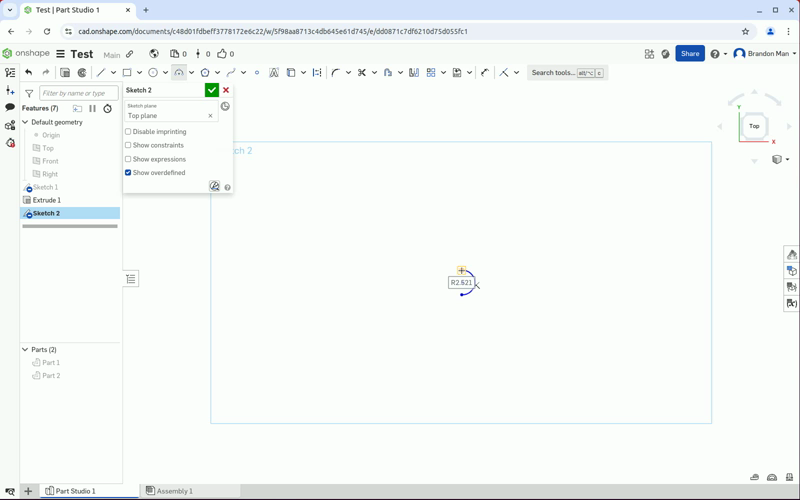
mouse_move(461, 294)
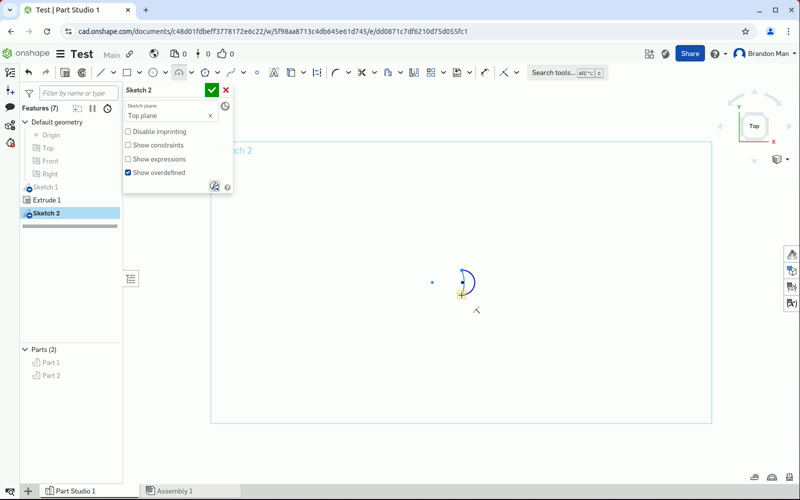
click(461, 294)
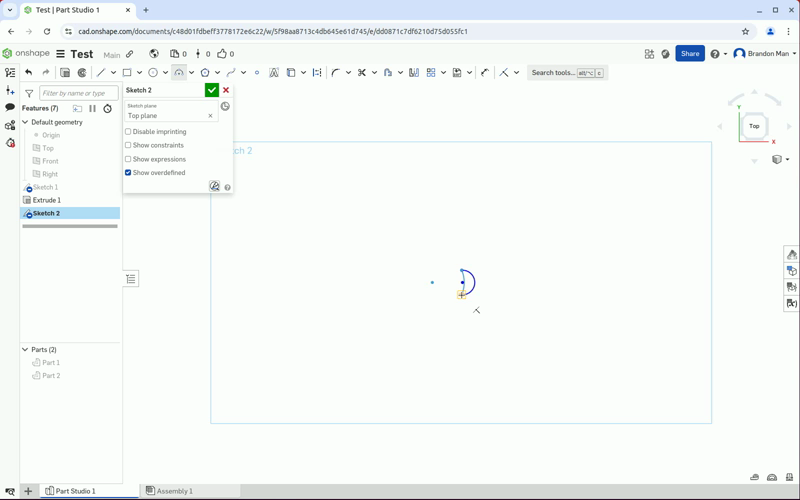
key_down(shift)
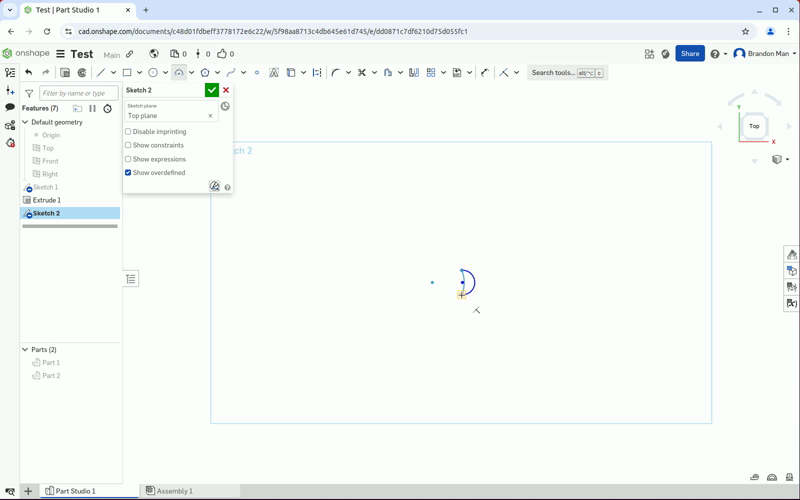
mouse_move(404, 282)
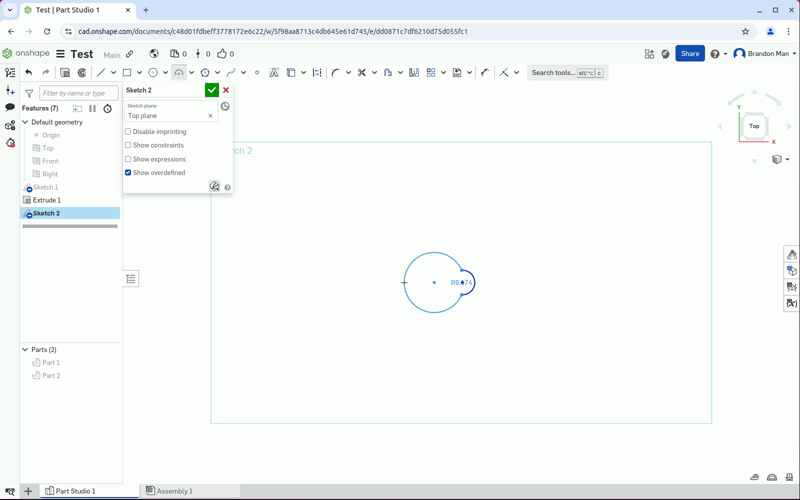
click(404, 282)
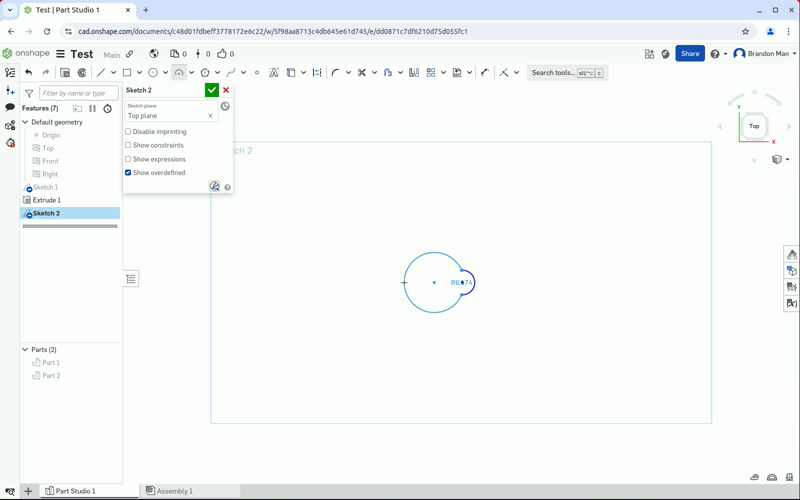
key_up(shift)
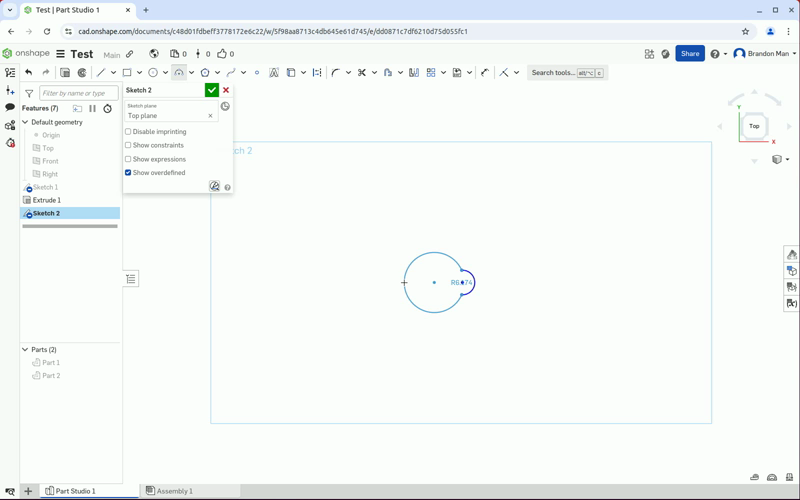
key(esc)
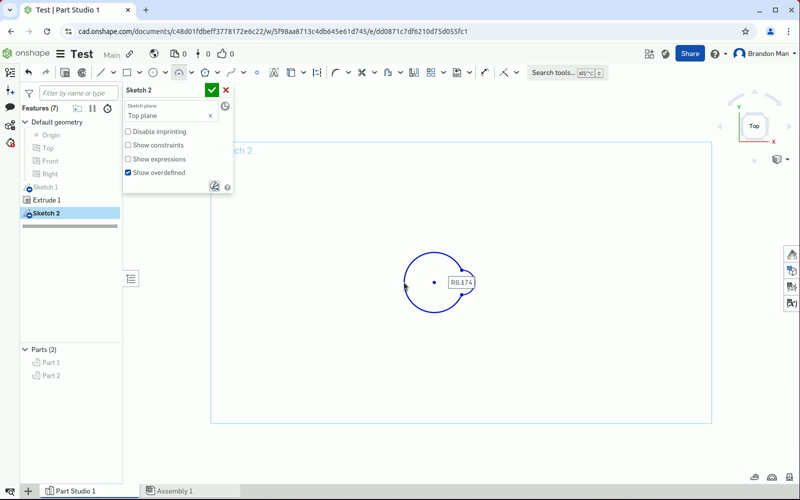
key(c)
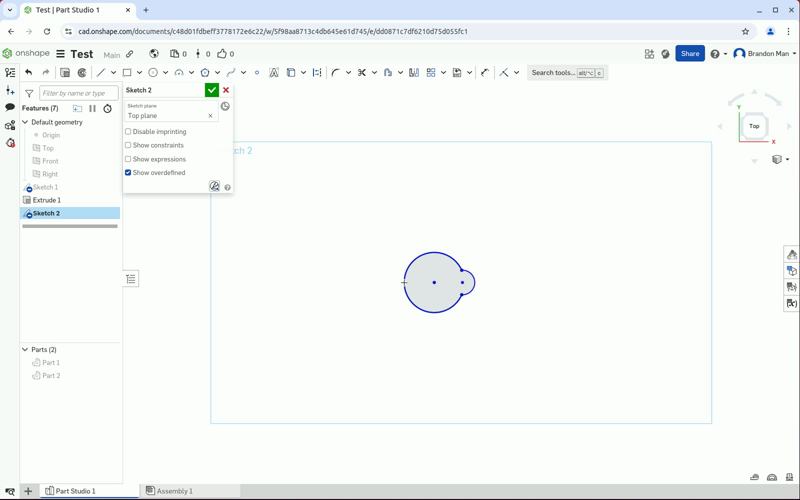
key_down(shift)
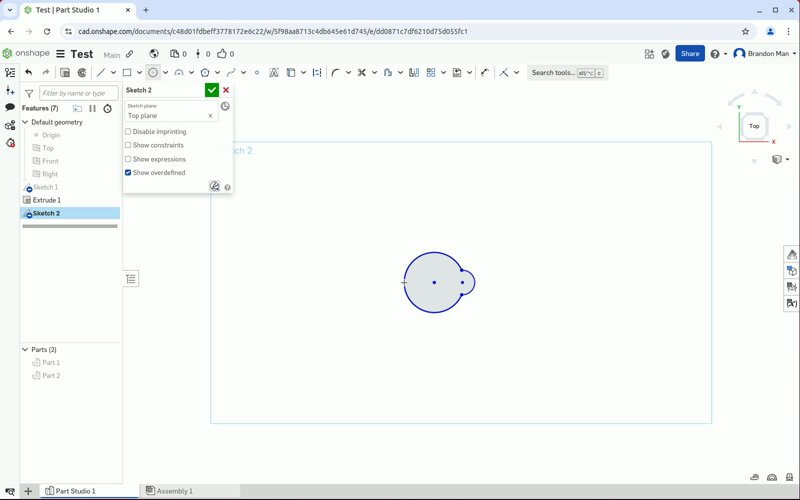
mouse_move(434, 282)
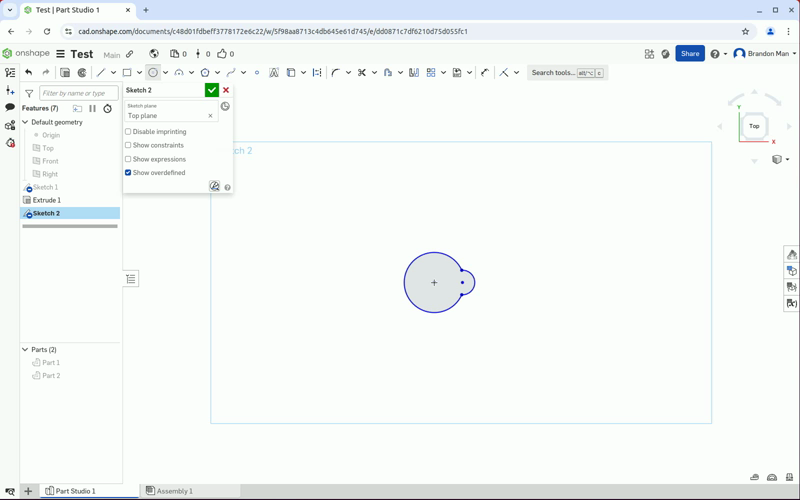
click(434, 282)
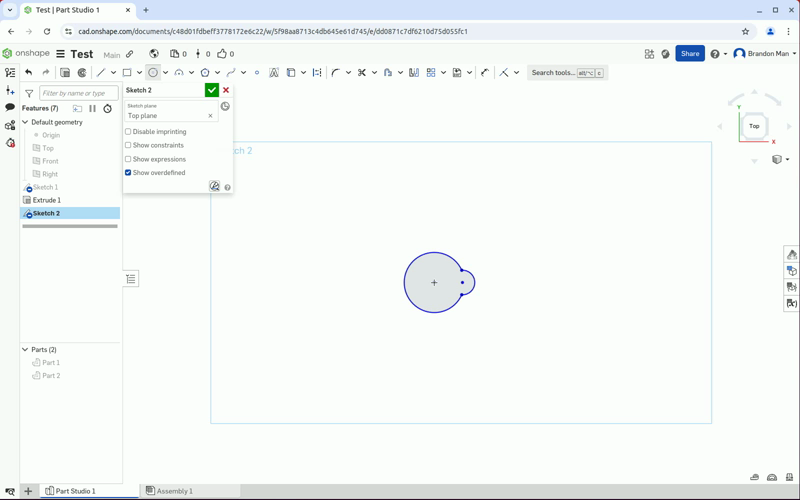
key_up(shift)
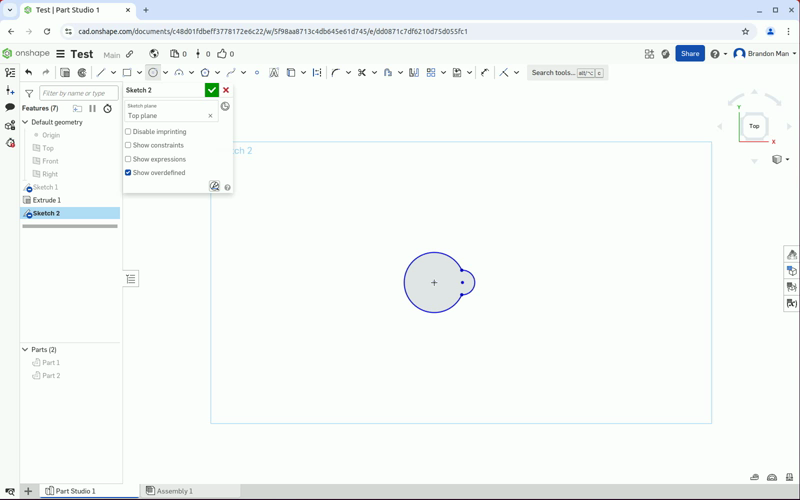
mouse_move(446, 282)
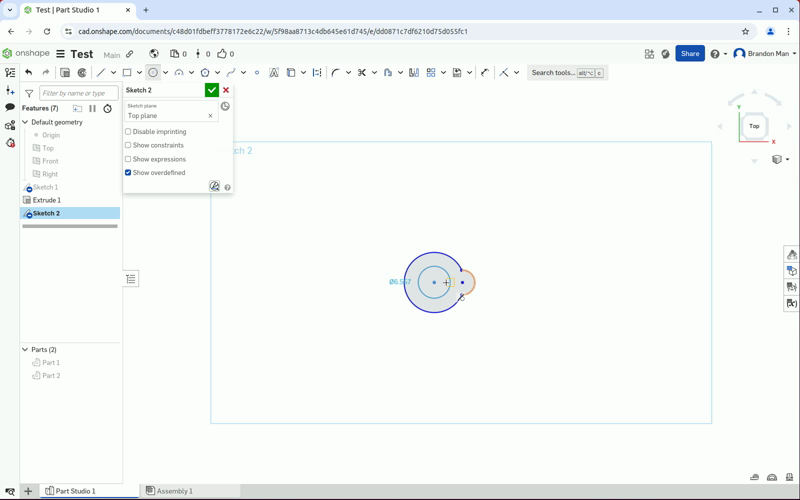
click(446, 282)
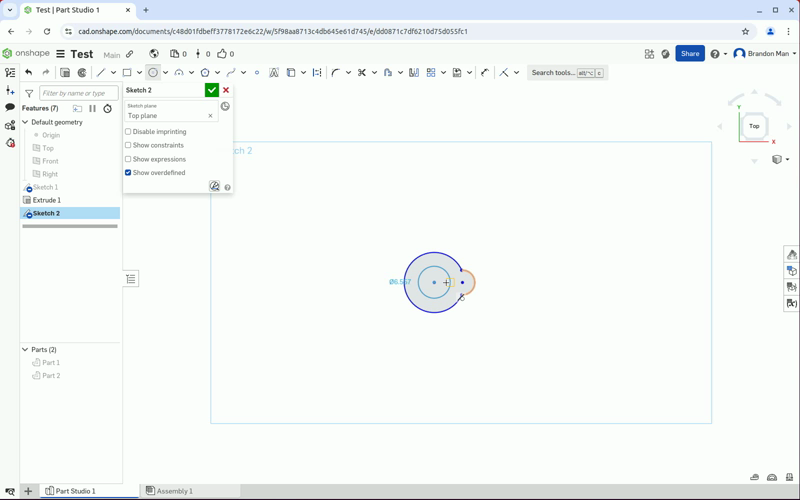
key(esc)
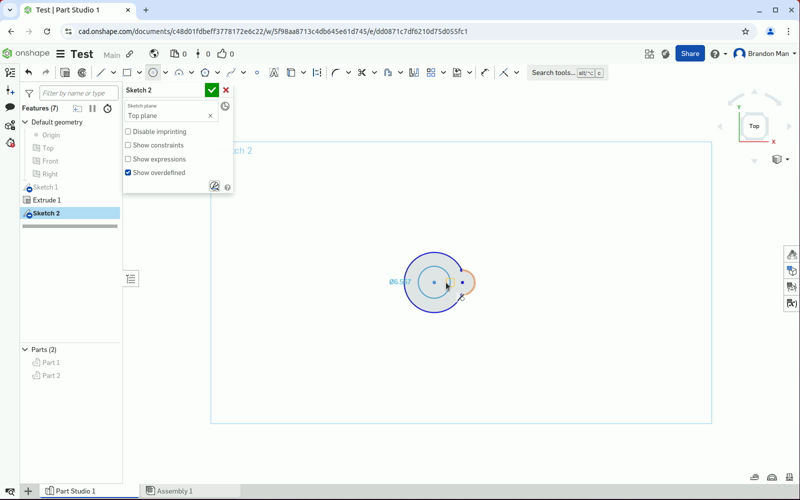
mouse_move(423, 293)
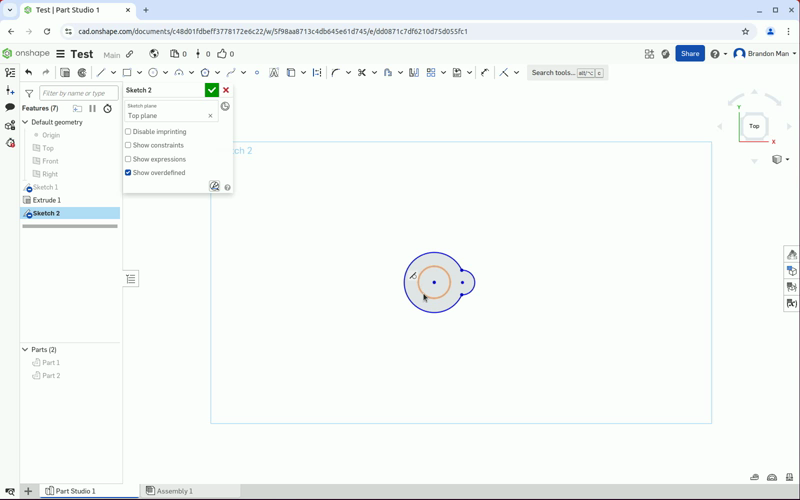
click(423, 293)
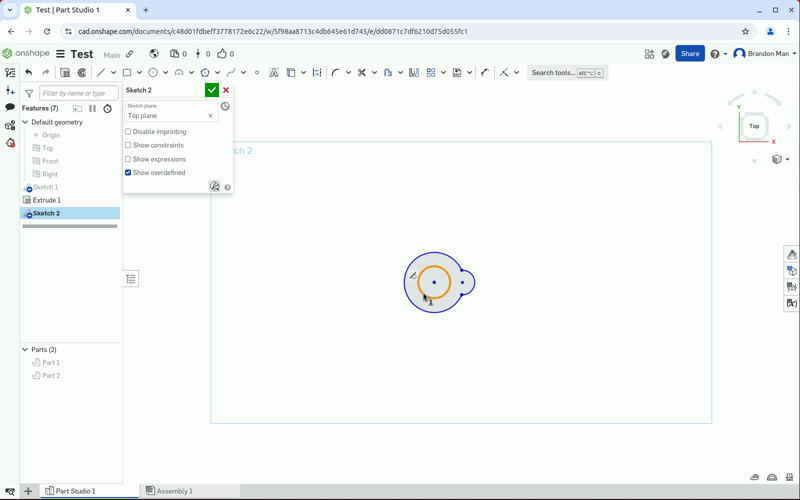
mouse_move(73, 352)
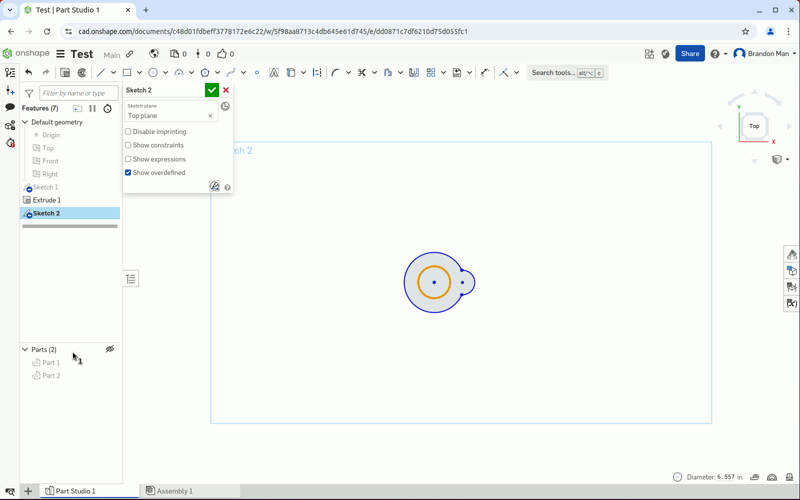
key(shift+y)
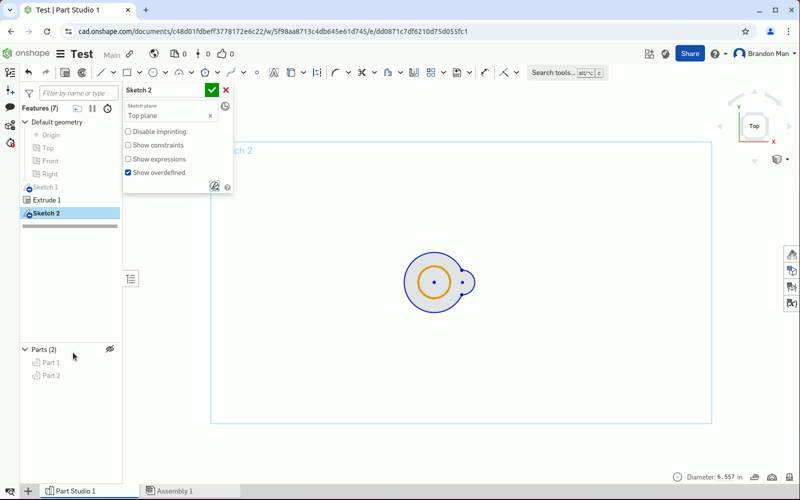
key(shift+e)
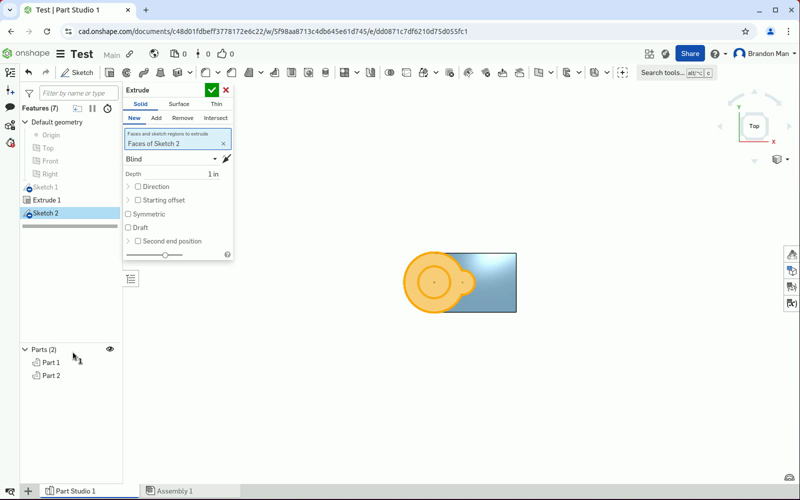
mouse_move(143, 106)
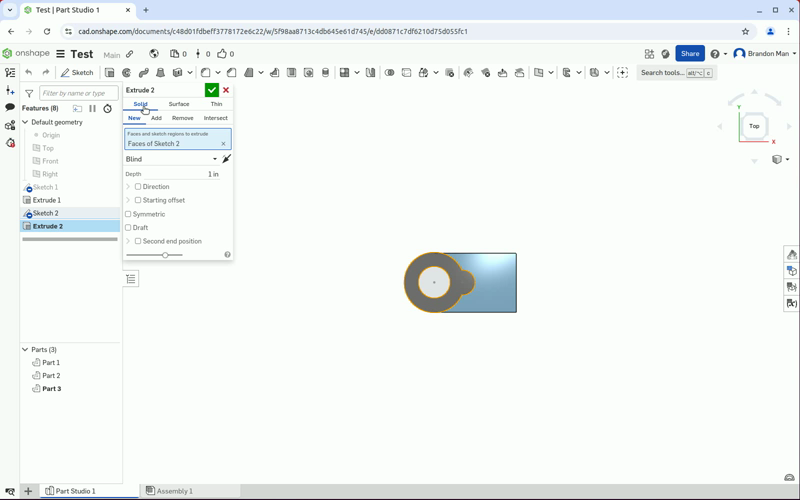
click(143, 106)
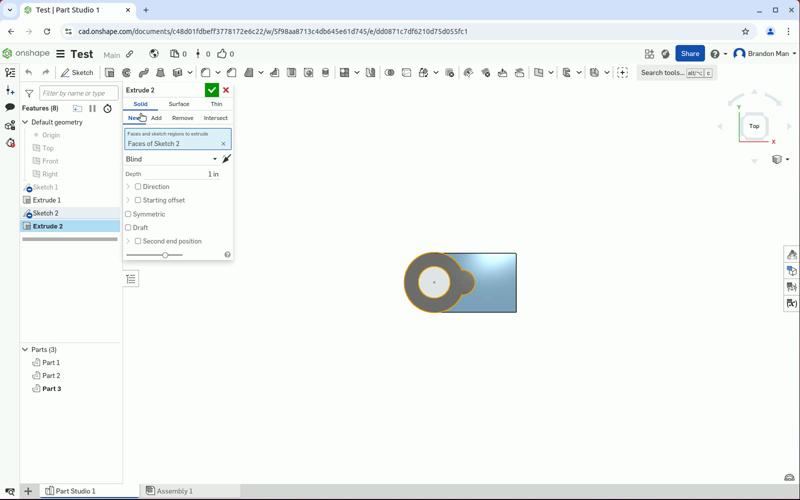
mouse_move(137, 120)
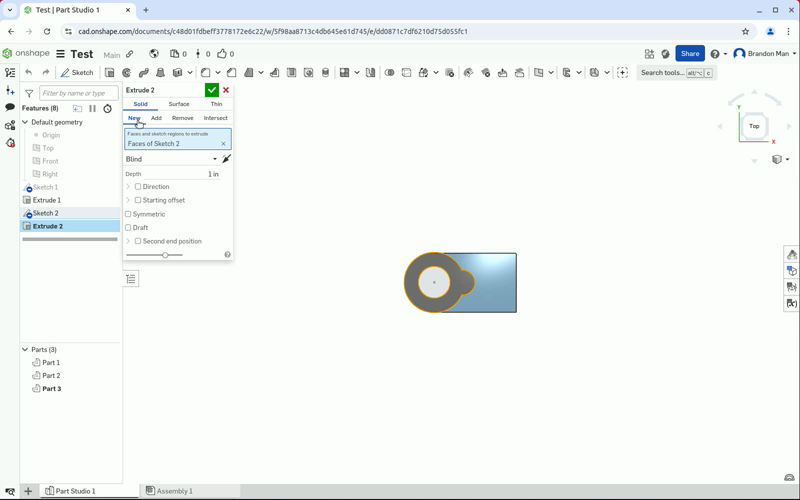
click(137, 120)
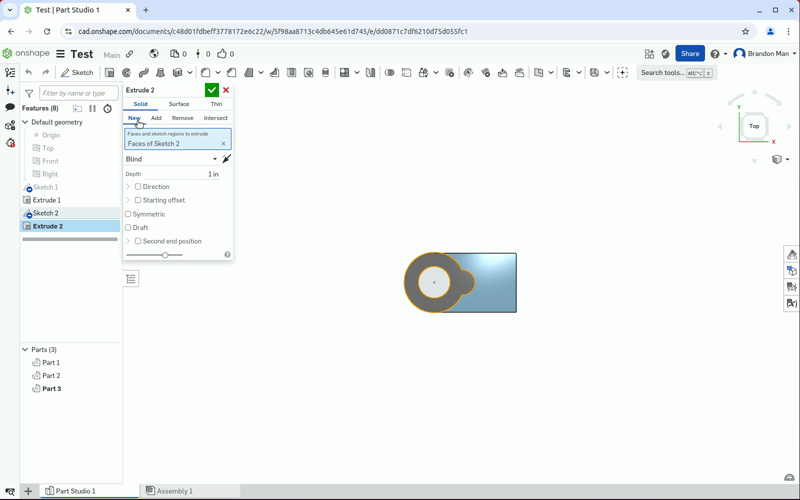
key(tab, 4)
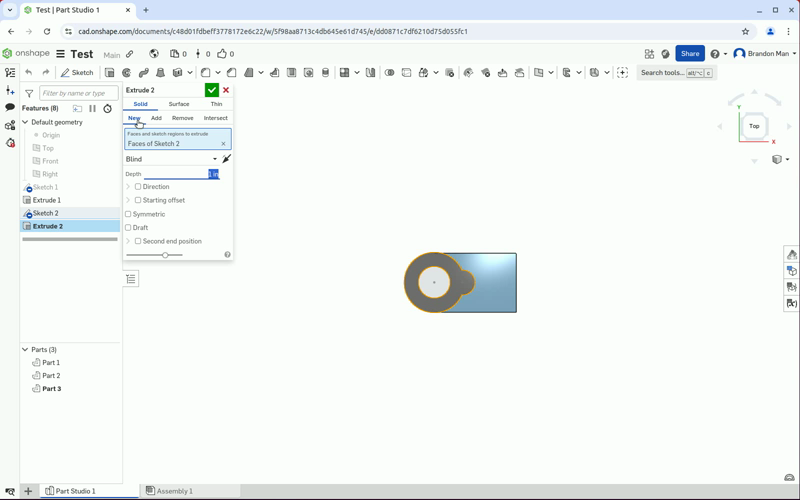
text(-23.108)
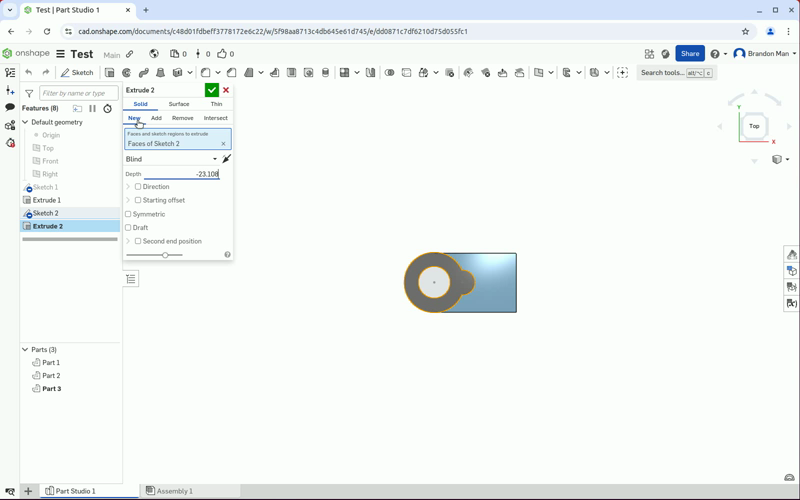
key(enter)
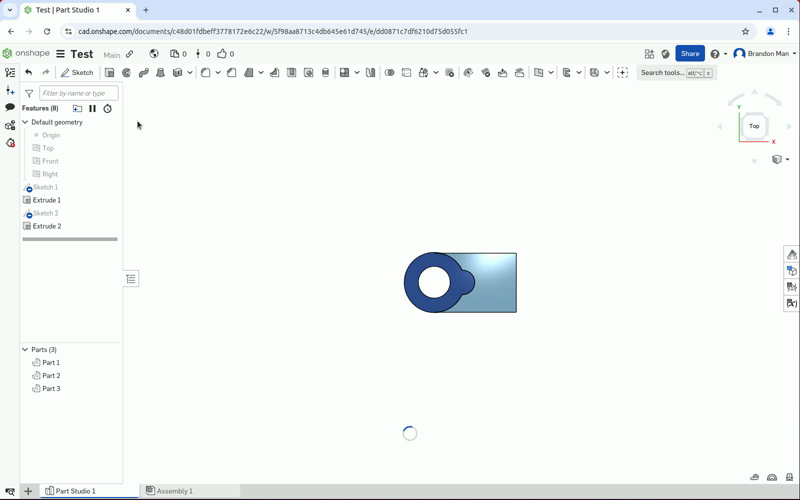
key(shift+h)
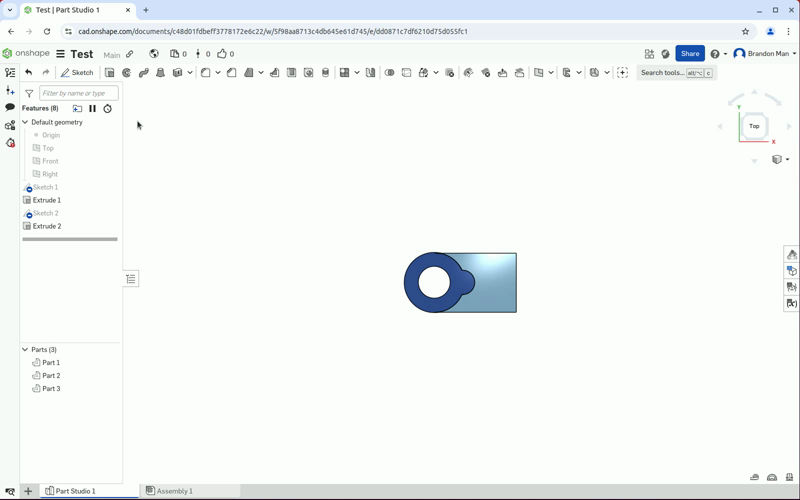
key(shift+h)
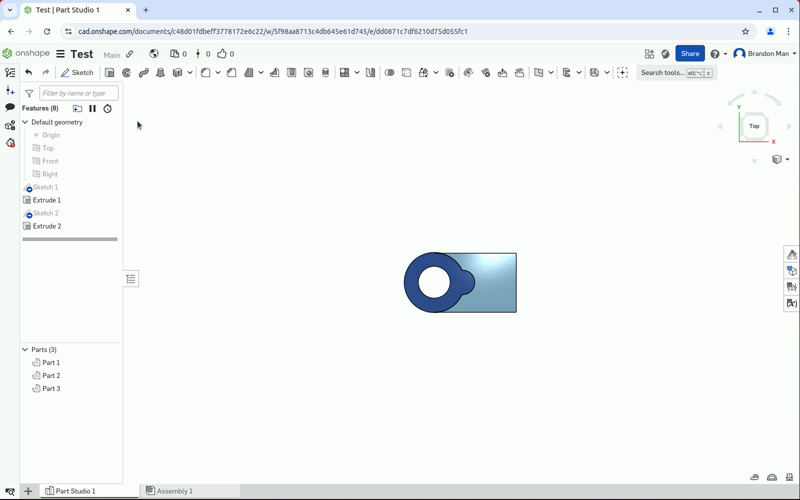
mouse_move(73, 189)
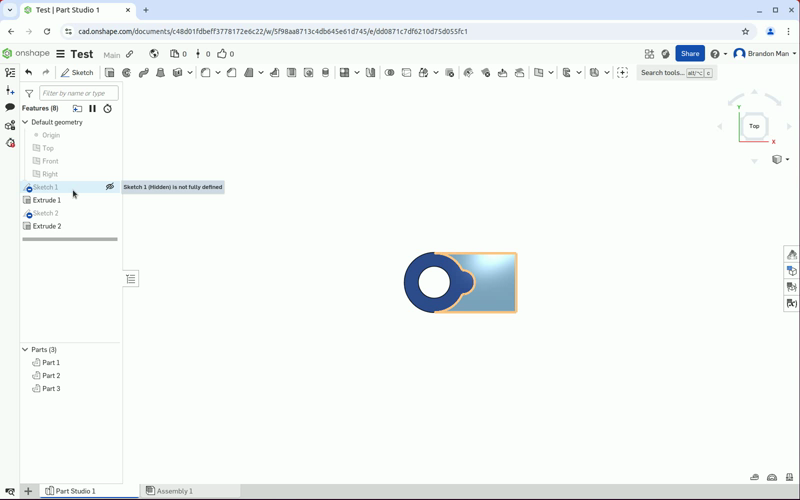
click(73, 189)
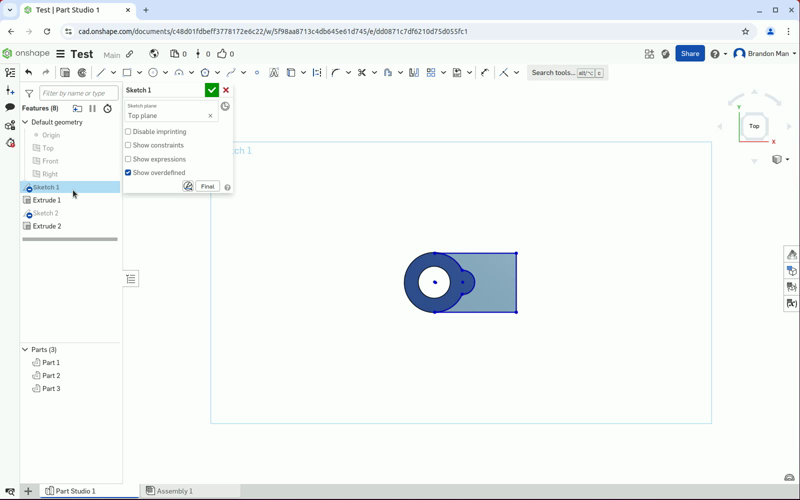
mouse_move(229, 92)
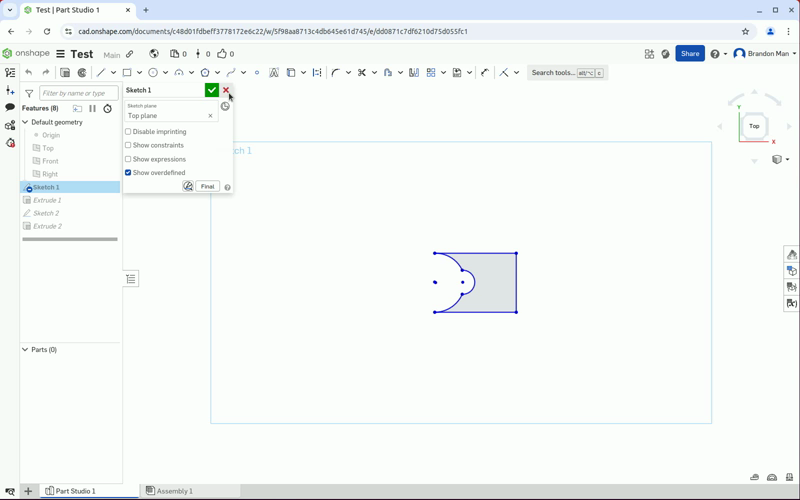
click(229, 92)
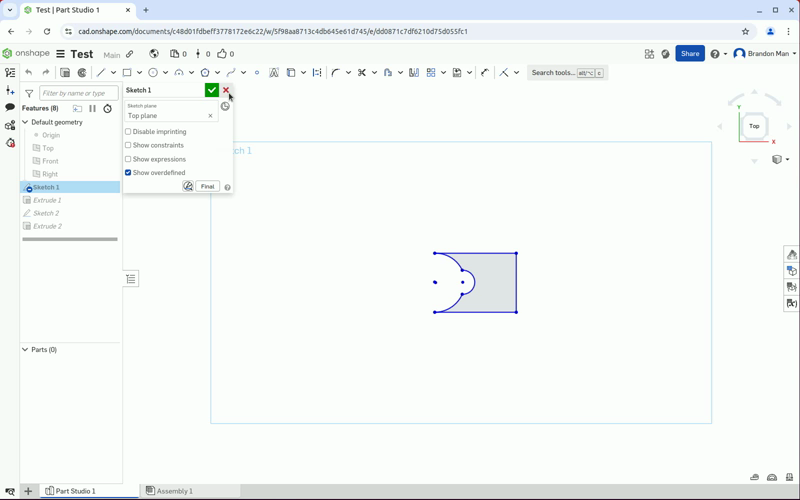
key(shift+s)
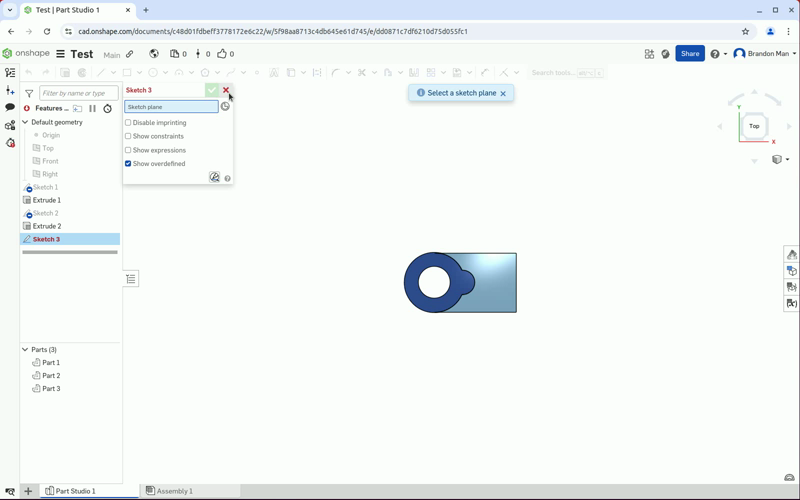
mouse_move(73, 150)
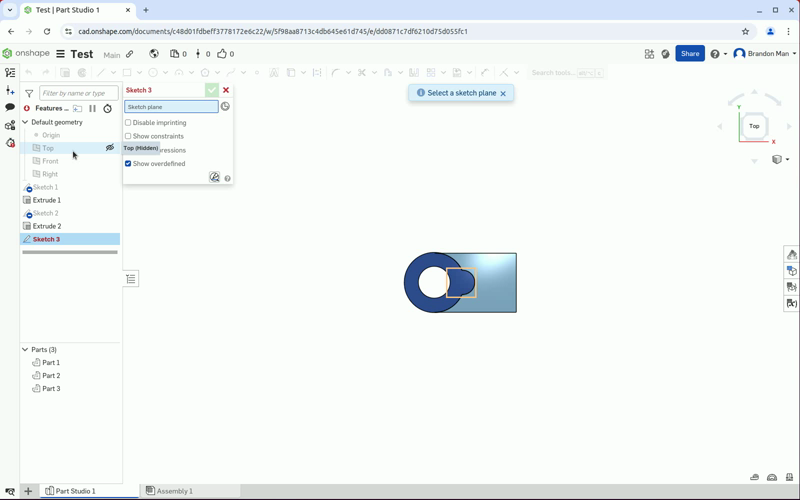
click(73, 150)
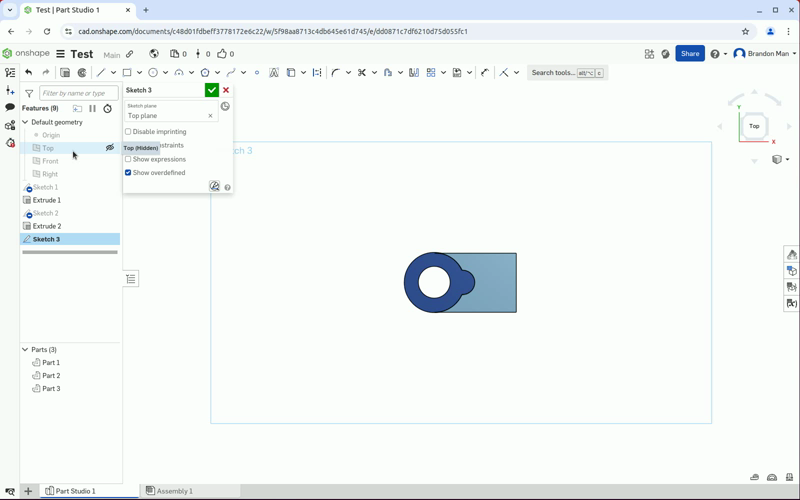
mouse_move(73, 352)
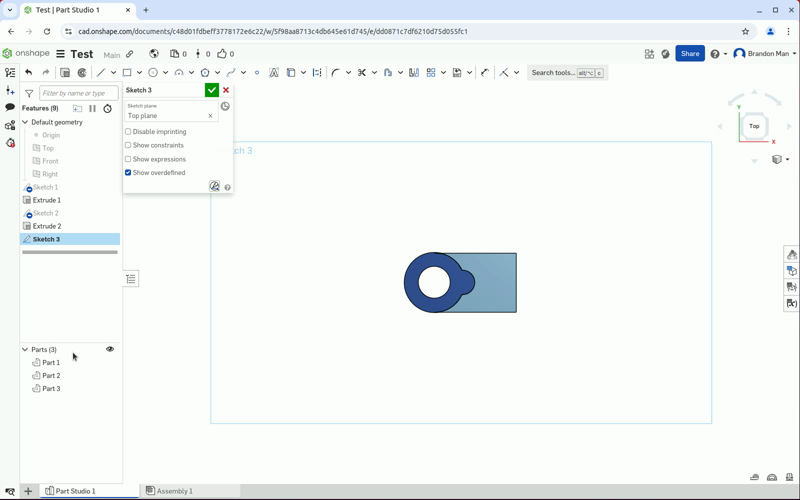
key(y)
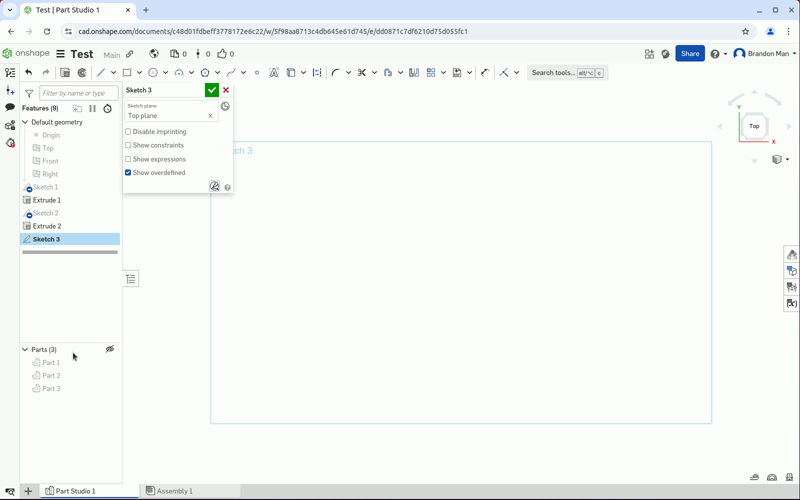
key(c)
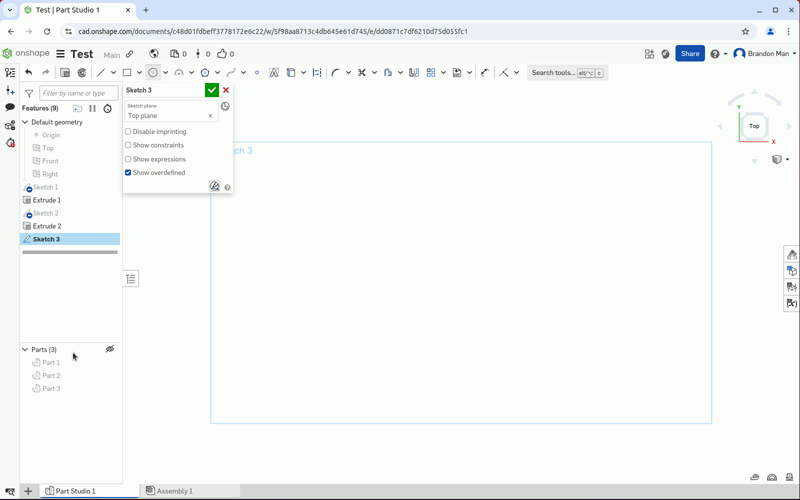
key_down(shift)
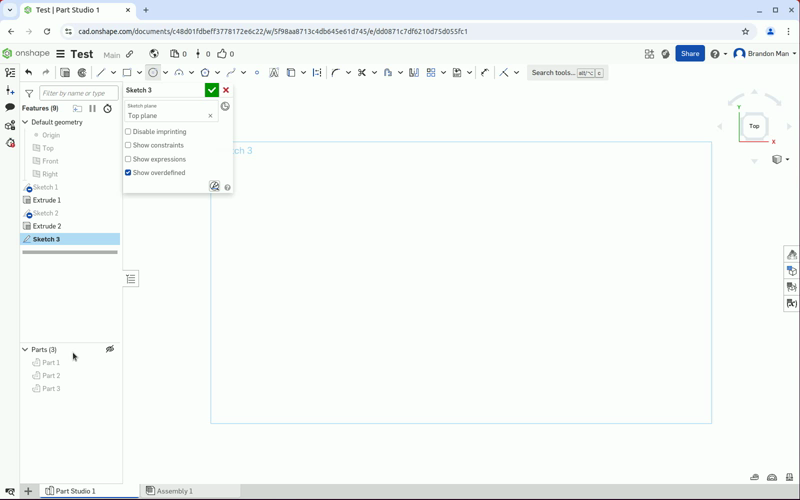
mouse_move(435, 282)
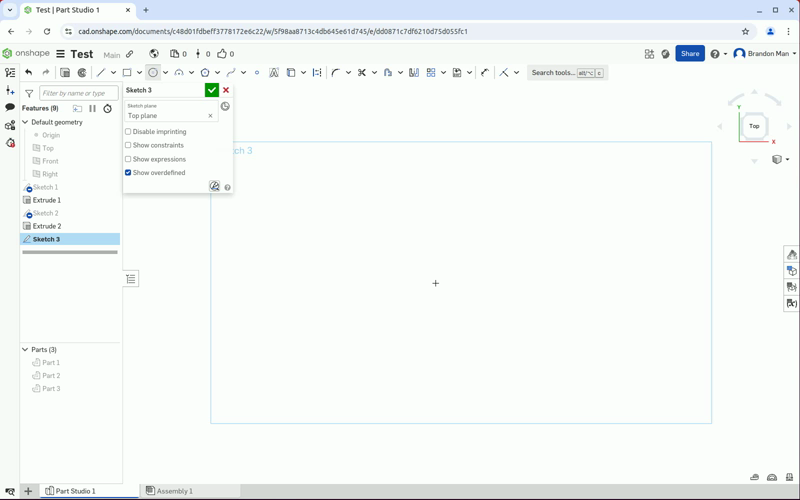
click(435, 282)
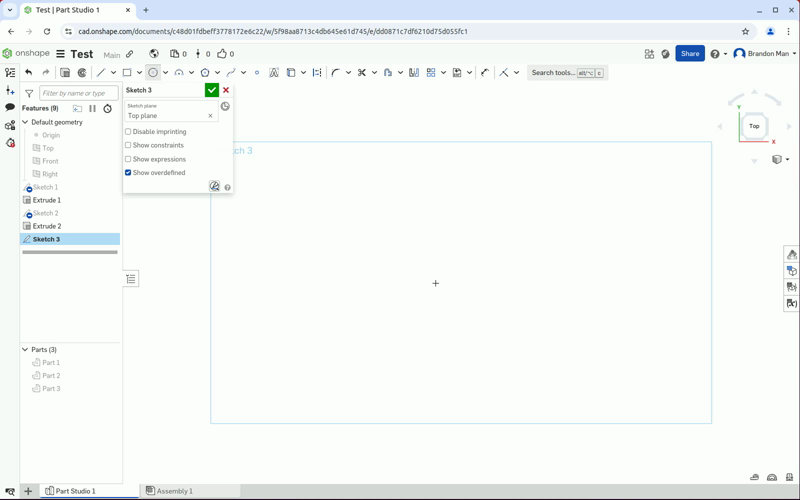
key_up(shift)
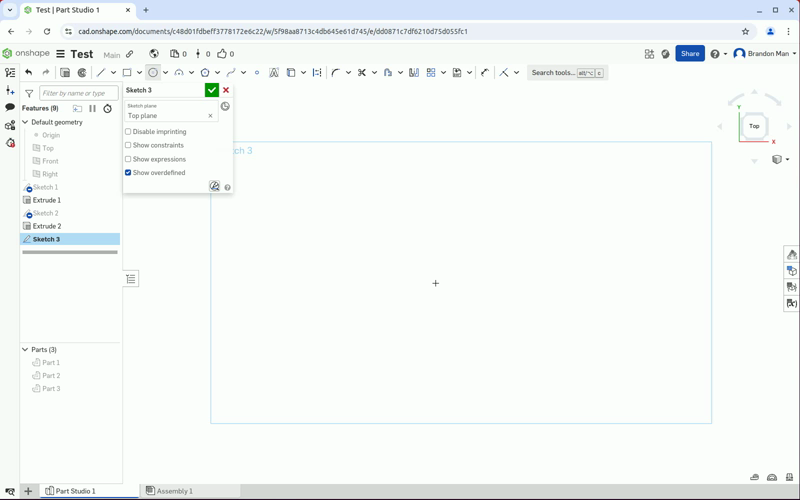
mouse_move(447, 282)
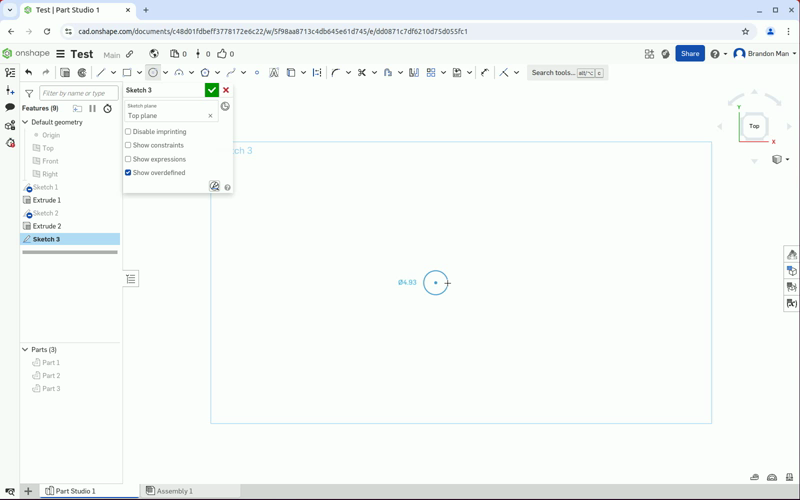
click(447, 282)
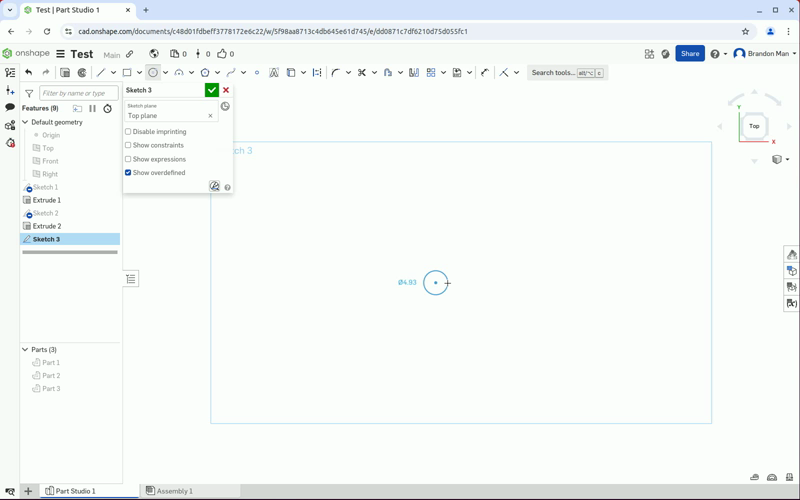
key(esc)
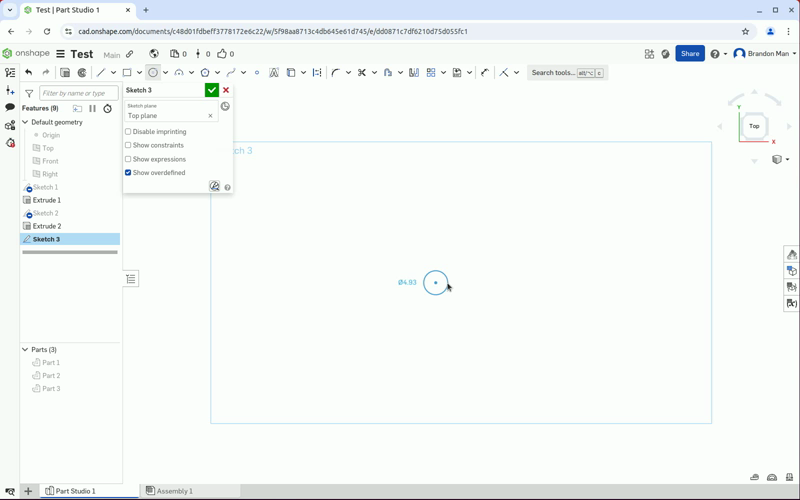
mouse_move(435, 281)
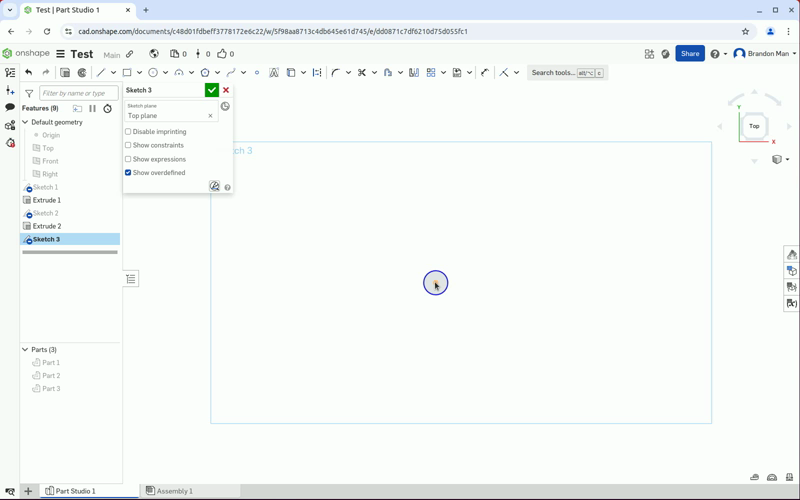
scroll(6)
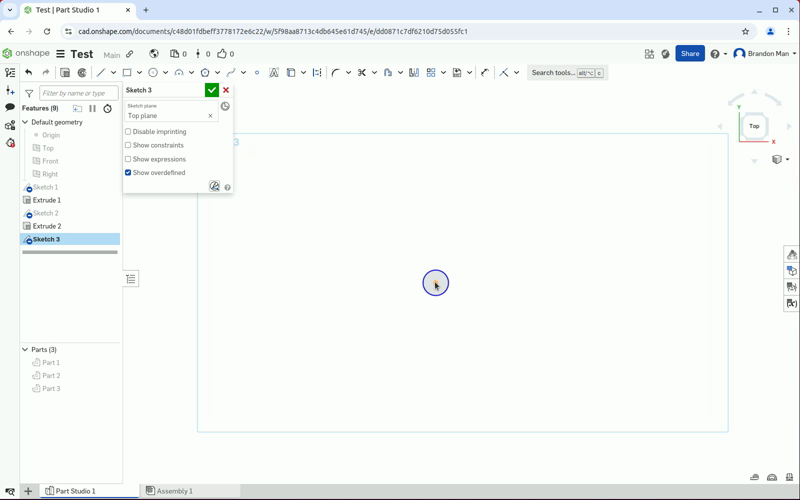
scroll(6)
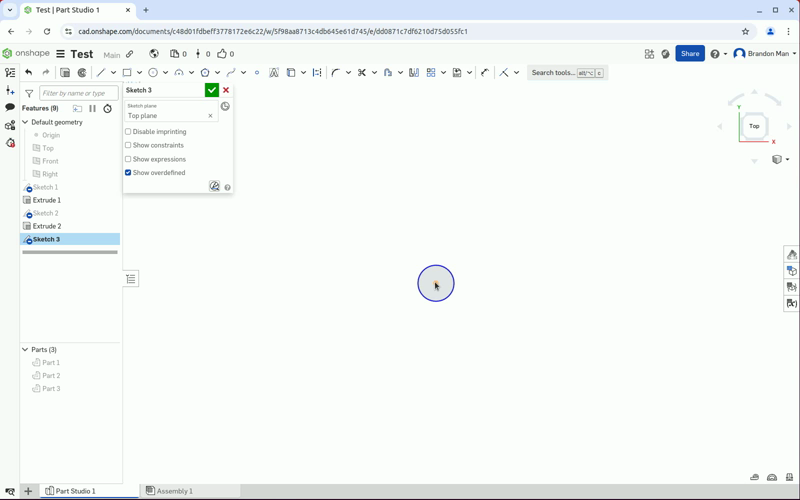
scroll(6)
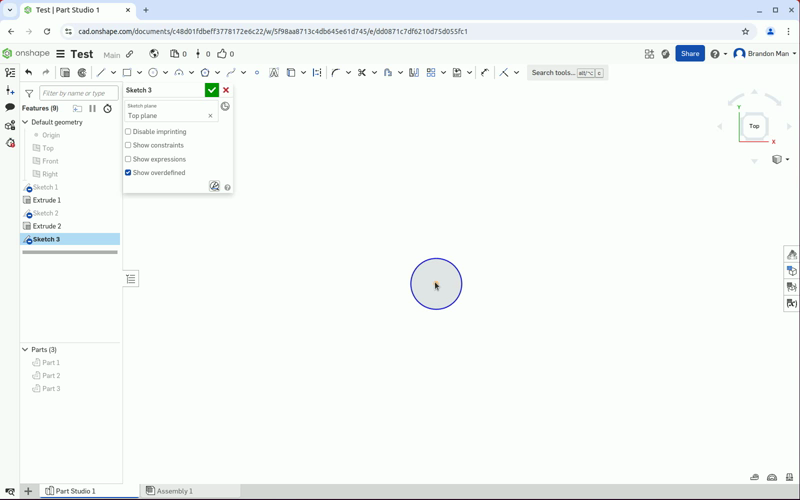
scroll(6)
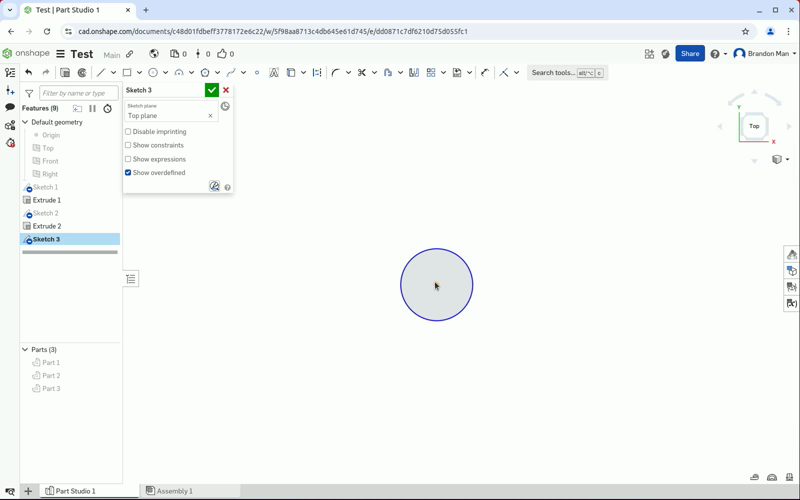
scroll(6)
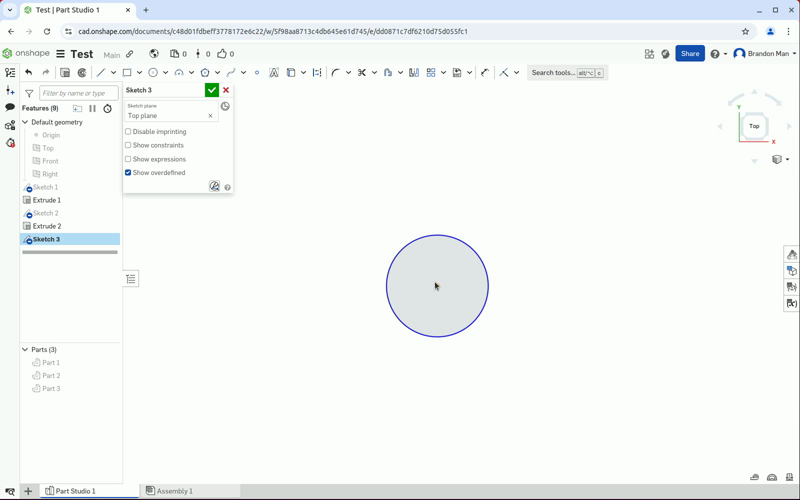
scroll(6)
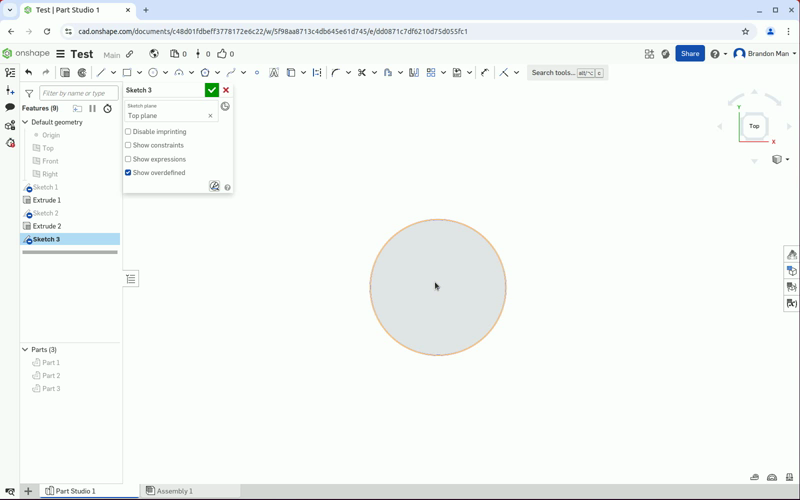
scroll(6)
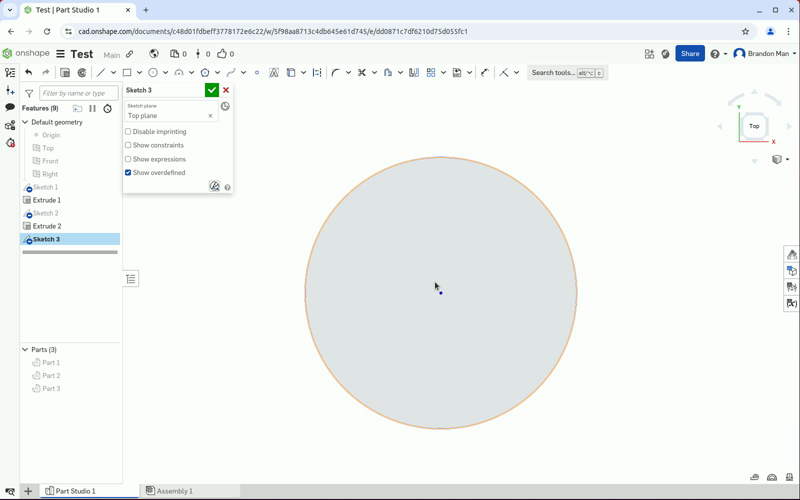
click(435, 281)
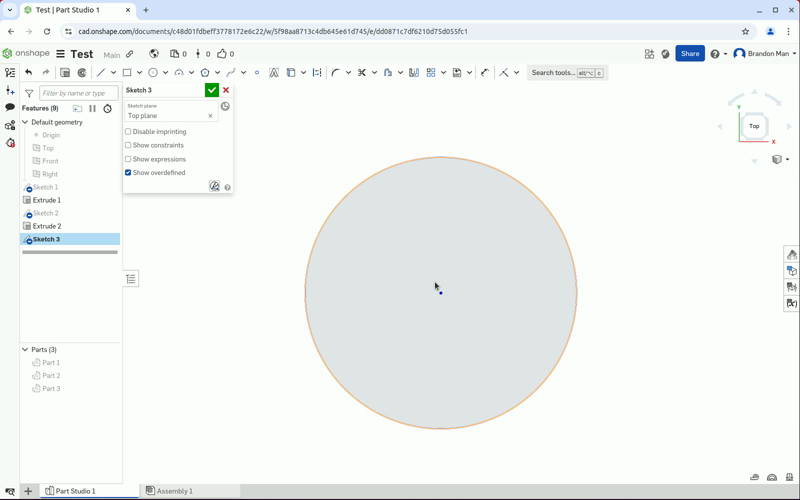
scroll(-6)
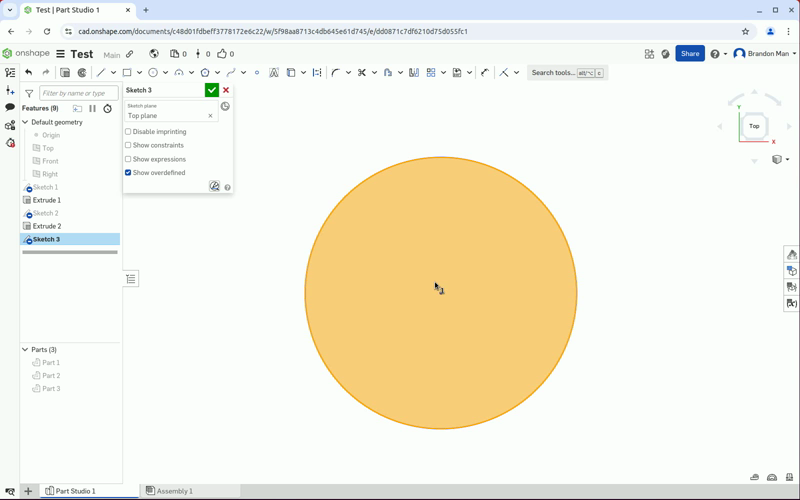
scroll(-6)
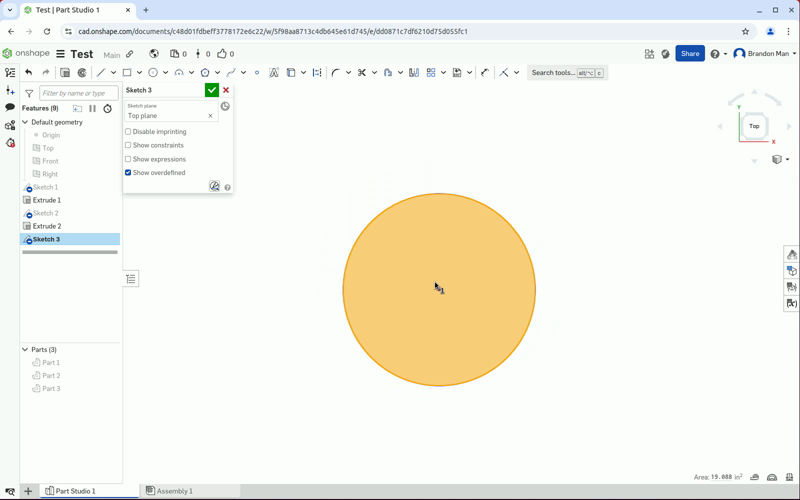
scroll(-6)
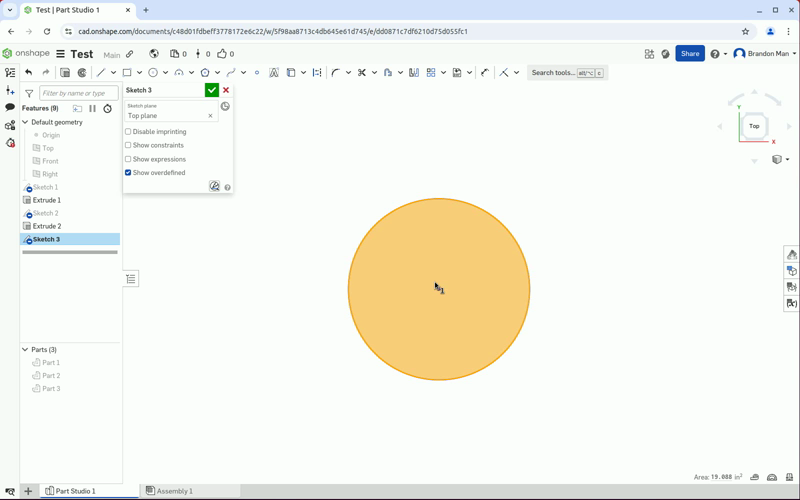
scroll(-6)
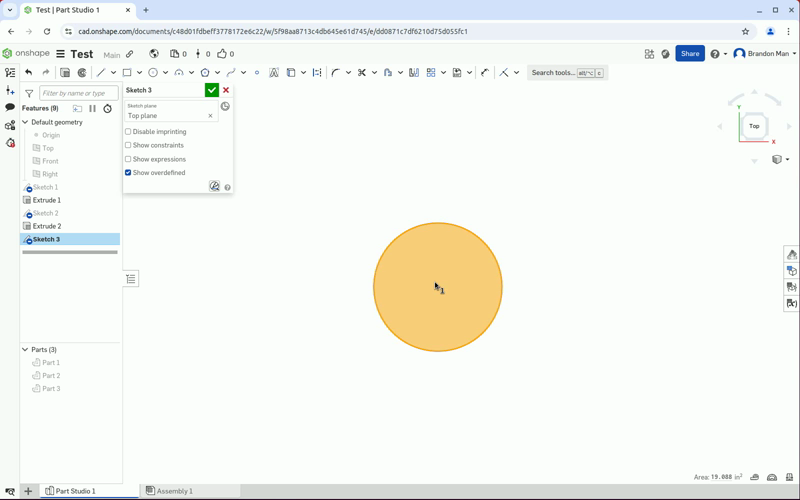
scroll(-6)
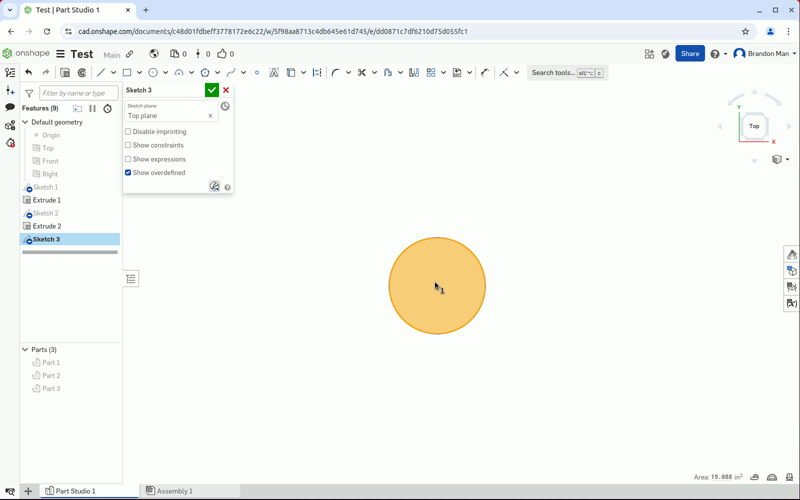
scroll(-6)
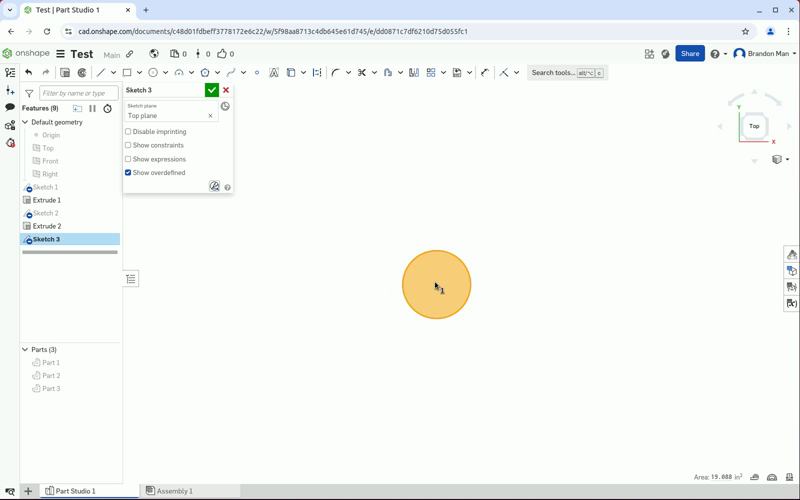
scroll(-6)
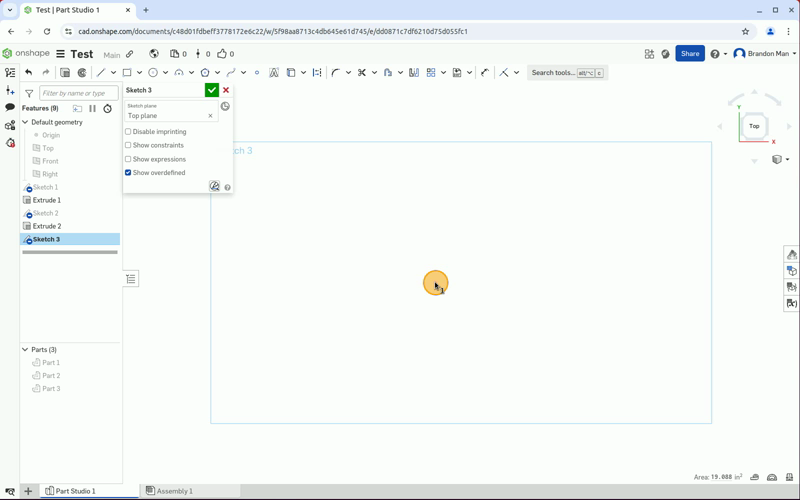
mouse_move(73, 352)
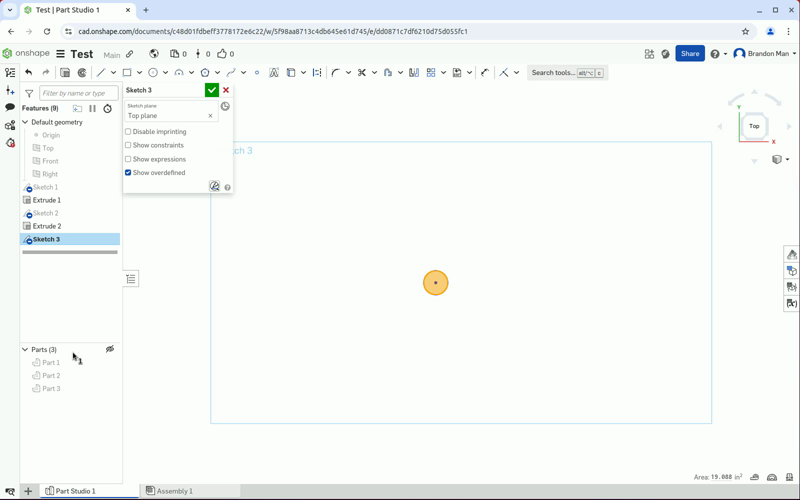
key(shift+y)
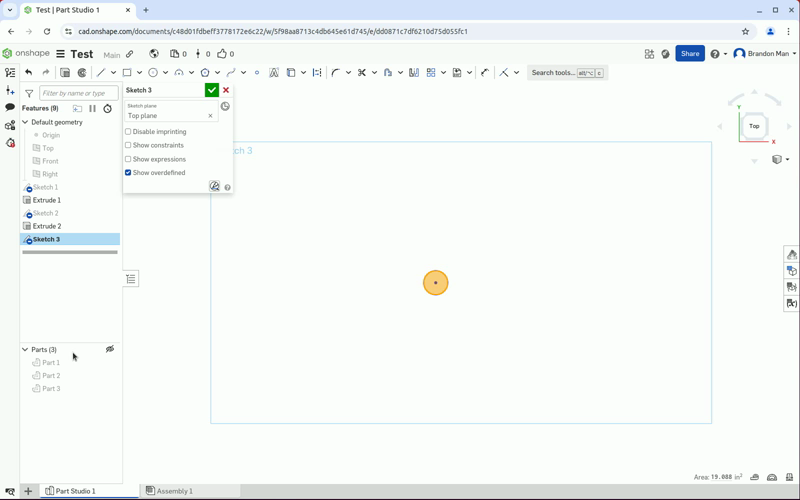
key(shift+e)
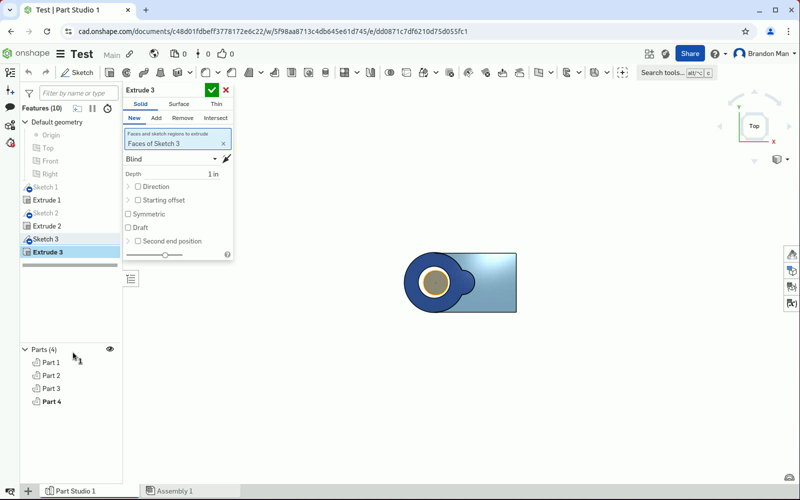
mouse_move(143, 106)
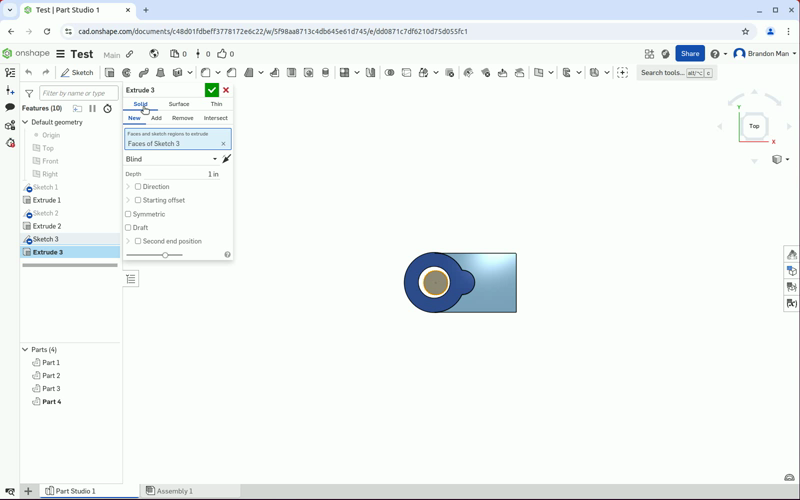
click(143, 106)
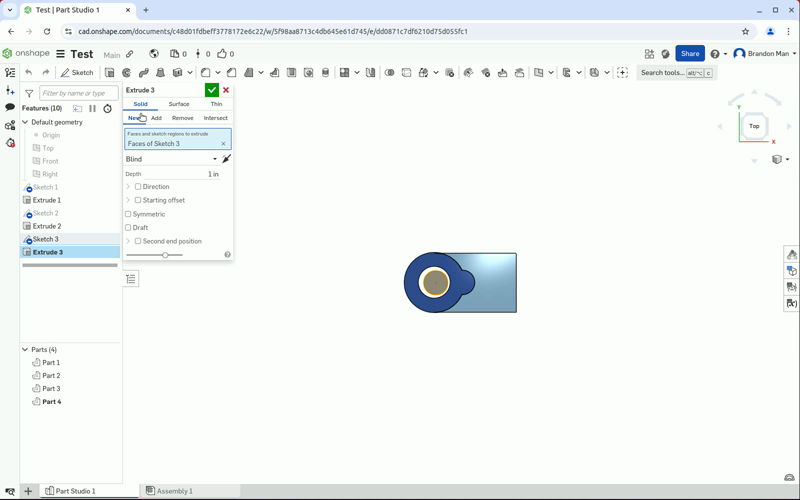
mouse_move(137, 120)
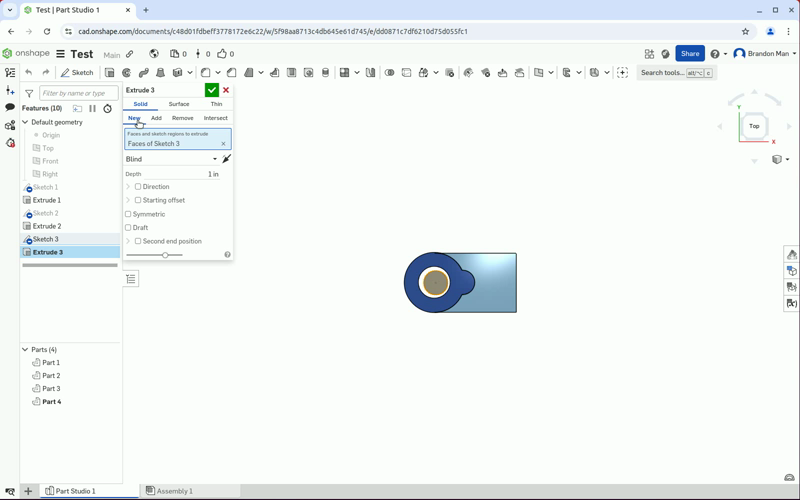
click(137, 120)
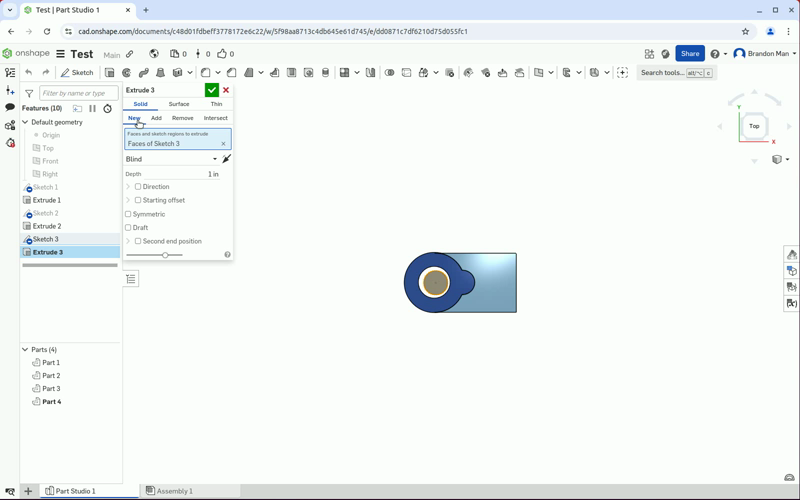
key(tab, 4)
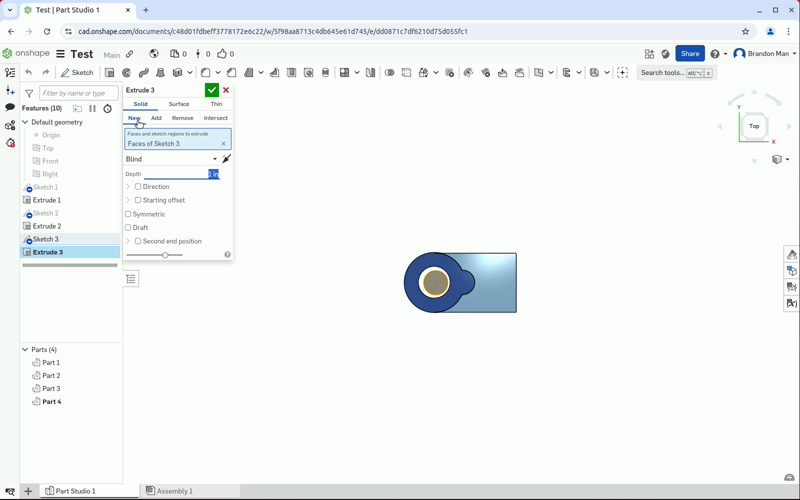
text(-23.108)
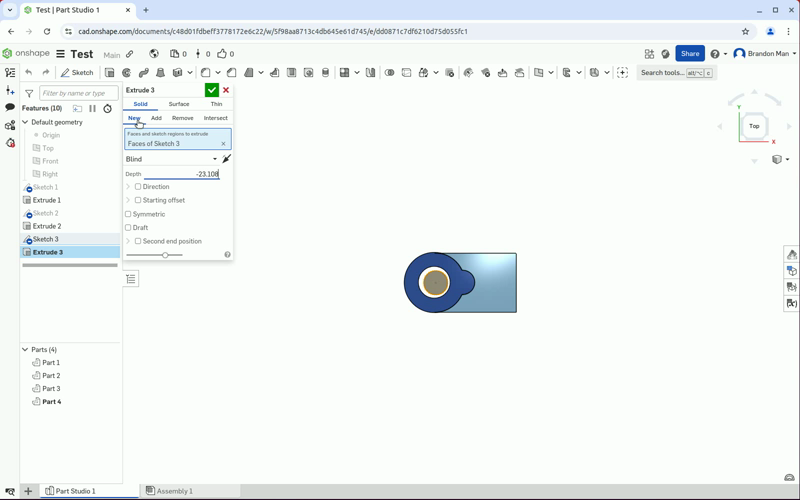
key(enter)
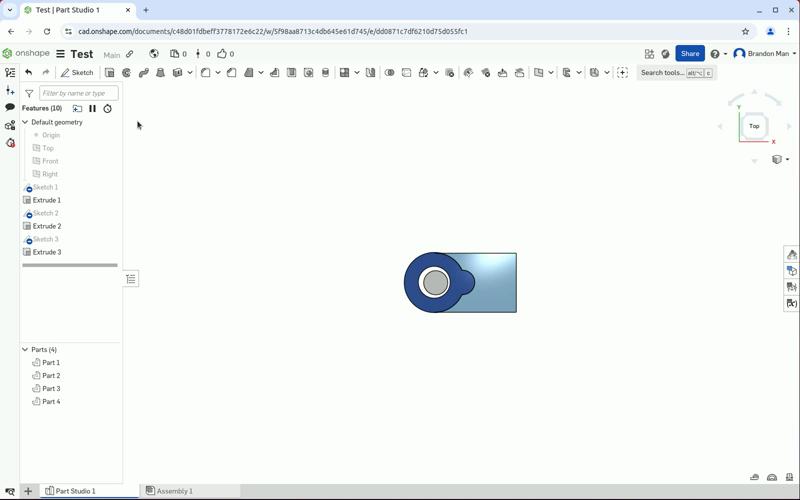
key(shift+h)
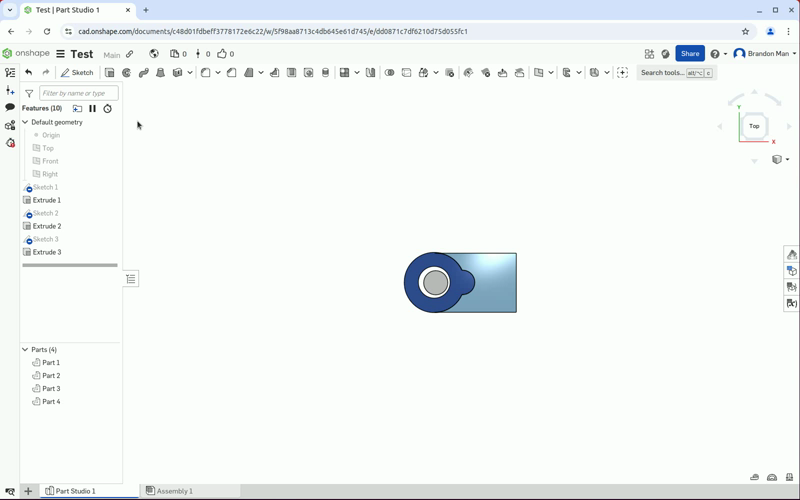
key(shift+h)
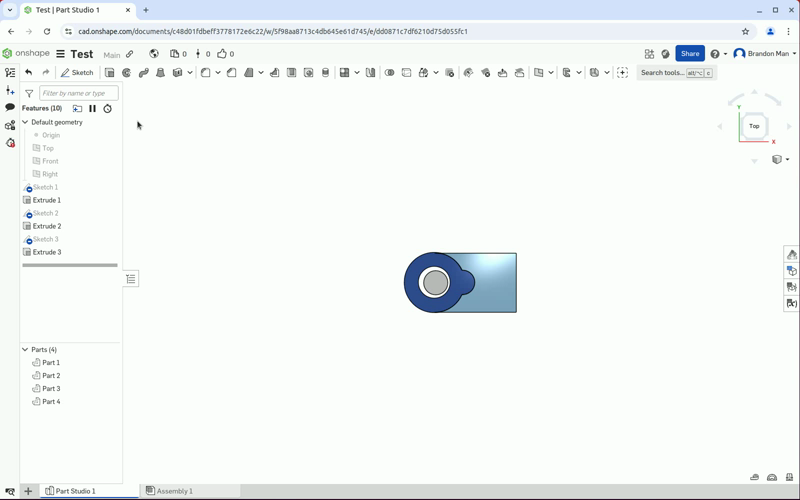
mouse_move(73, 189)
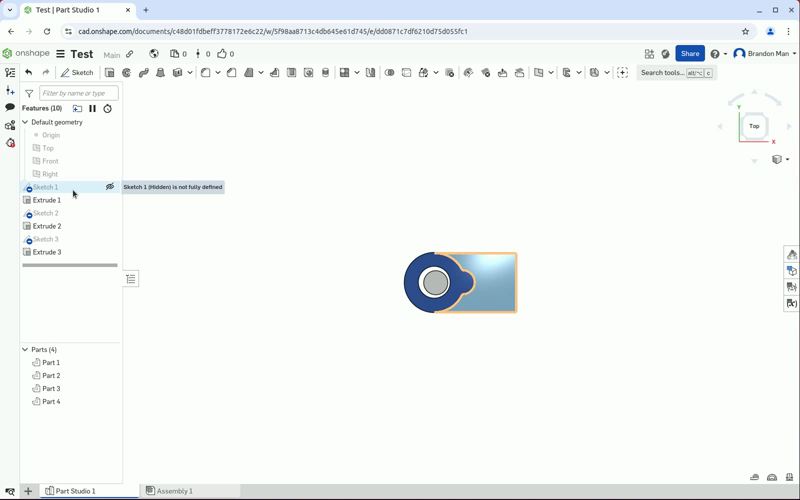
click(73, 189)
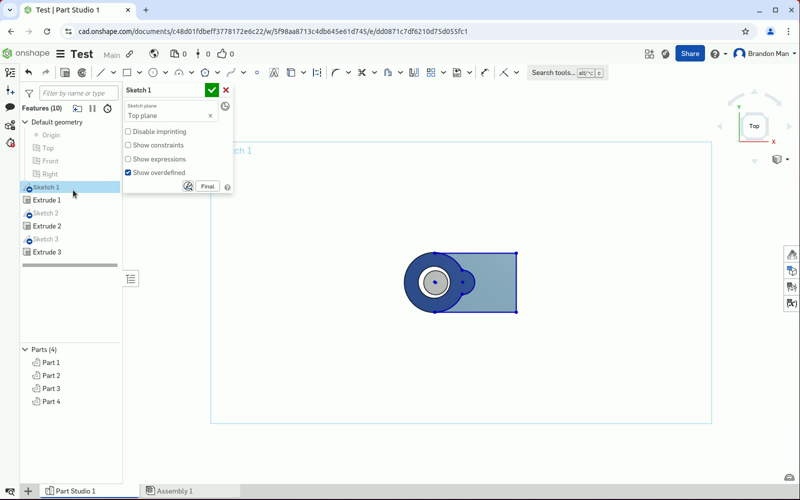
mouse_move(229, 92)
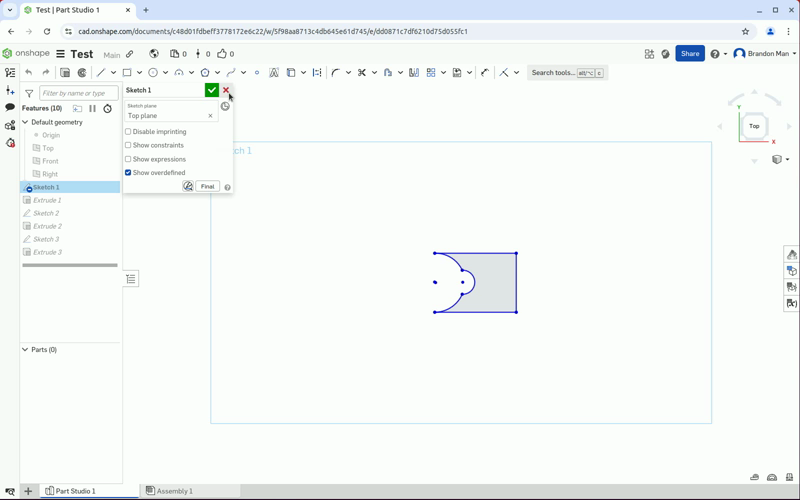
click(229, 92)
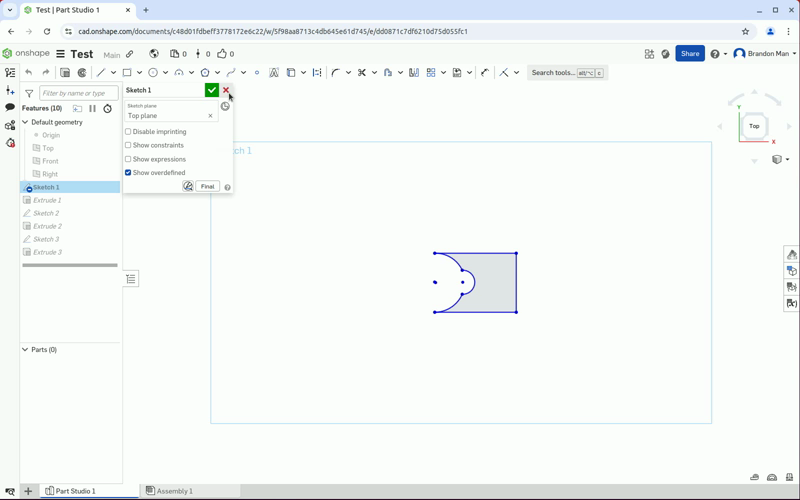
key(shift+s)
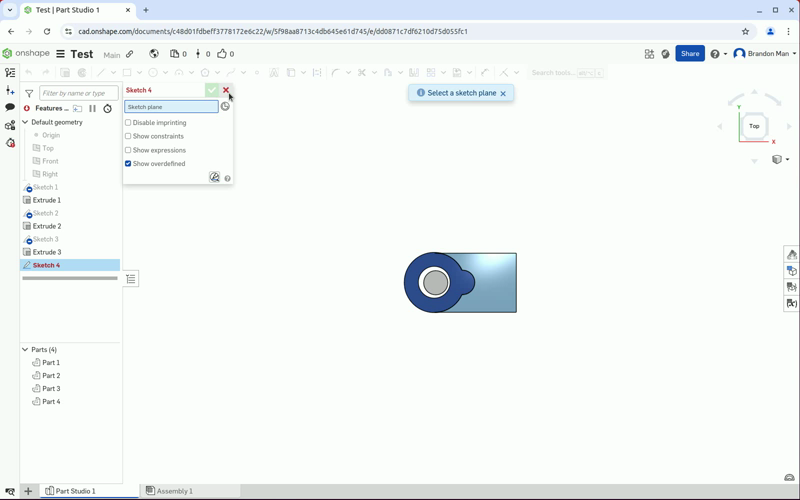
mouse_move(73, 150)
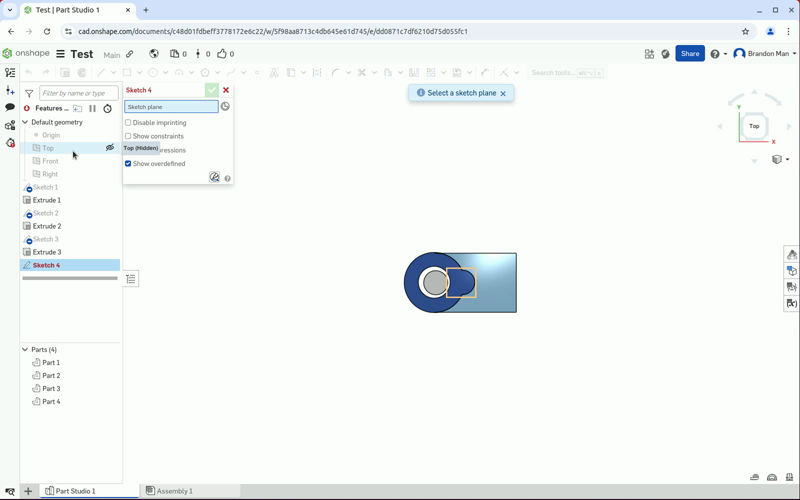
click(73, 150)
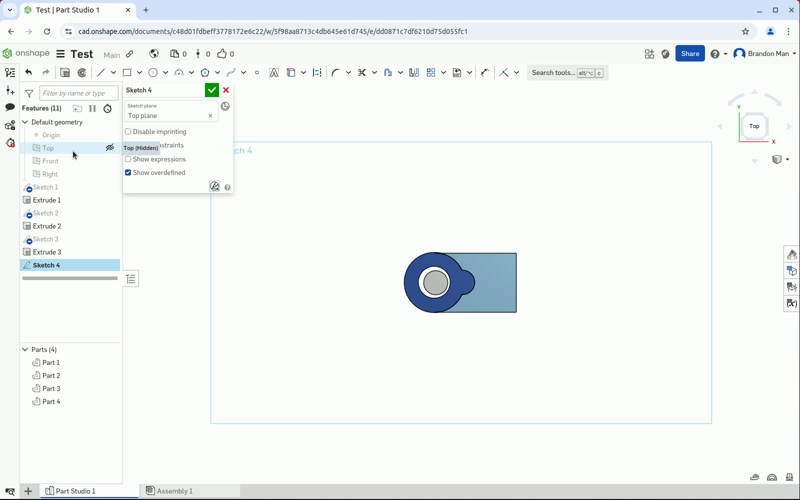
mouse_move(73, 352)
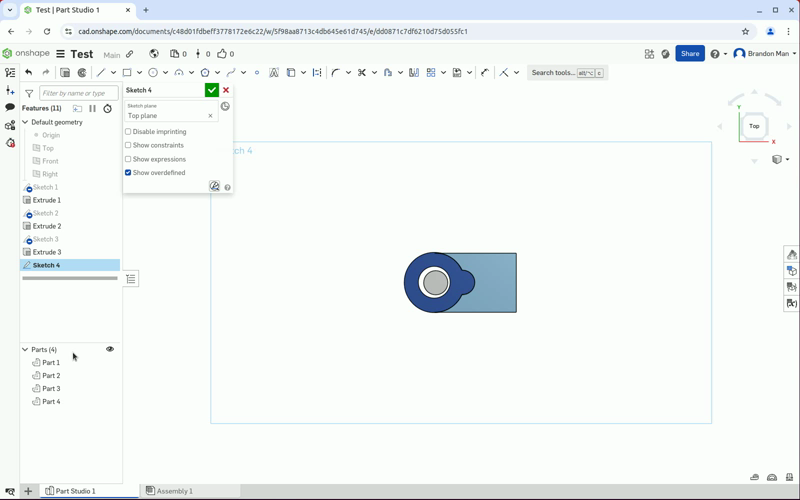
key(y)
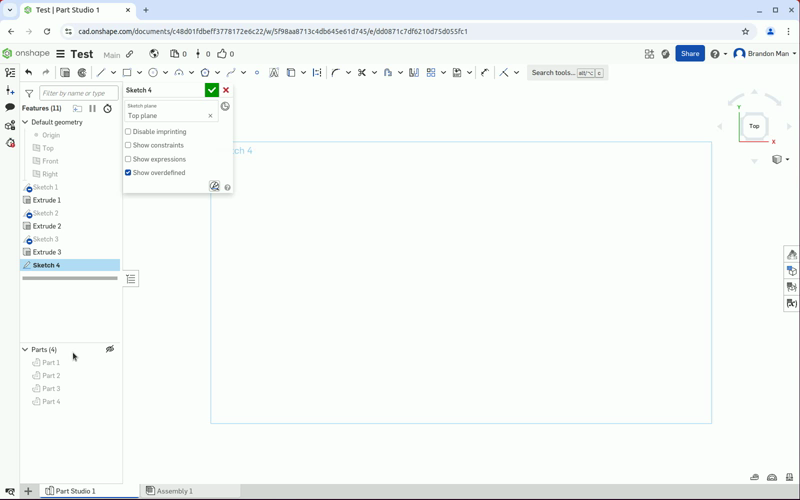
key(l)
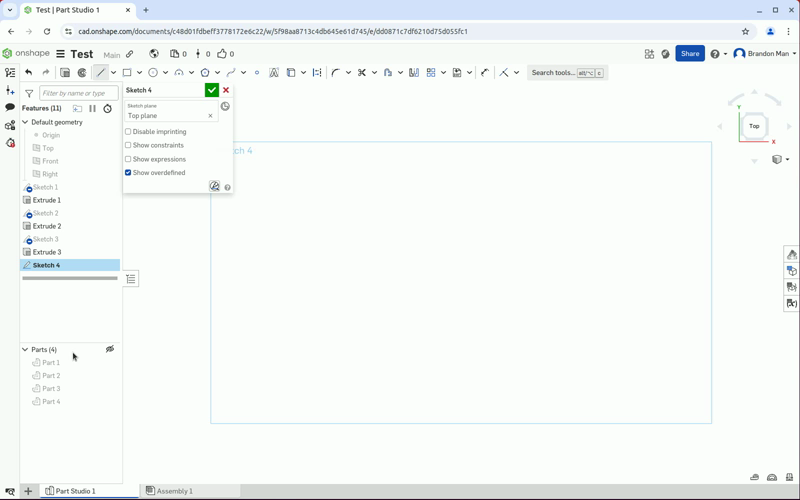
key_down(shift)
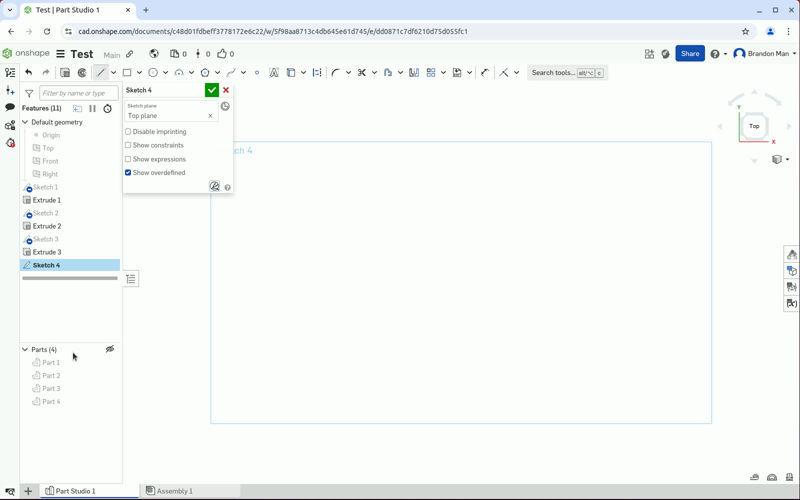
mouse_move(405, 312)
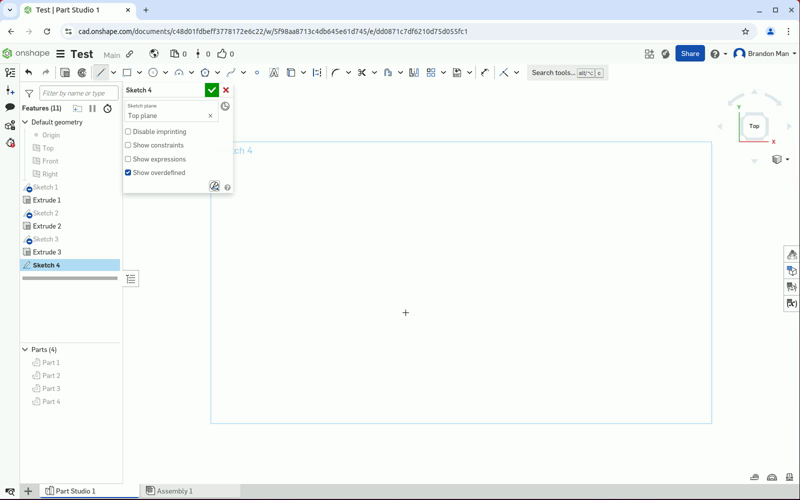
click(405, 312)
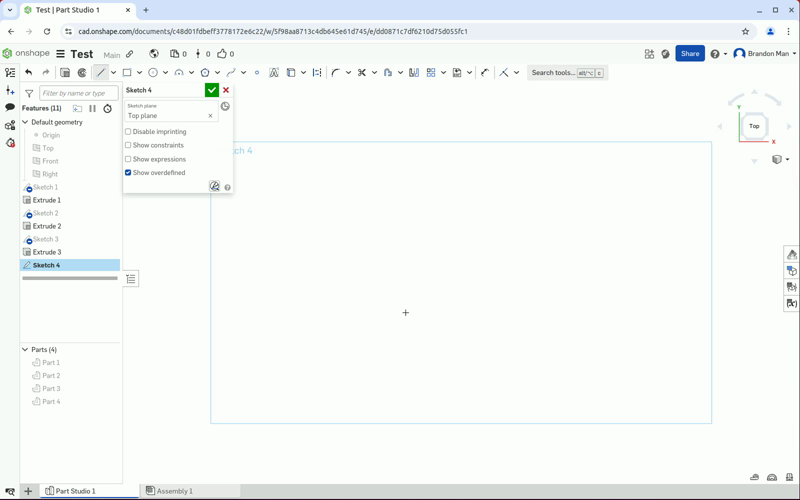
key_up(shift)
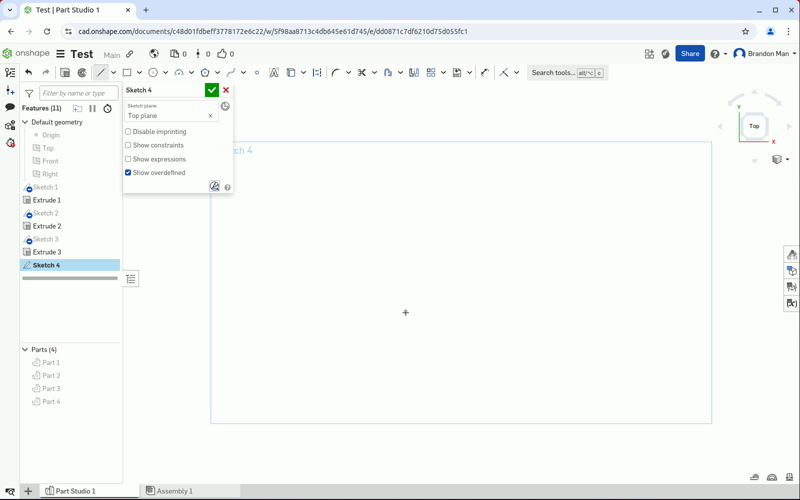
key_down(shift)
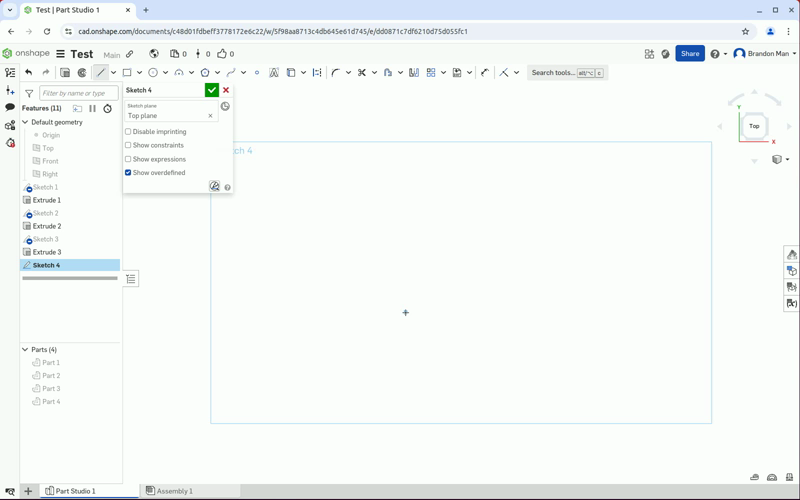
mouse_move(435, 312)
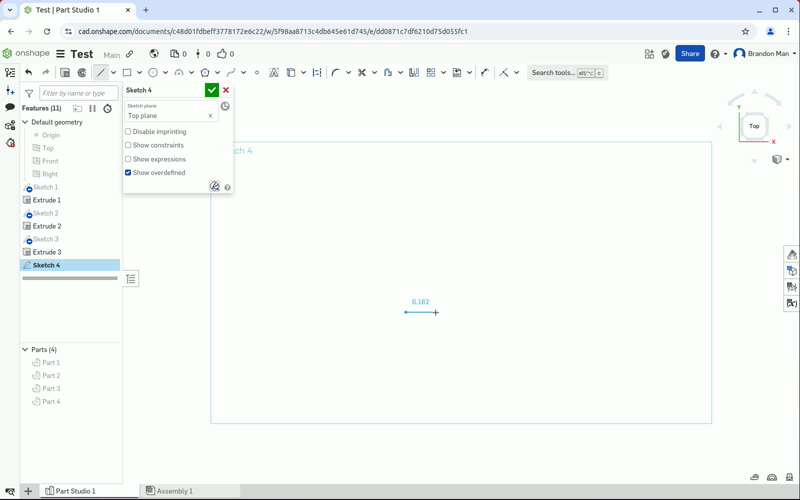
mouse_move(435, 312)
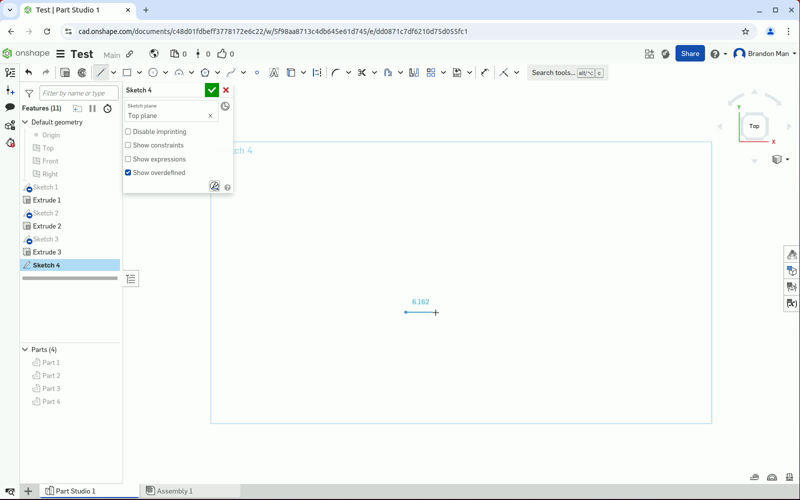
click(435, 312)
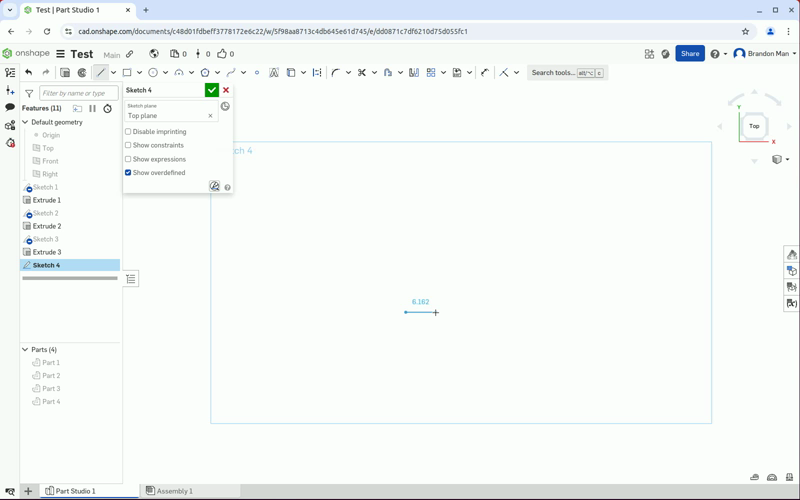
key_up(shift)
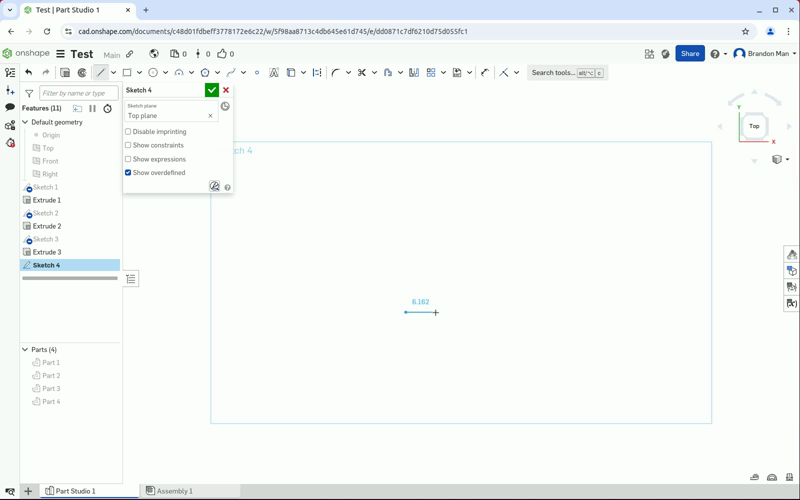
key(esc)
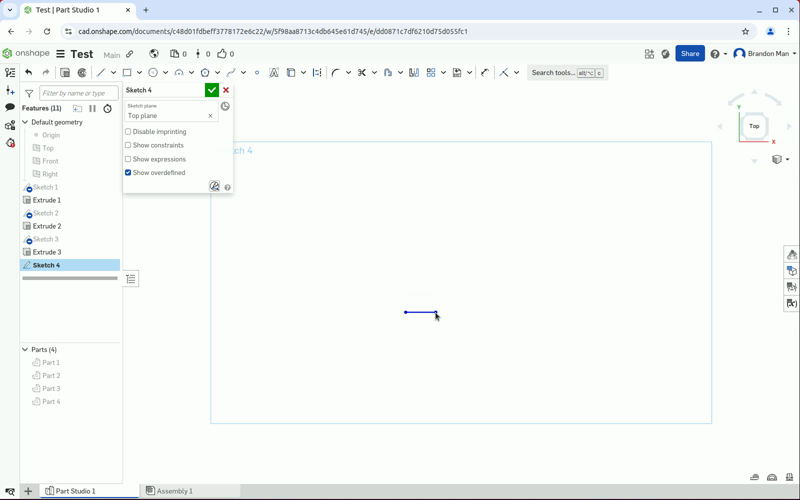
key(a)
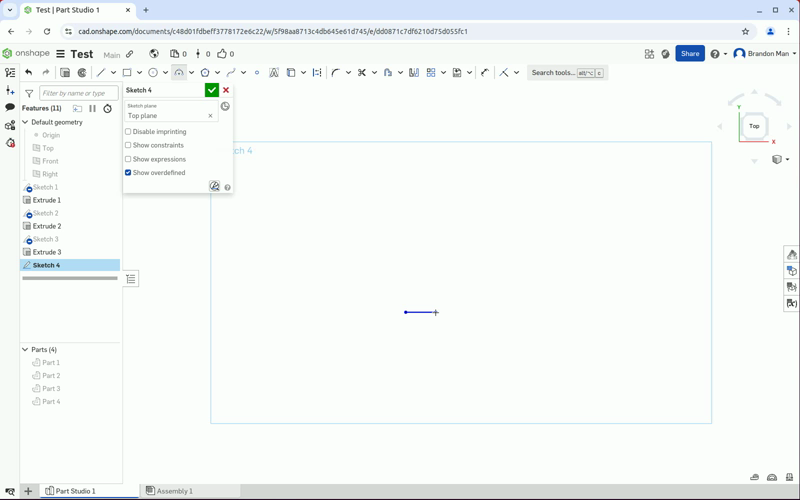
mouse_move(435, 312)
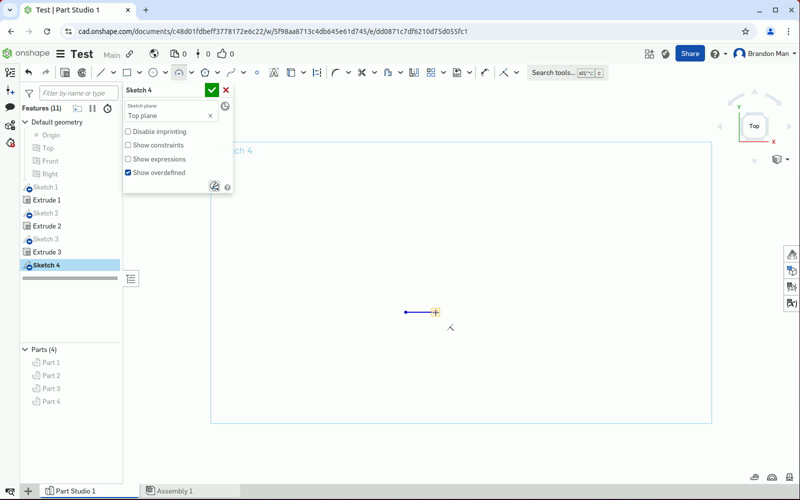
click(435, 312)
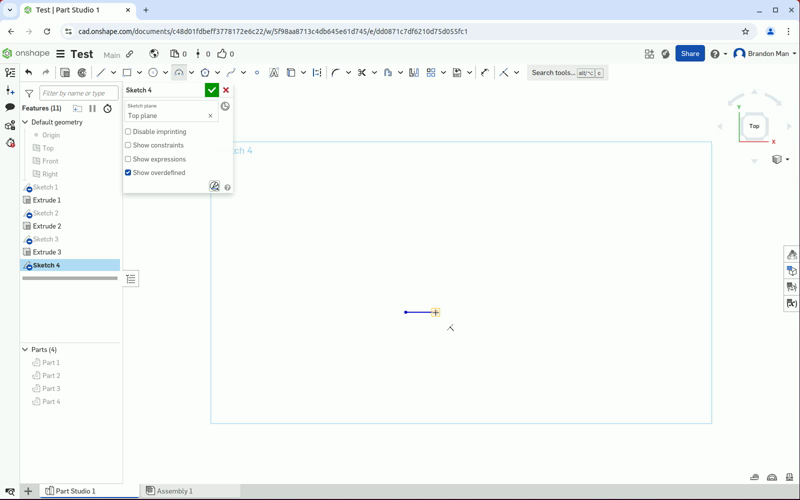
key_down(shift)
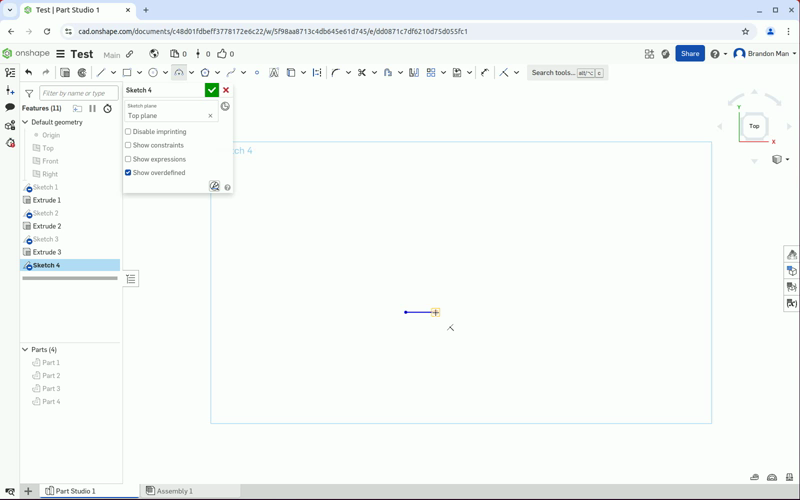
mouse_move(405, 282)
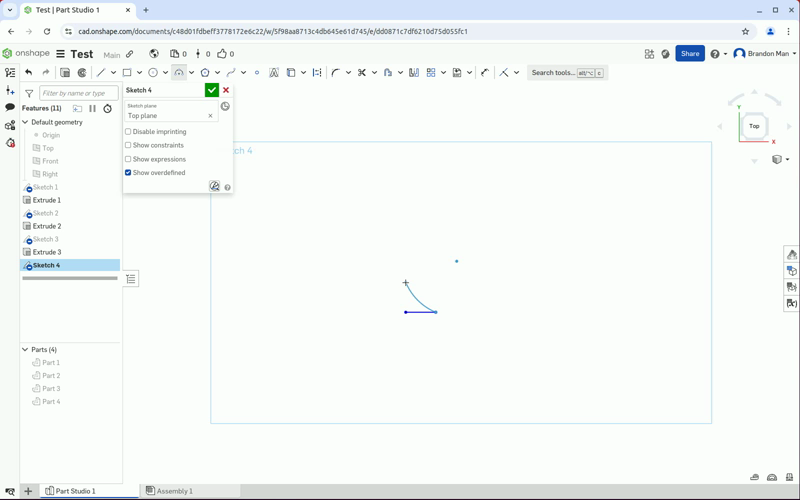
click(405, 282)
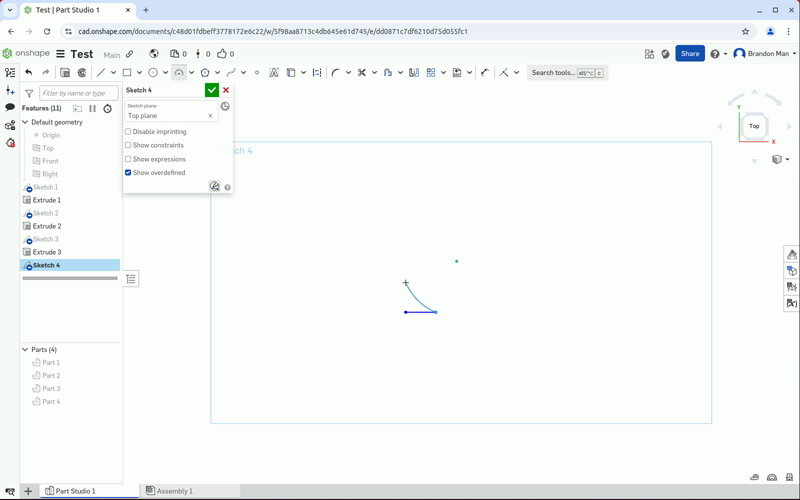
mouse_move(414, 303)
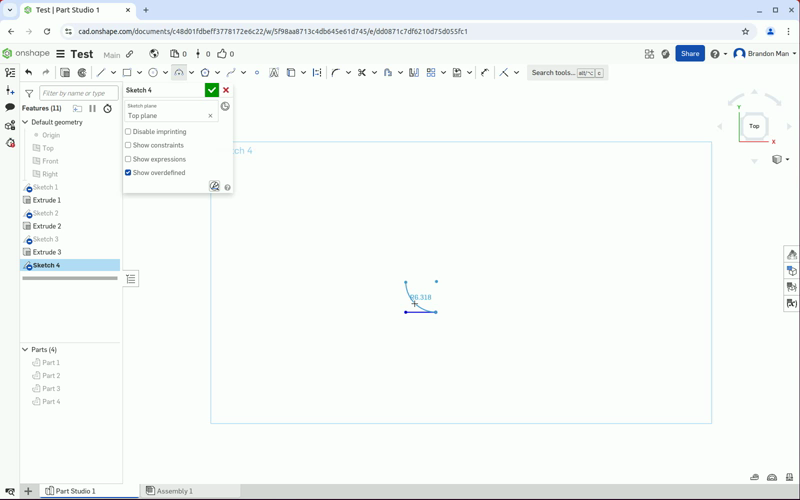
click(414, 303)
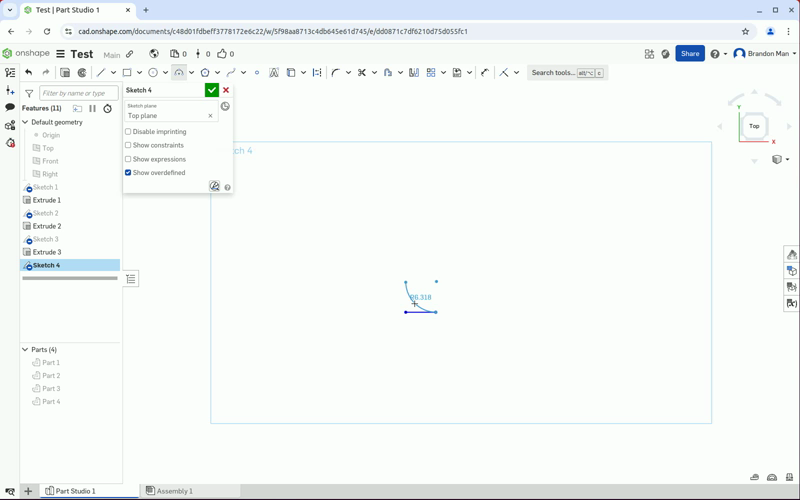
key_up(shift)
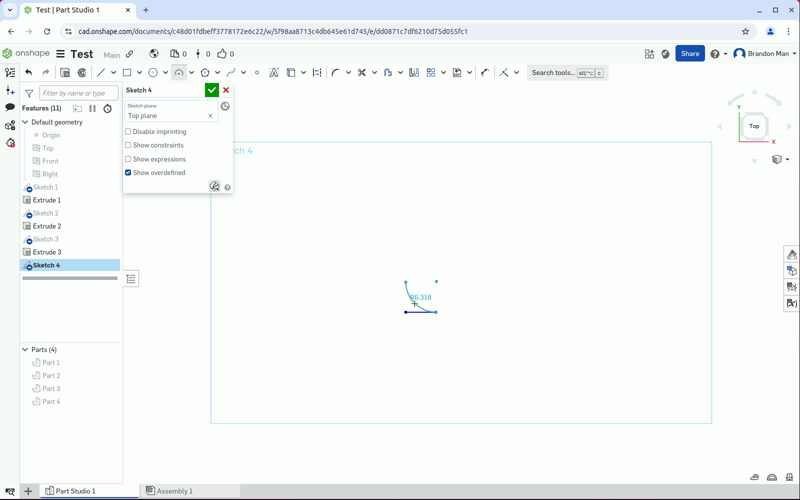
key(esc)
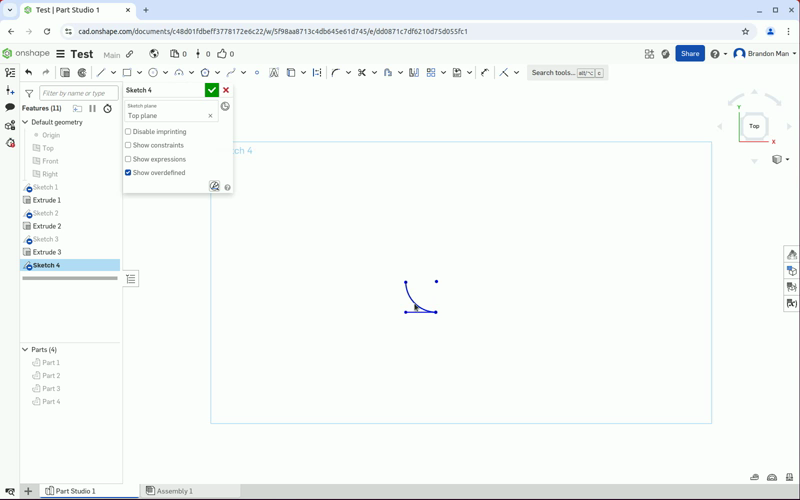
key(l)
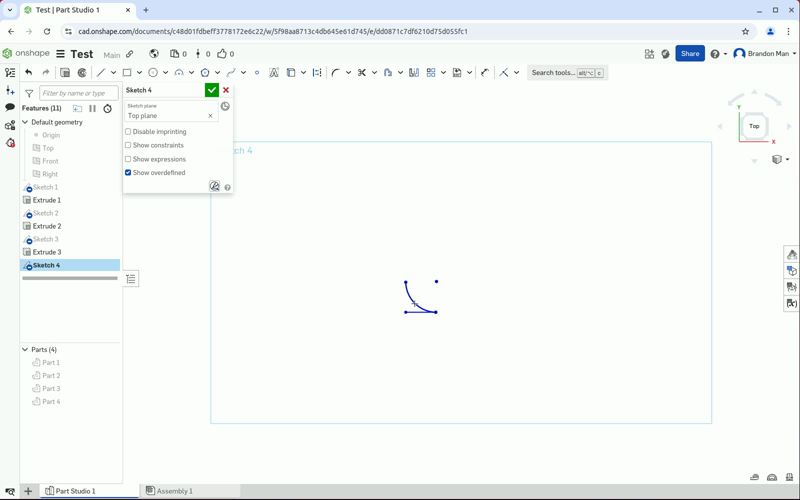
mouse_move(405, 282)
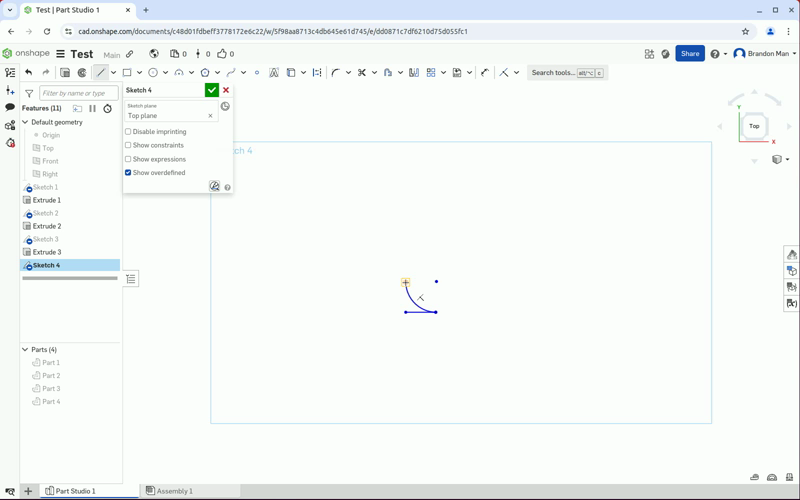
click(405, 282)
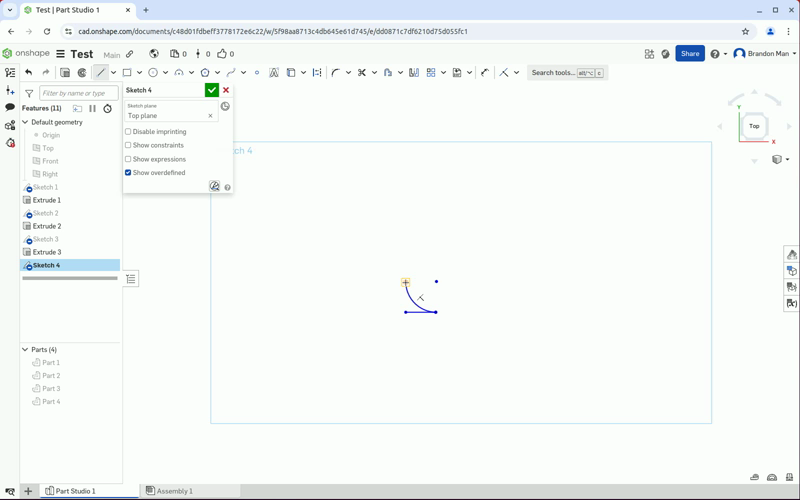
mouse_move(435, 282)
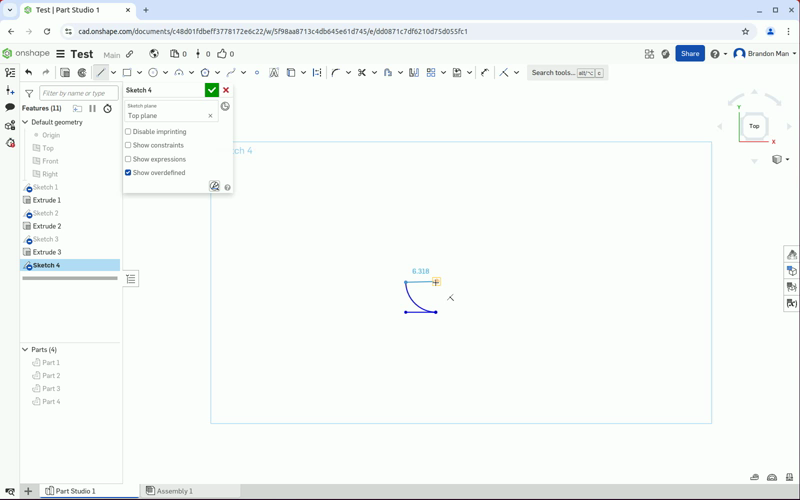
key_down(shift)
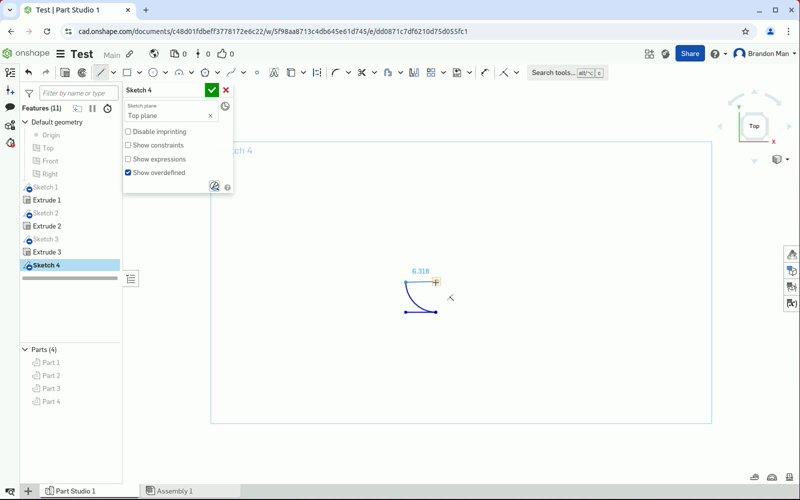
mouse_move(405, 312)
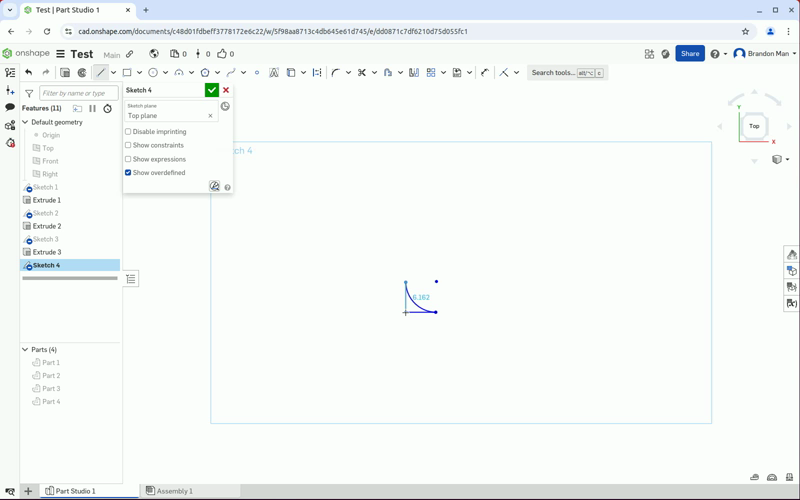
key_up(shift)
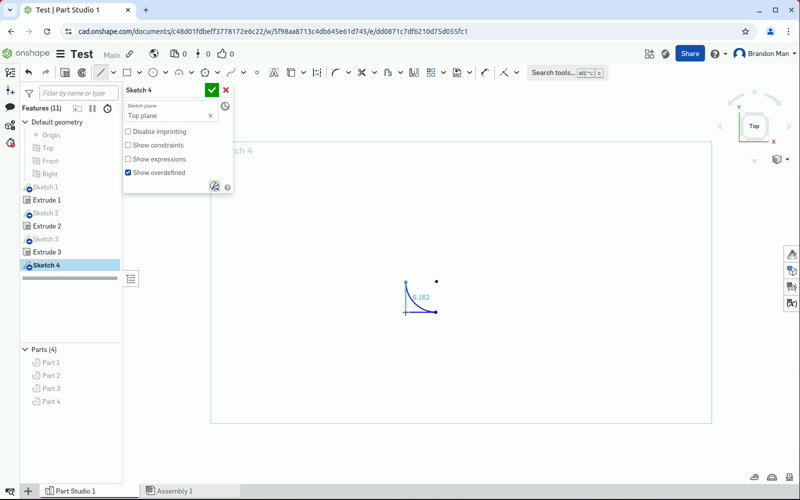
click(405, 312)
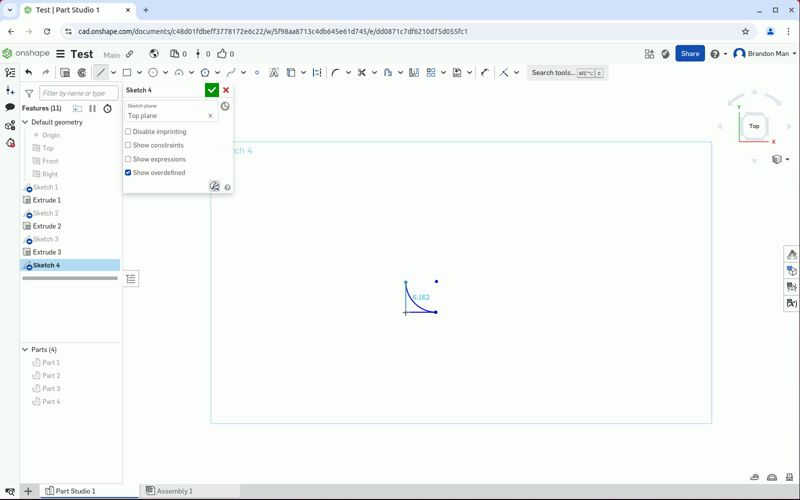
key(esc)
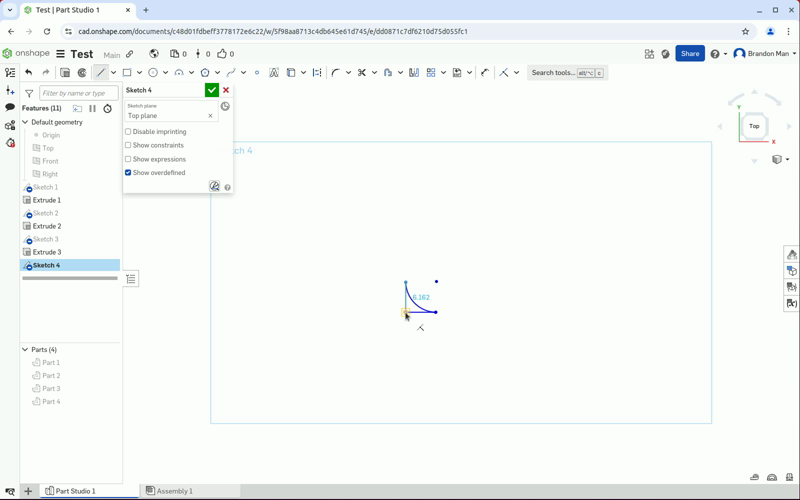
mouse_move(407, 307)
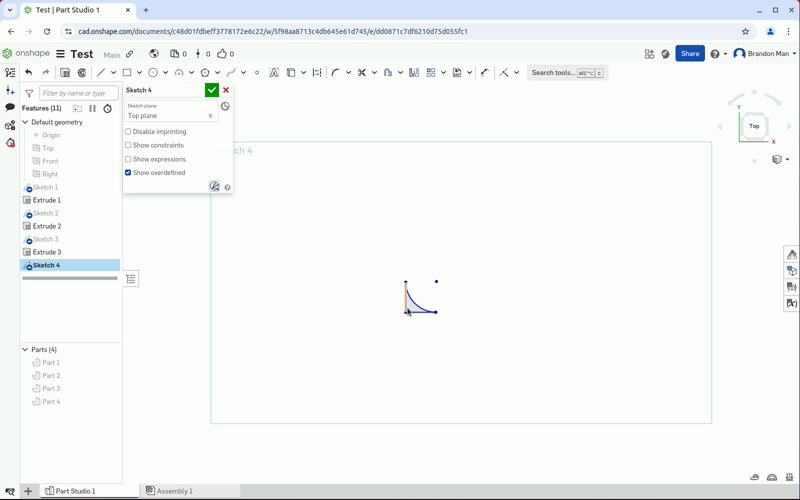
scroll(6)
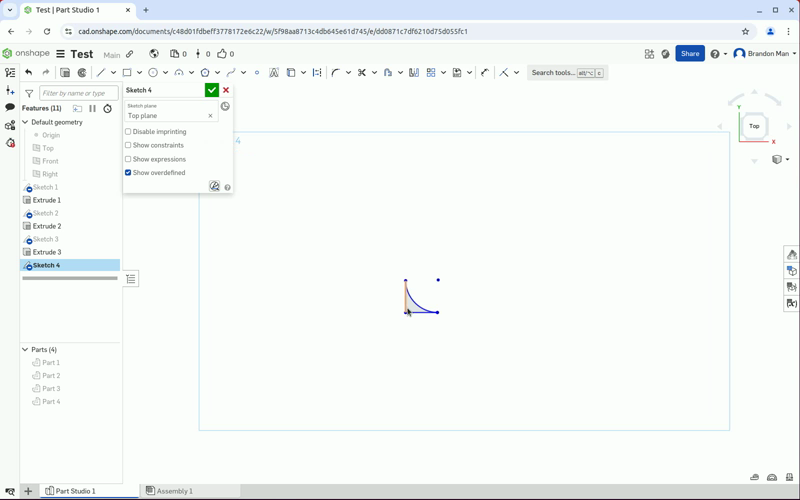
scroll(6)
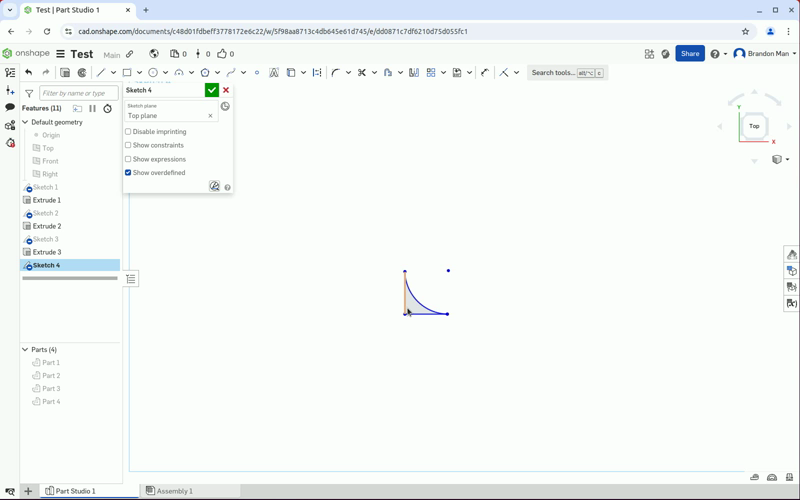
scroll(6)
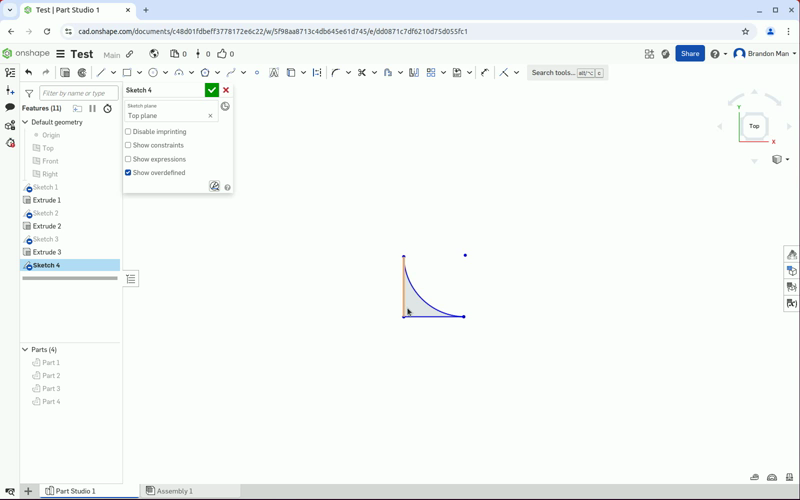
scroll(6)
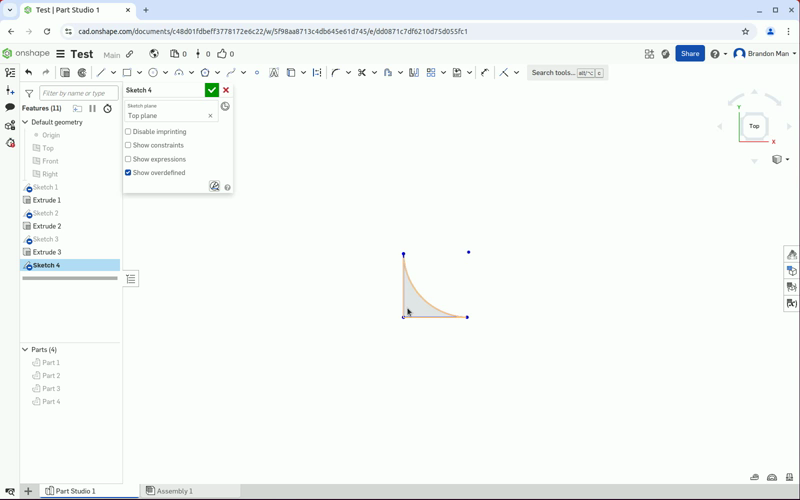
scroll(6)
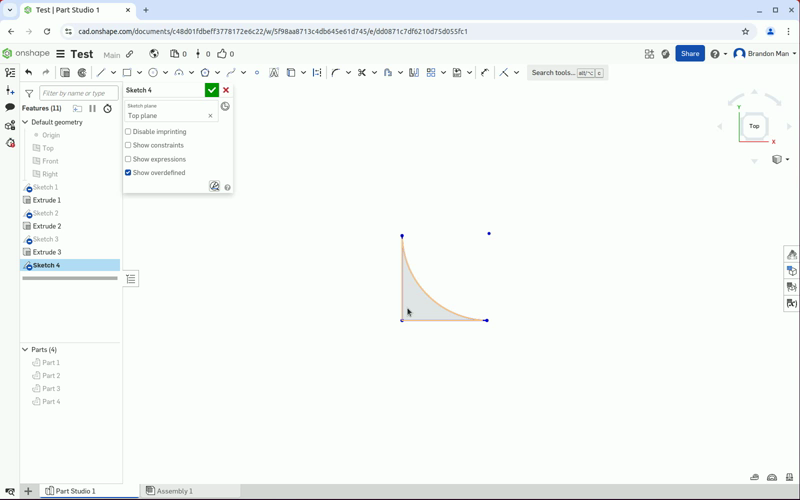
scroll(6)
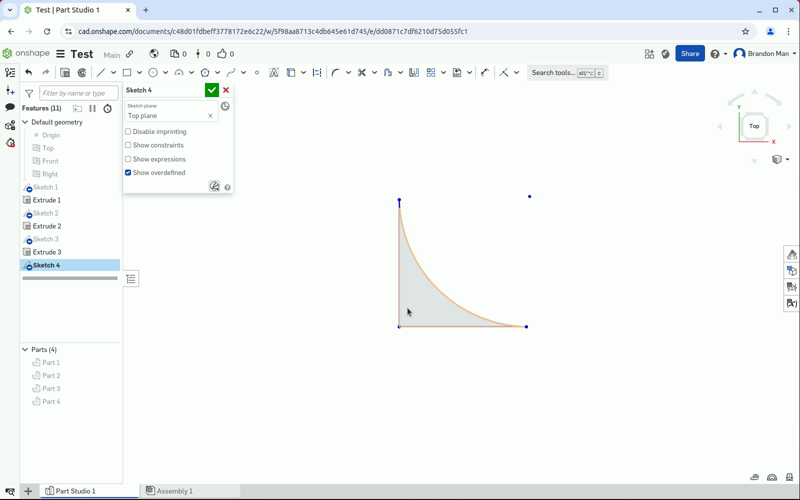
scroll(6)
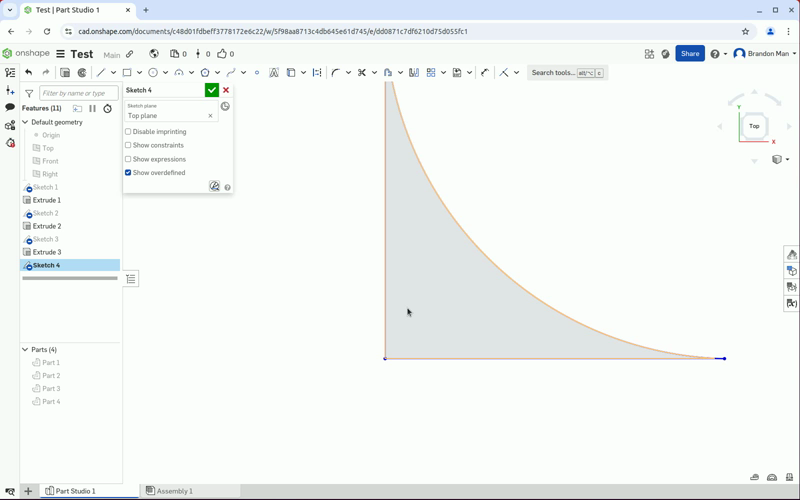
click(407, 307)
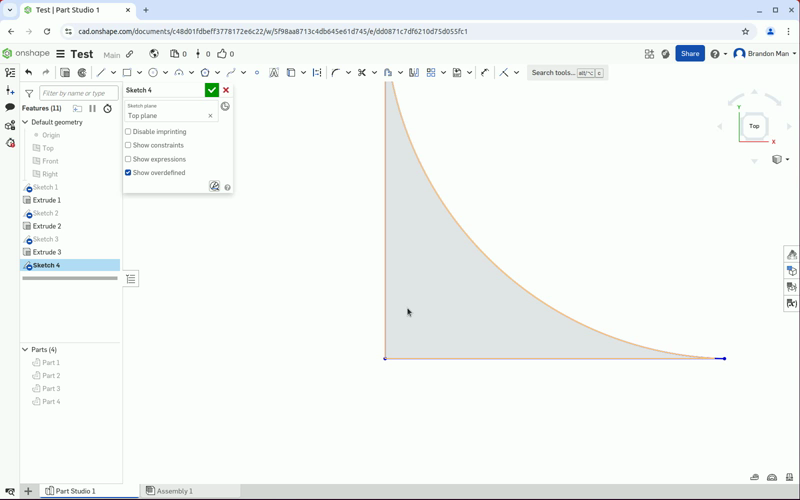
scroll(-6)
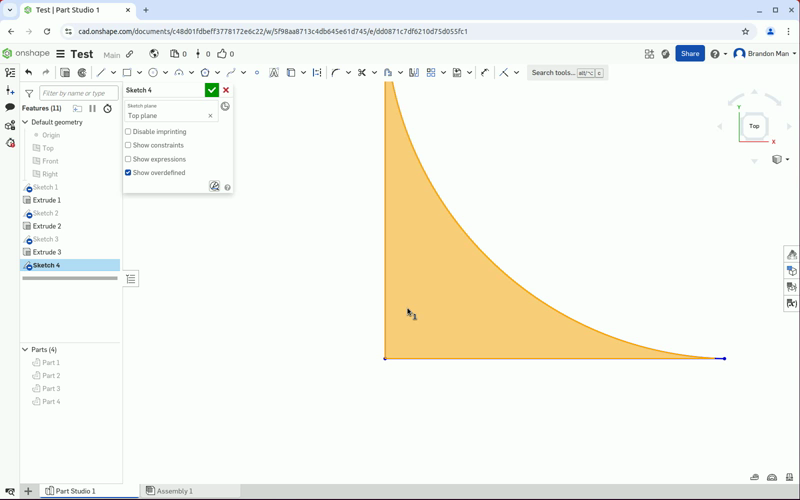
scroll(-6)
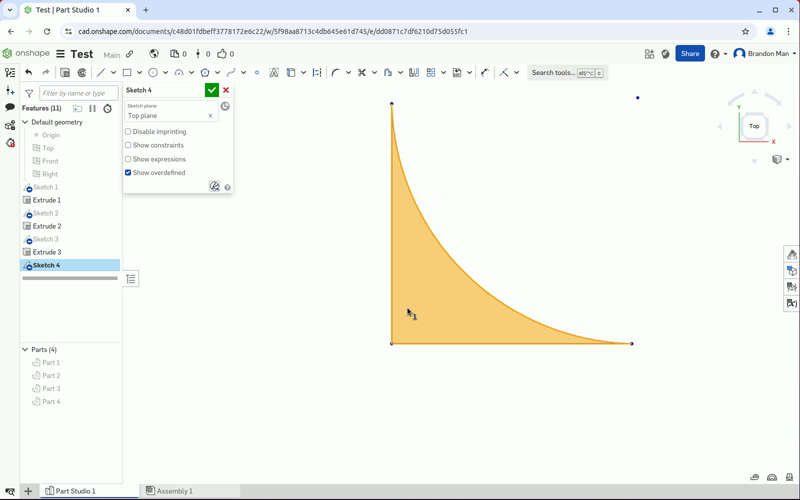
scroll(-6)
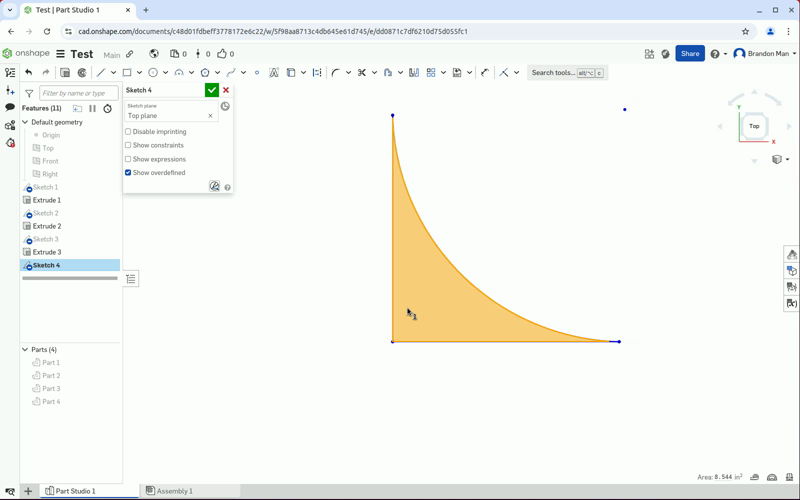
scroll(-6)
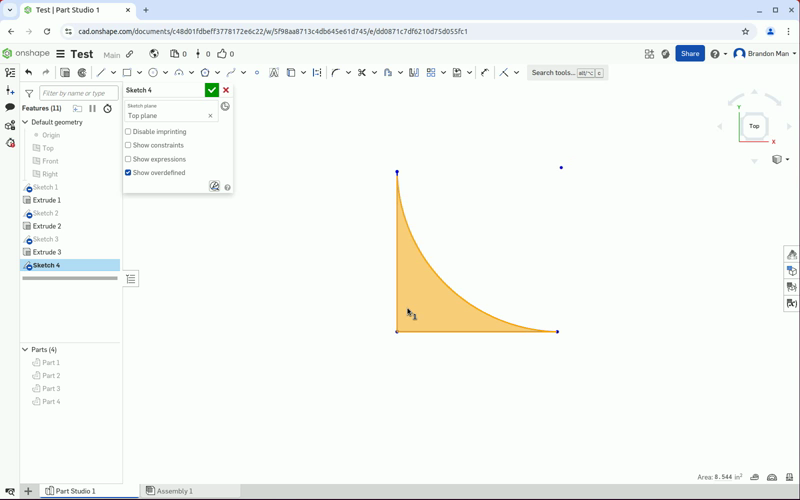
scroll(-6)
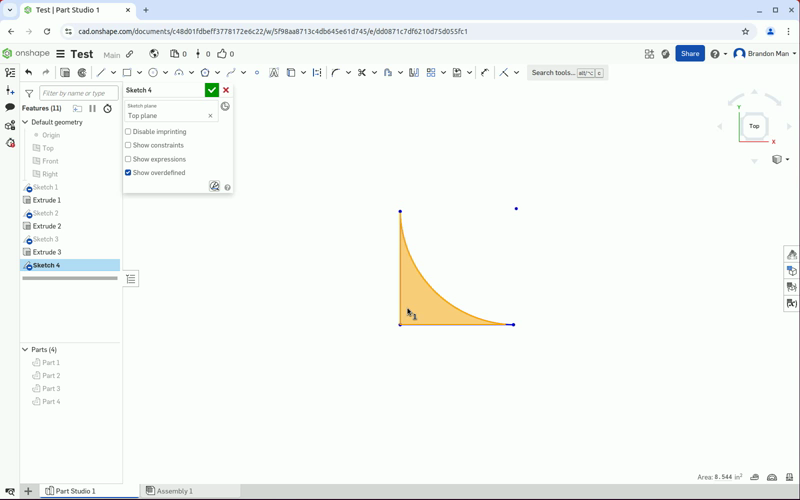
scroll(-6)
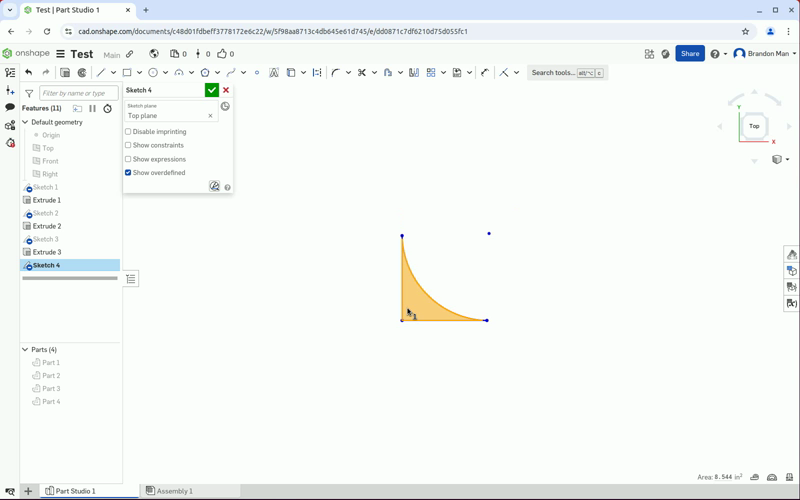
scroll(-6)
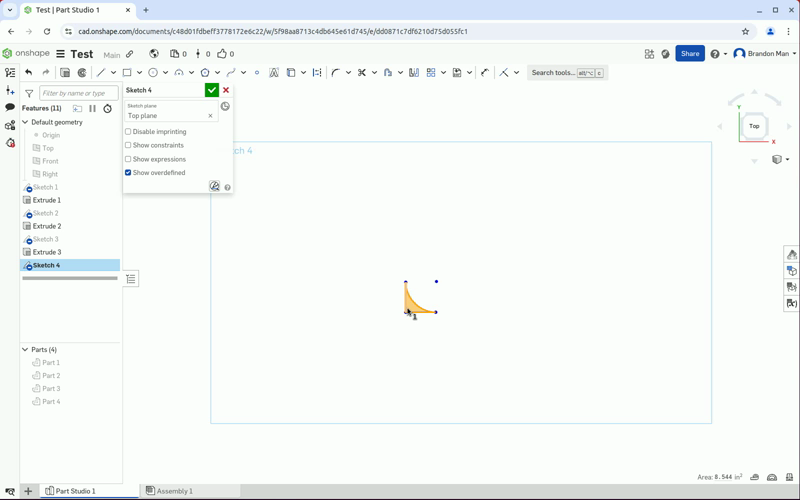
mouse_move(73, 352)
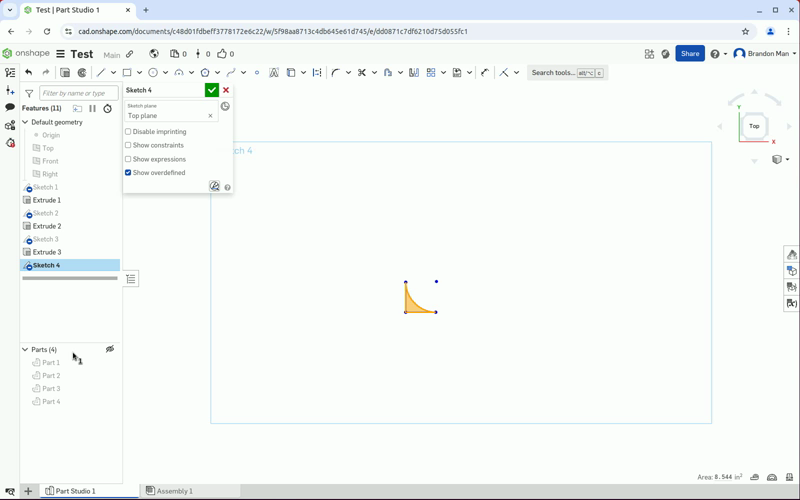
key(shift+y)
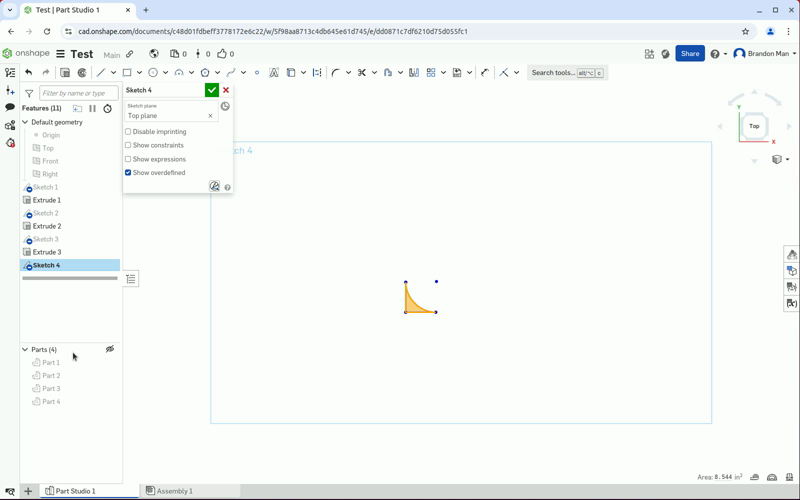
key(shift+e)
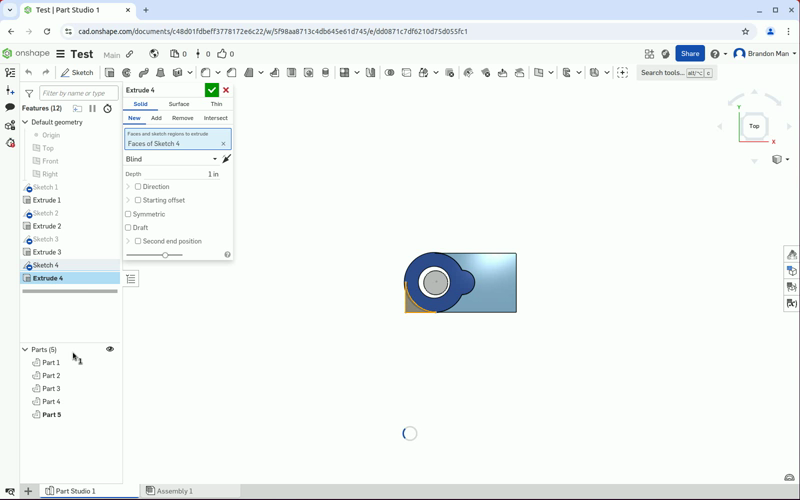
mouse_move(143, 106)
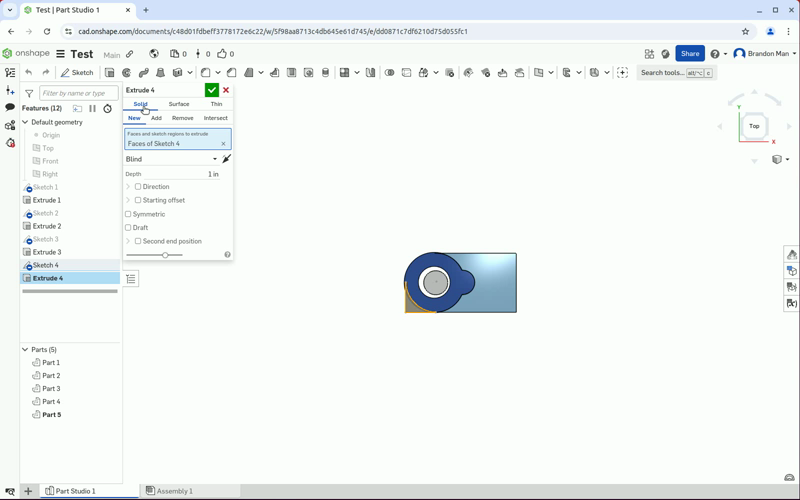
click(143, 106)
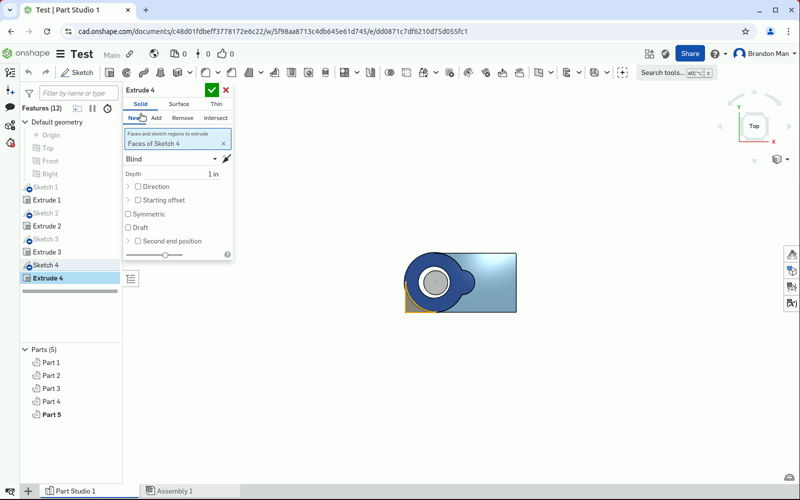
mouse_move(137, 120)
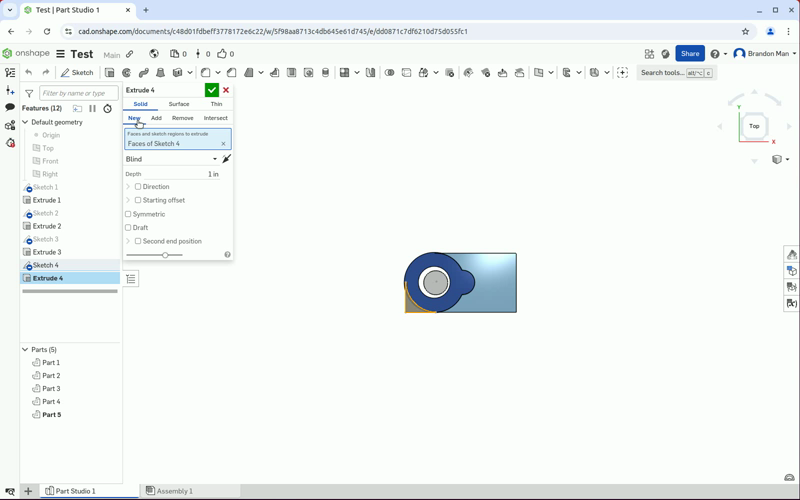
click(137, 120)
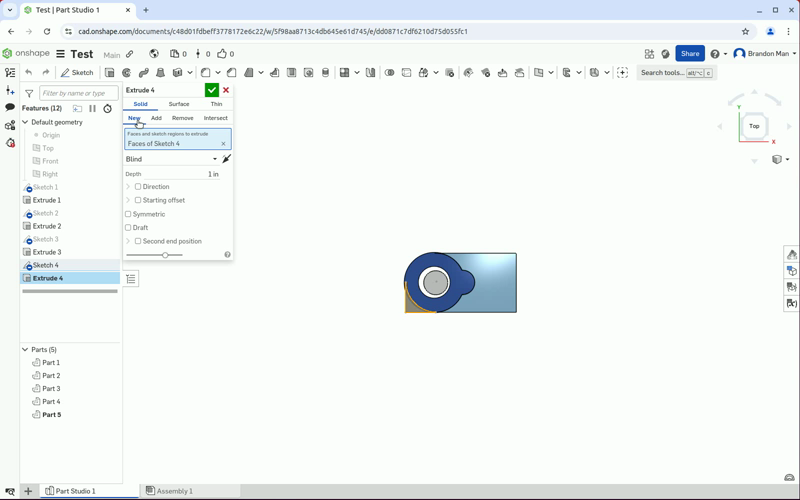
key(tab, 4)
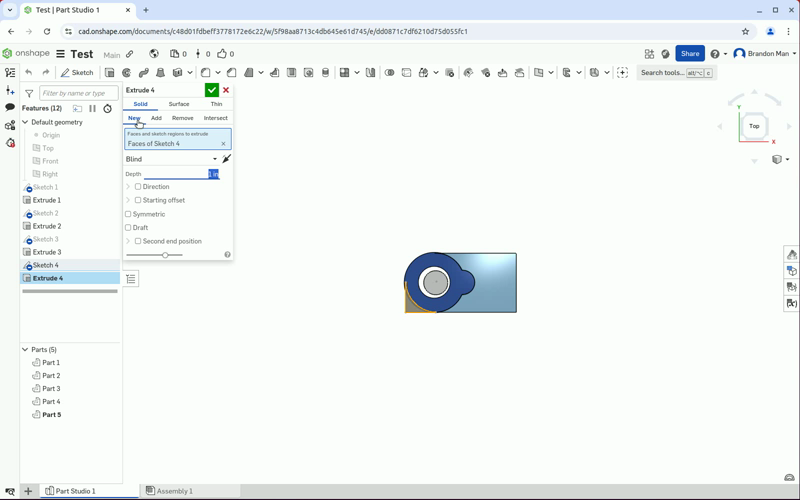
text(-23.108)
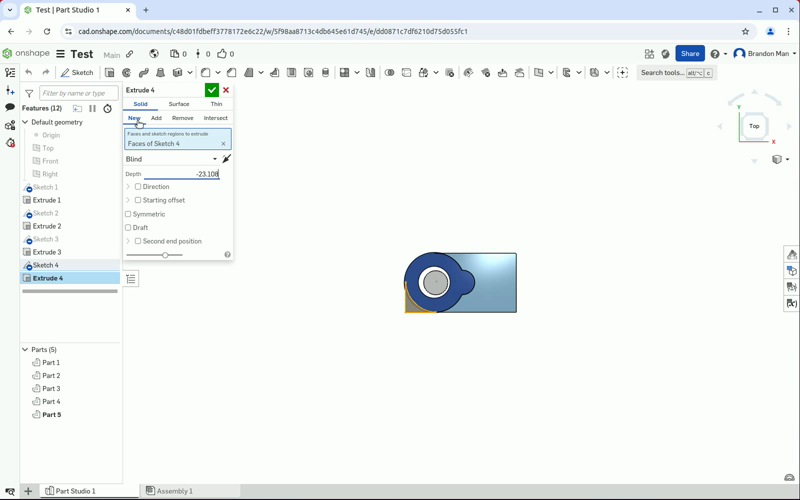
key(enter)
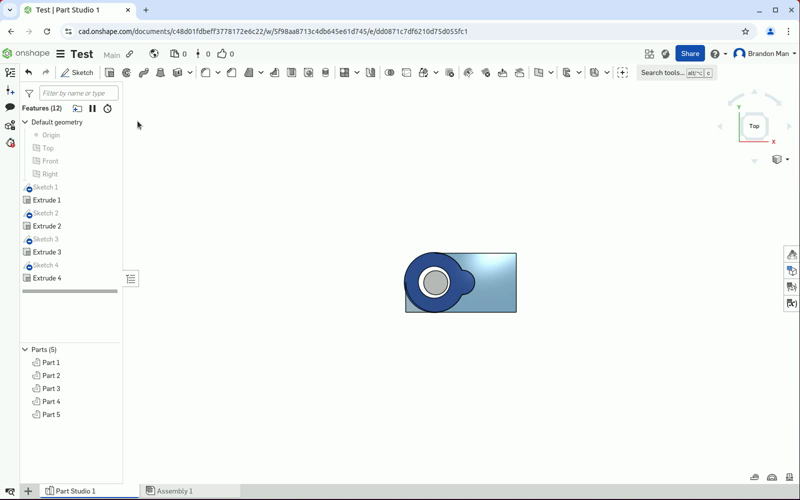
key(shift+h)
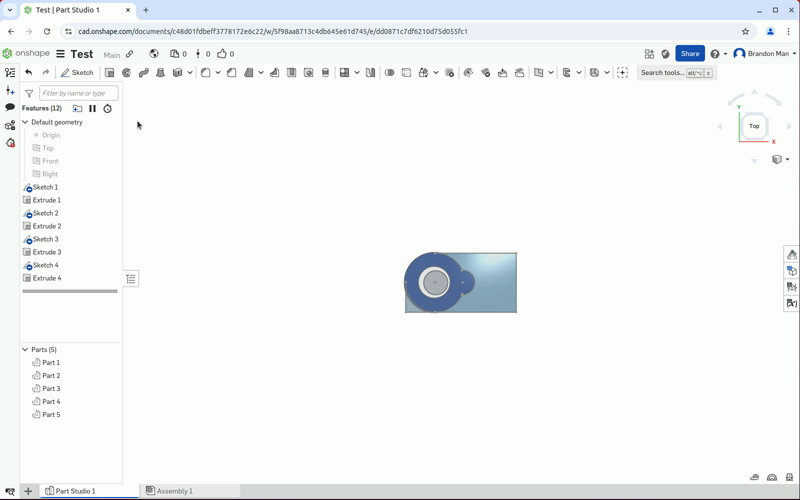
key(shift+h)
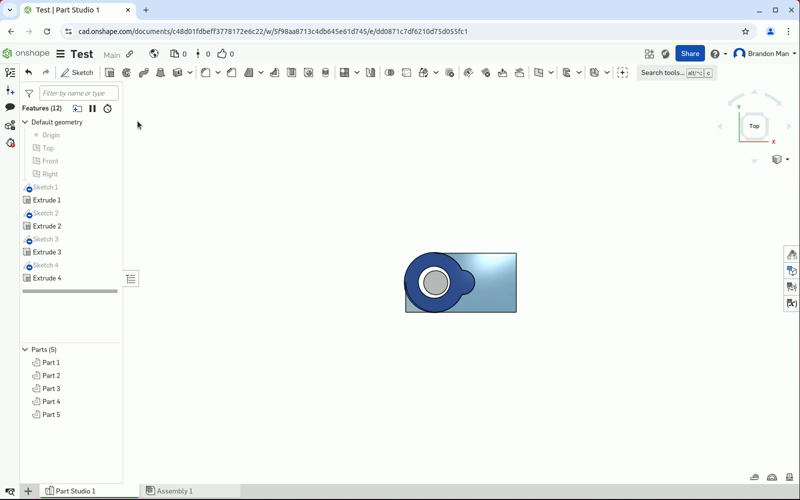
mouse_move(73, 189)
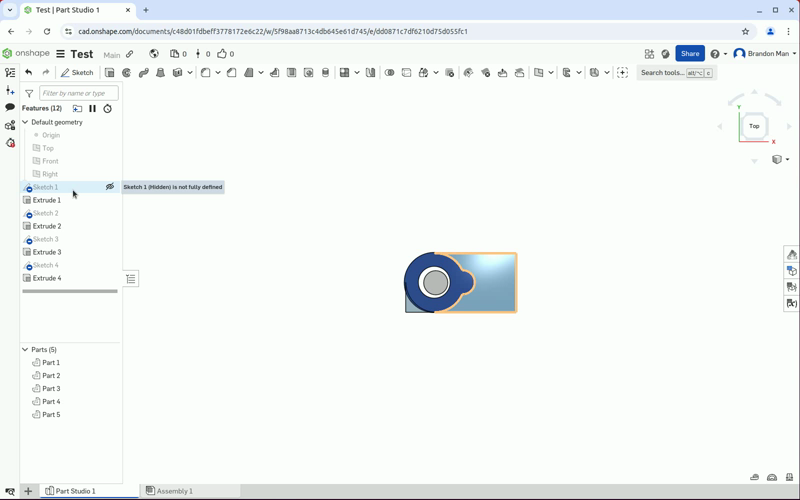
click(73, 189)
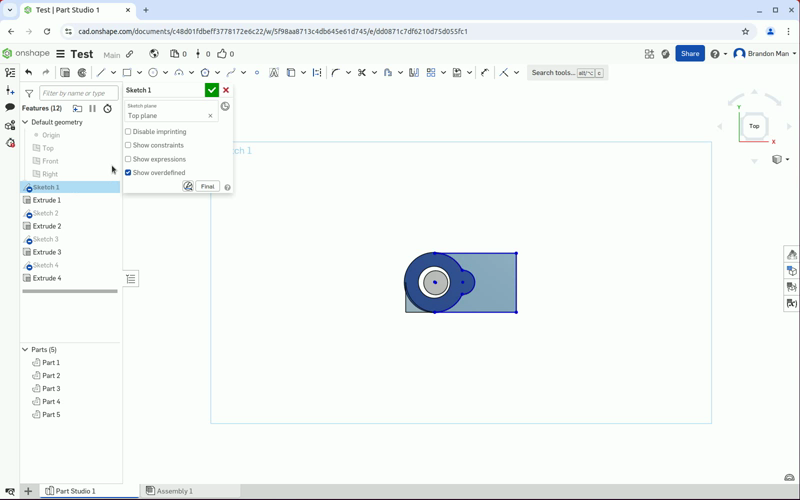
mouse_move(229, 92)
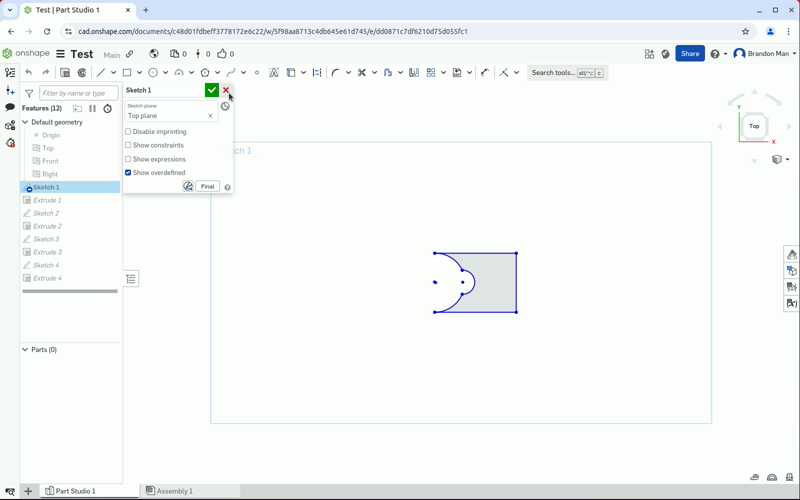
click(229, 92)
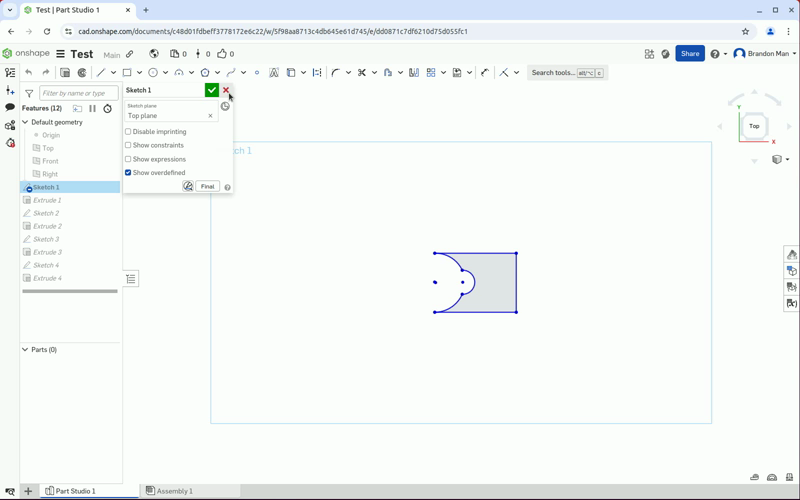
key(shift+s)
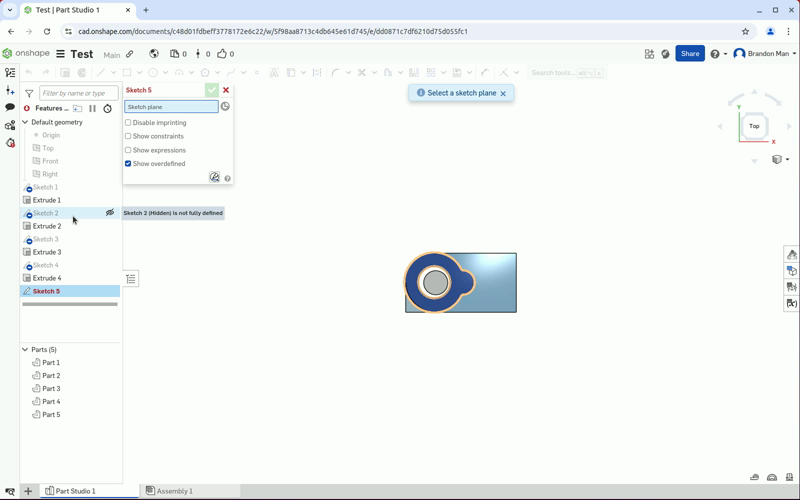
scroll(3)
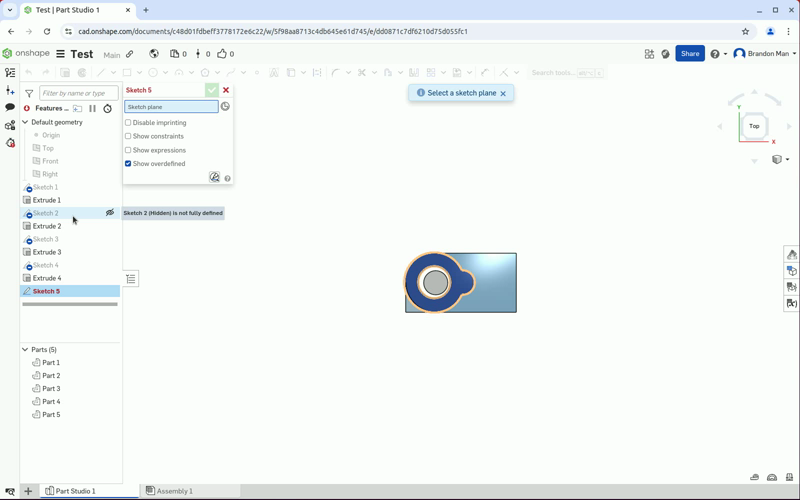
mouse_move(73, 150)
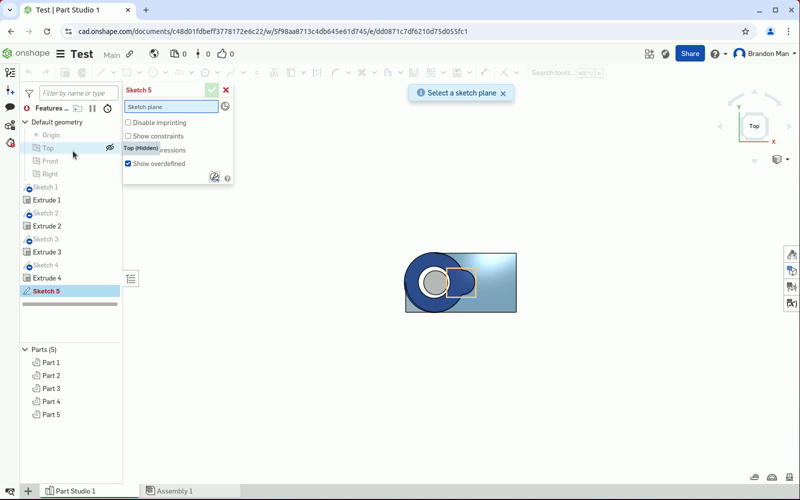
click(73, 150)
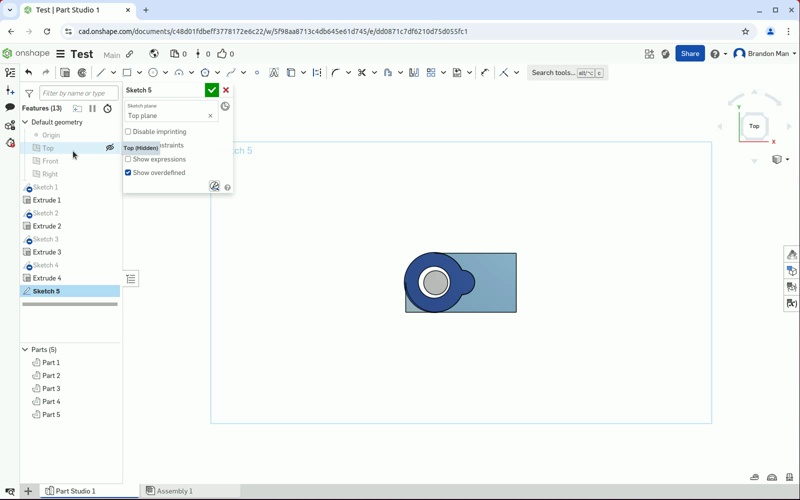
mouse_move(73, 352)
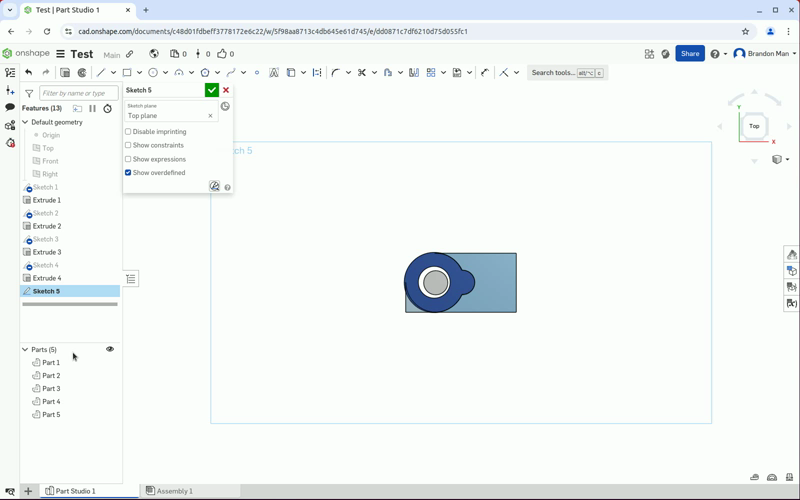
key(y)
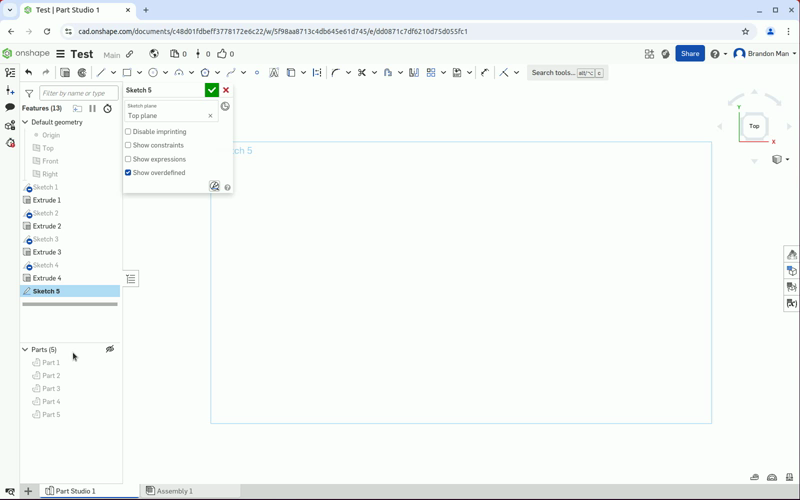
key(a)
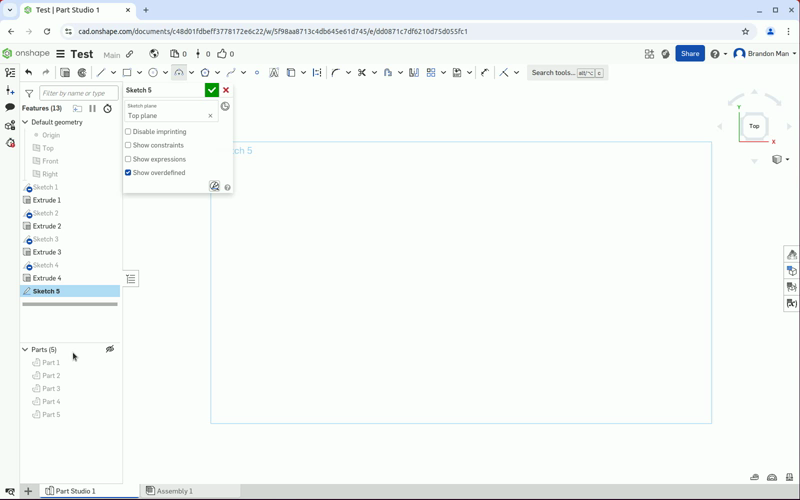
key_down(shift)
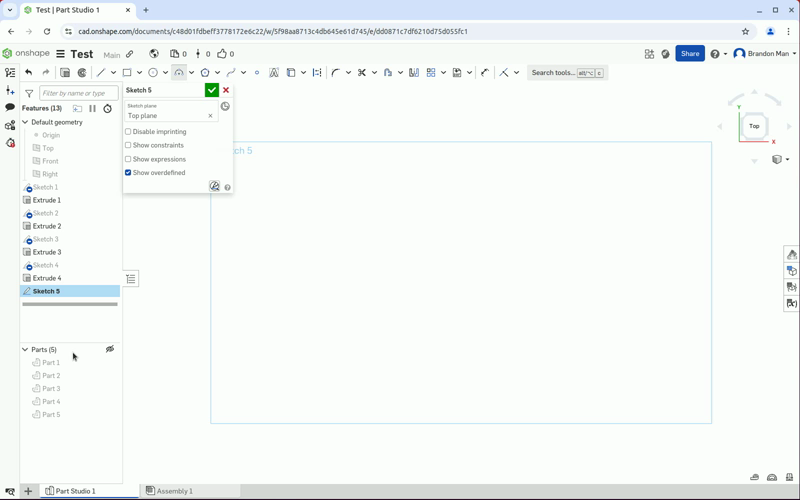
mouse_move(405, 282)
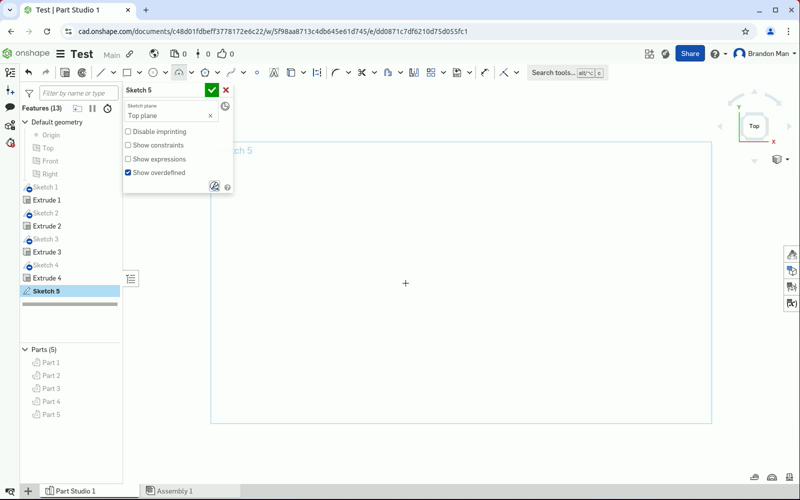
click(405, 282)
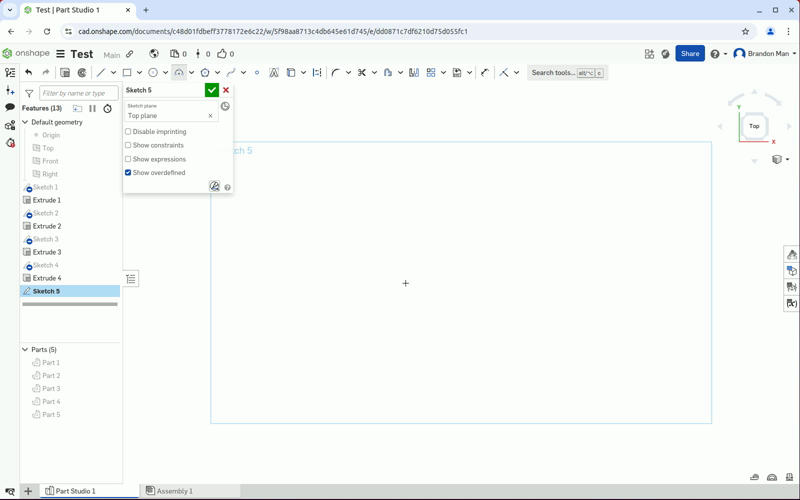
key_up(shift)
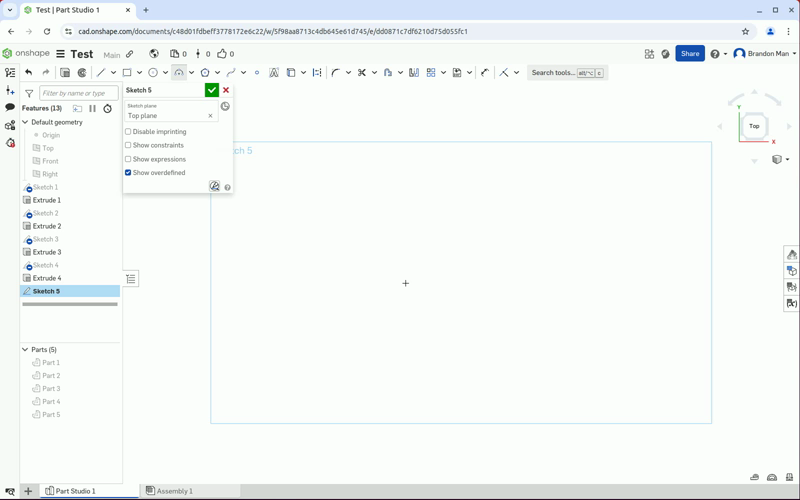
key_down(shift)
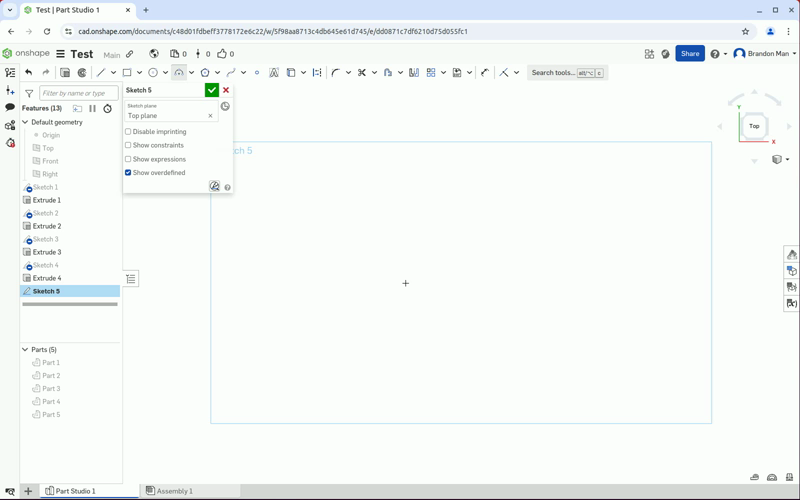
mouse_move(435, 252)
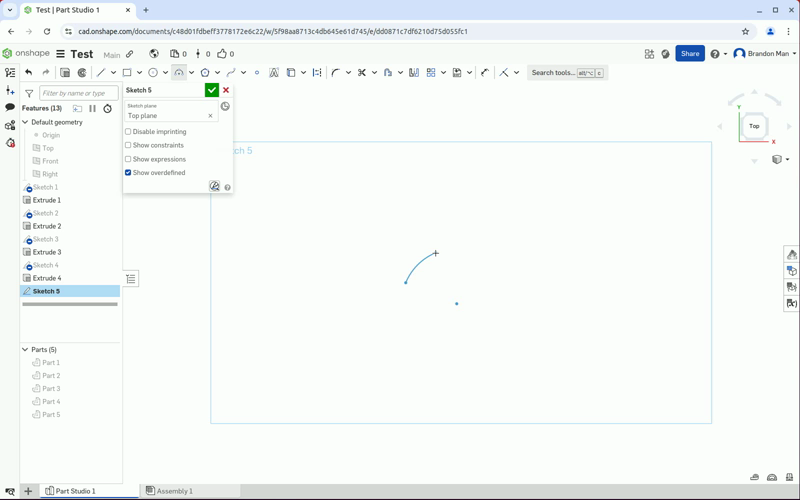
click(435, 252)
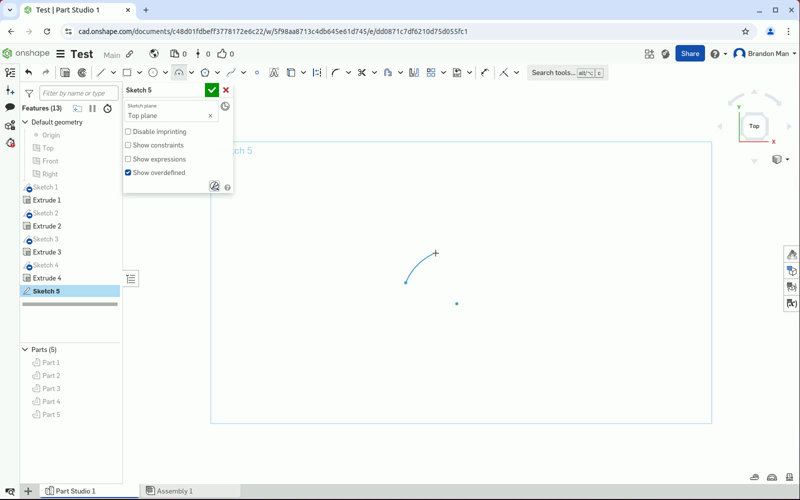
mouse_move(414, 261)
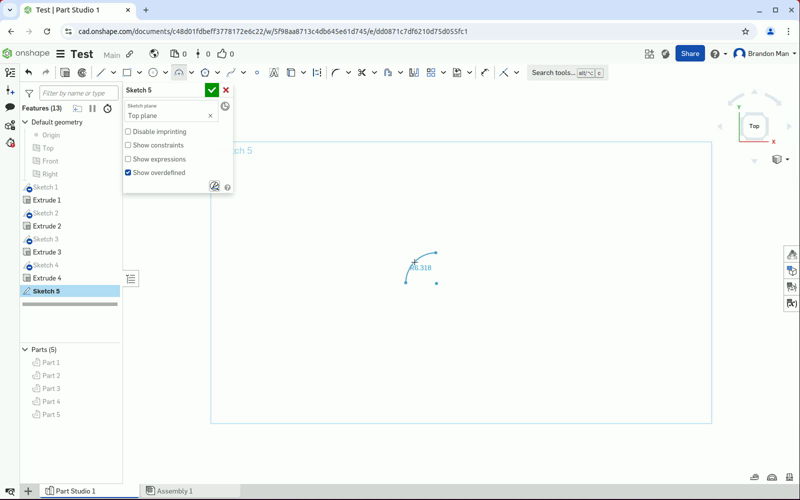
click(414, 261)
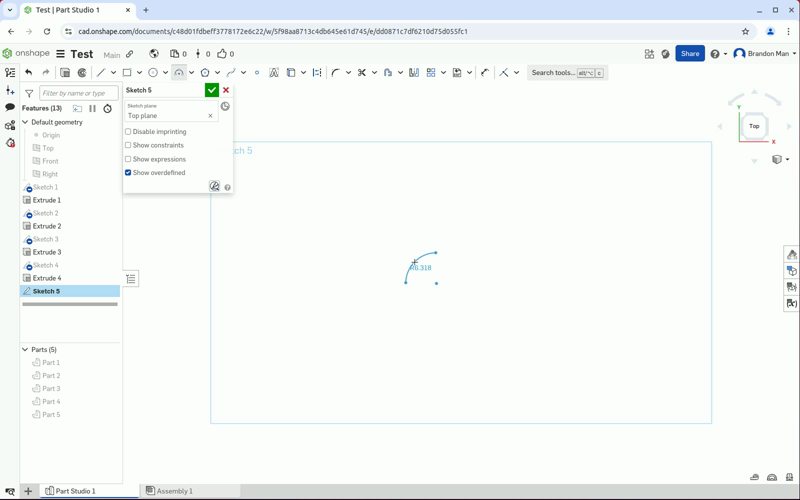
key_up(shift)
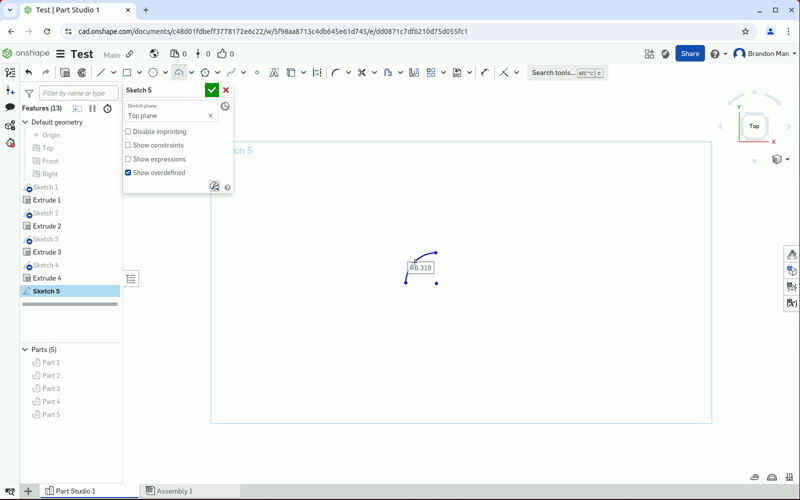
key(esc)
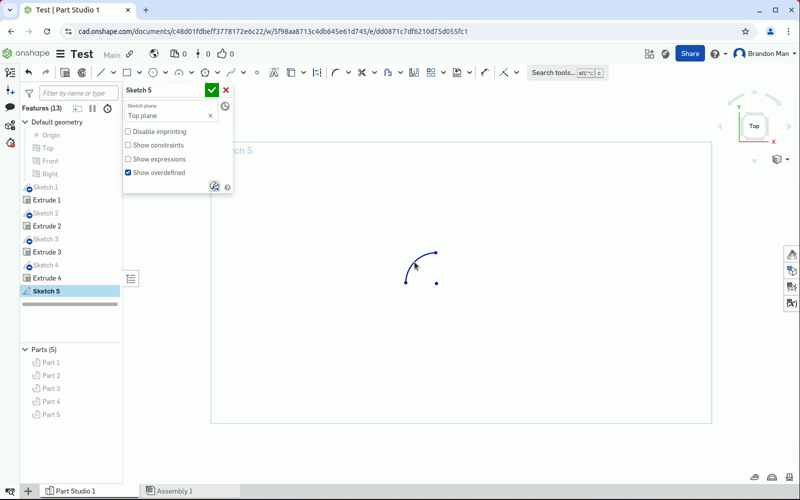
key(l)
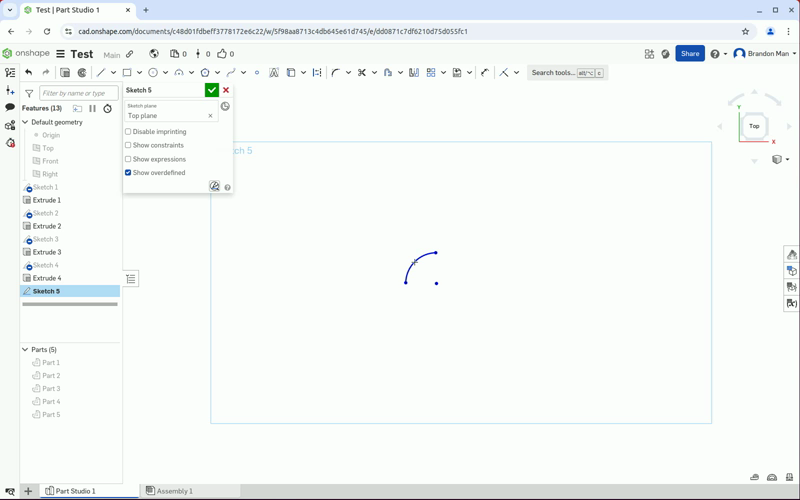
mouse_move(435, 252)
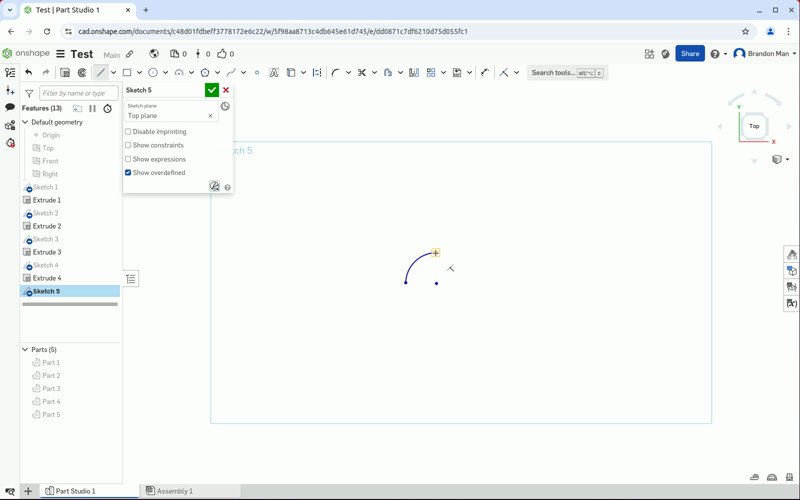
click(435, 252)
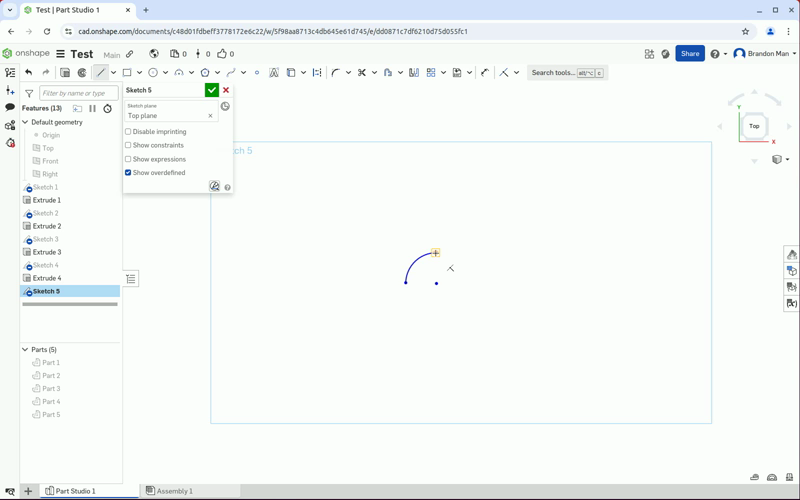
key_down(shift)
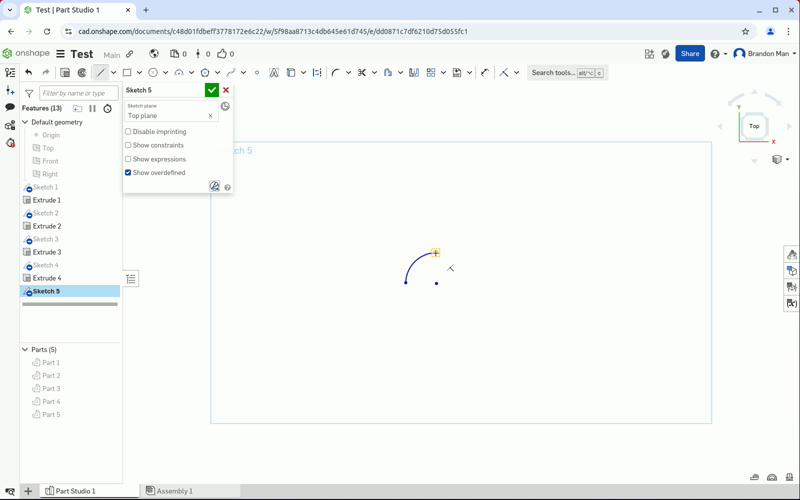
mouse_move(465, 252)
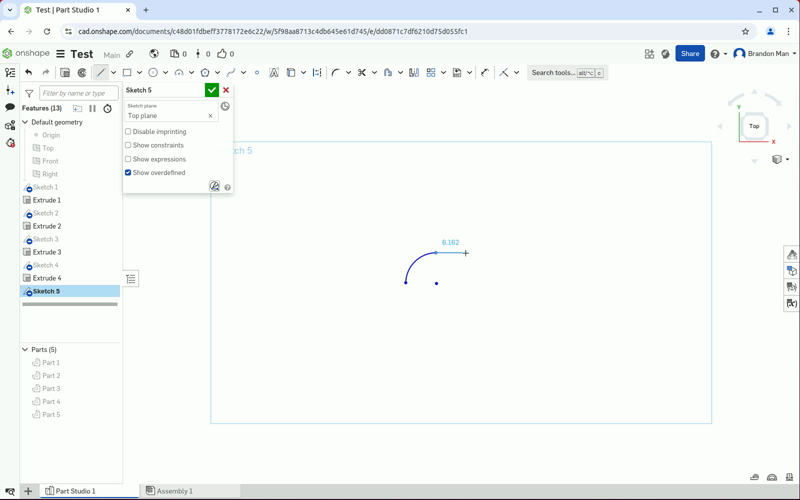
mouse_move(405, 252)
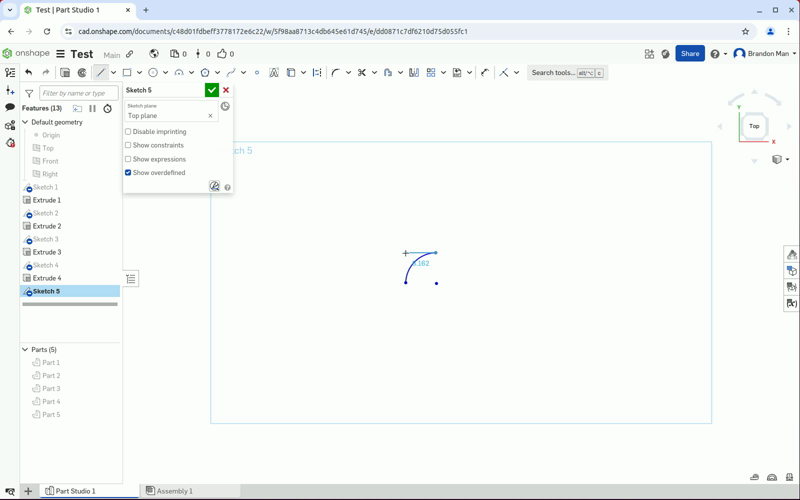
click(405, 252)
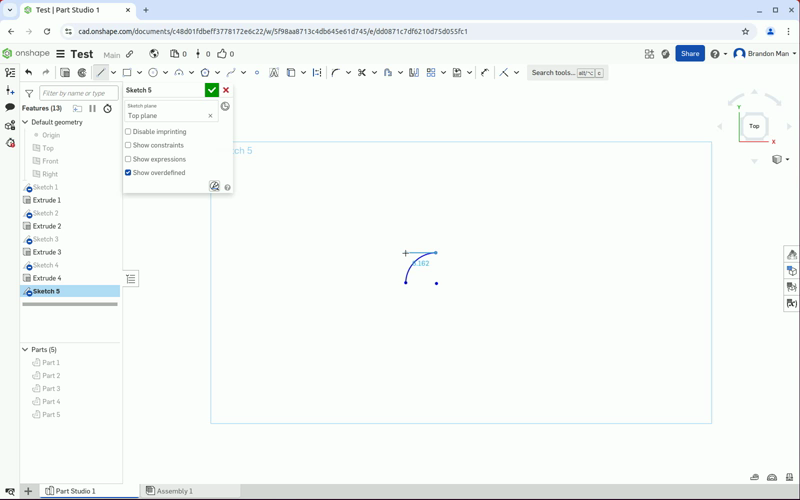
key_up(shift)
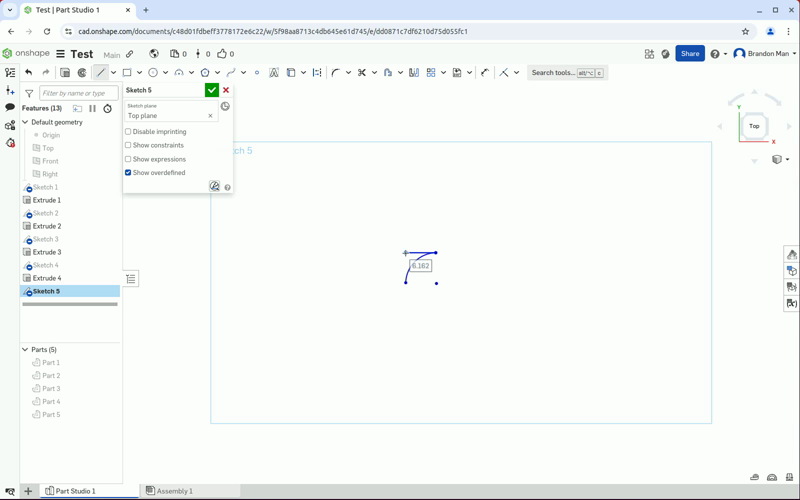
mouse_move(435, 252)
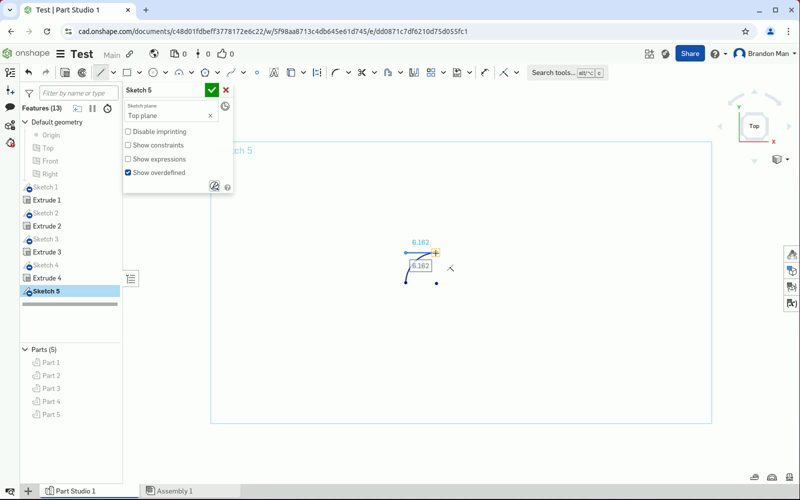
key_down(shift)
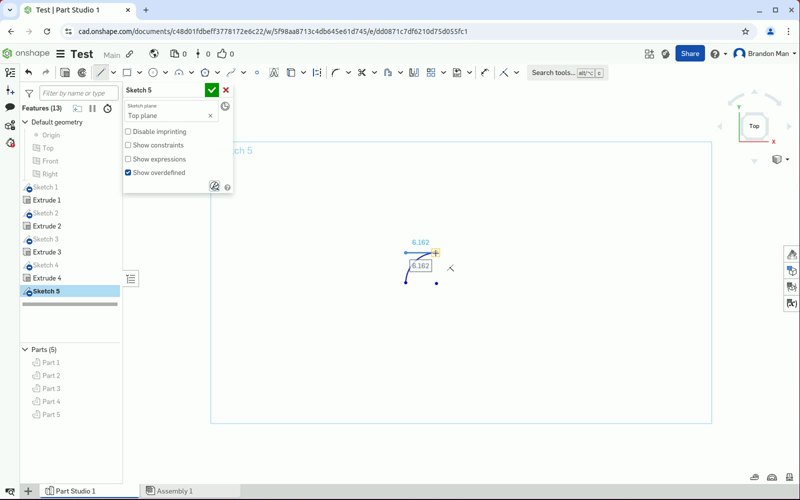
mouse_move(405, 282)
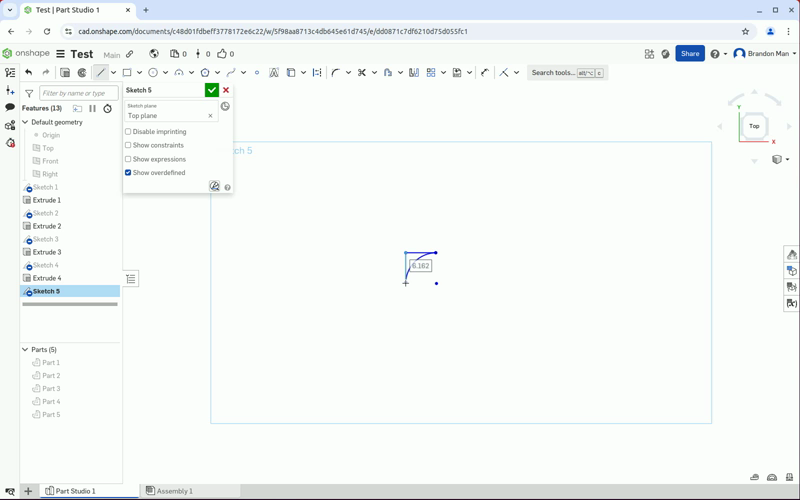
key_up(shift)
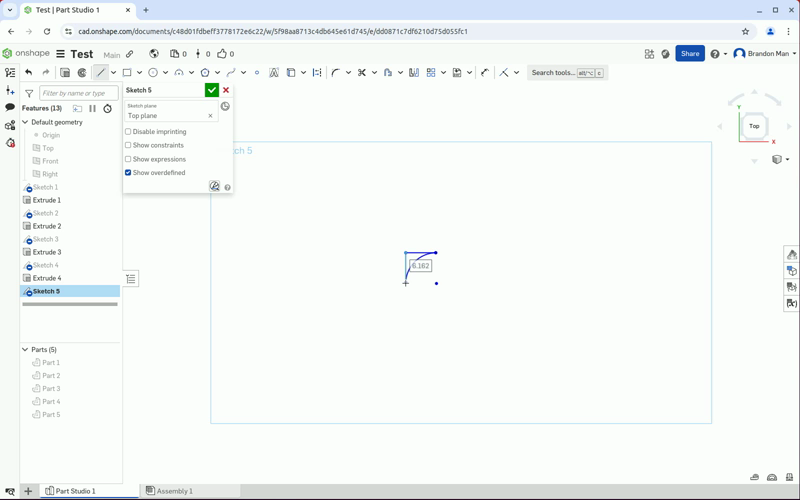
click(405, 282)
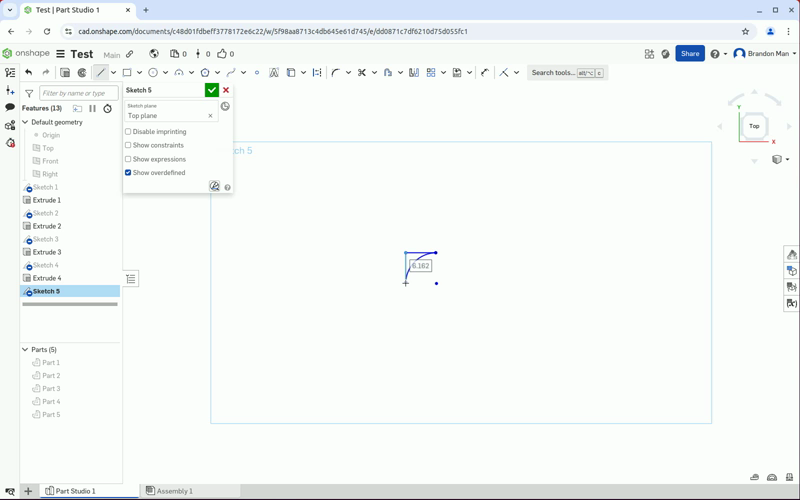
key(esc)
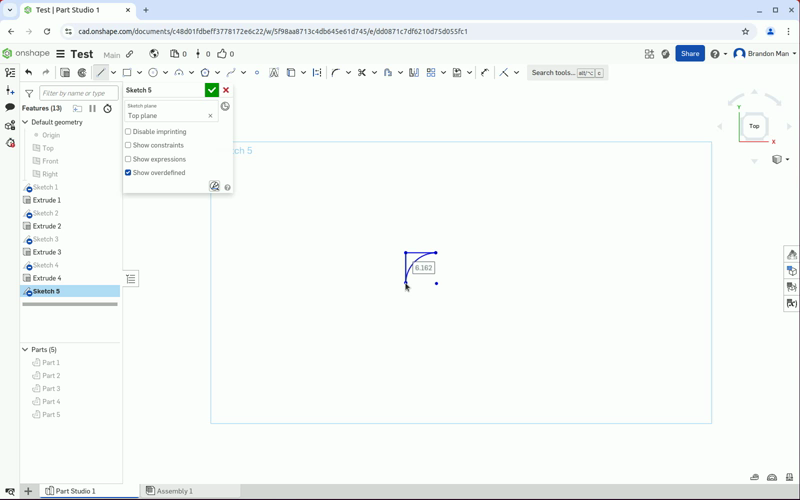
mouse_move(418, 255)
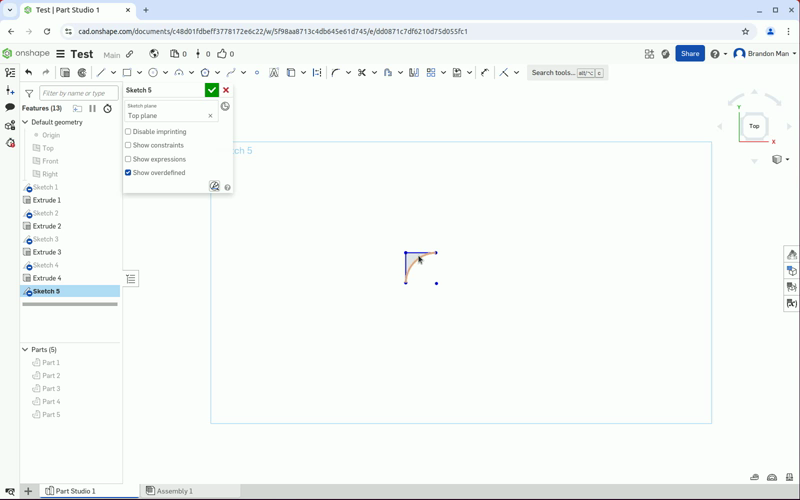
scroll(6)
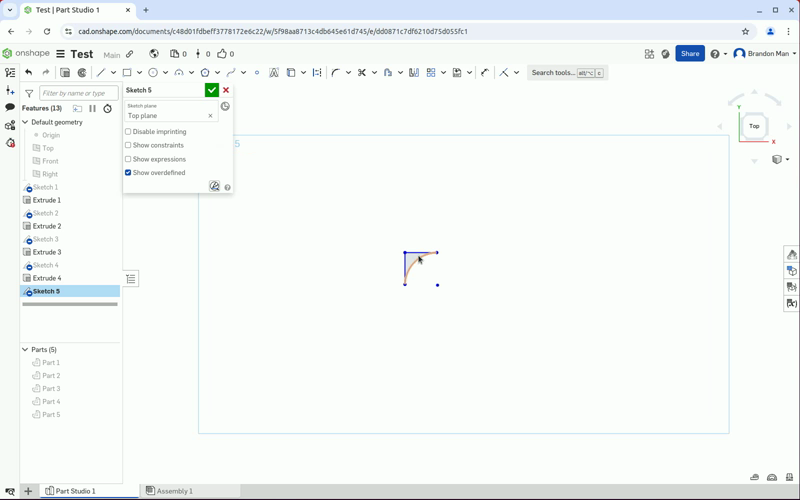
scroll(6)
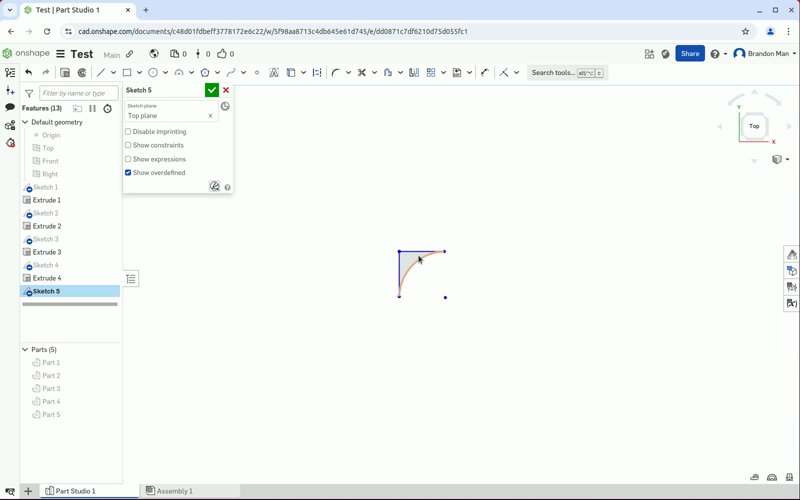
scroll(6)
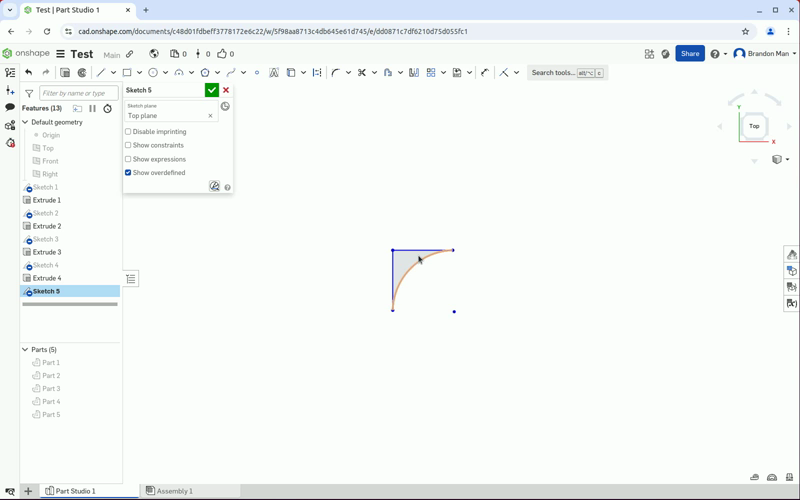
scroll(6)
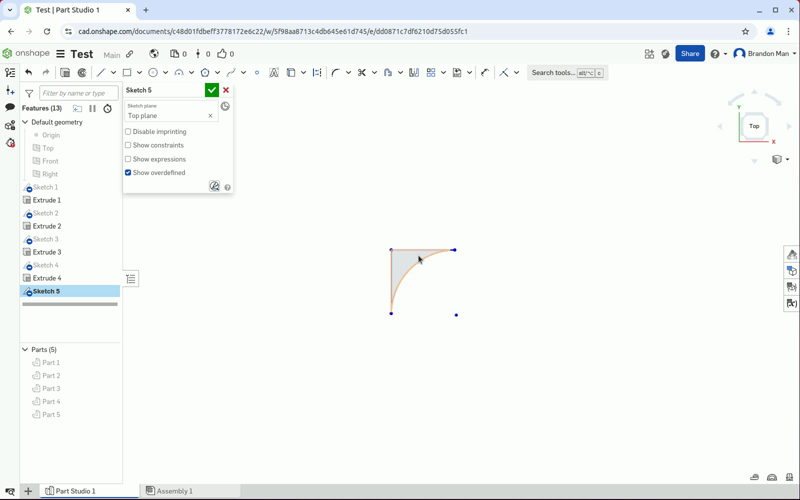
scroll(6)
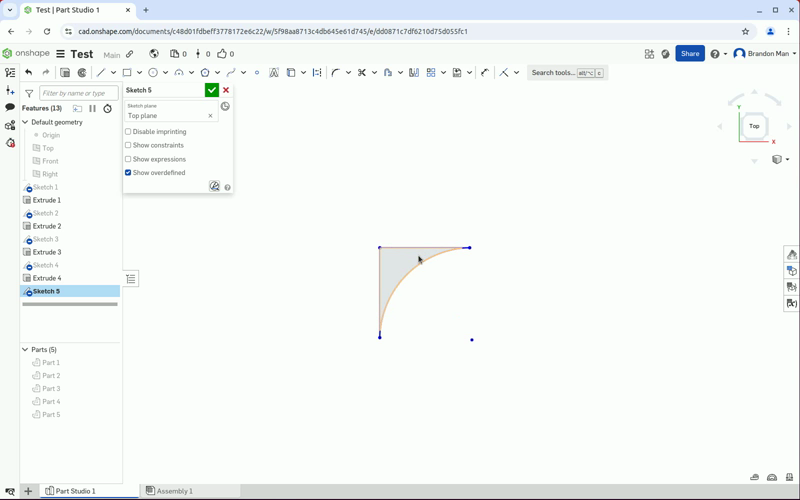
scroll(6)
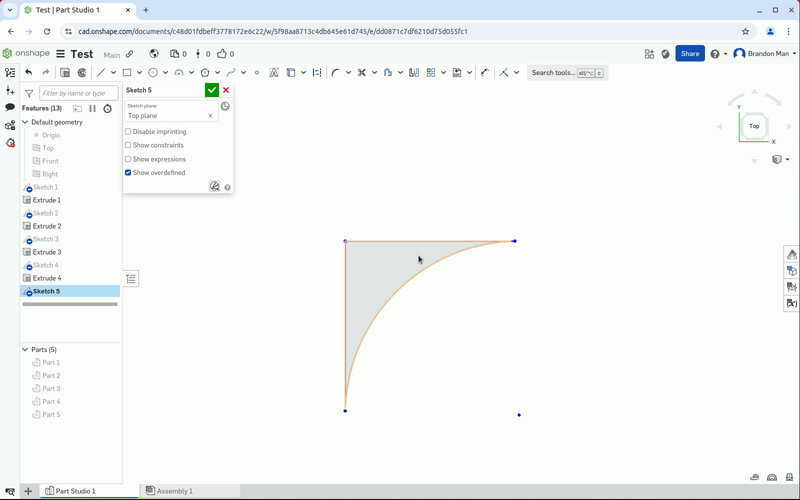
scroll(6)
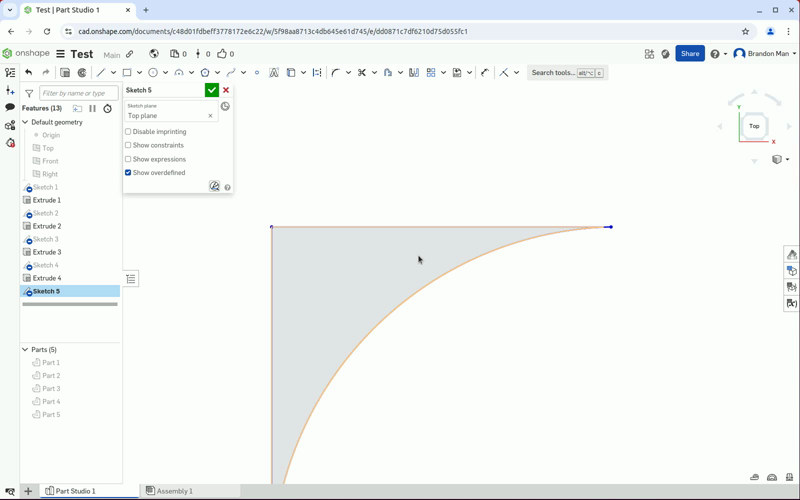
click(418, 255)
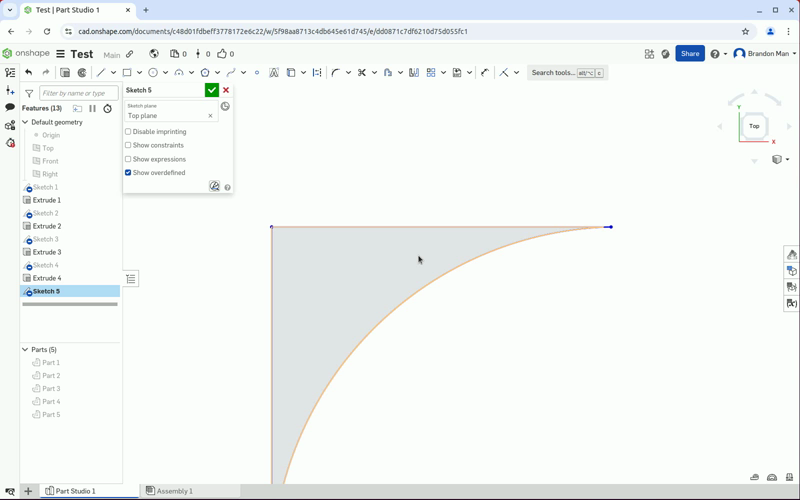
scroll(-6)
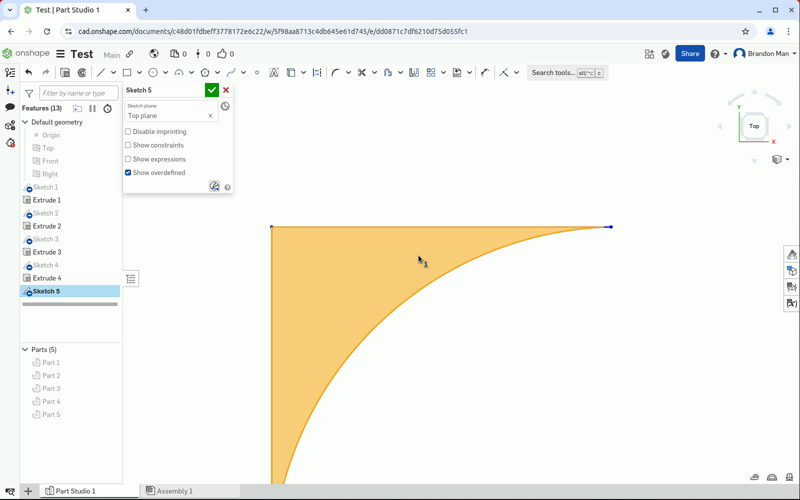
scroll(-6)
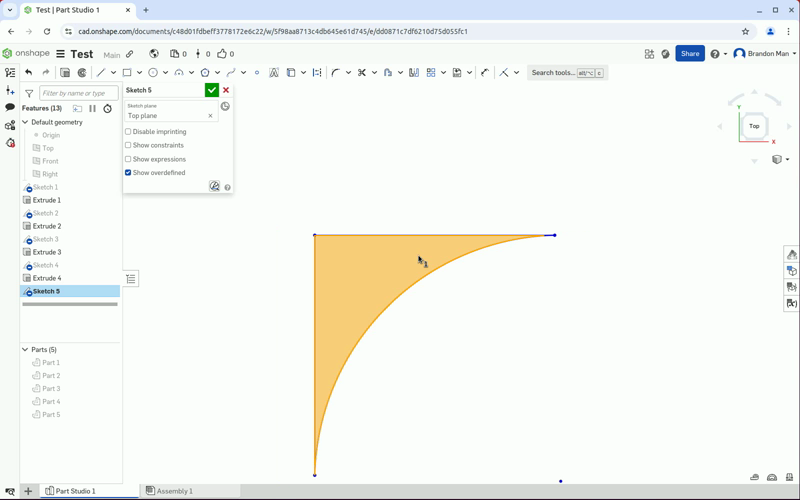
scroll(-6)
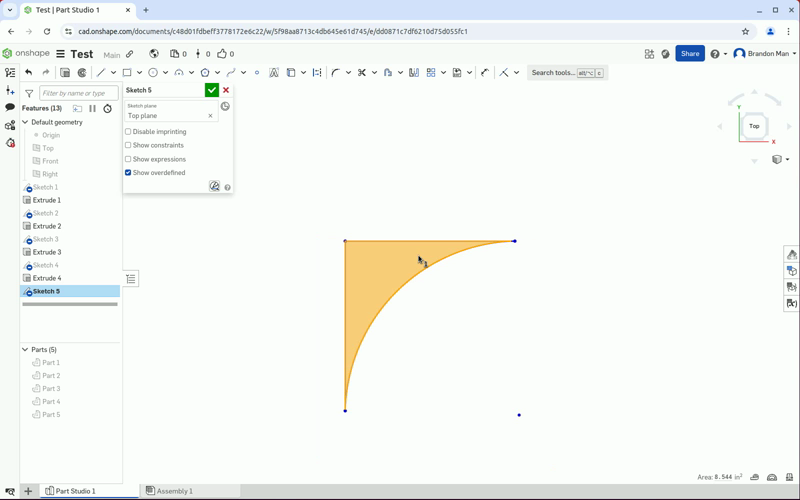
scroll(-6)
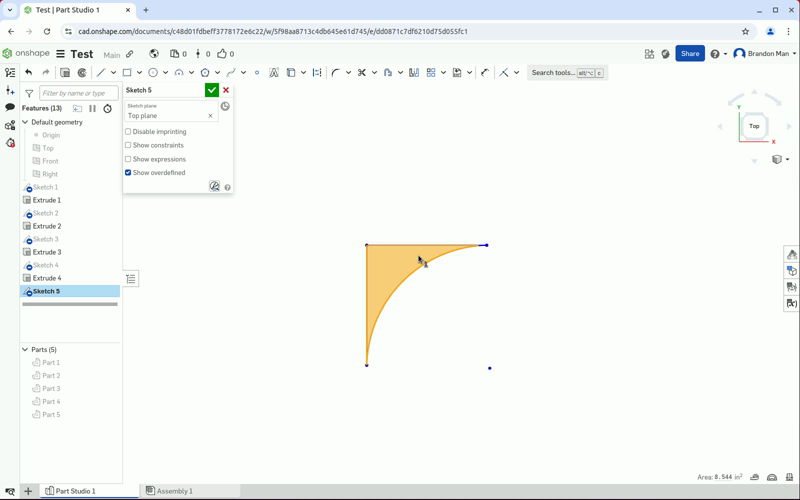
scroll(-6)
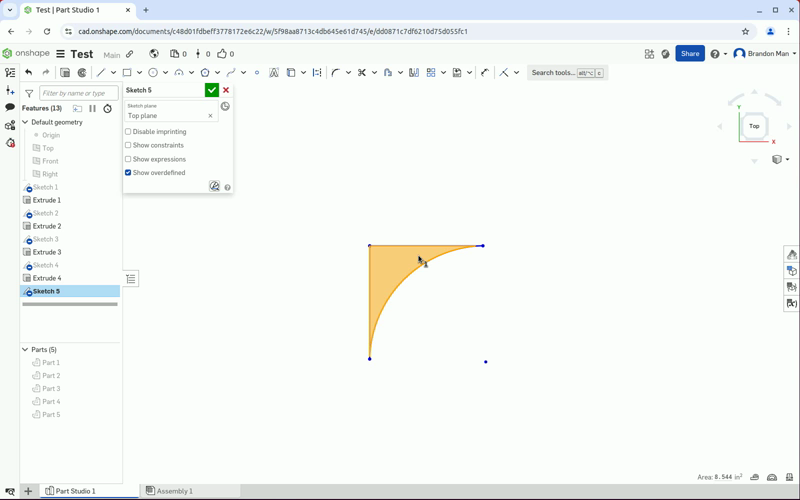
scroll(-6)
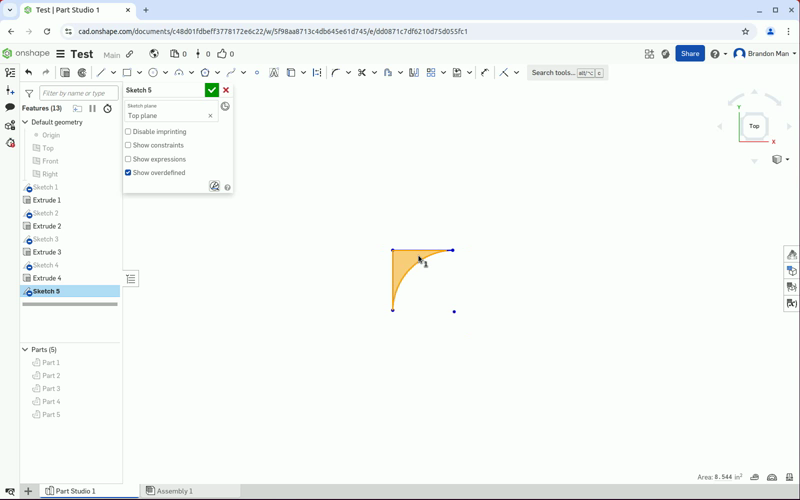
scroll(-6)
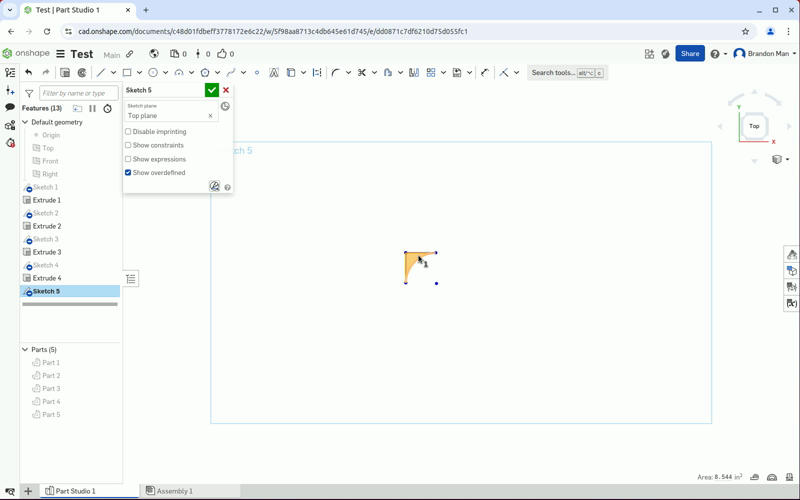
mouse_move(73, 352)
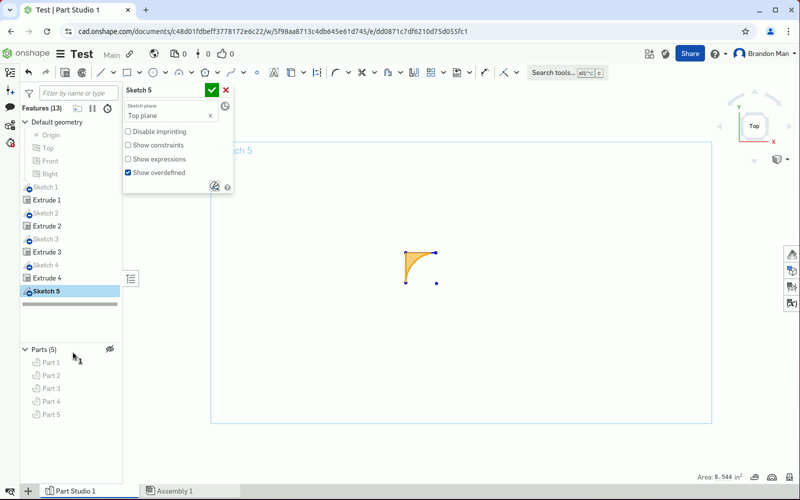
key(shift+y)
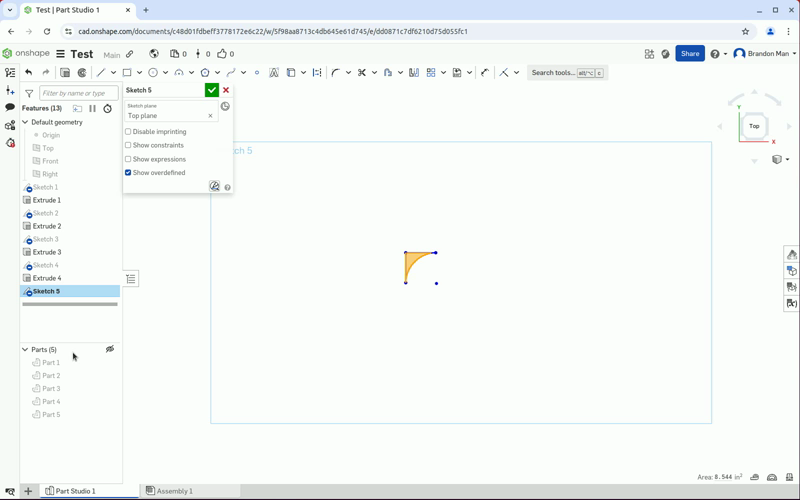
key(shift+e)
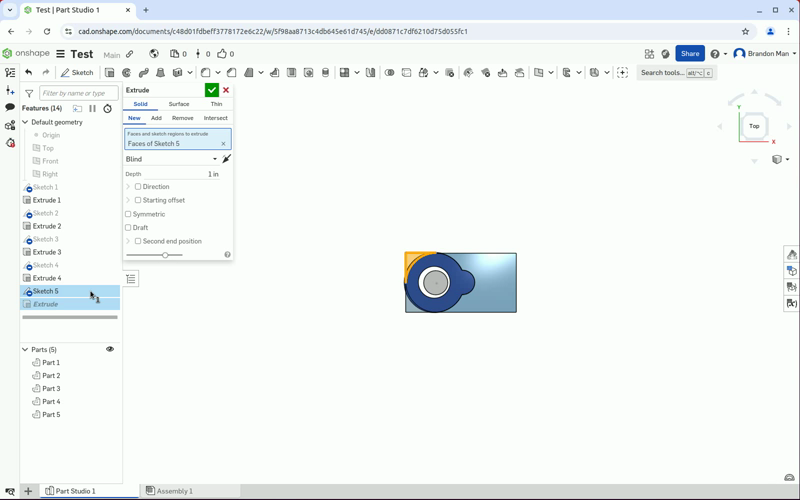
mouse_move(143, 106)
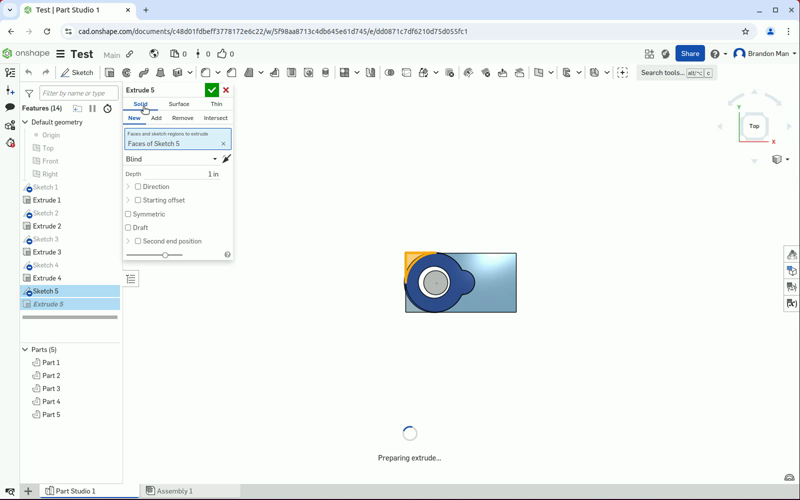
click(143, 106)
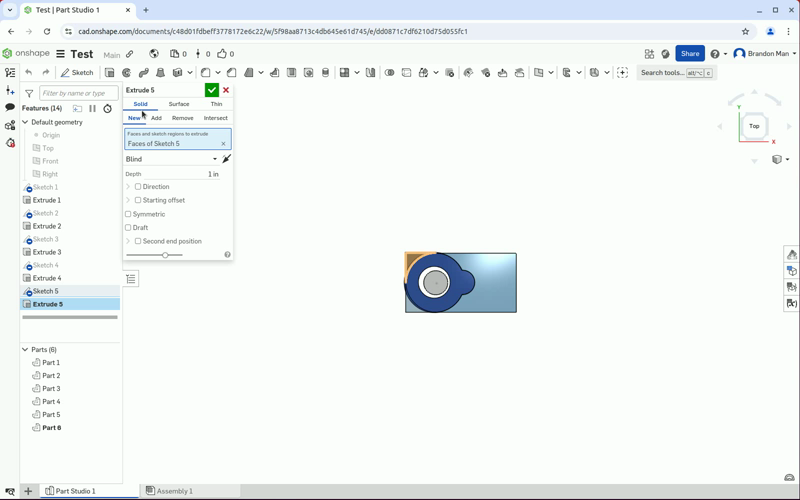
mouse_move(137, 120)
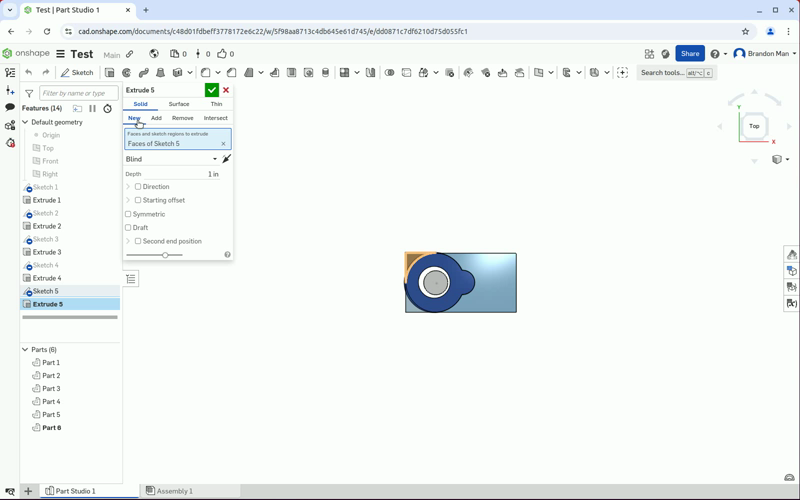
click(137, 120)
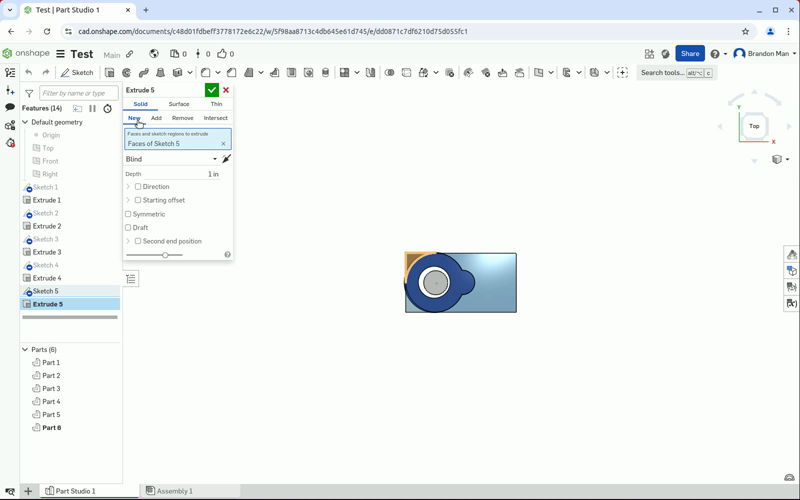
key(tab, 4)
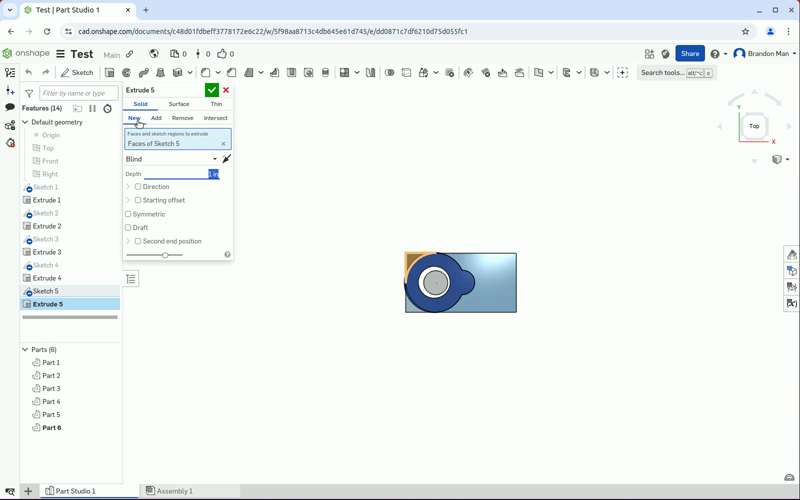
text(-23.108)
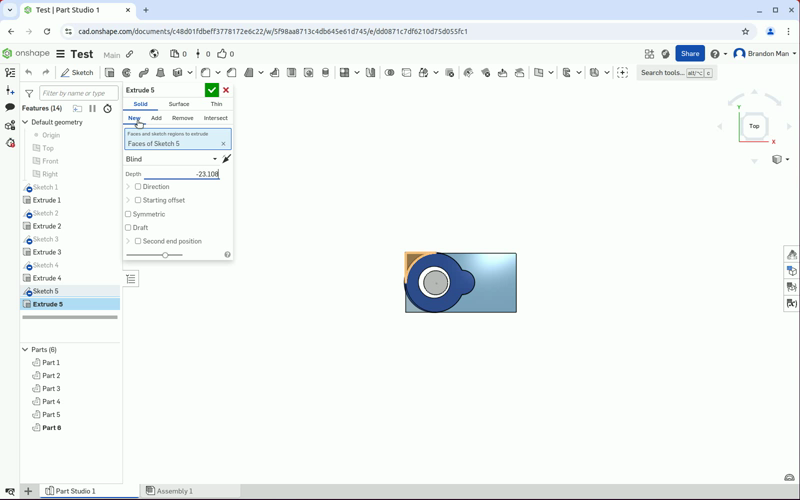
key(enter)
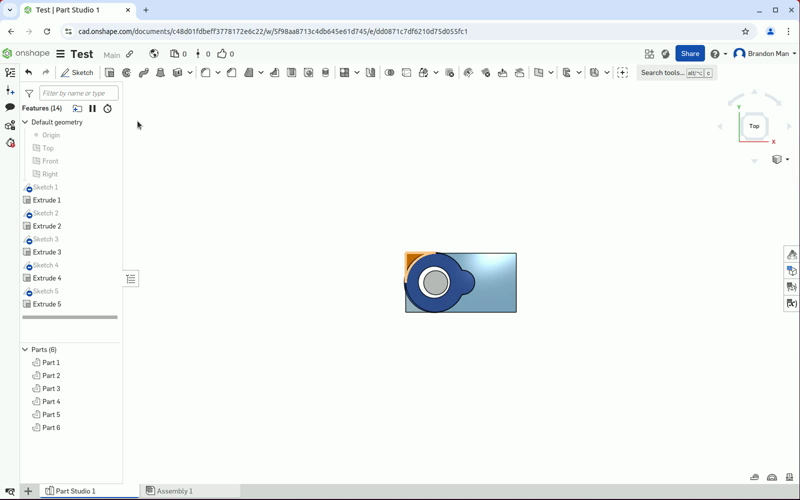
key(shift+h)
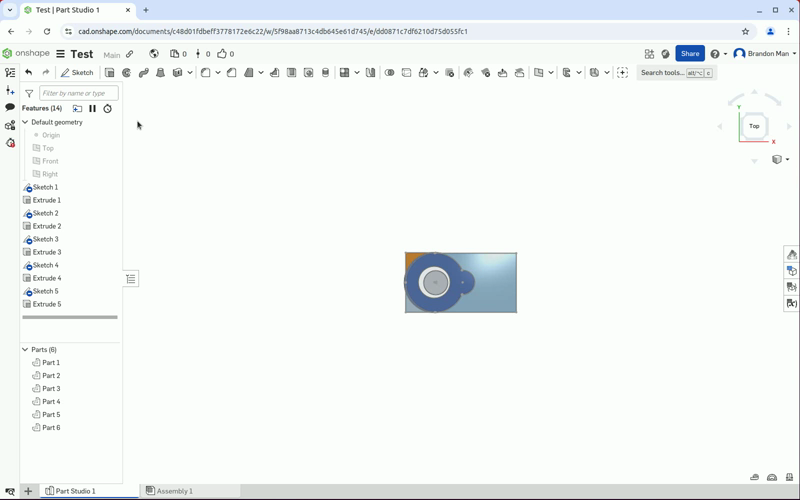
key(shift+h)
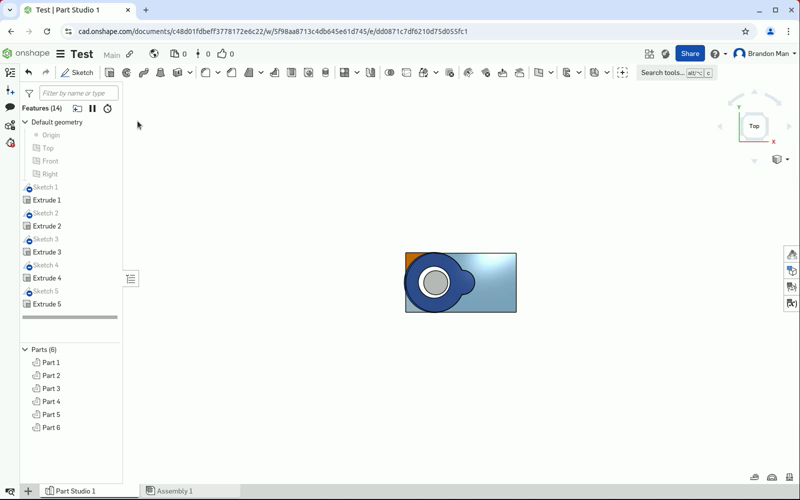
mouse_move(73, 189)
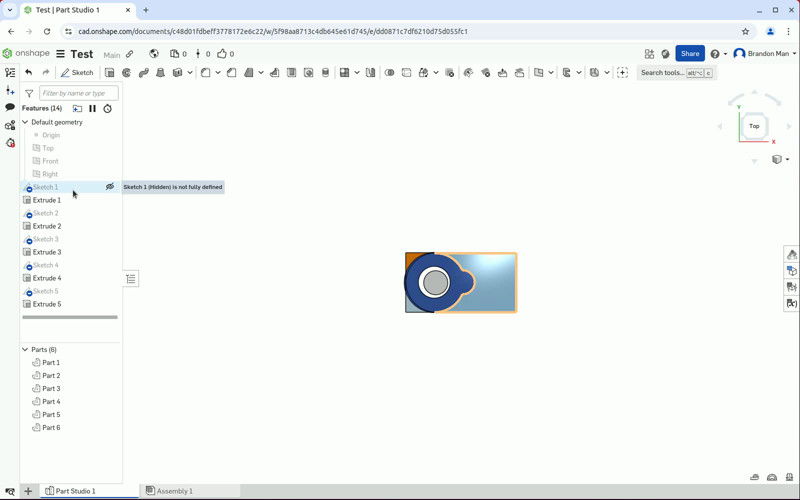
click(73, 189)
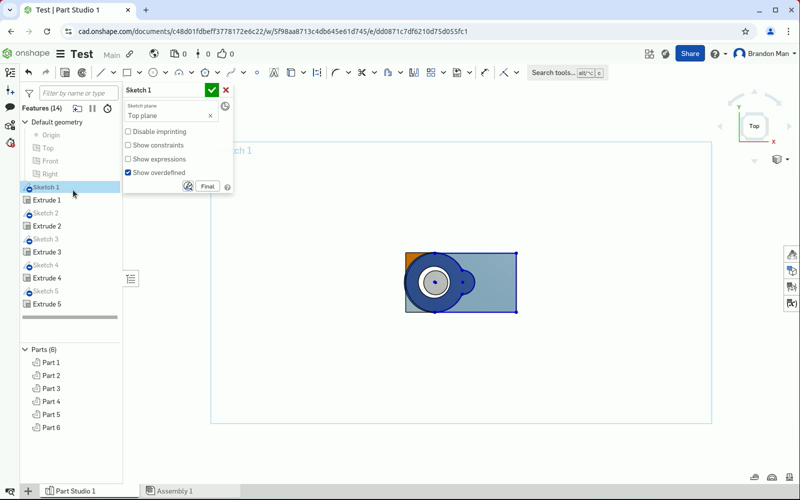
mouse_move(229, 92)
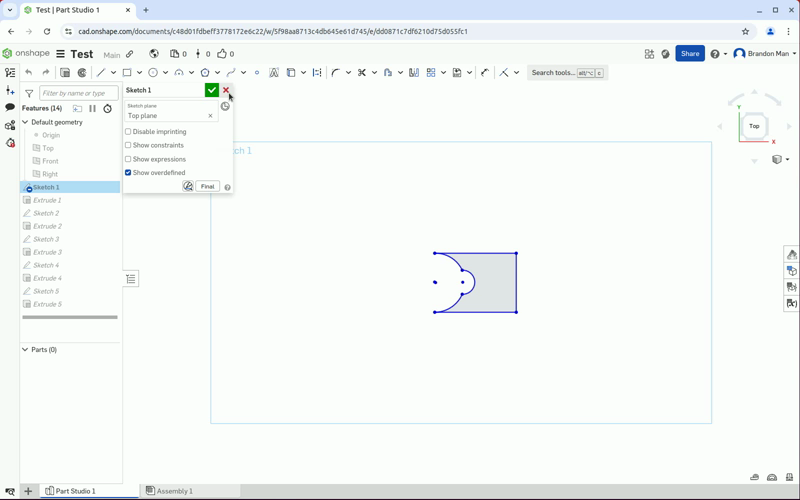
click(229, 92)
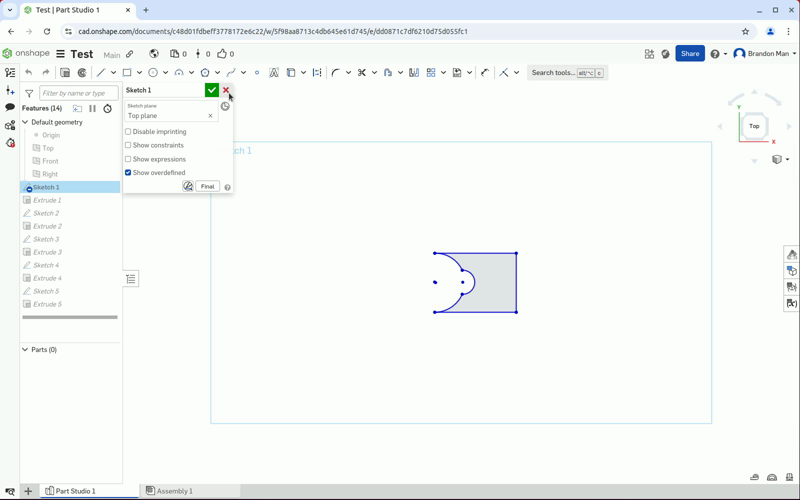
key(shift+s)
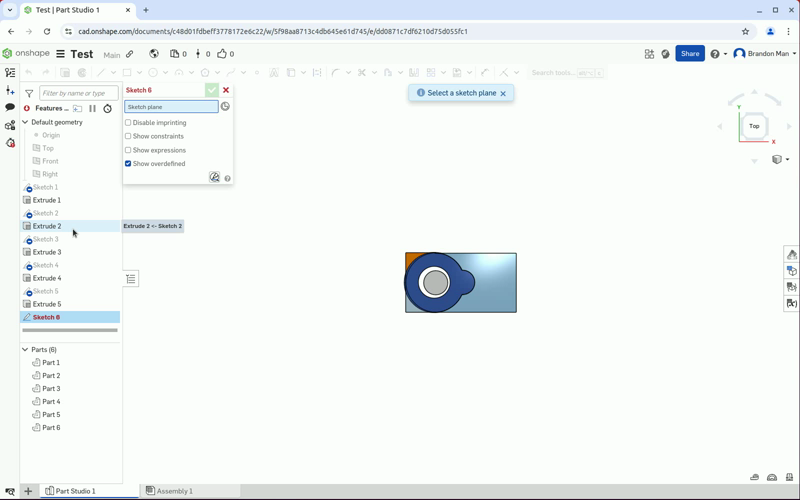
scroll(3)
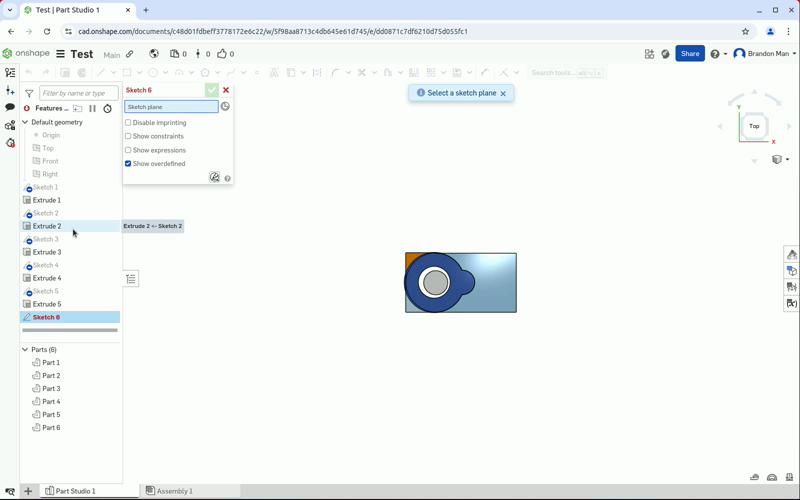
mouse_move(73, 150)
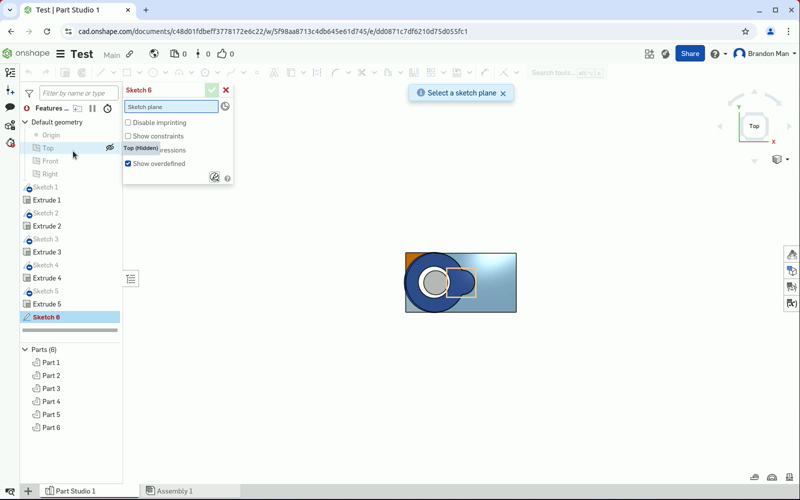
click(73, 150)
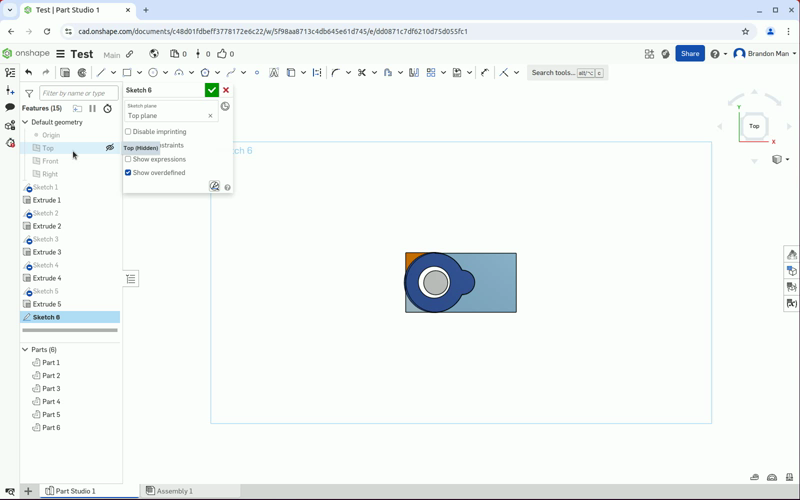
mouse_move(73, 352)
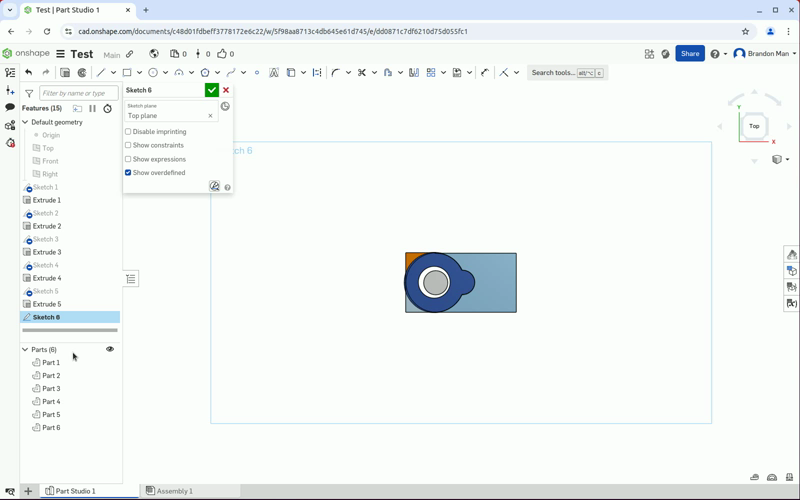
key(y)
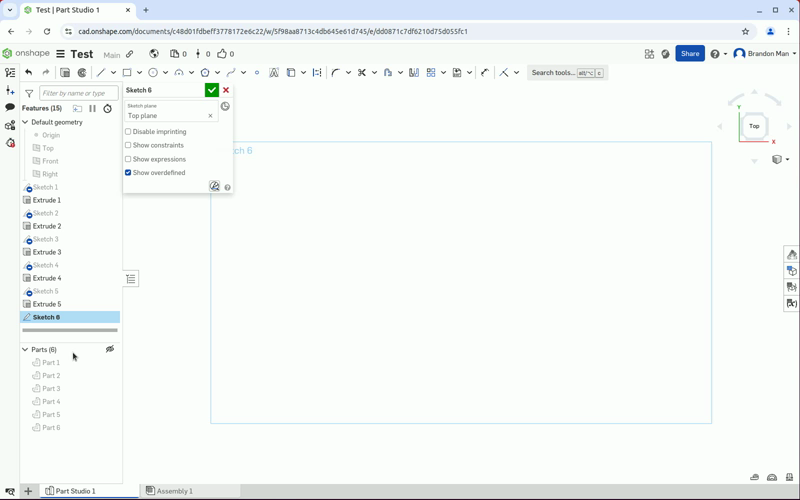
key(a)
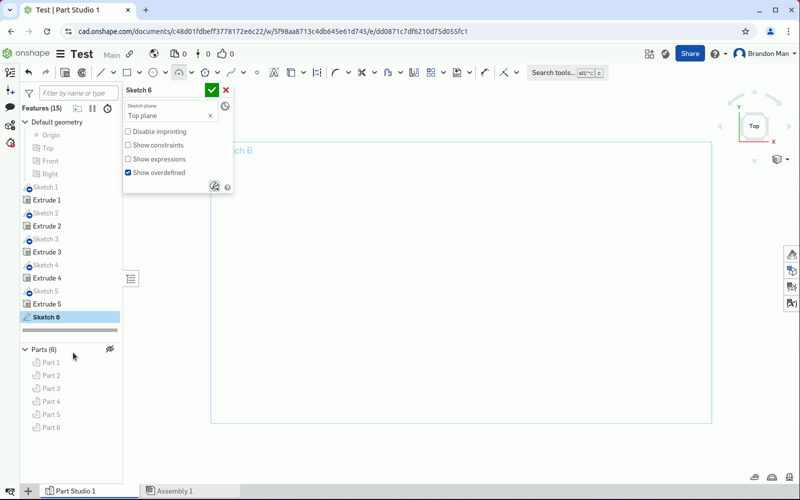
key_down(shift)
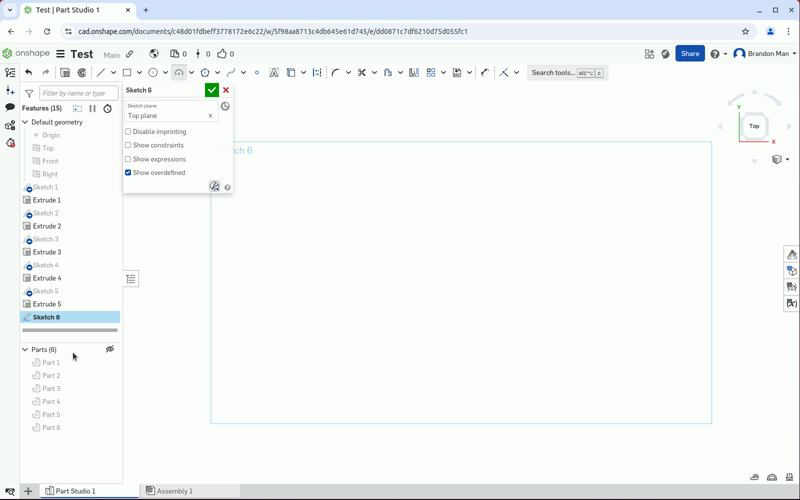
mouse_move(461, 294)
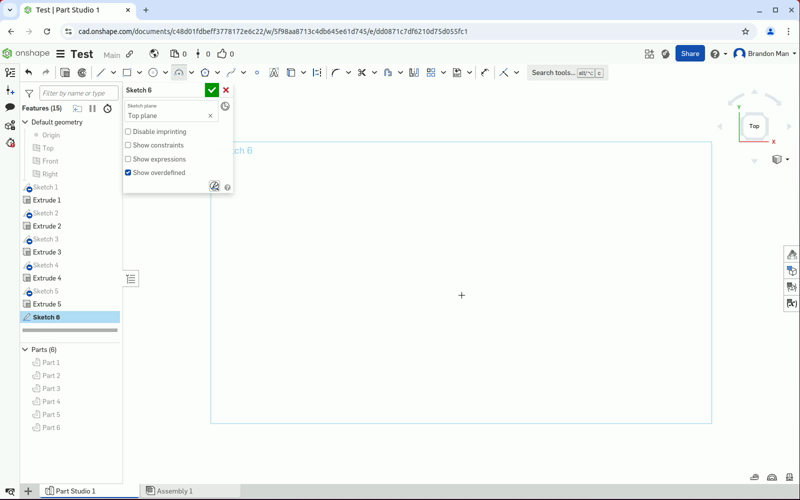
click(461, 294)
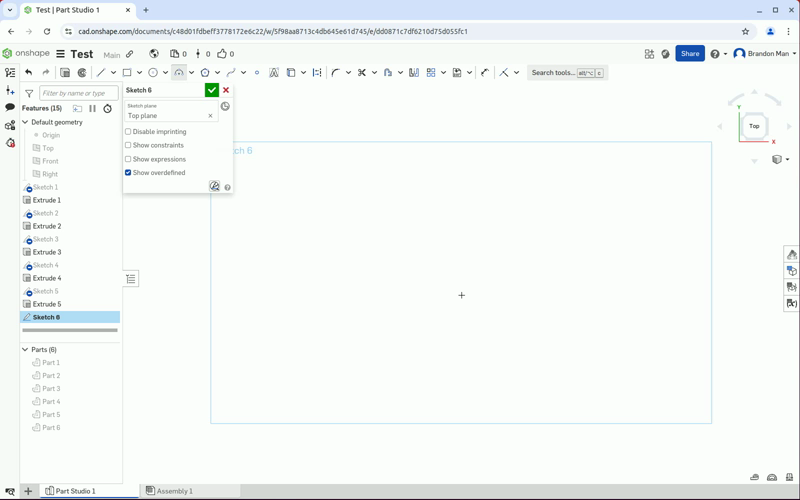
key_up(shift)
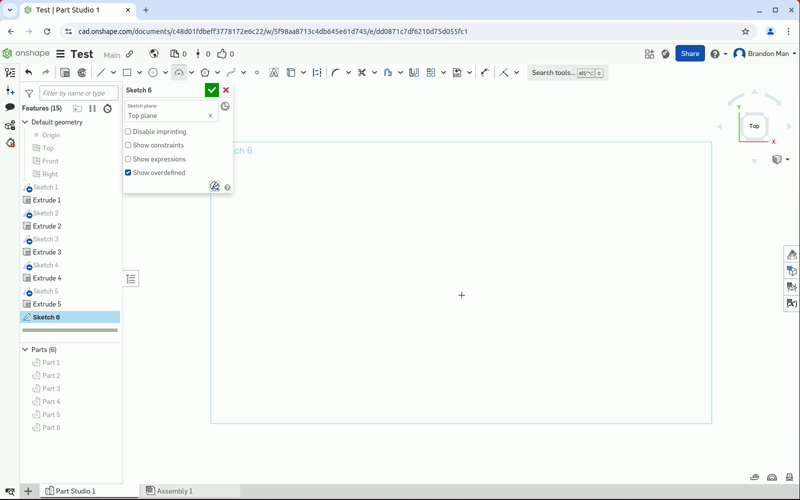
key_down(shift)
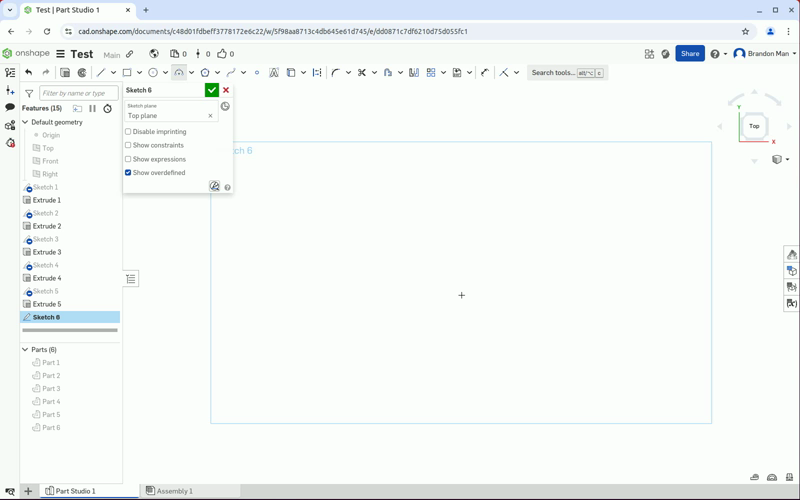
mouse_move(461, 270)
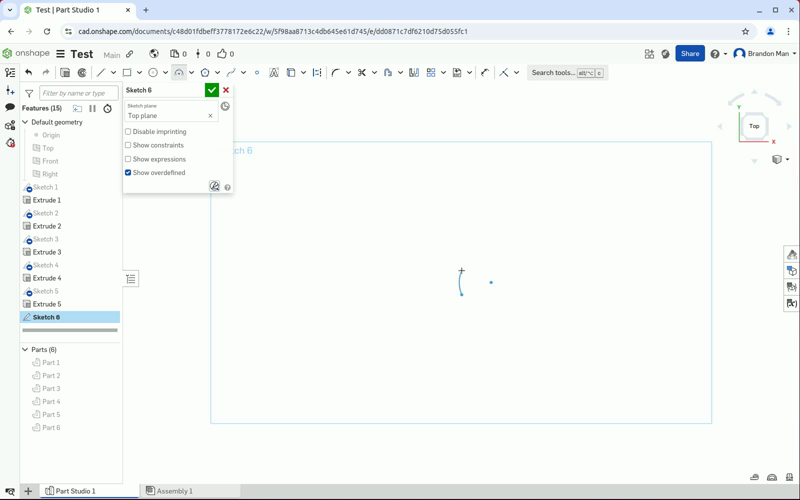
click(461, 270)
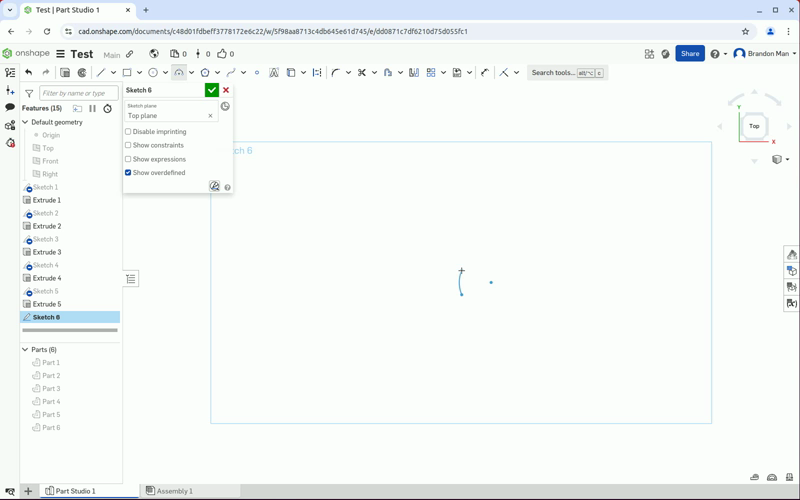
mouse_move(474, 282)
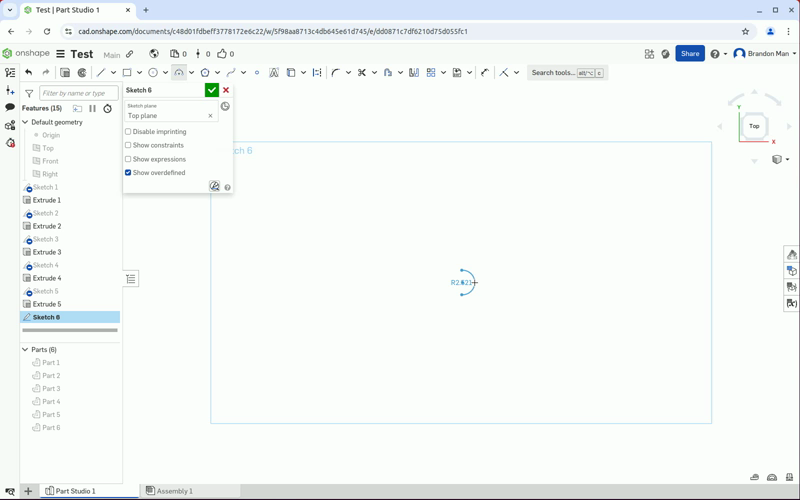
click(474, 282)
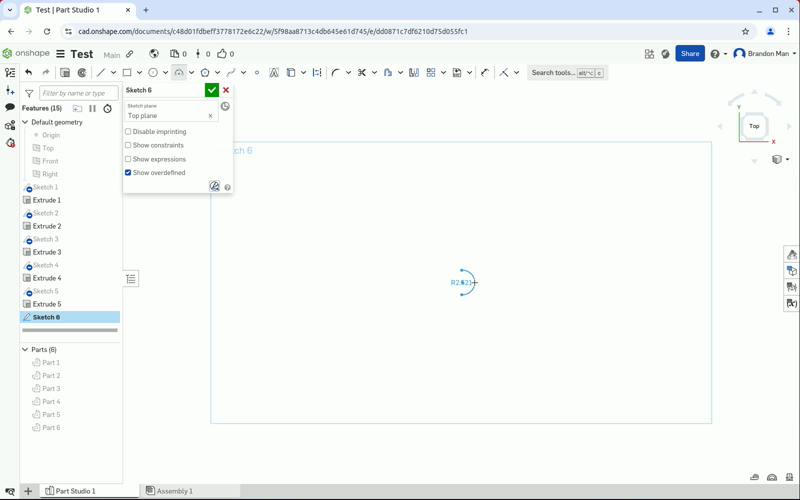
key_up(shift)
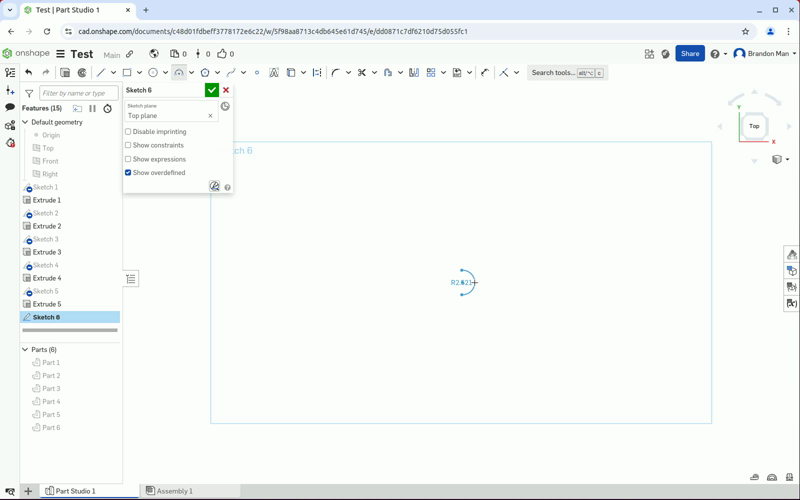
mouse_move(461, 270)
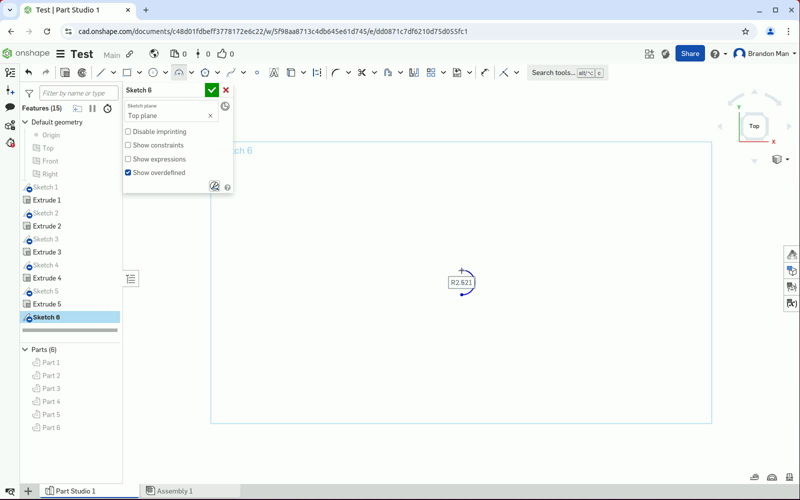
click(461, 270)
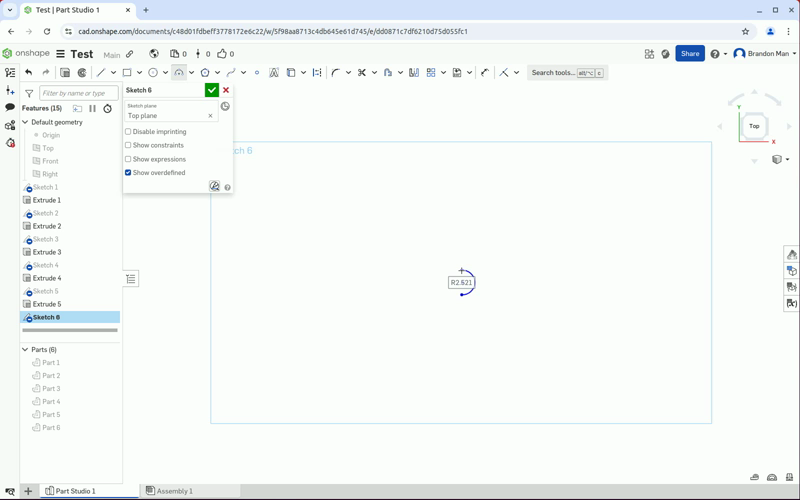
mouse_move(461, 294)
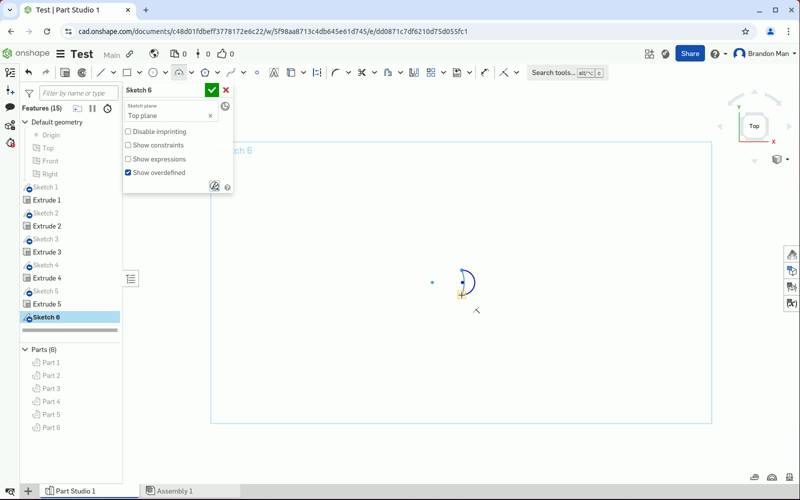
click(461, 294)
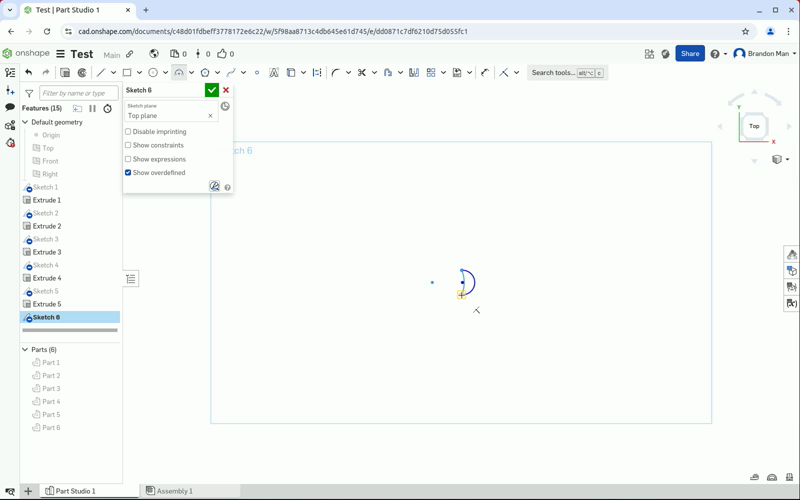
key_down(shift)
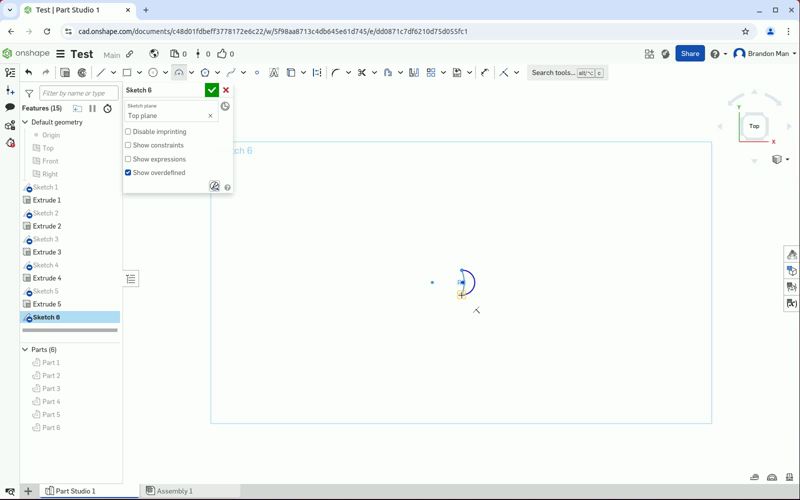
mouse_move(404, 282)
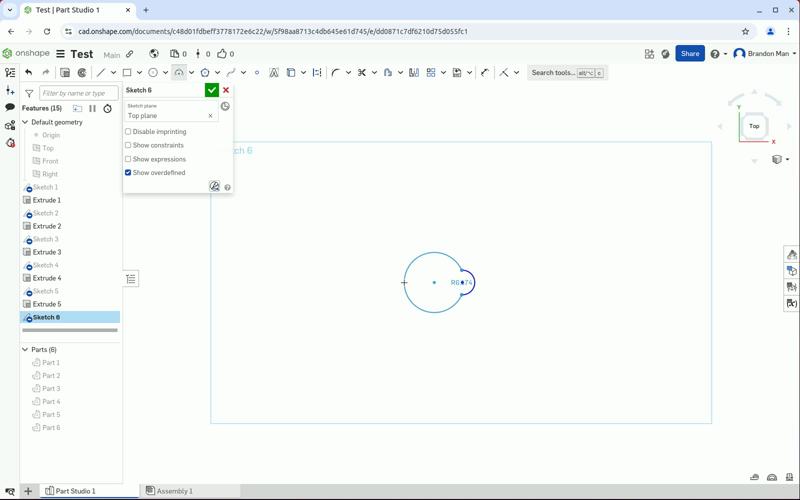
click(404, 282)
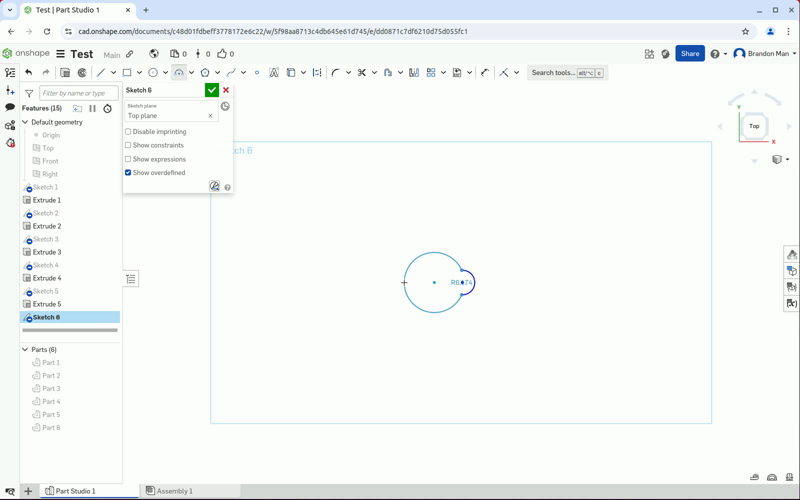
key_up(shift)
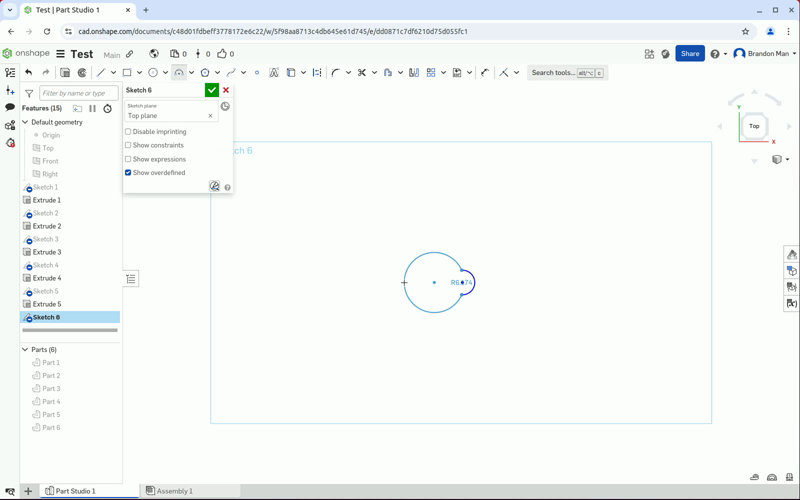
key(esc)
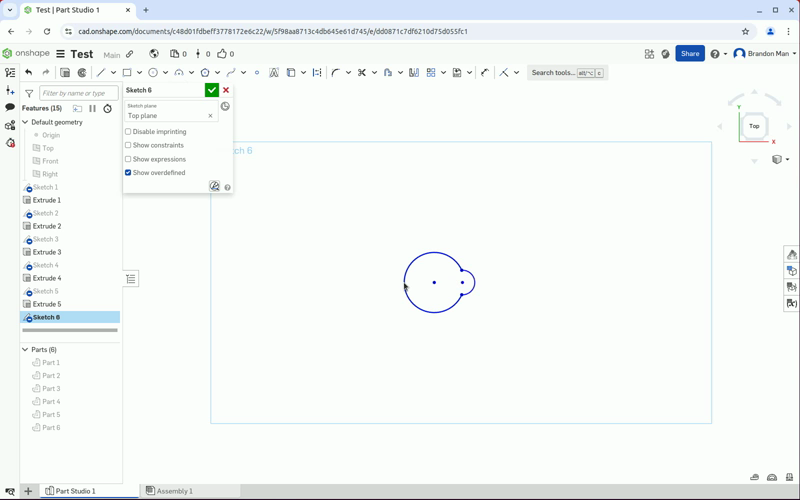
key(c)
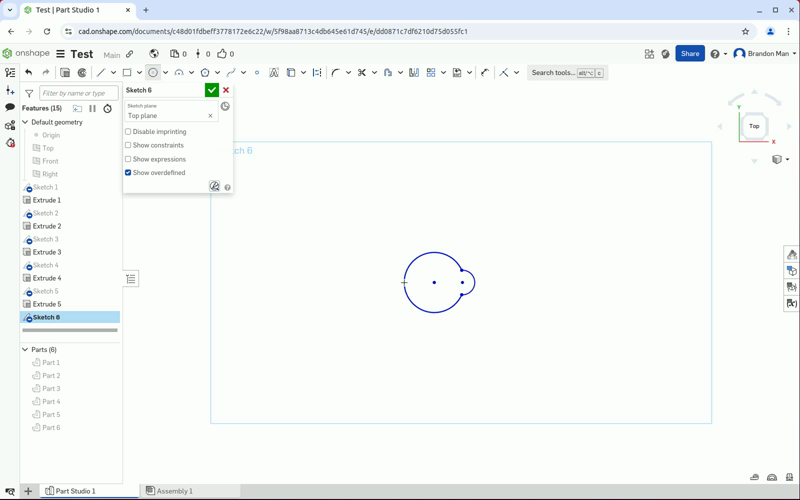
key_down(shift)
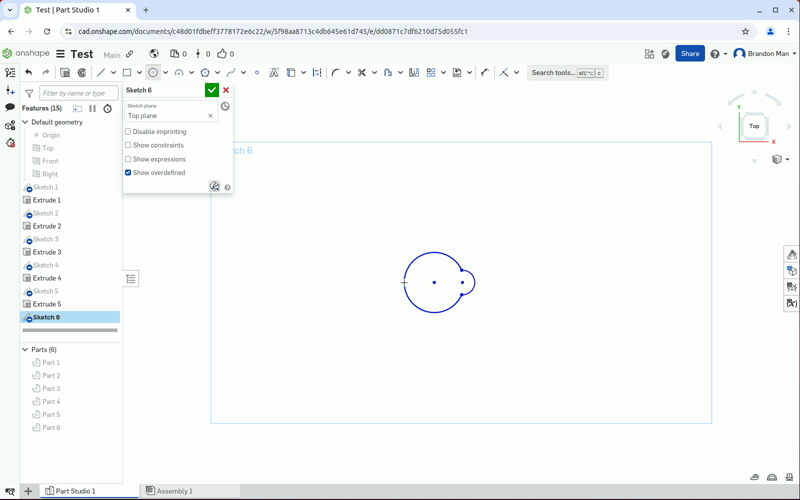
mouse_move(434, 282)
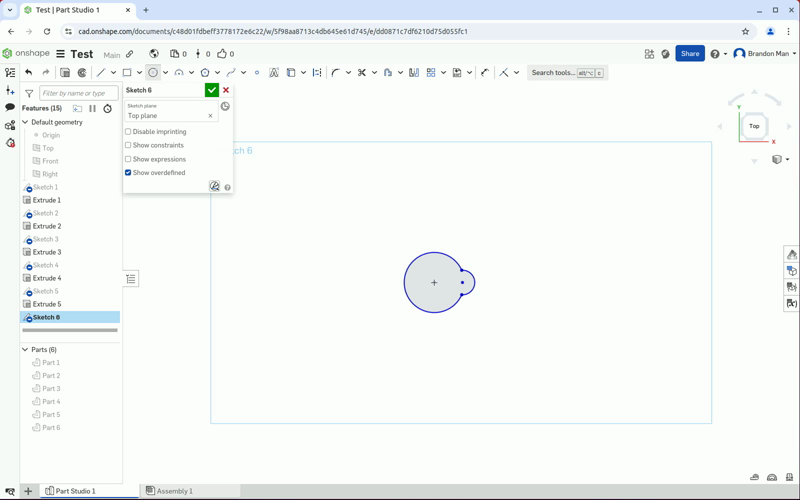
click(434, 282)
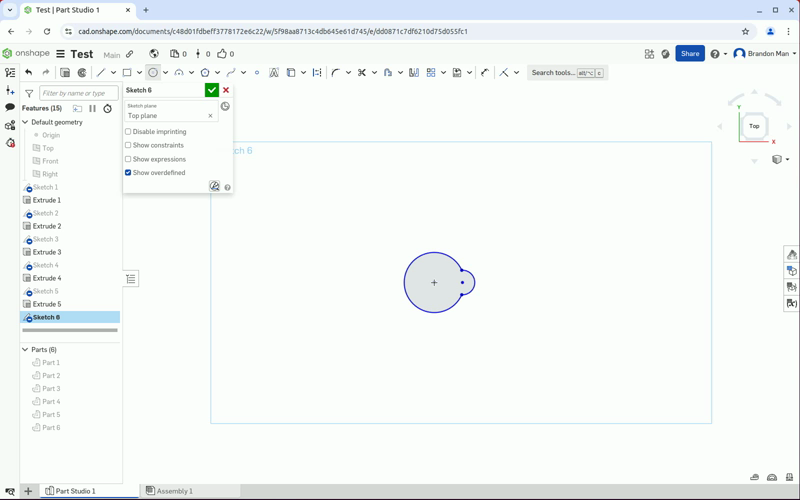
key_up(shift)
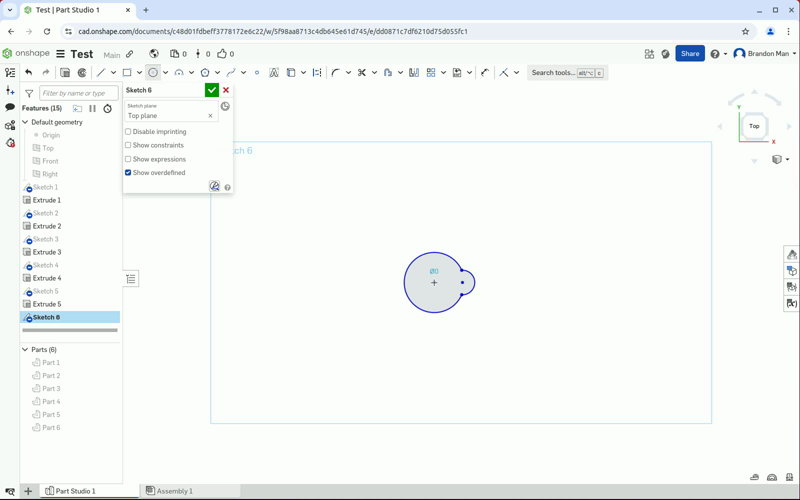
mouse_move(446, 282)
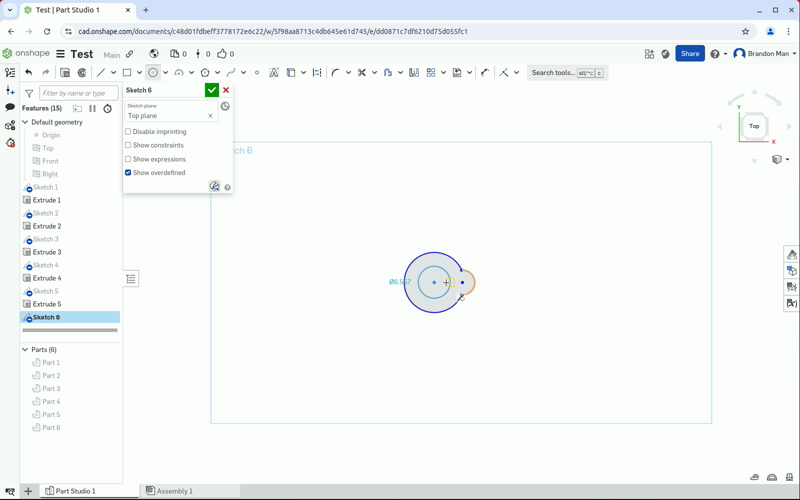
click(446, 282)
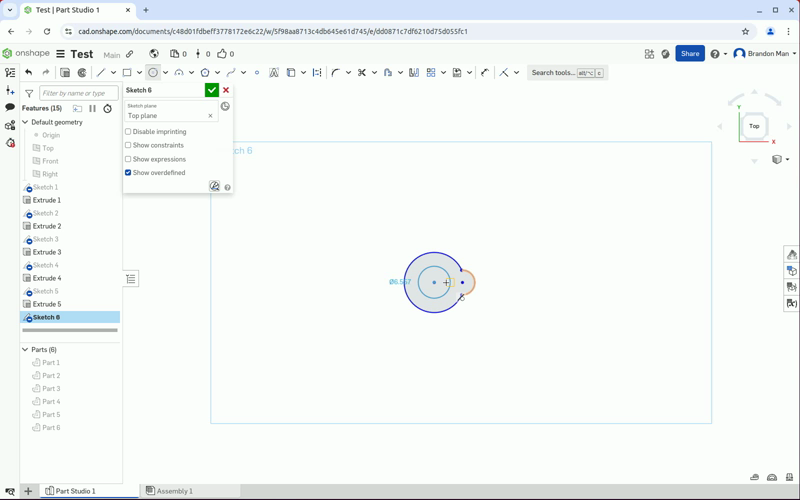
key(esc)
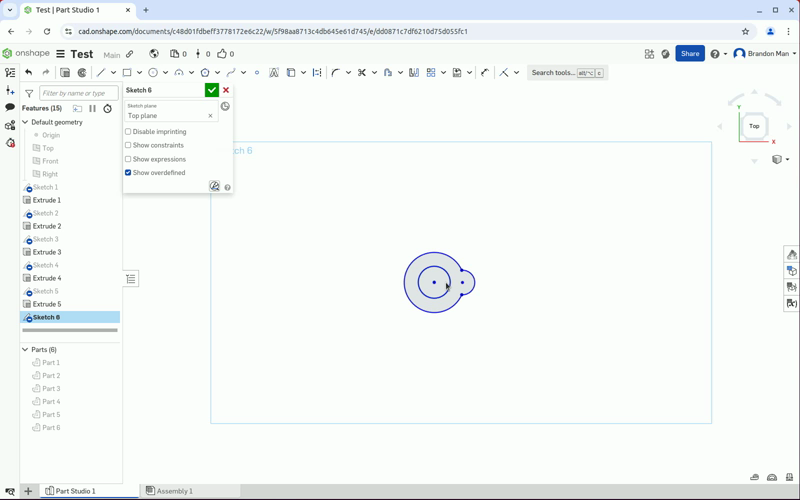
mouse_move(471, 284)
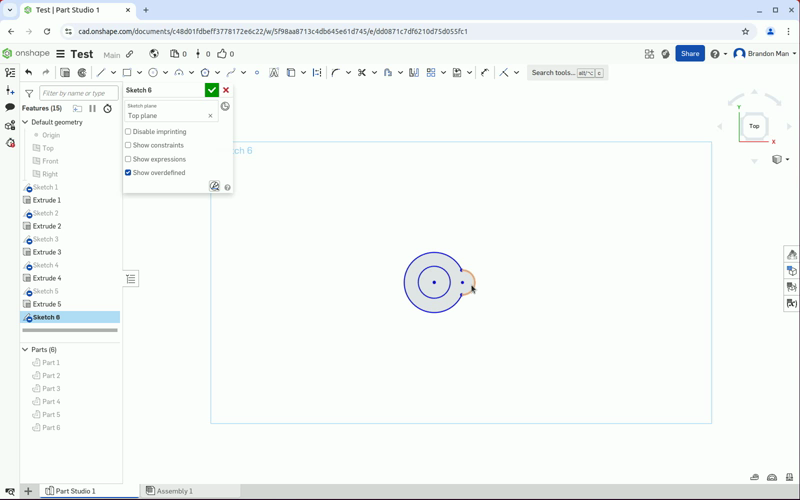
click(471, 284)
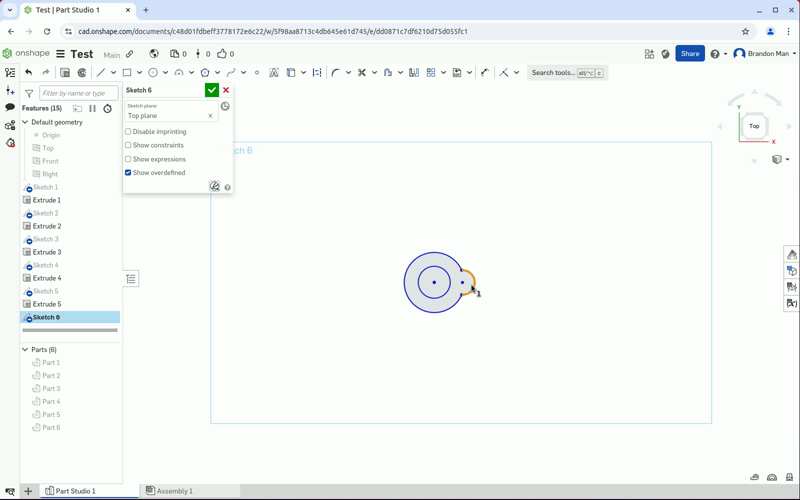
mouse_move(73, 352)
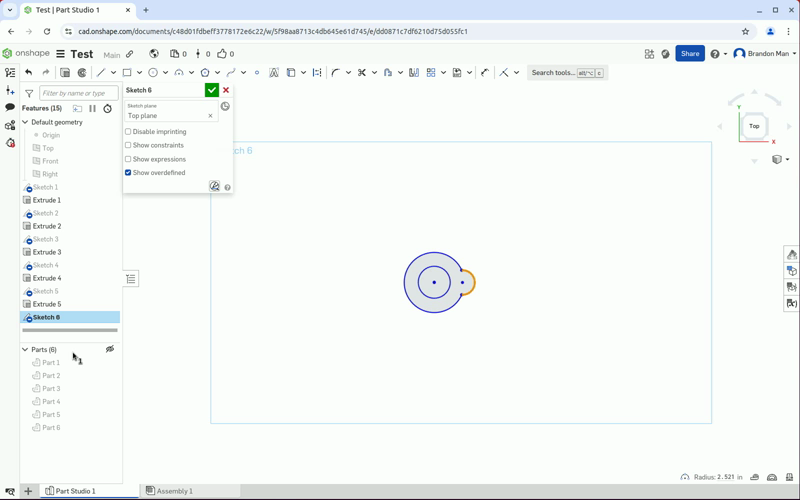
key(shift+y)
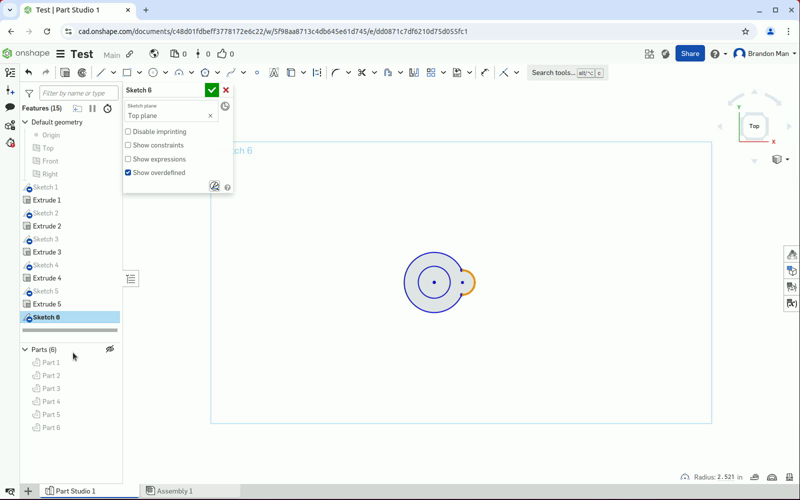
key(shift+e)
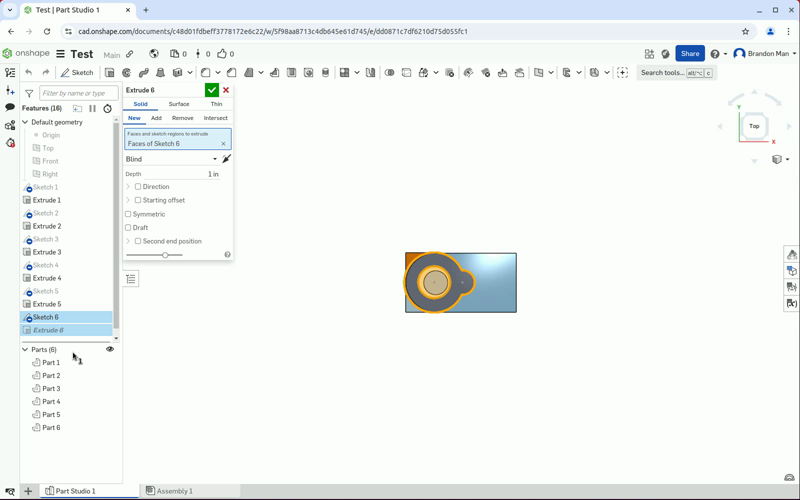
mouse_move(143, 106)
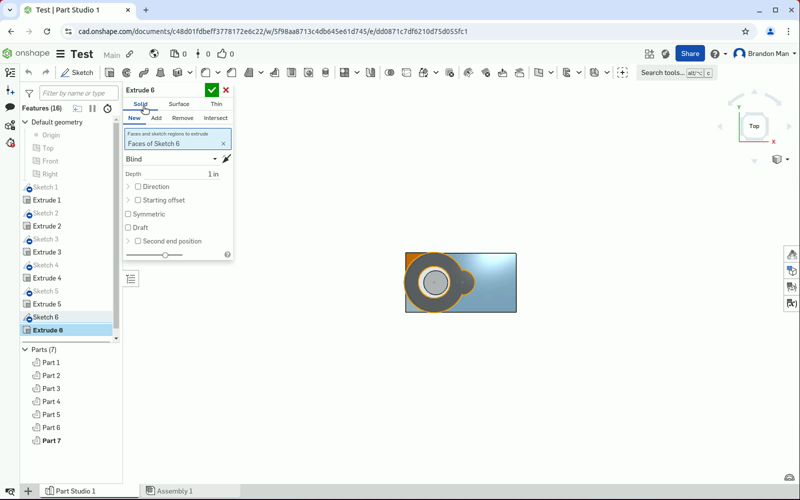
click(143, 106)
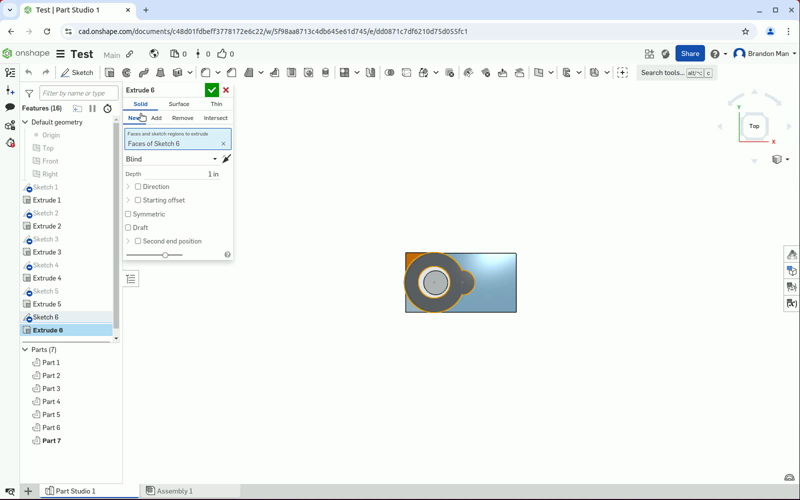
mouse_move(137, 120)
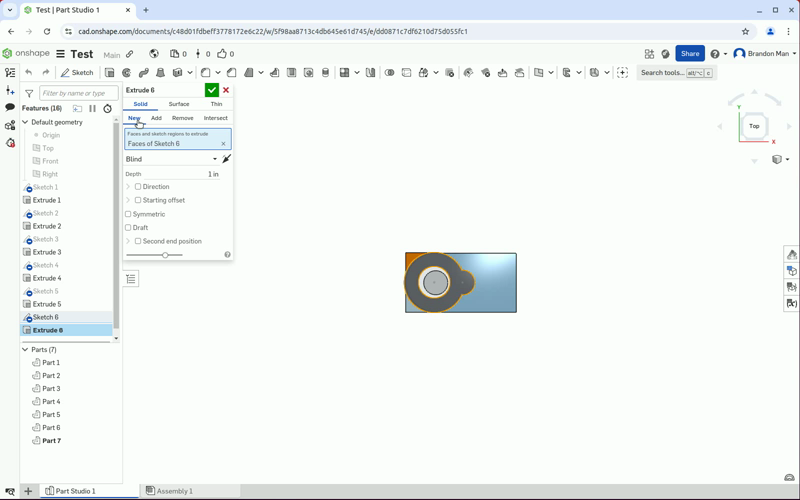
click(137, 120)
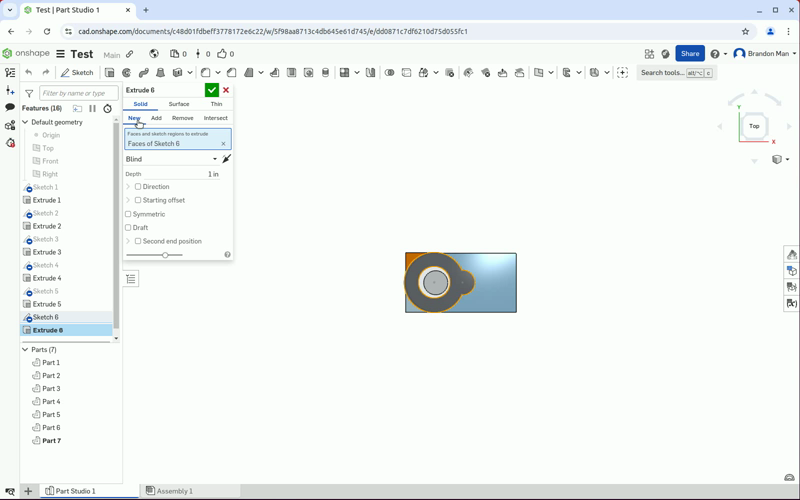
key(tab, 4)
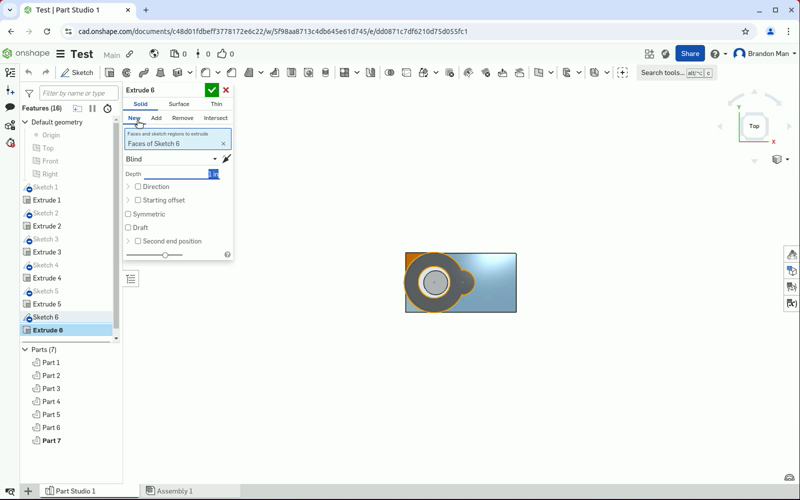
text(3.851)
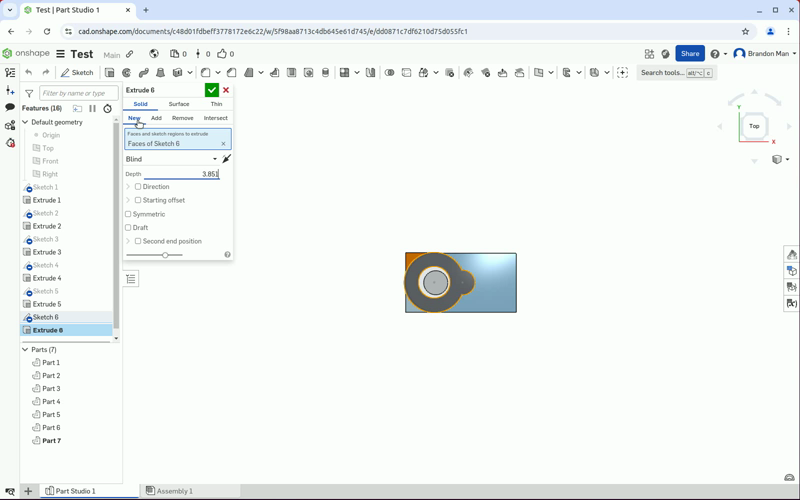
key(enter)
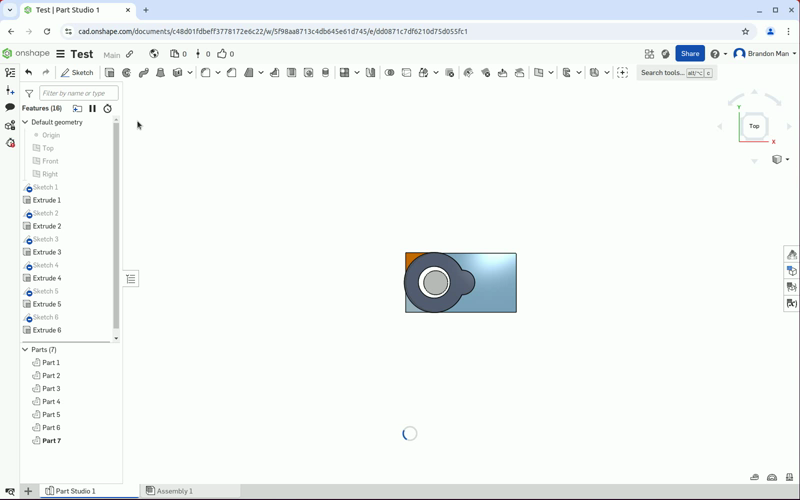
key(shift+h)
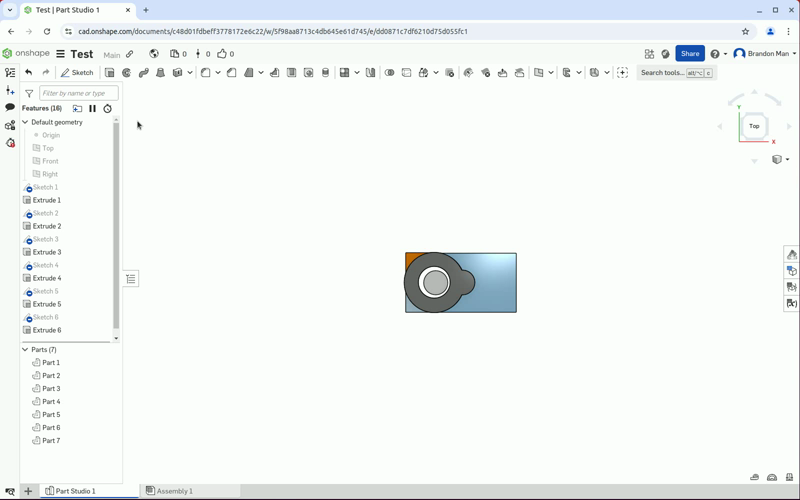
key(shift+h)
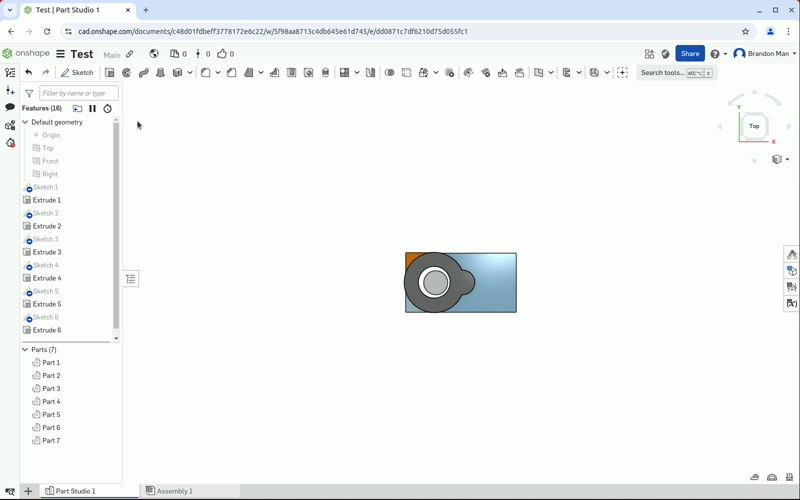
mouse_move(69, 189)
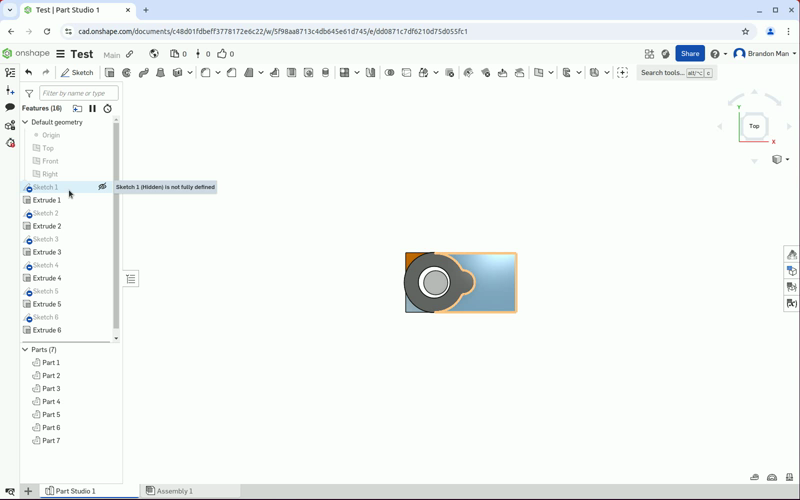
click(69, 189)
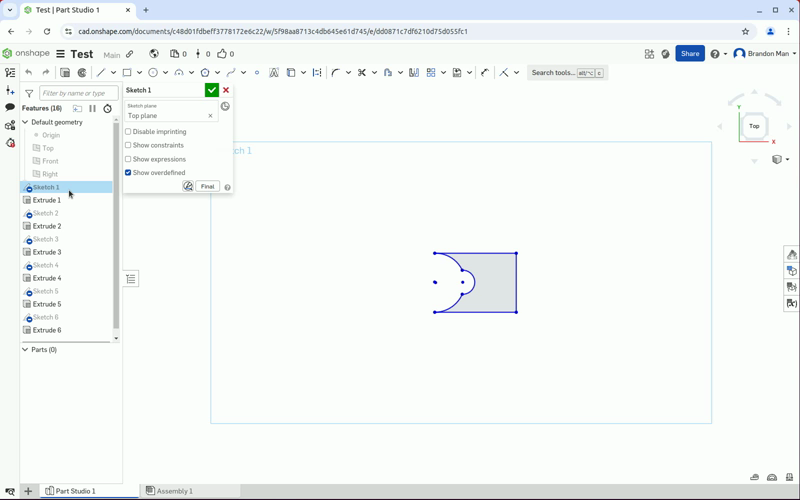
mouse_move(229, 92)
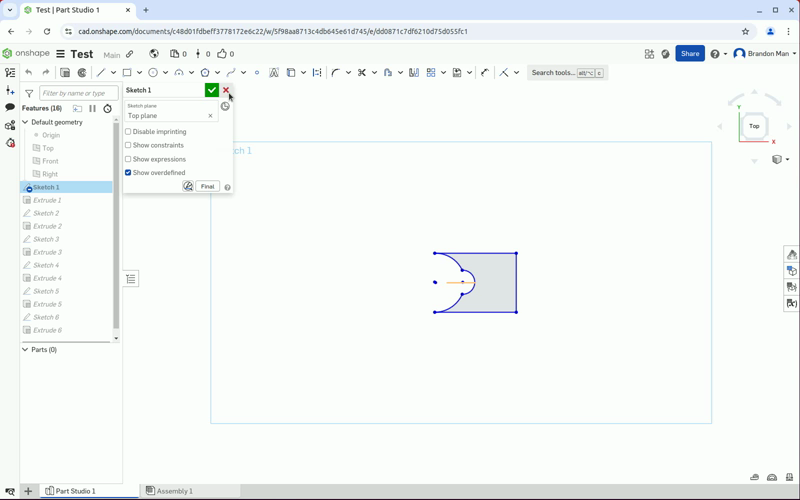
click(229, 92)
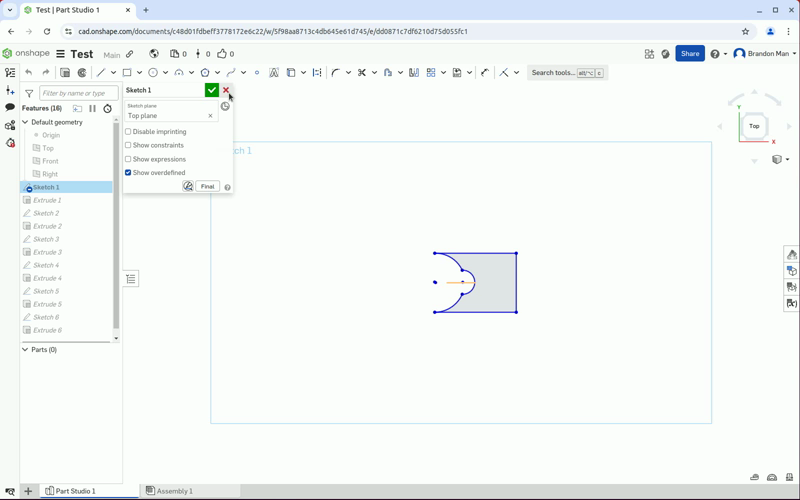
key(shift+s)
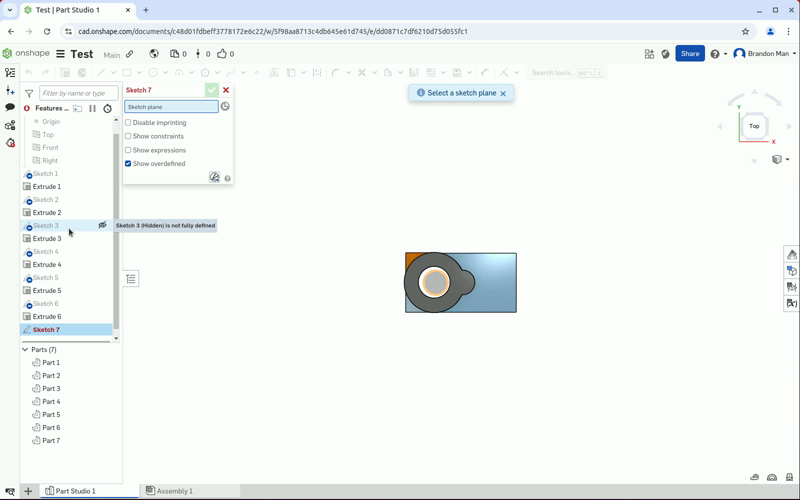
scroll(3)
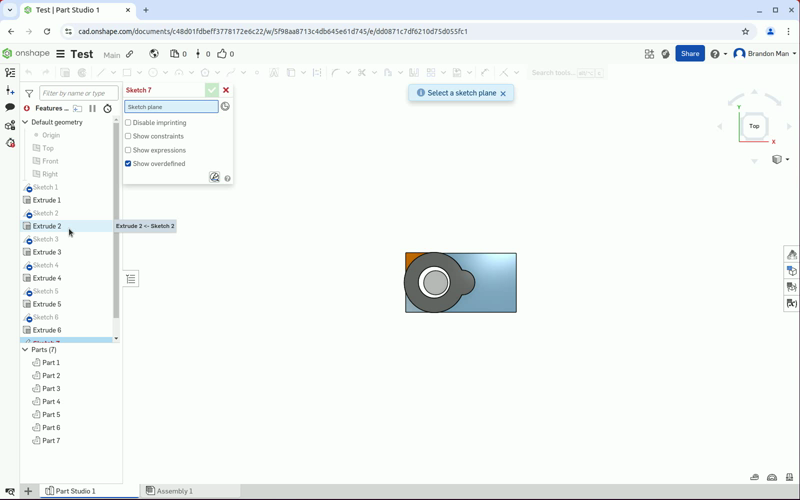
mouse_move(69, 150)
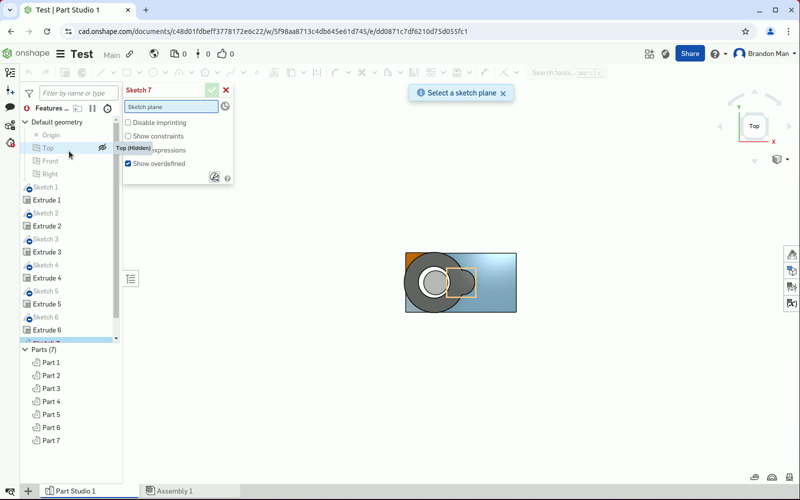
click(69, 150)
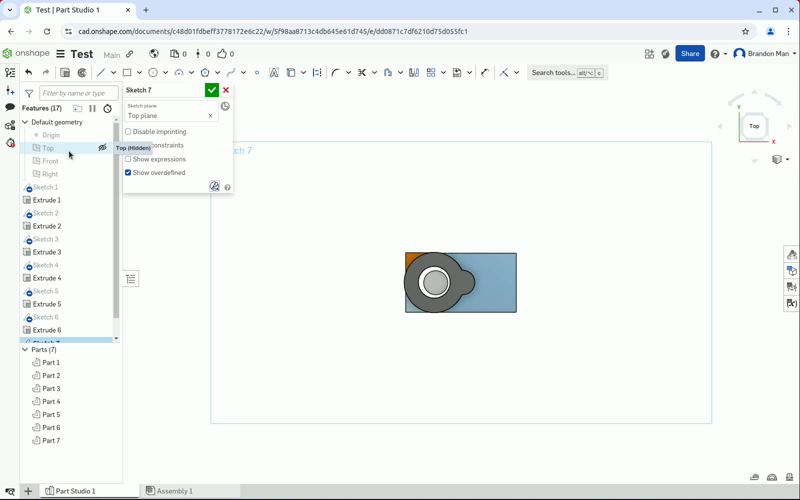
mouse_move(73, 352)
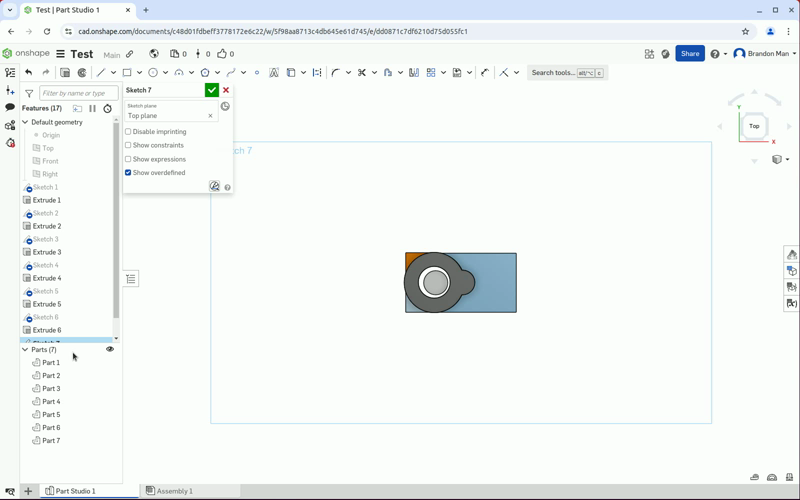
key(y)
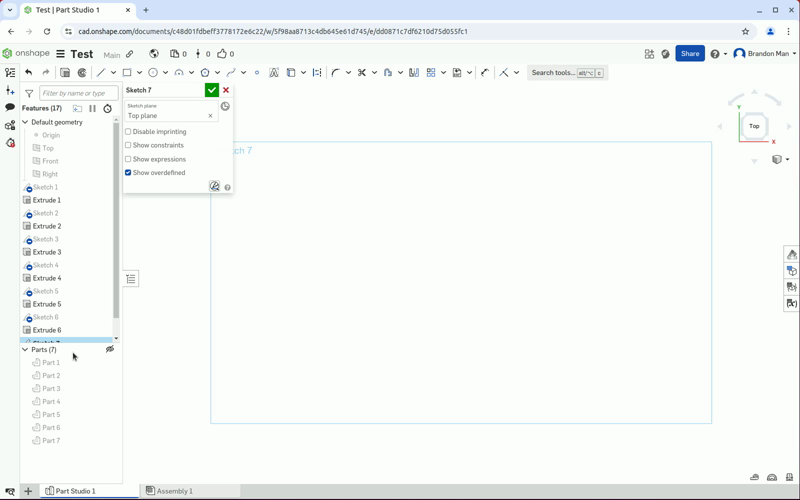
key(c)
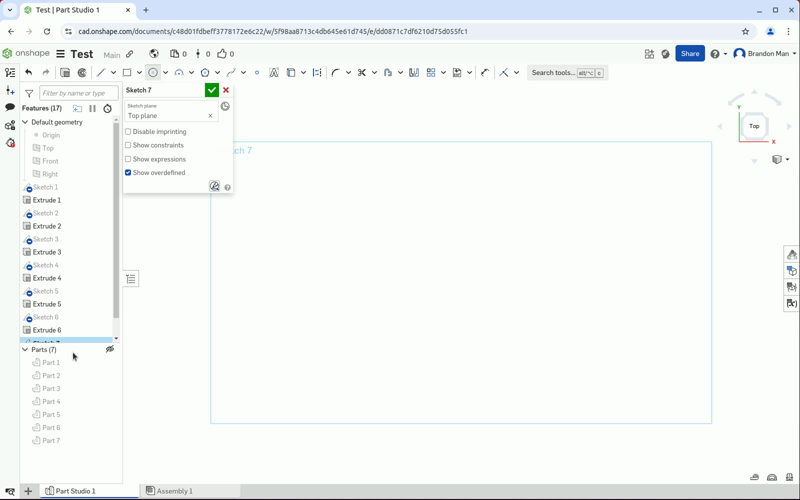
key_down(shift)
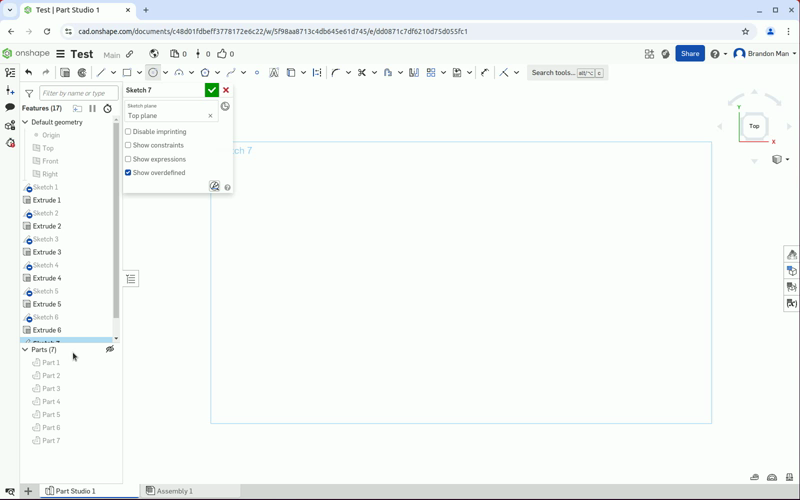
mouse_move(435, 282)
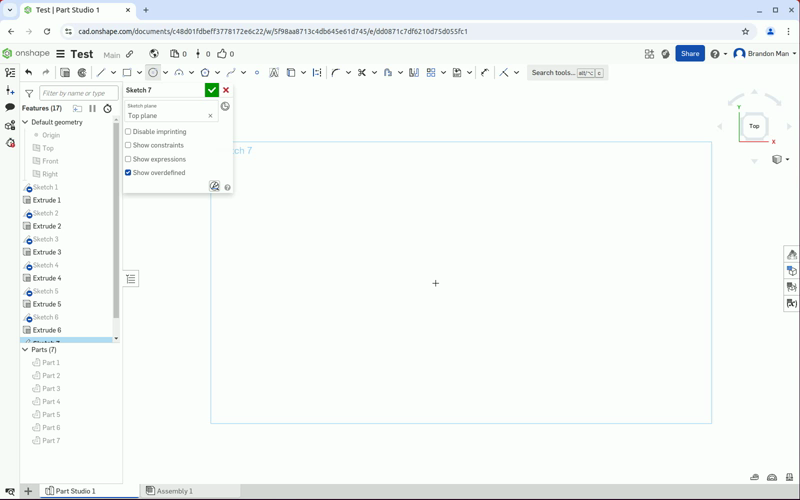
click(435, 282)
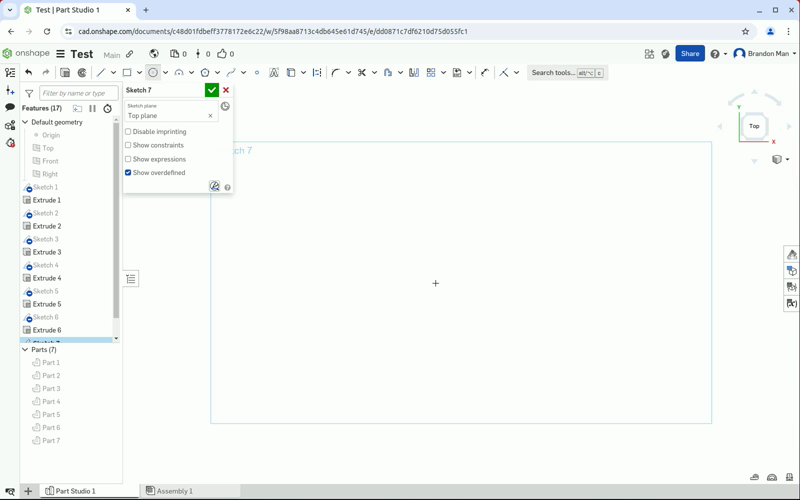
key_up(shift)
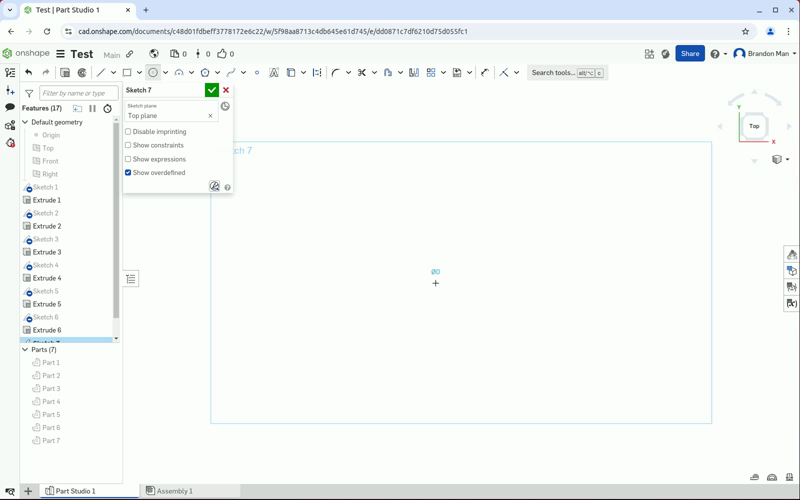
mouse_move(447, 282)
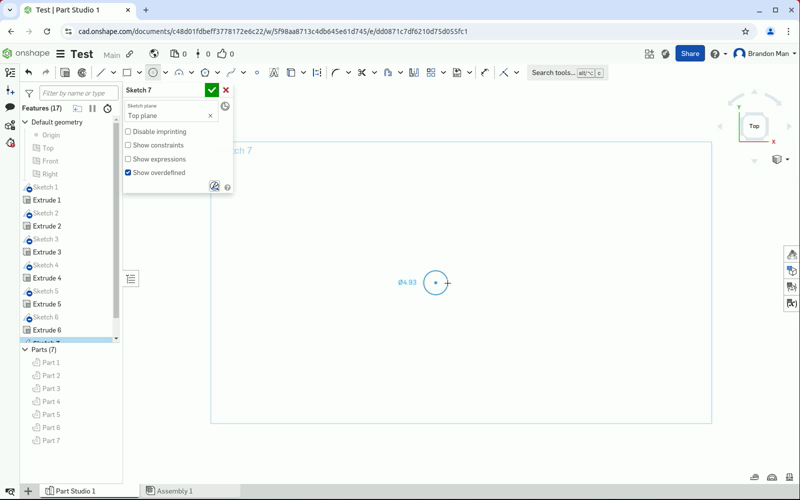
click(447, 282)
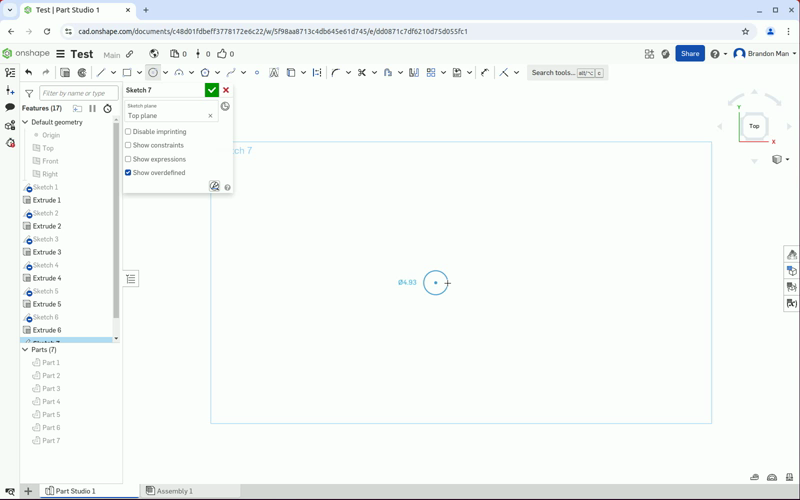
key(esc)
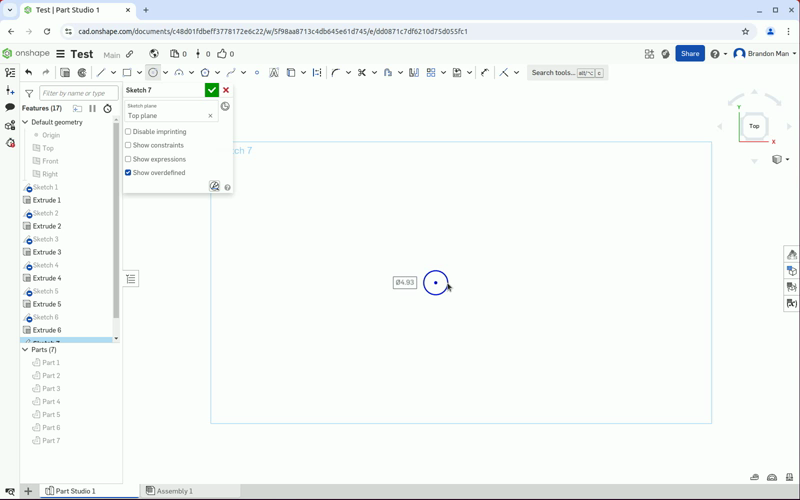
mouse_move(431, 290)
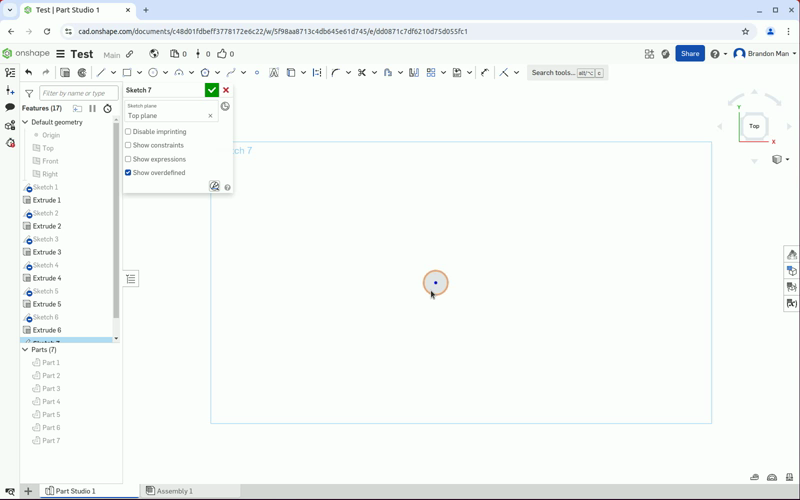
scroll(6)
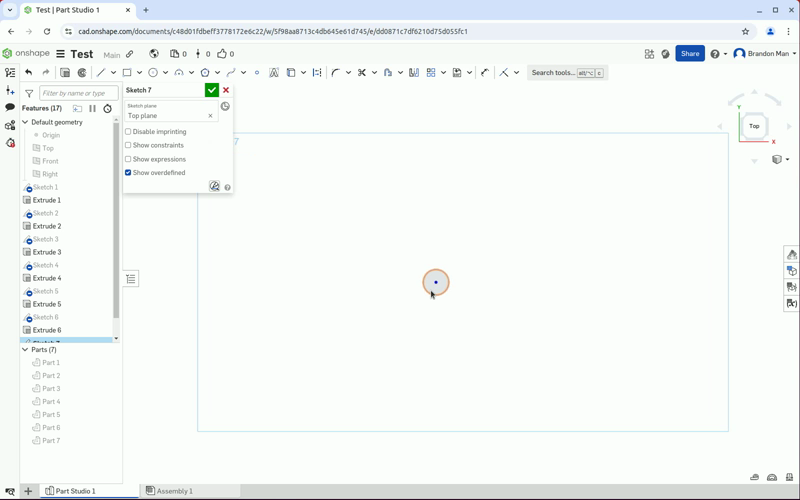
scroll(6)
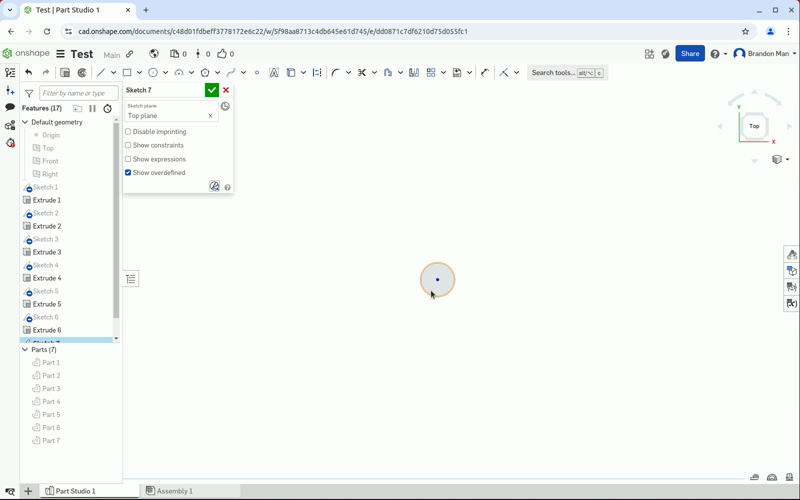
scroll(6)
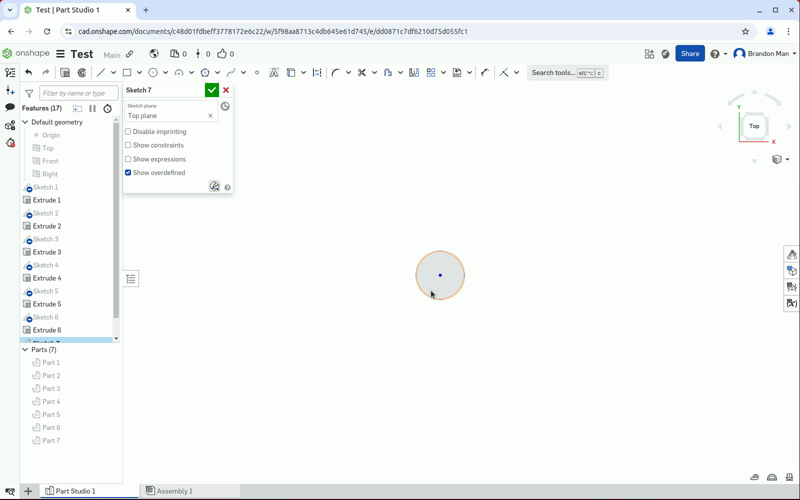
scroll(6)
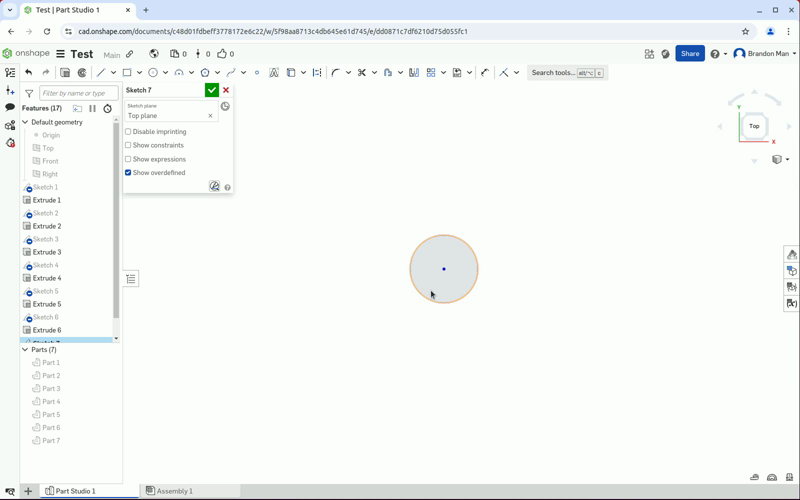
scroll(6)
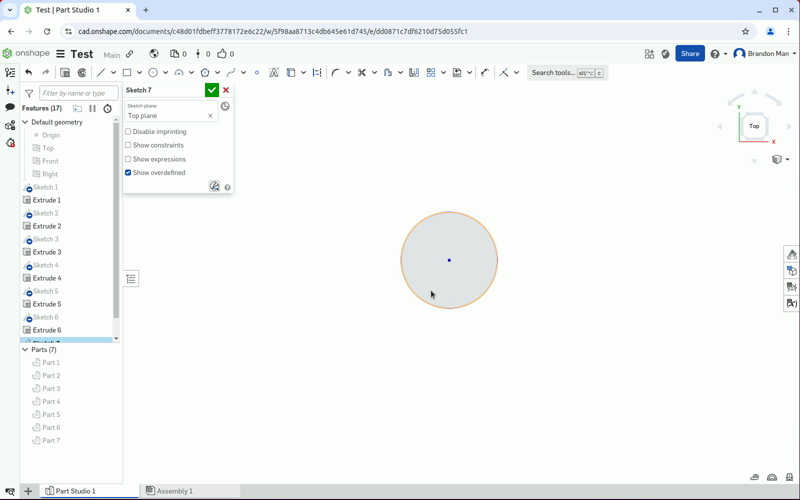
scroll(6)
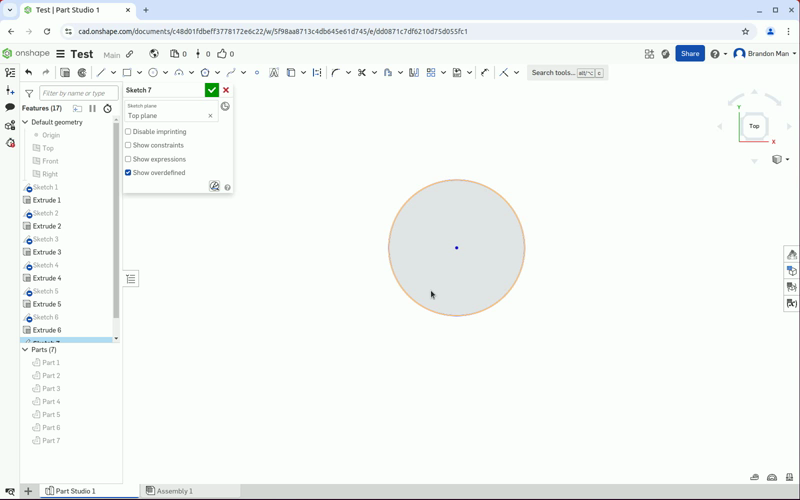
scroll(6)
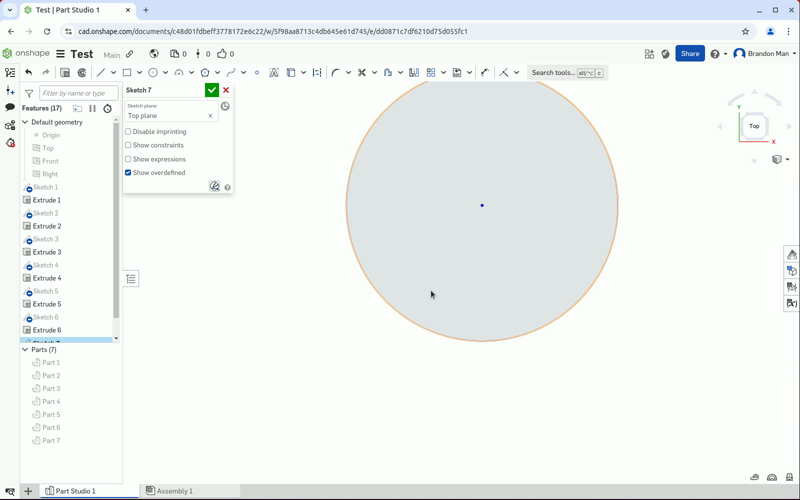
click(431, 290)
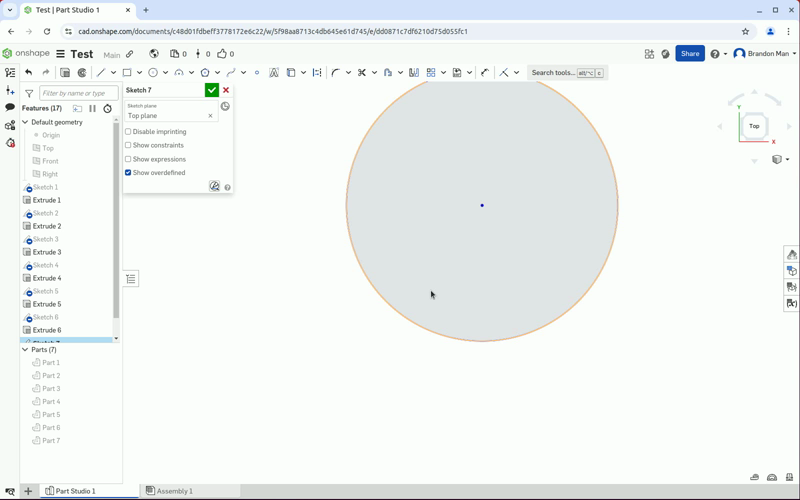
scroll(-6)
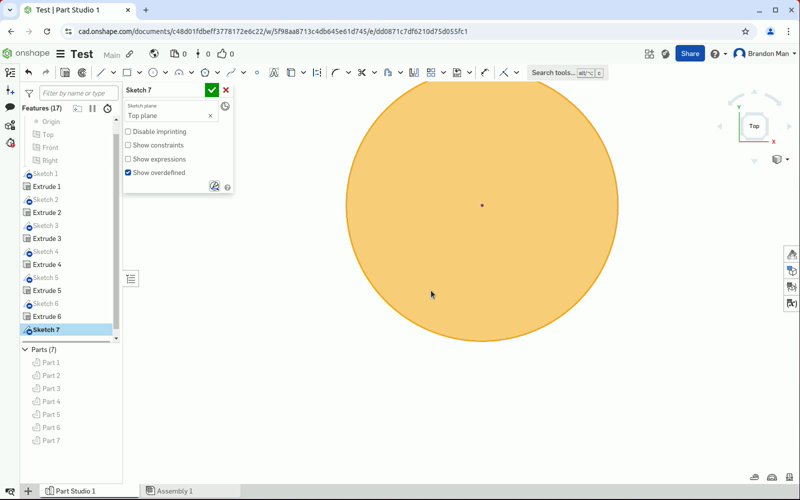
scroll(-6)
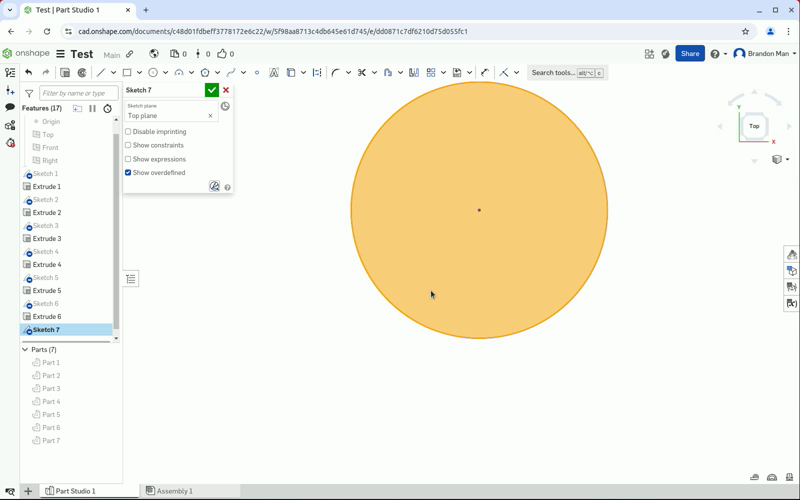
scroll(-6)
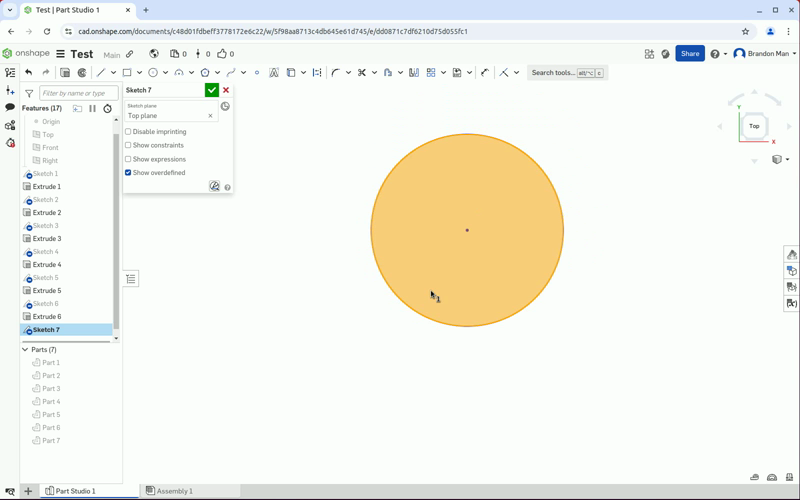
scroll(-6)
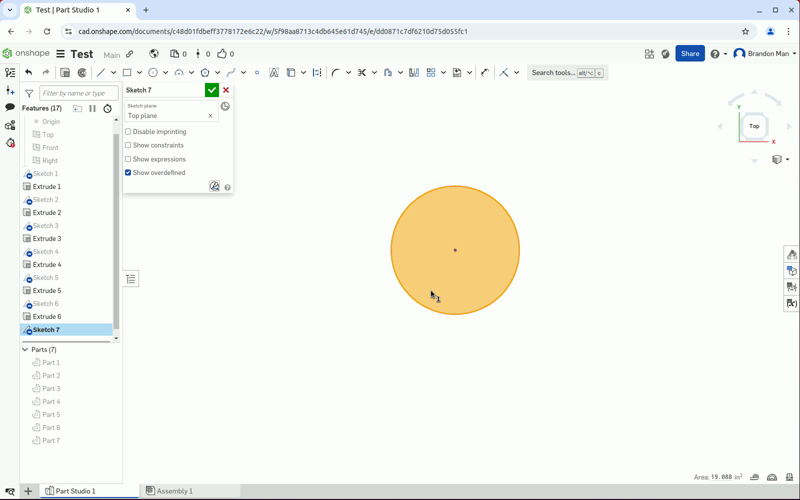
scroll(-6)
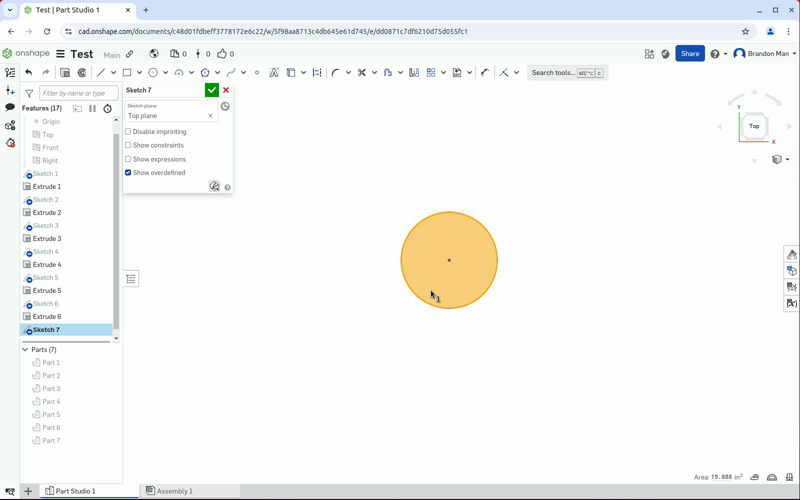
scroll(-6)
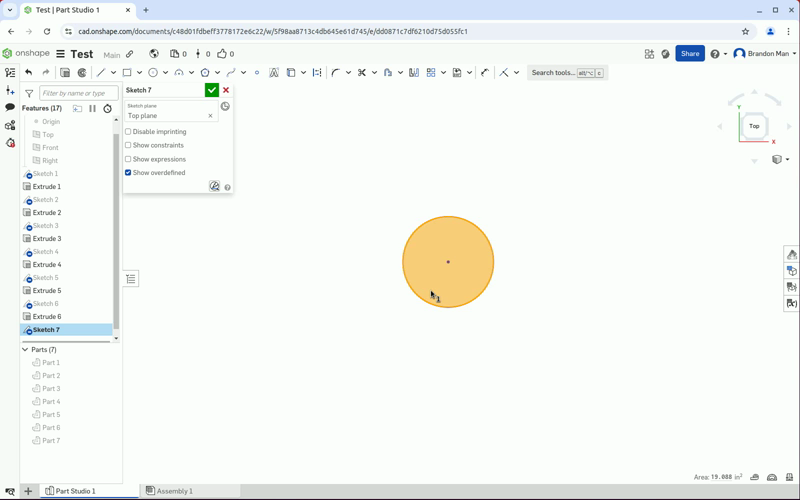
scroll(-6)
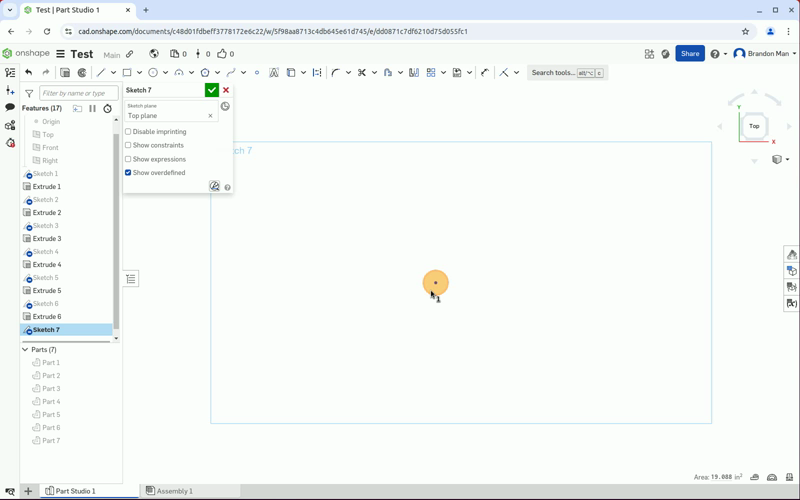
mouse_move(73, 352)
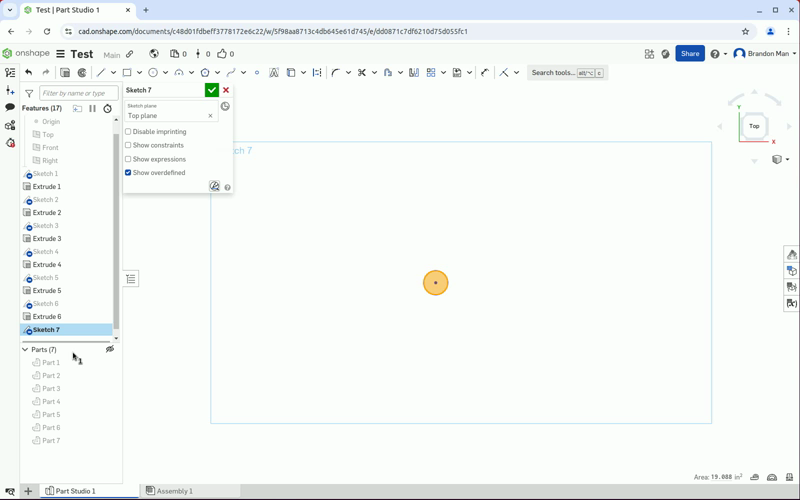
key(shift+y)
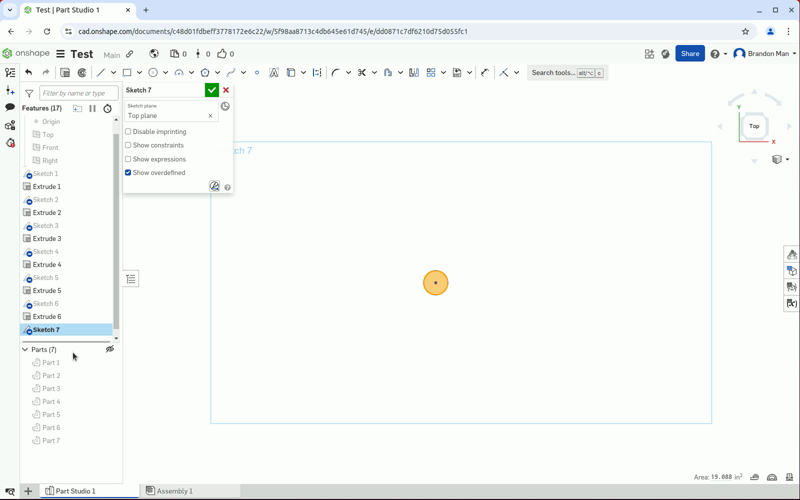
key(shift+e)
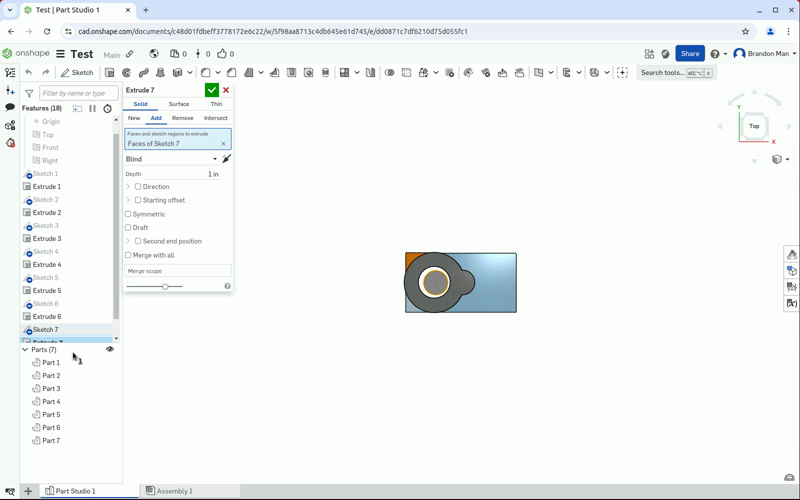
mouse_move(143, 106)
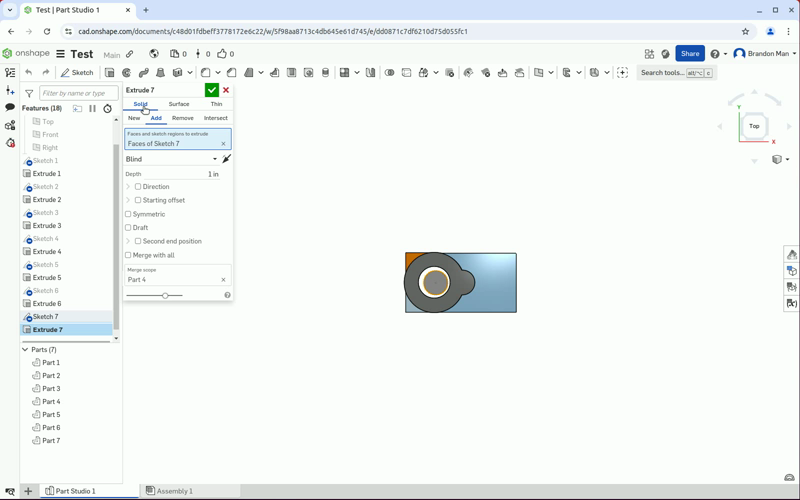
click(143, 106)
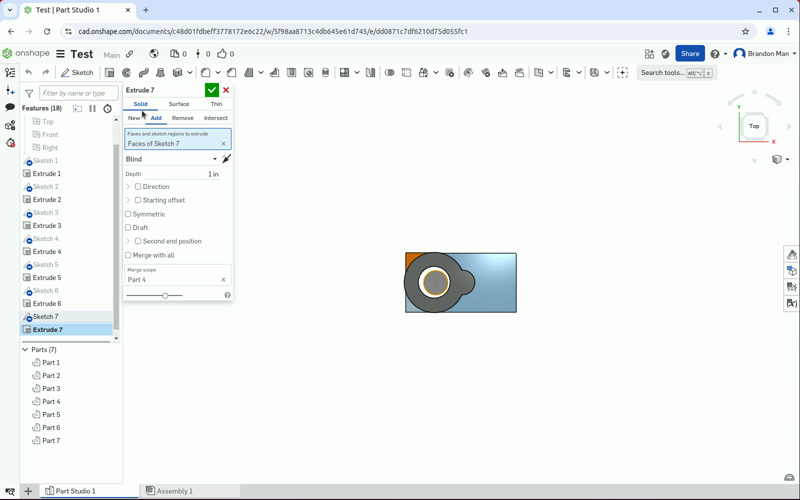
mouse_move(137, 120)
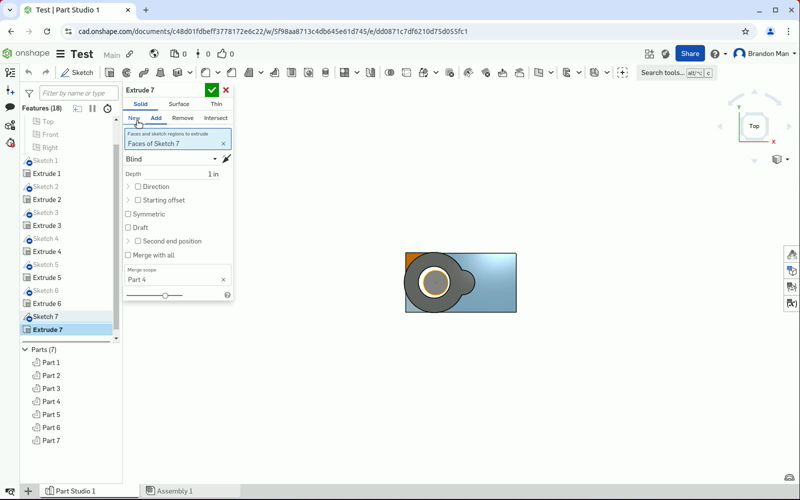
click(137, 120)
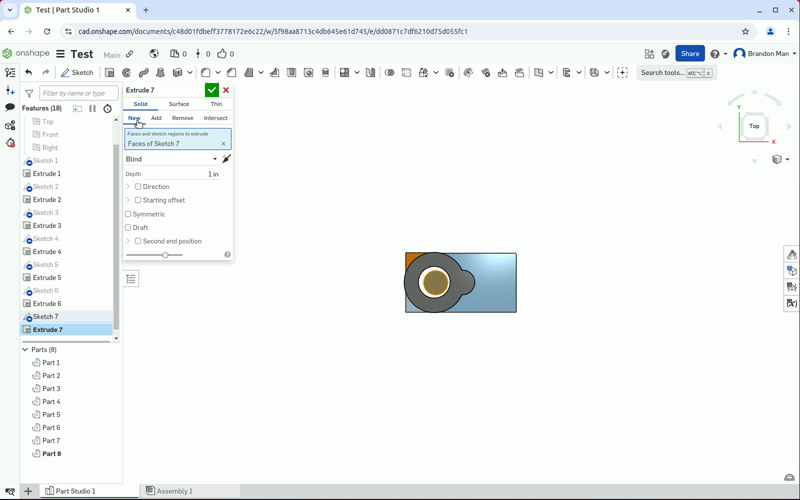
key(tab, 4)
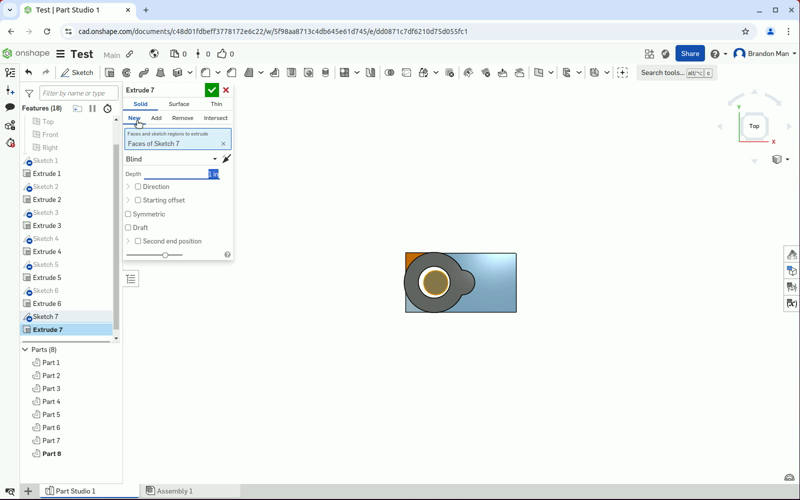
text(6.981)
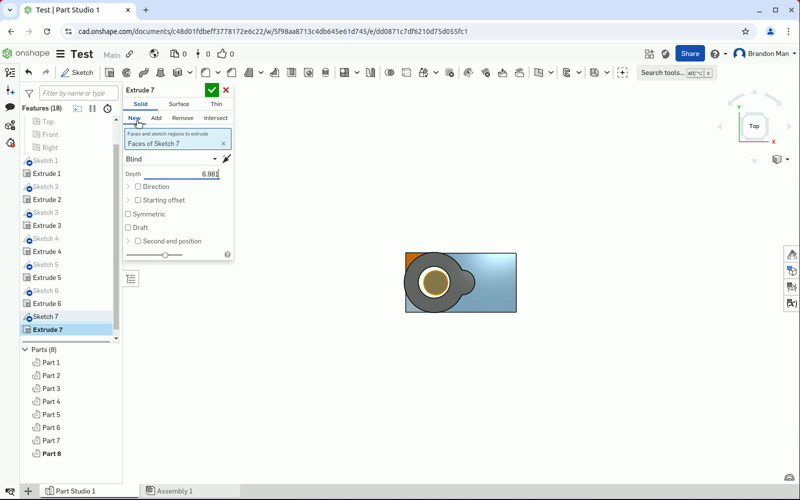
key(enter)
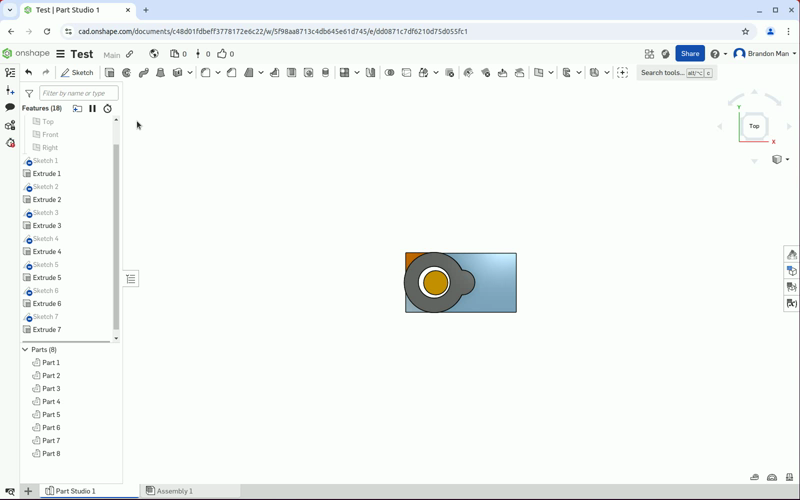
key(shift+h)
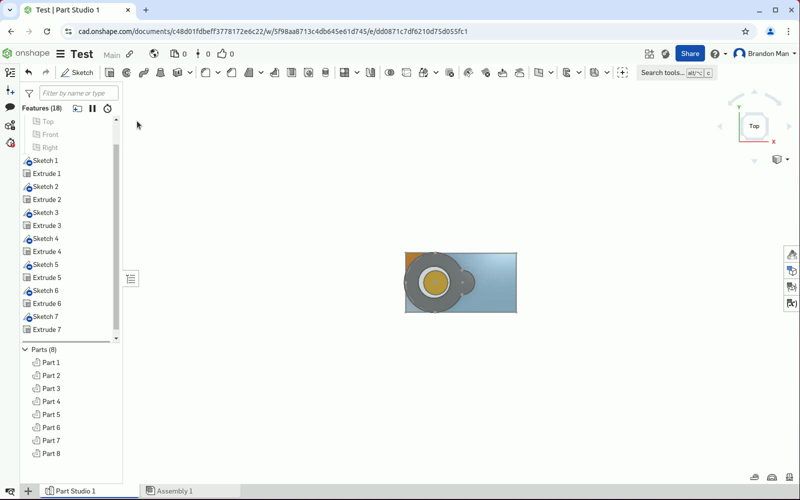
key(shift+h)
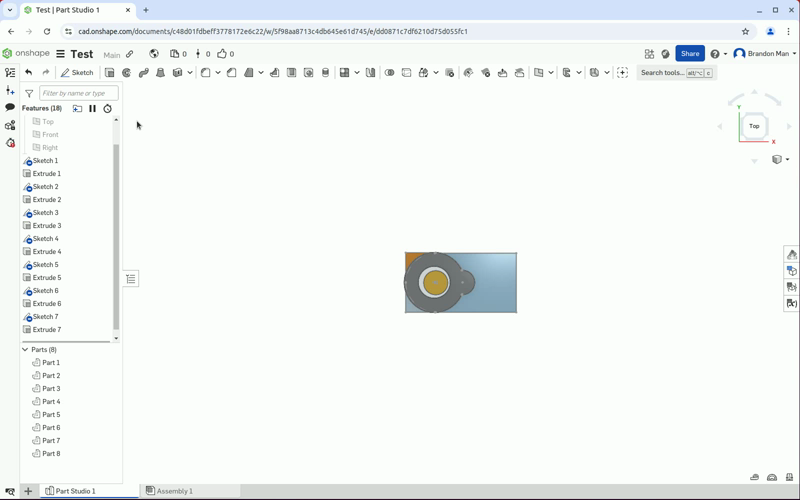
key(shift+7)
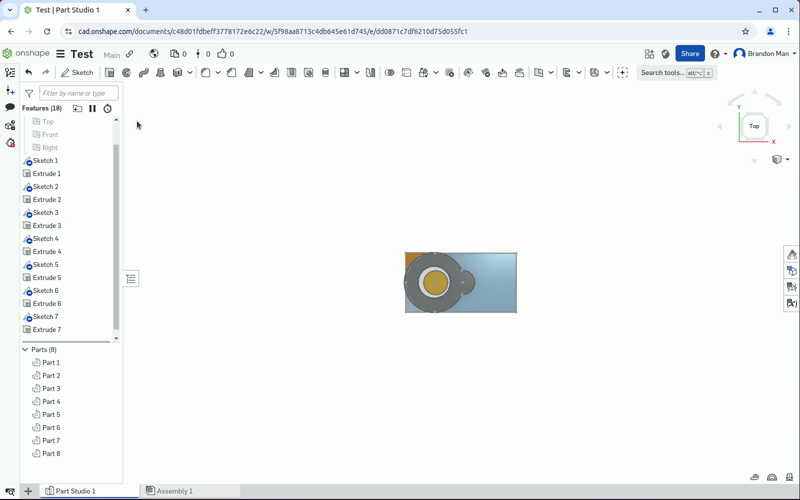
key(up, 3)
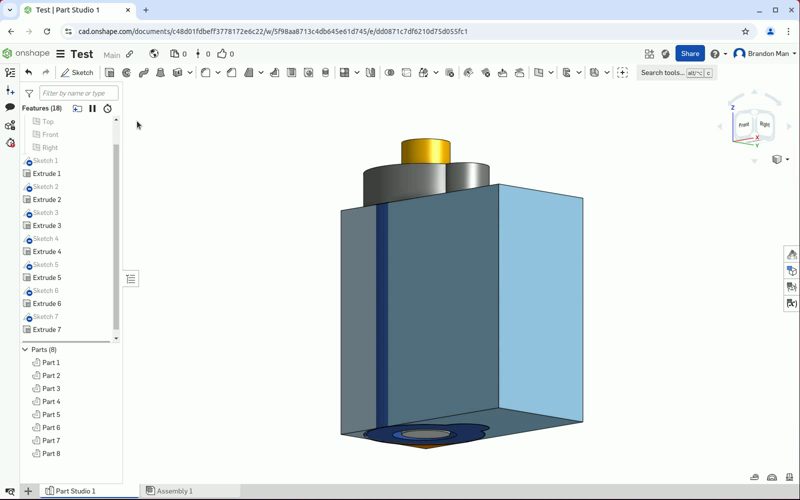
key(left, 3)
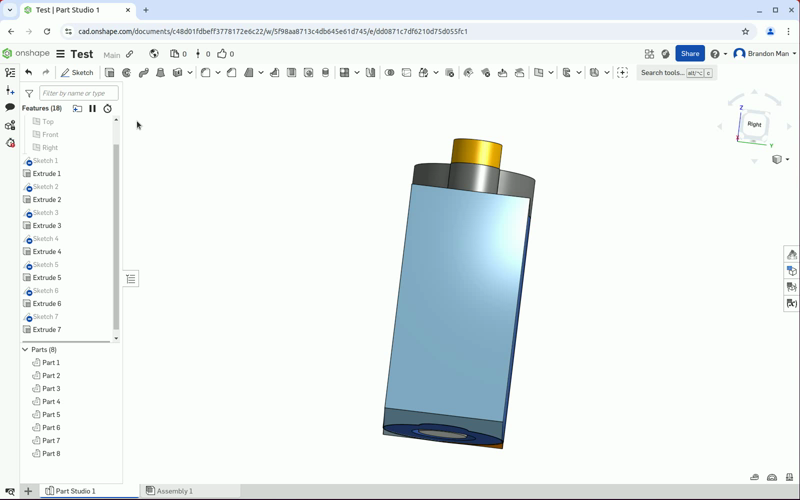
key(right, 3)
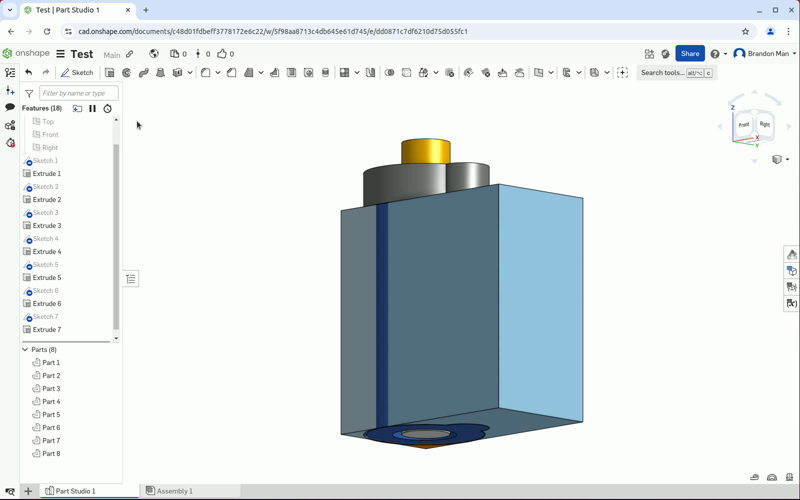
key(down, 3)
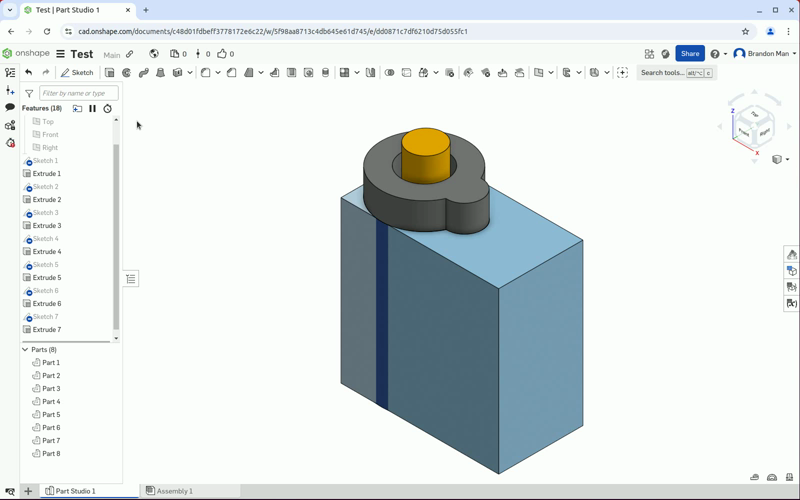
mouse_move(69, 163)
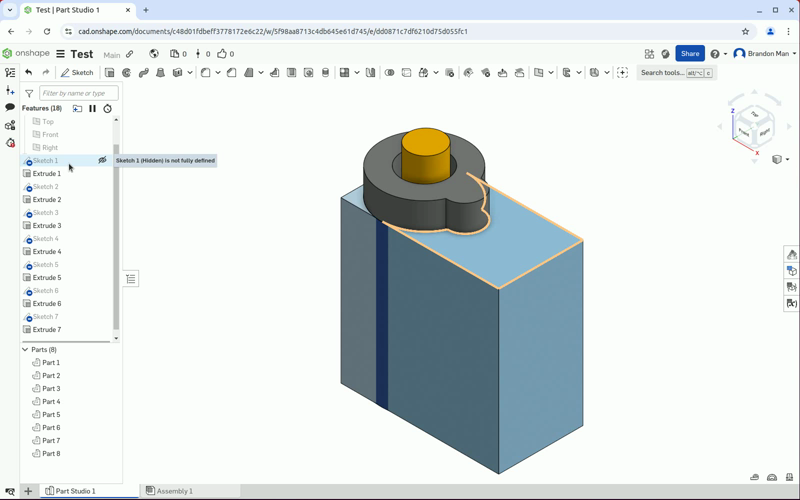
click(69, 163)